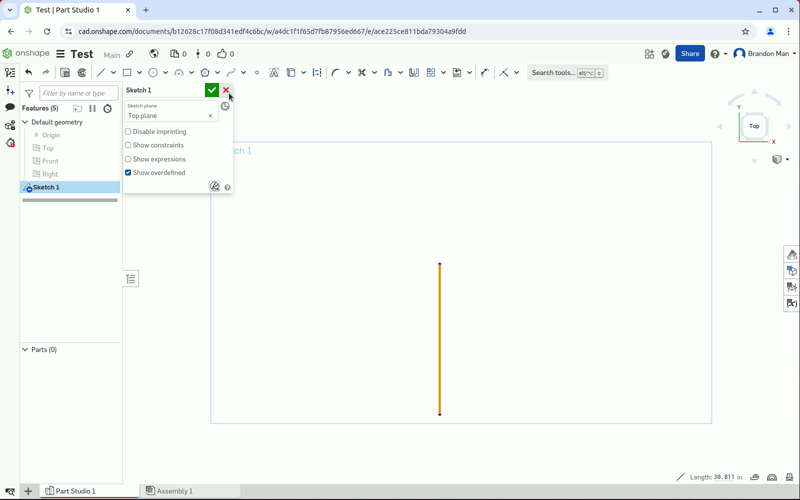
key(shift+h)
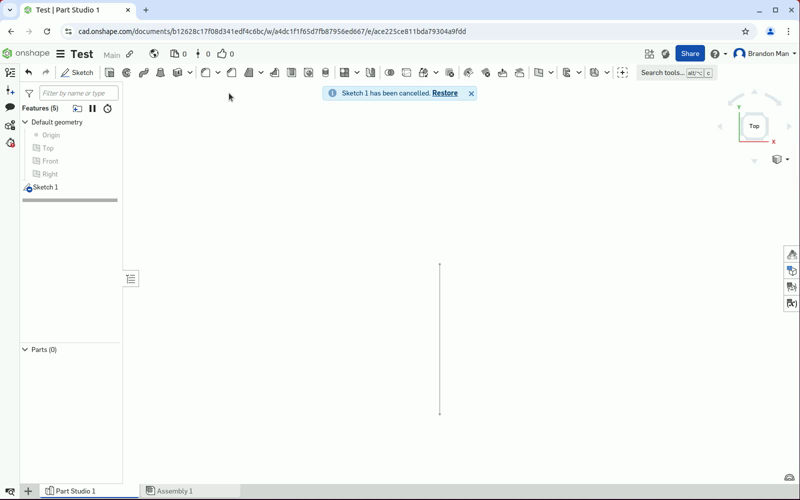
mouse_move(73, 352)
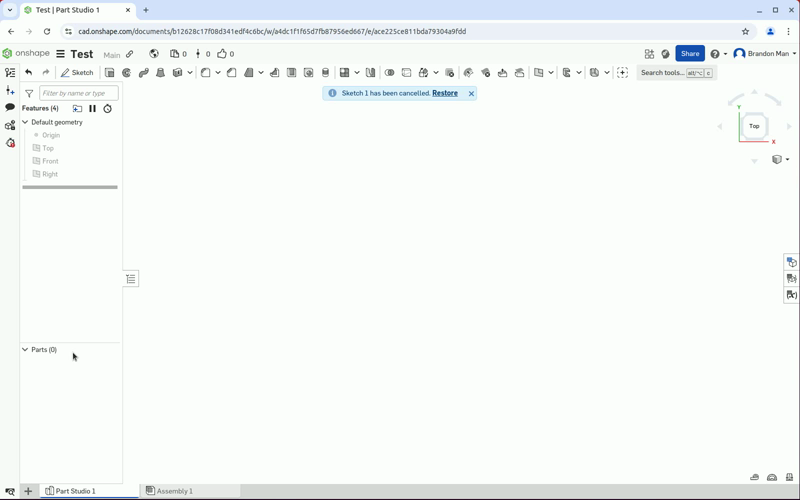
key(y)
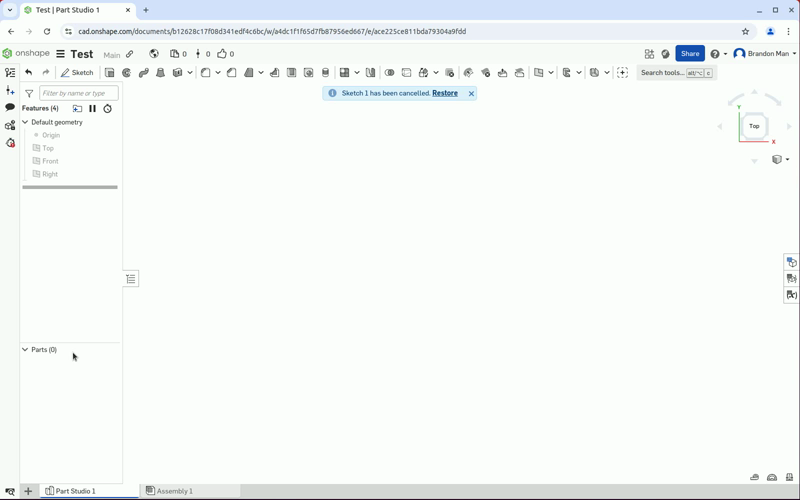
key(shift+p)
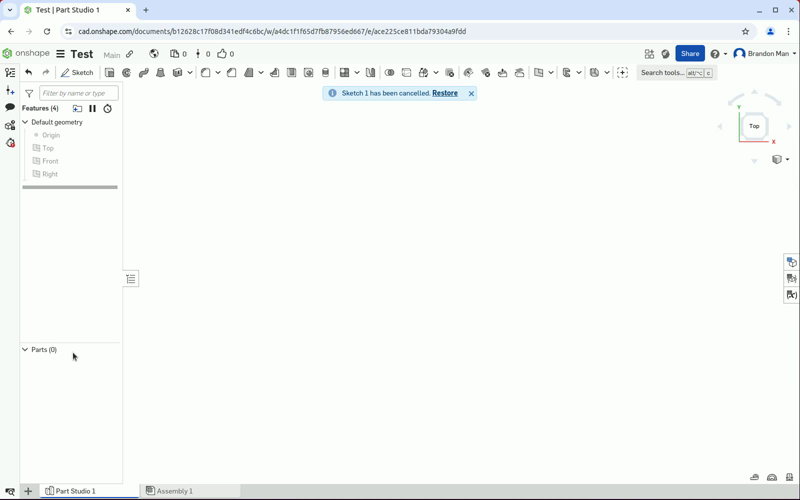
key(space)
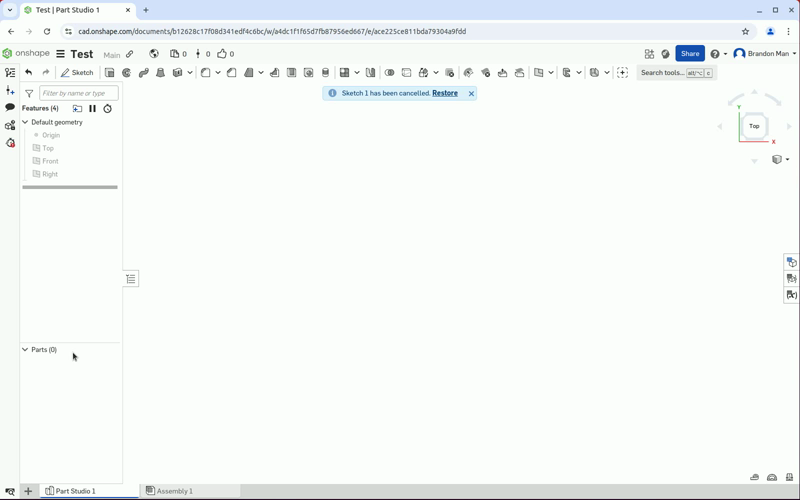
key_down(shift)
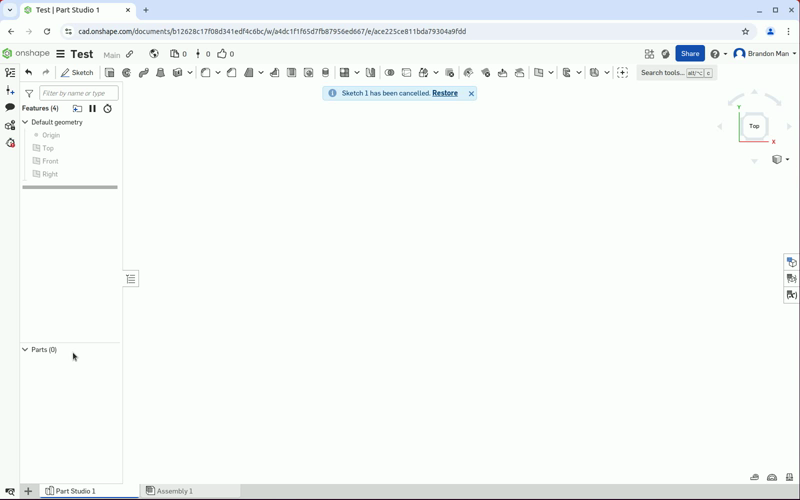
key(up)
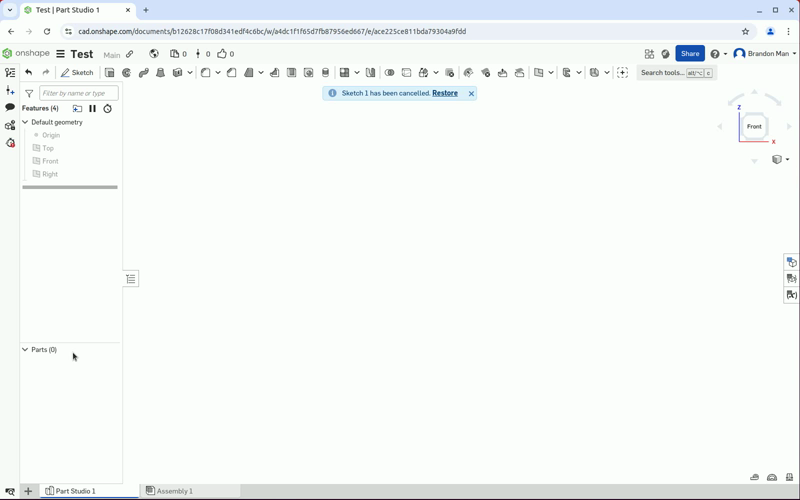
key_up(shift)
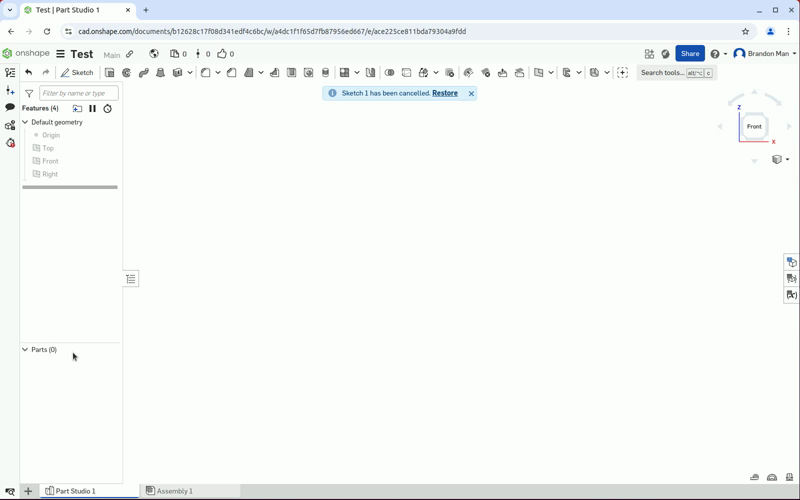
mouse_move(73, 352)
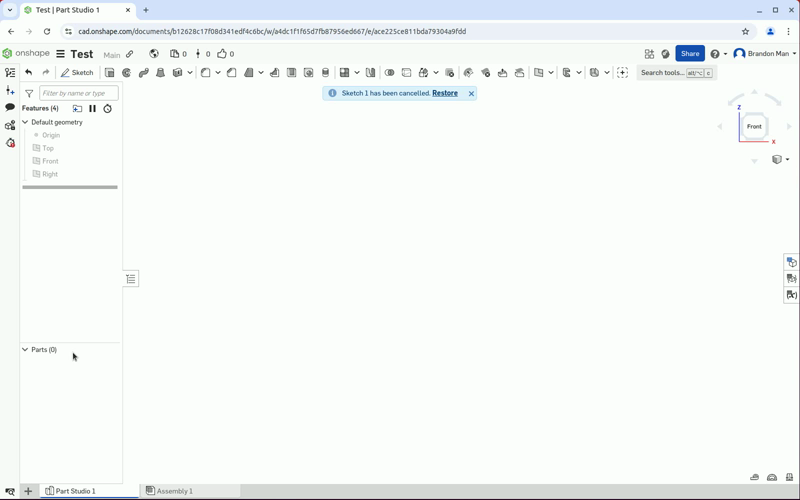
key(shift+y)
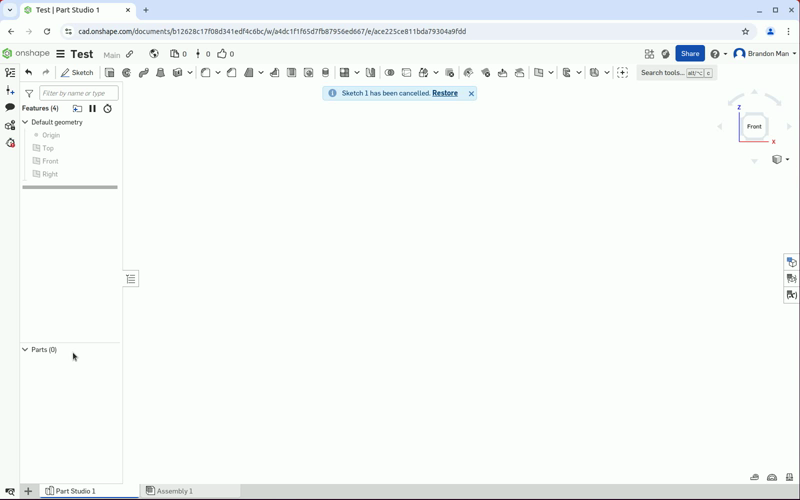
key(shift+s)
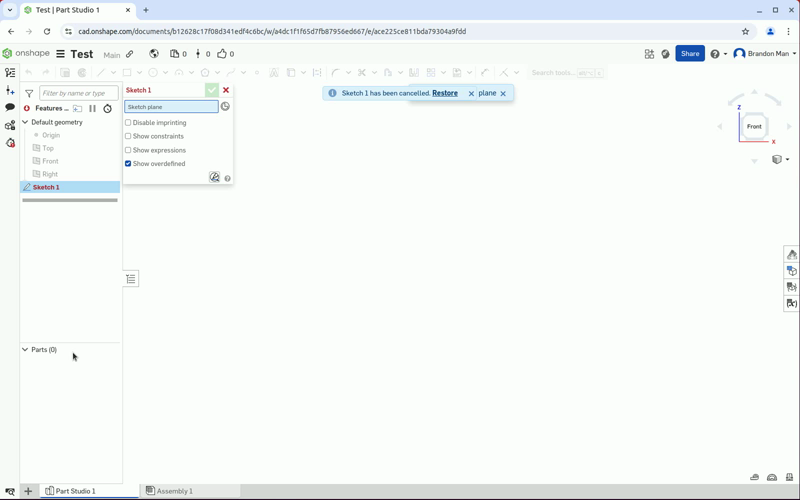
mouse_move(73, 163)
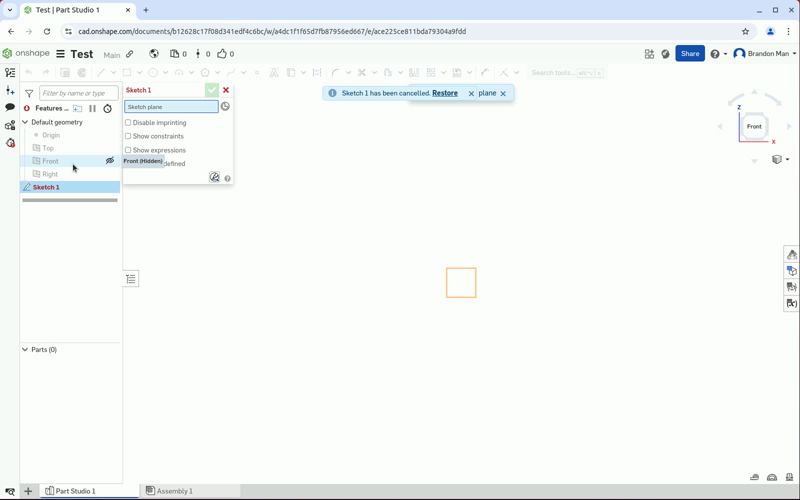
click(73, 163)
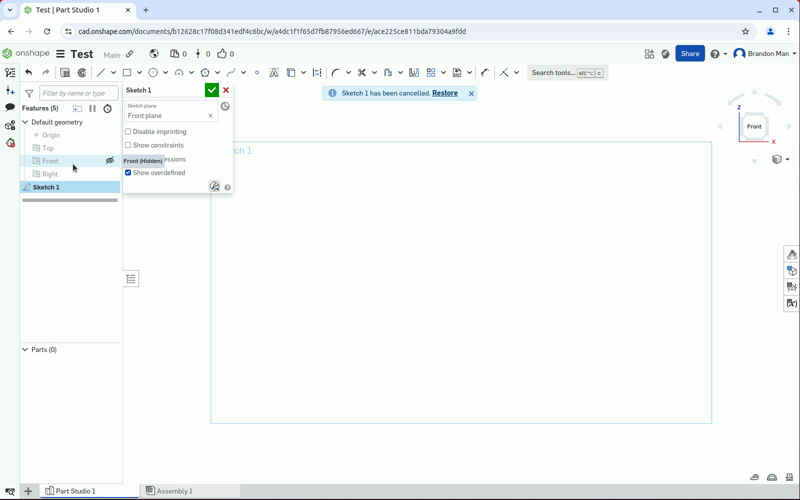
mouse_move(73, 352)
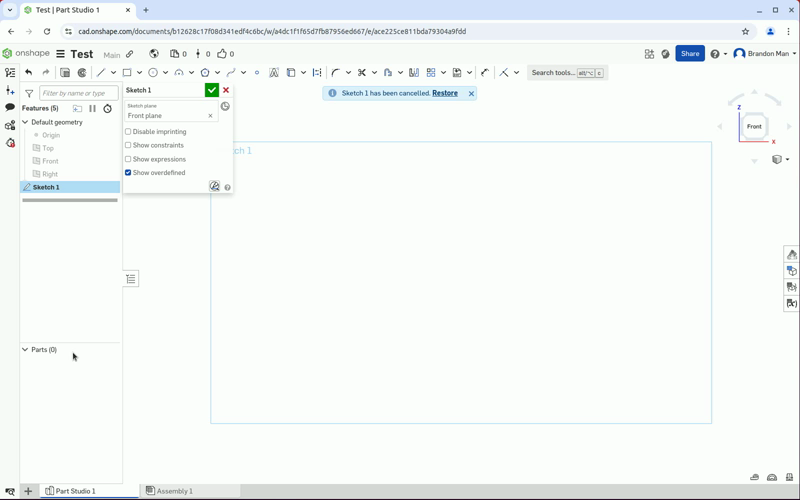
key(y)
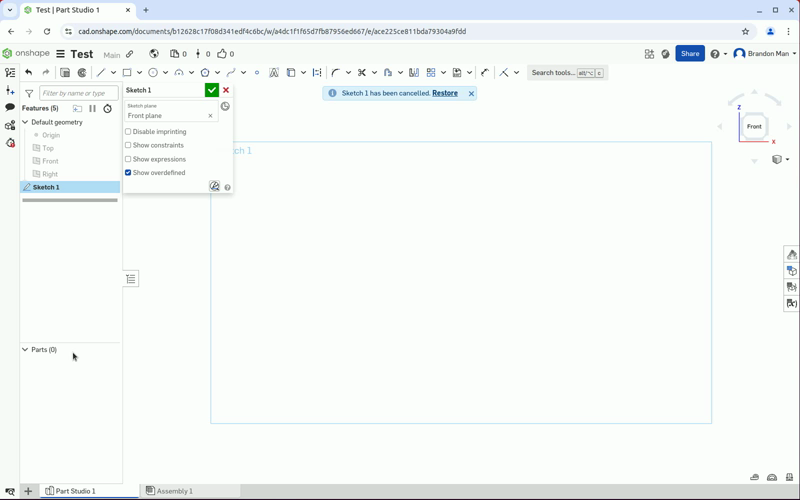
key(c)
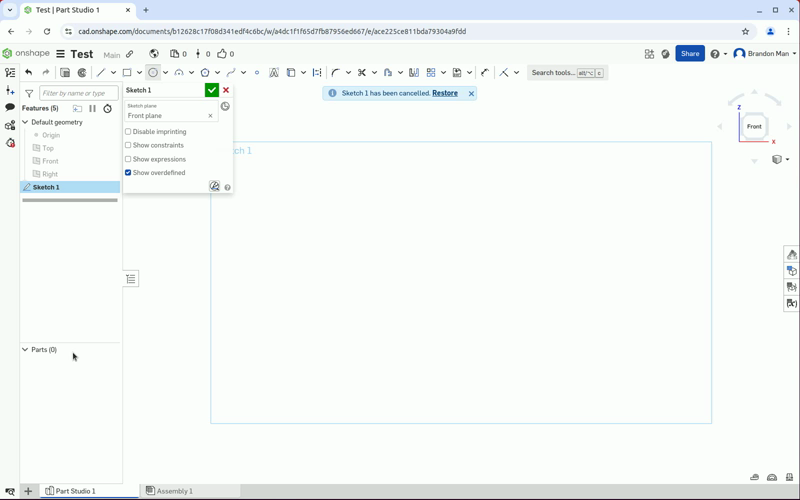
key_down(shift)
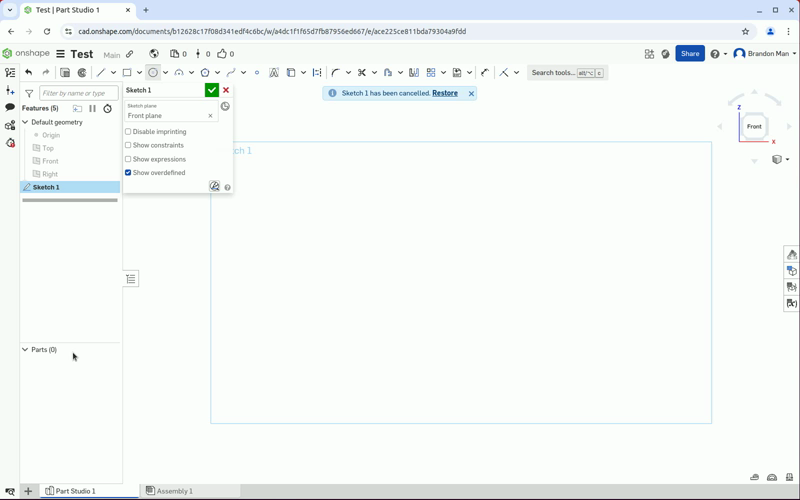
mouse_move(407, 182)
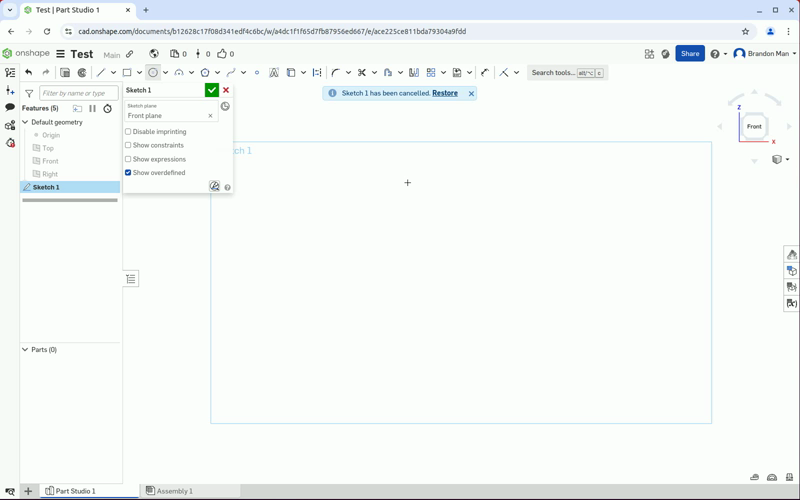
click(407, 182)
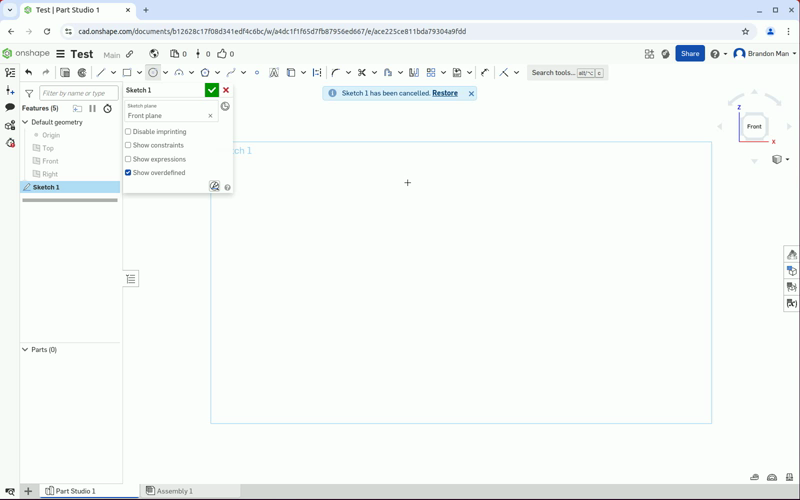
key_up(shift)
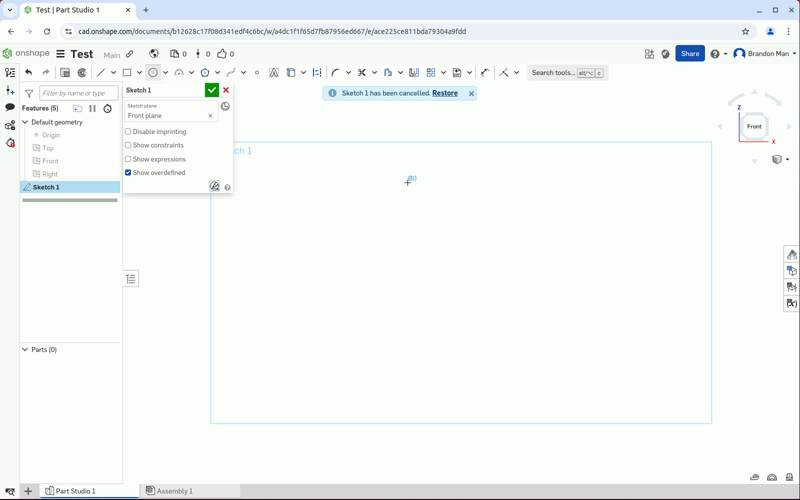
mouse_move(419, 182)
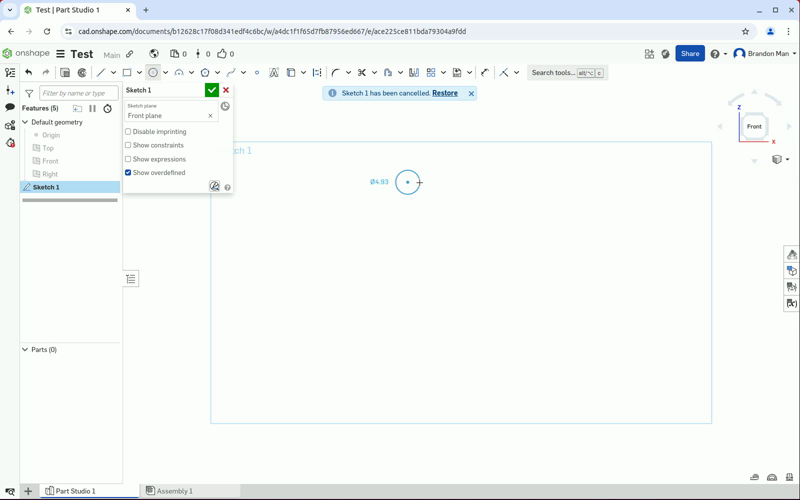
click(419, 182)
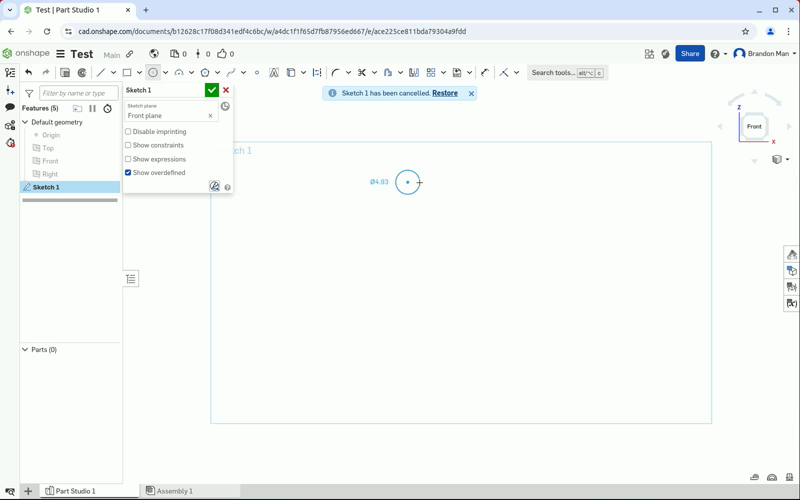
key(esc)
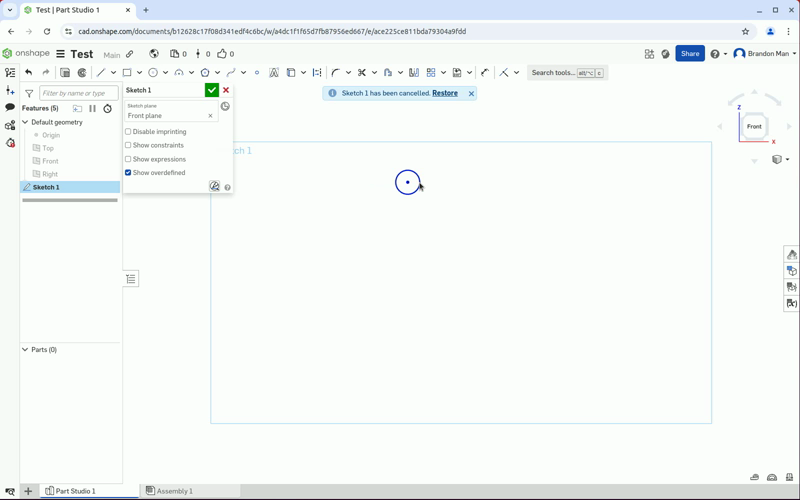
key(c)
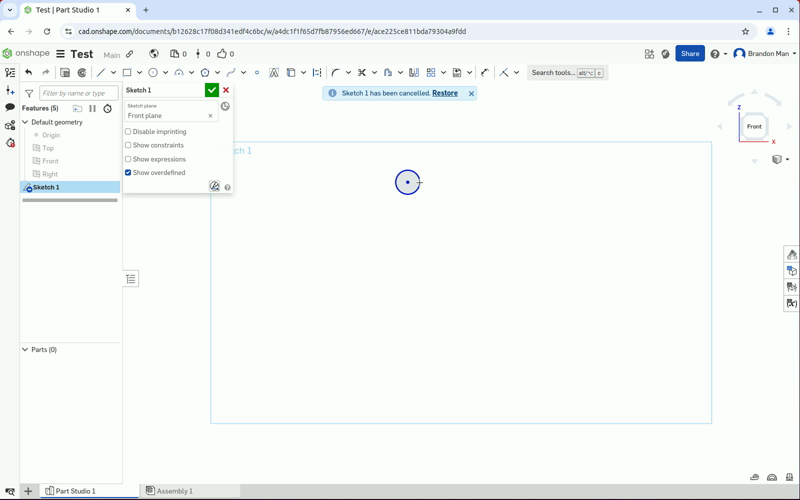
key_down(shift)
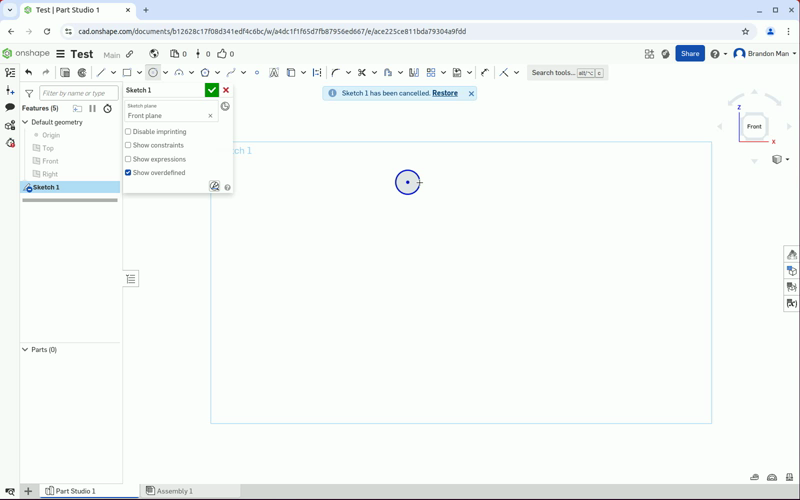
mouse_move(407, 182)
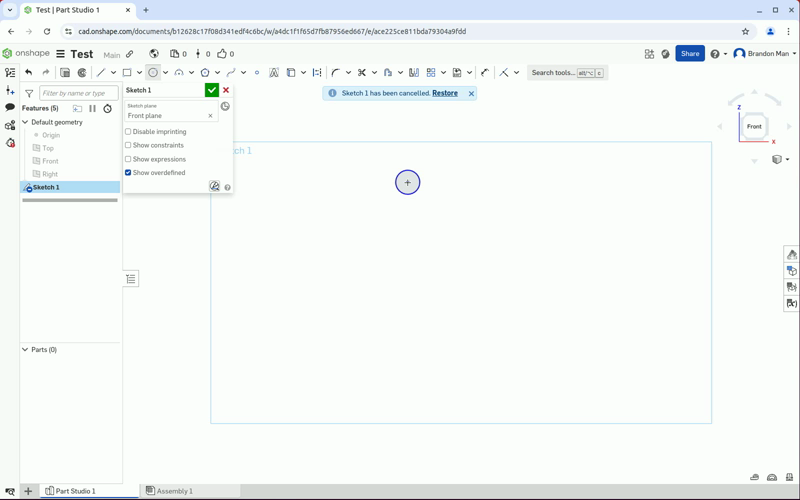
click(407, 182)
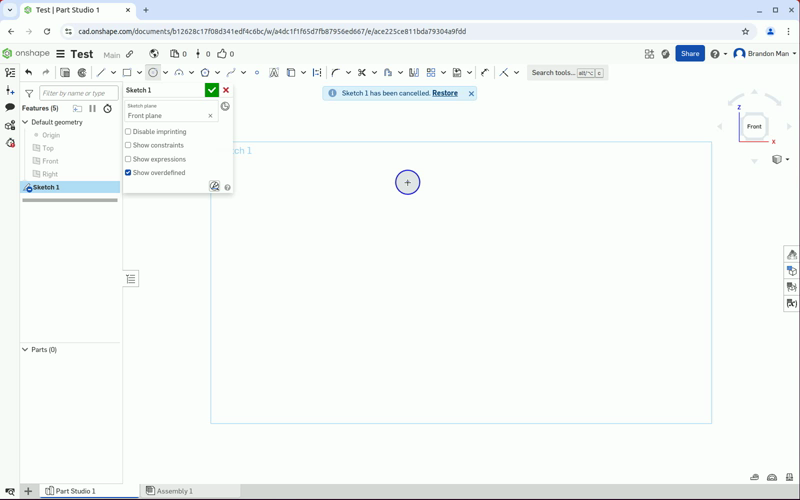
key_up(shift)
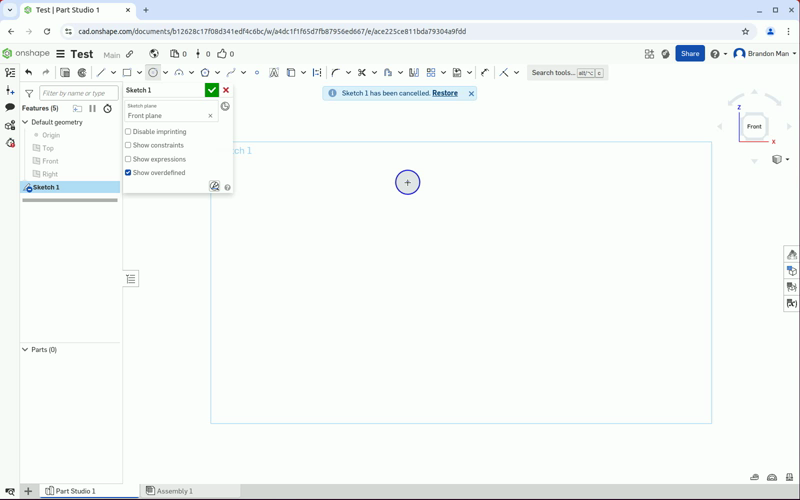
mouse_move(411, 182)
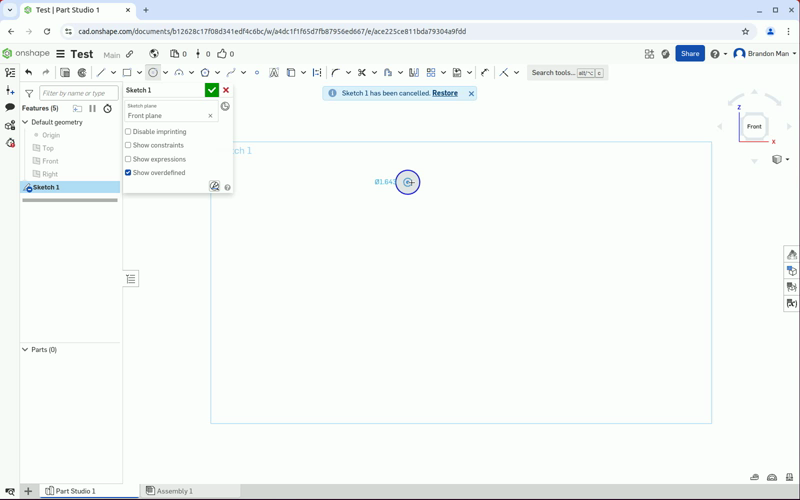
scroll(6)
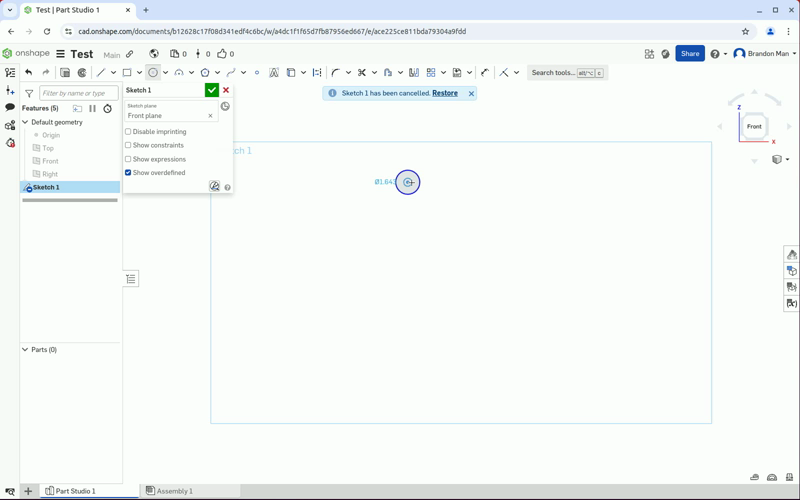
scroll(6)
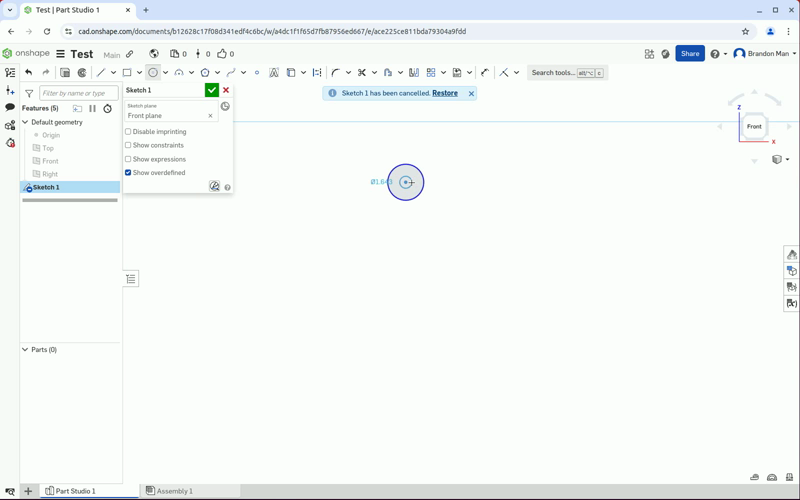
scroll(6)
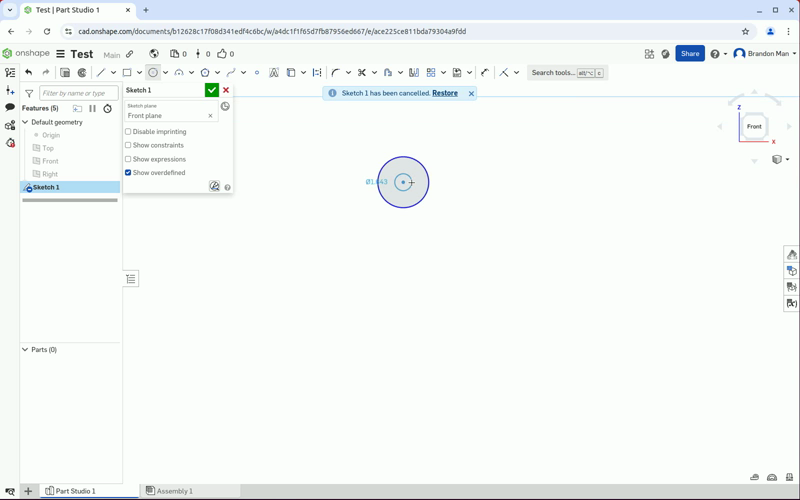
scroll(6)
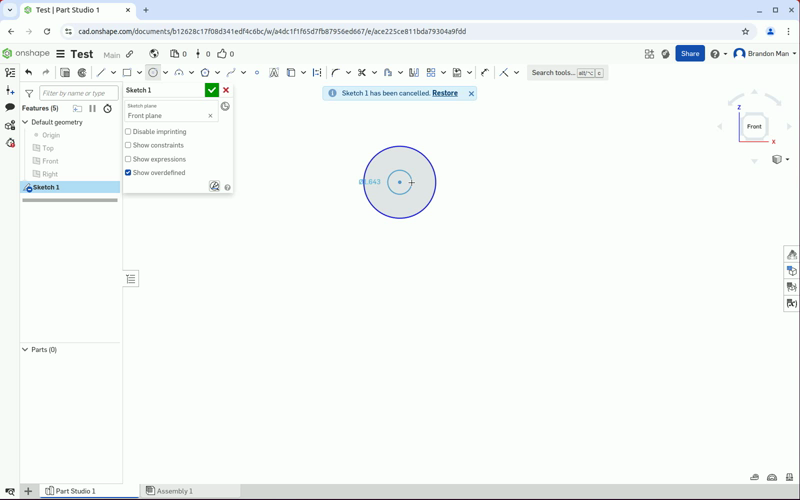
scroll(6)
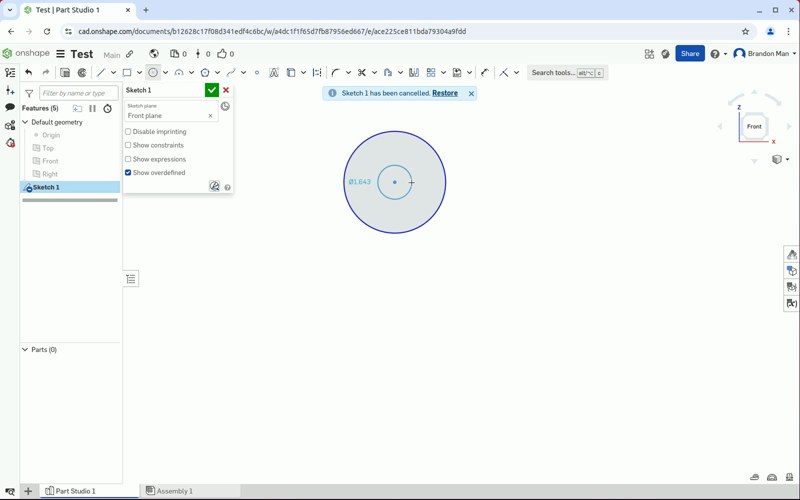
scroll(6)
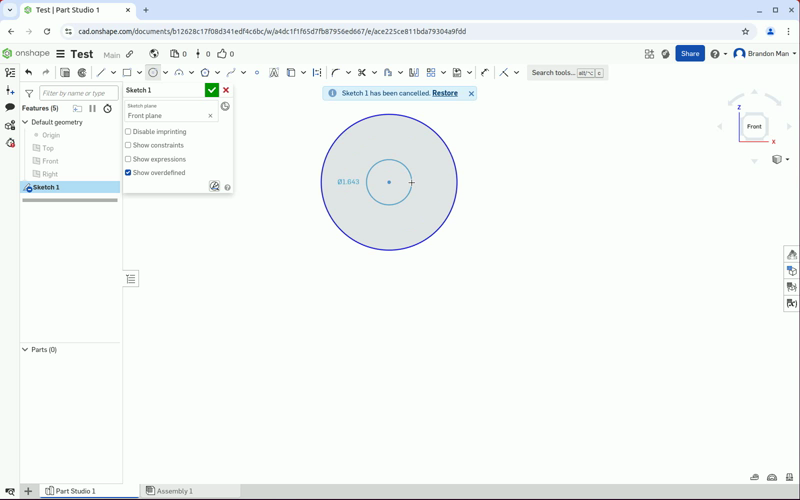
scroll(6)
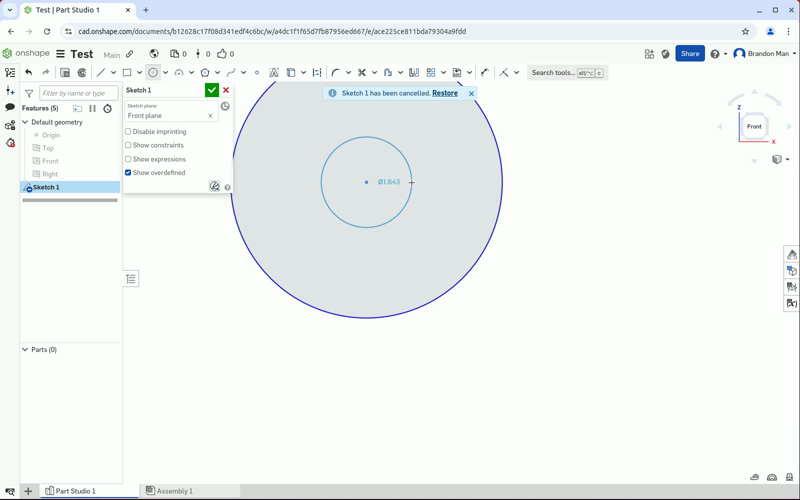
click(411, 182)
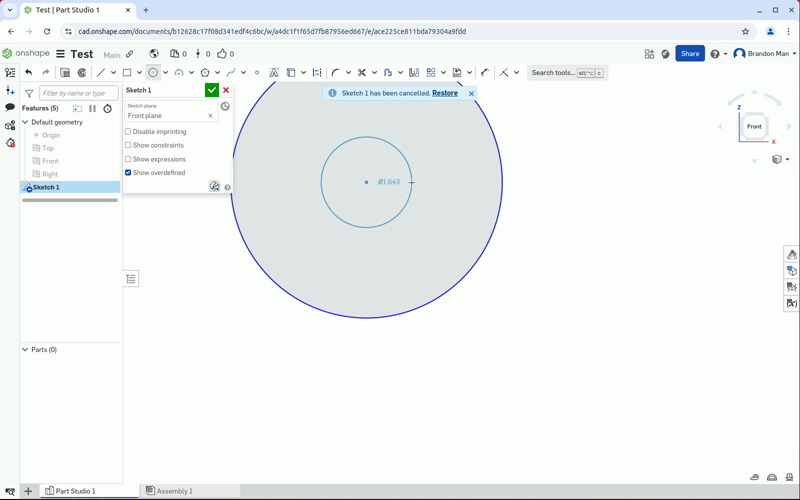
scroll(-6)
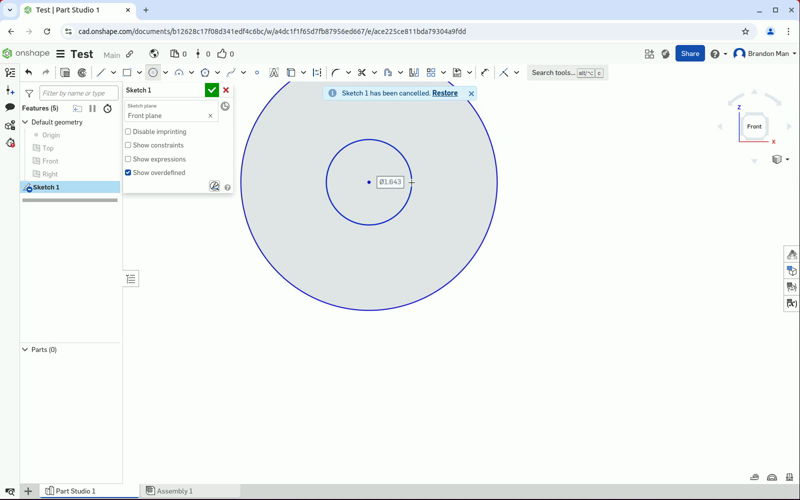
scroll(-6)
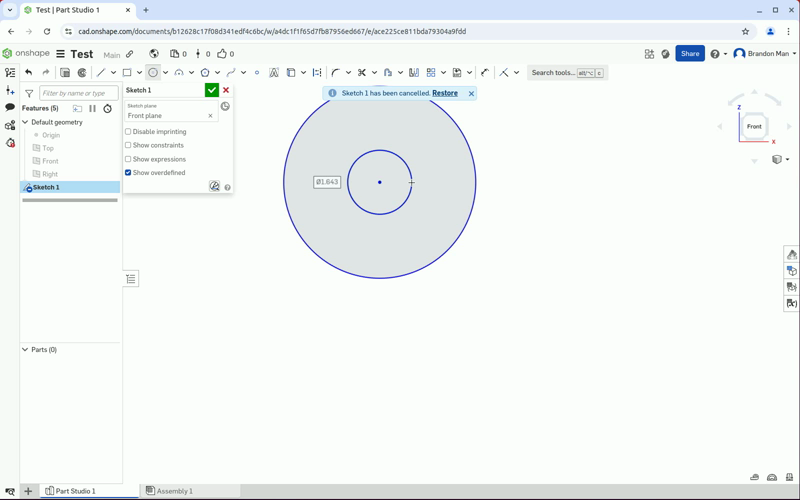
scroll(-6)
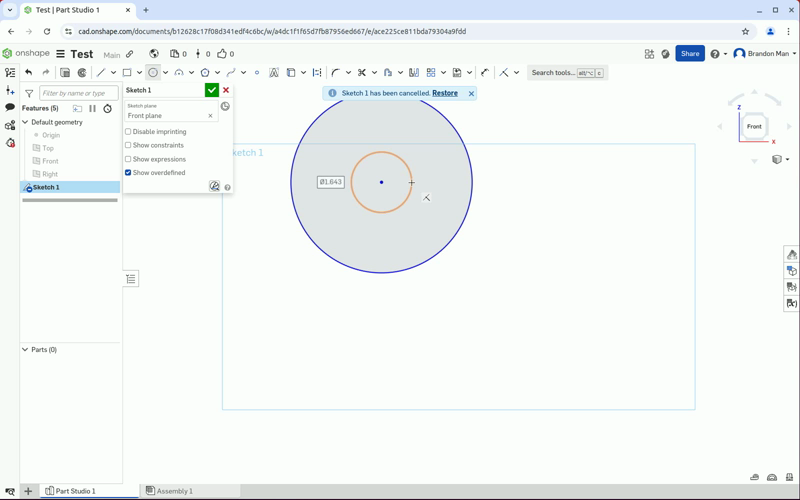
scroll(-6)
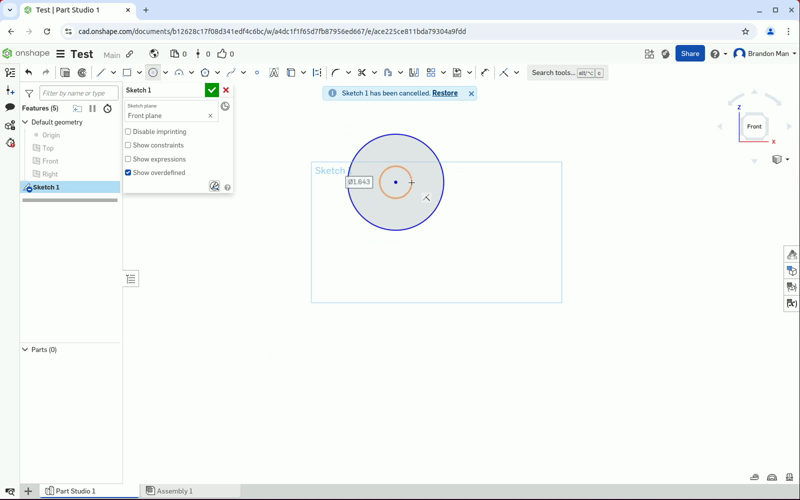
scroll(-6)
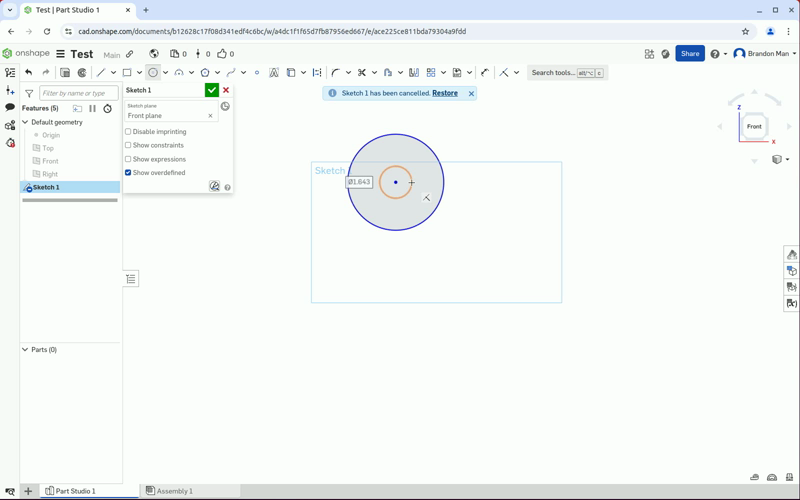
scroll(-6)
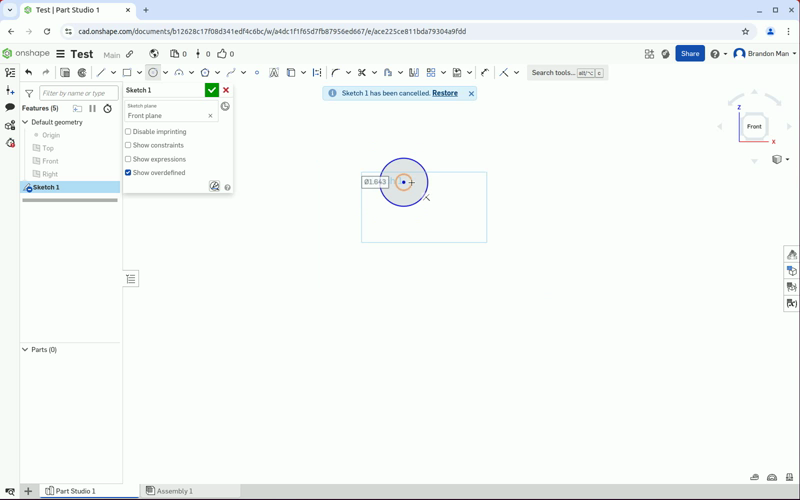
scroll(-6)
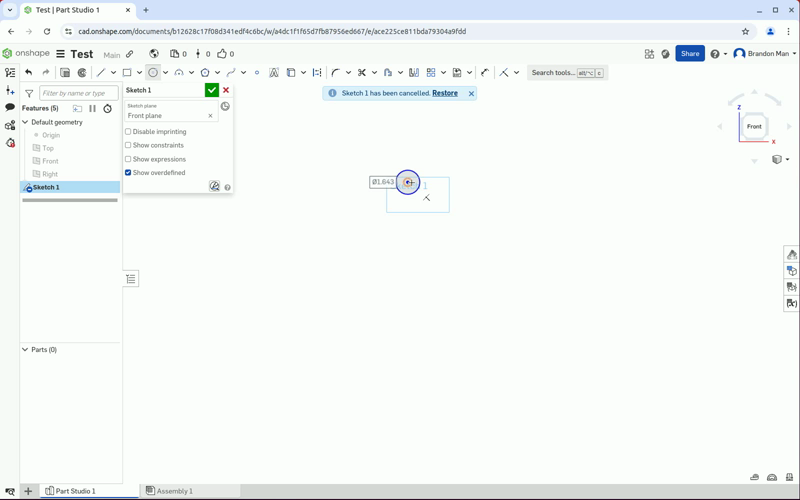
key(esc)
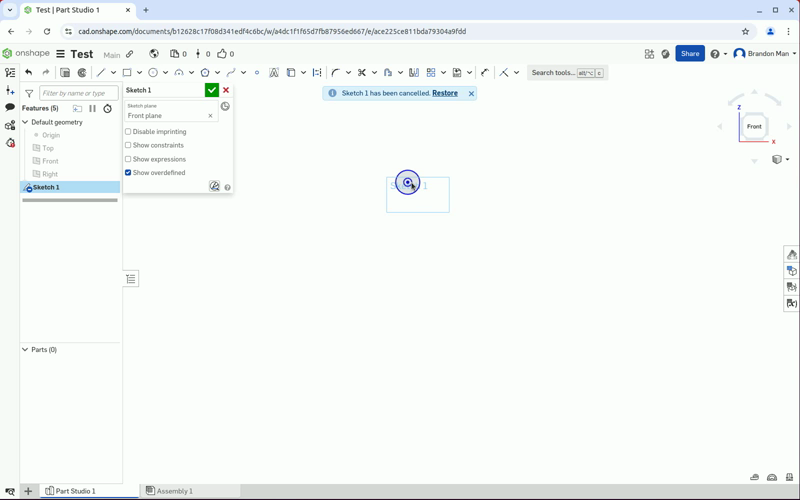
mouse_move(412, 182)
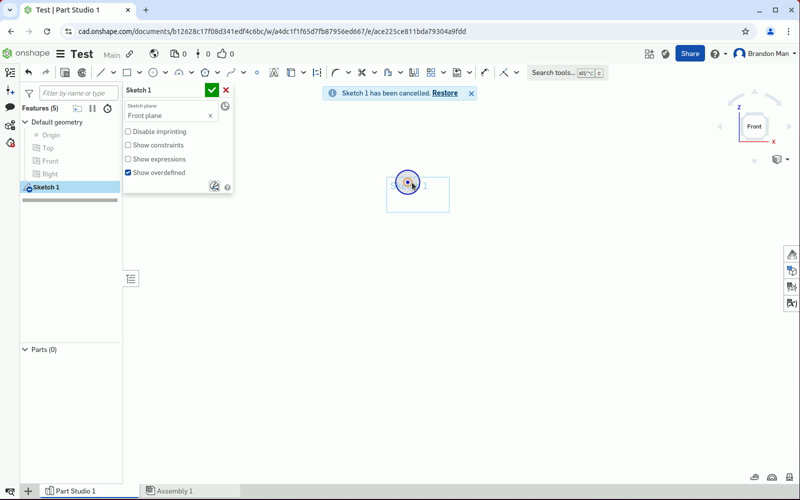
scroll(6)
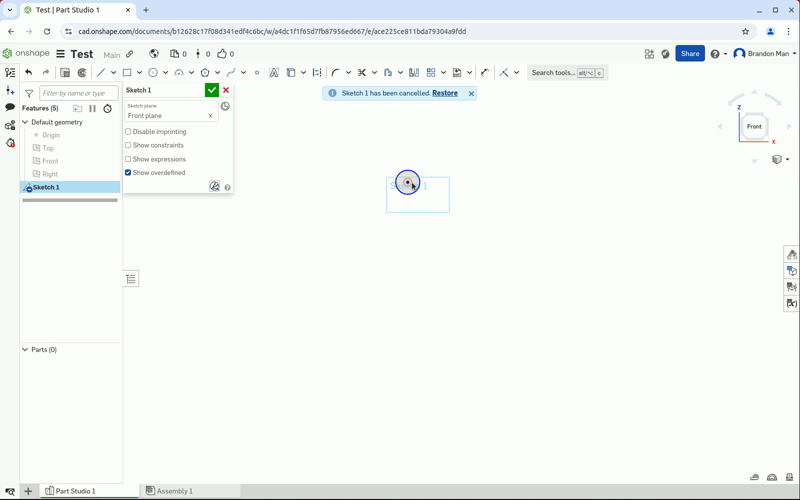
scroll(6)
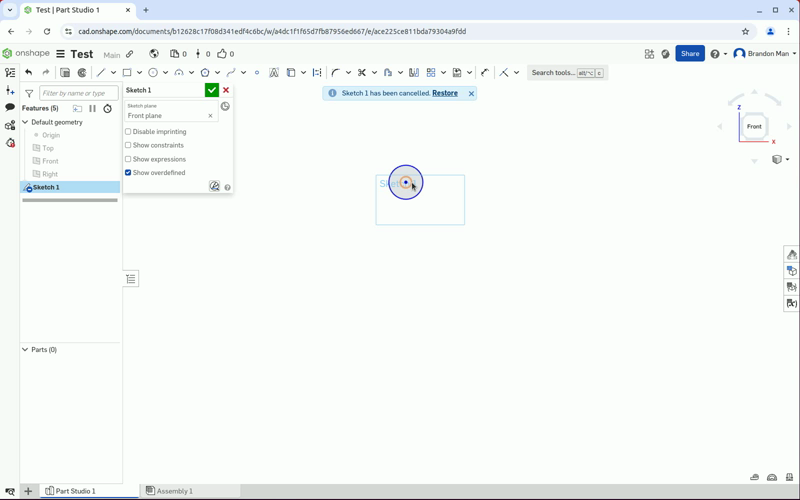
scroll(6)
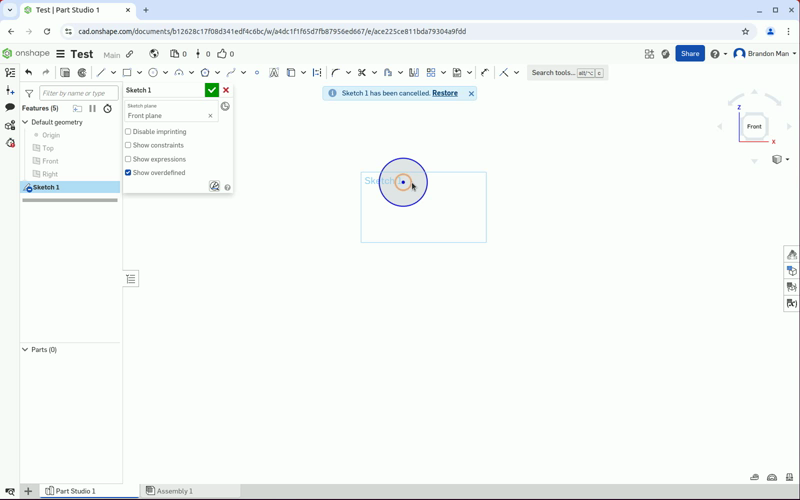
scroll(6)
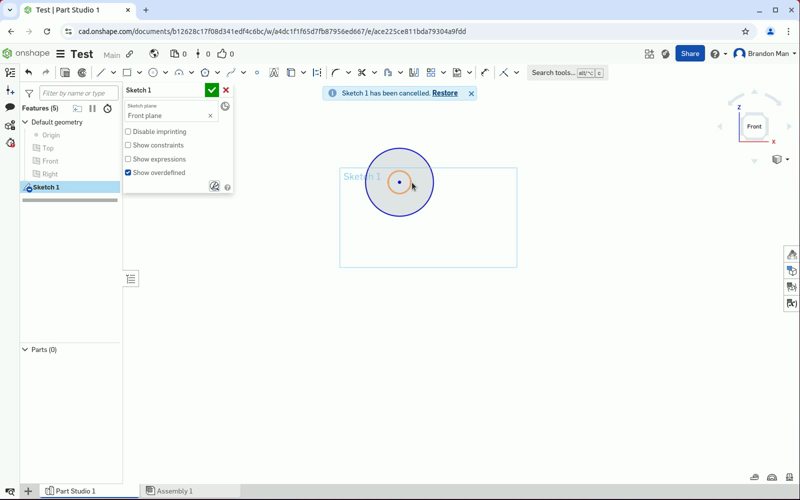
scroll(6)
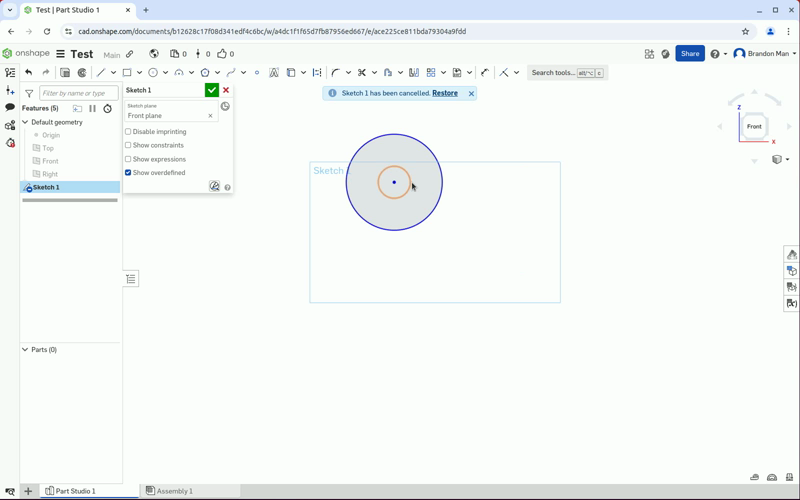
scroll(6)
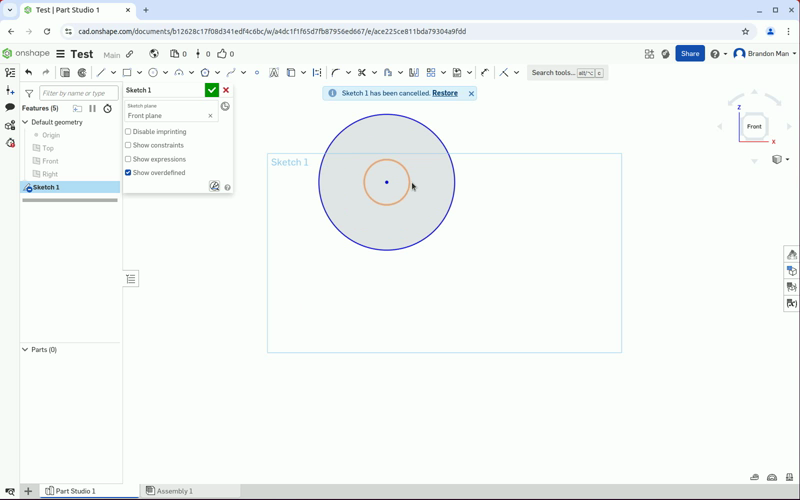
scroll(6)
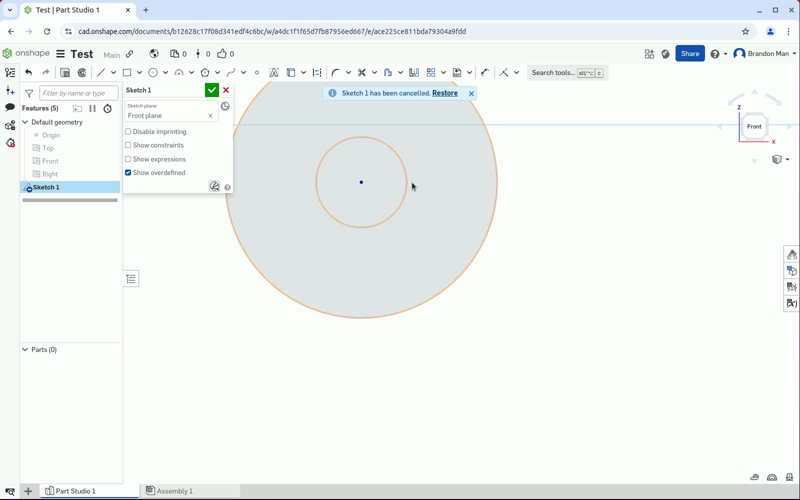
click(412, 182)
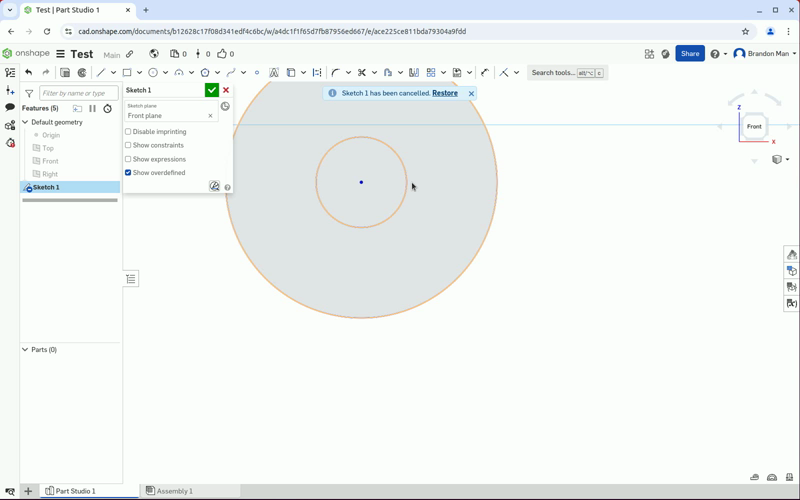
scroll(-6)
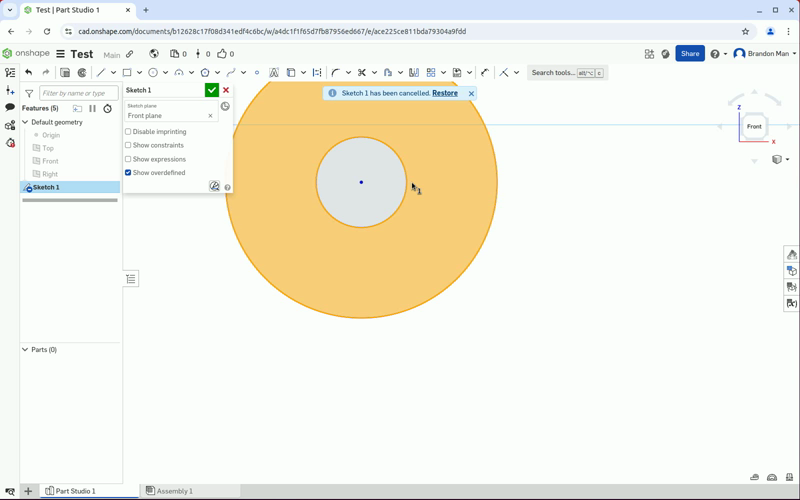
scroll(-6)
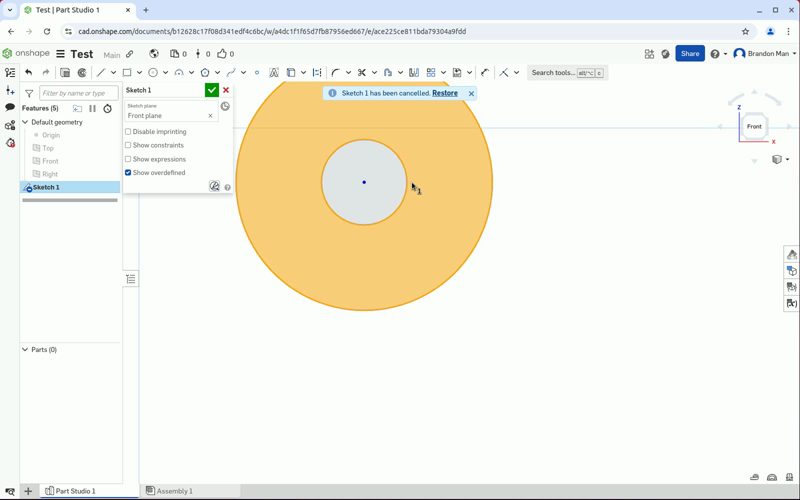
scroll(-6)
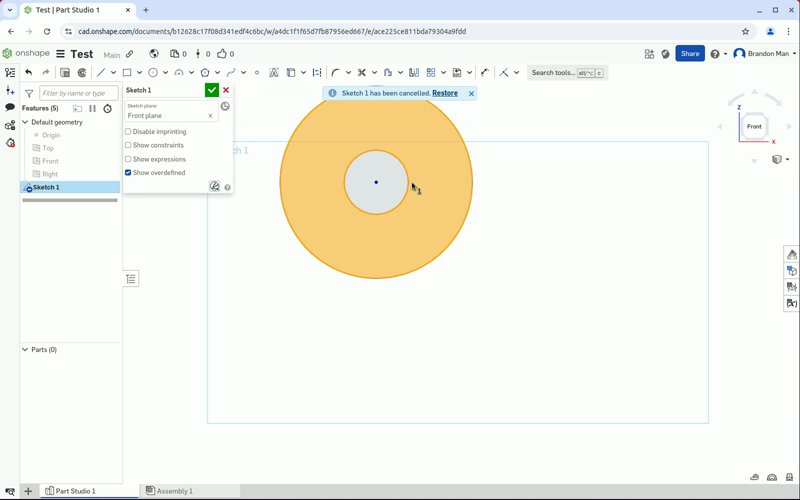
scroll(-6)
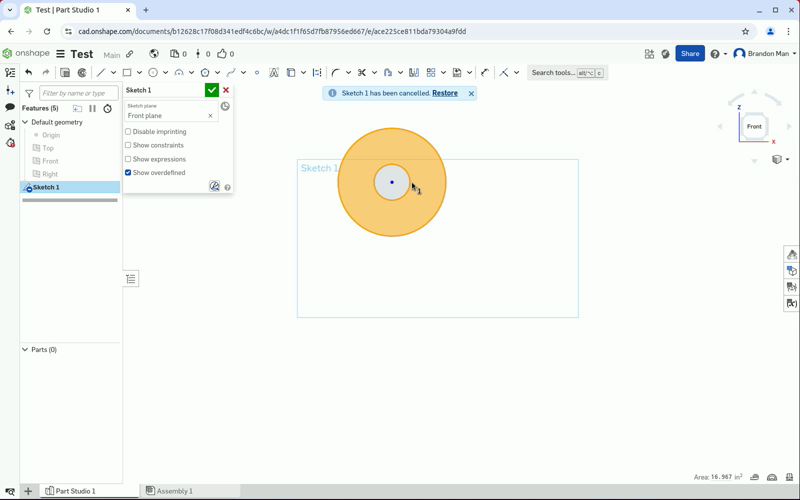
scroll(-6)
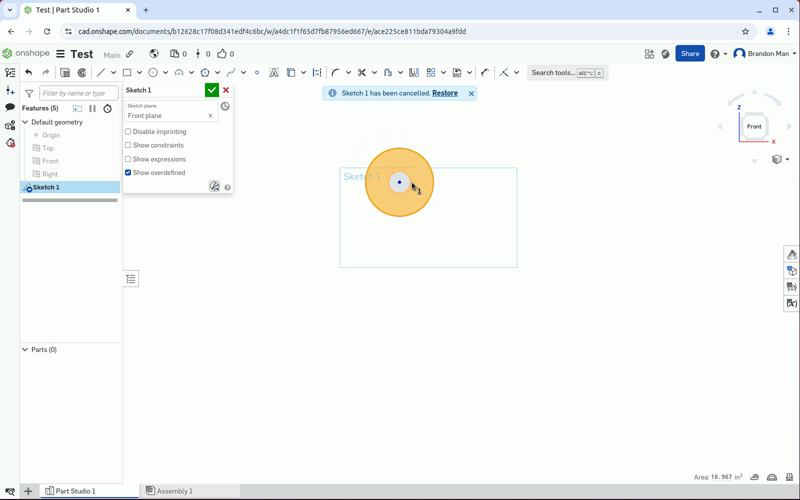
scroll(-6)
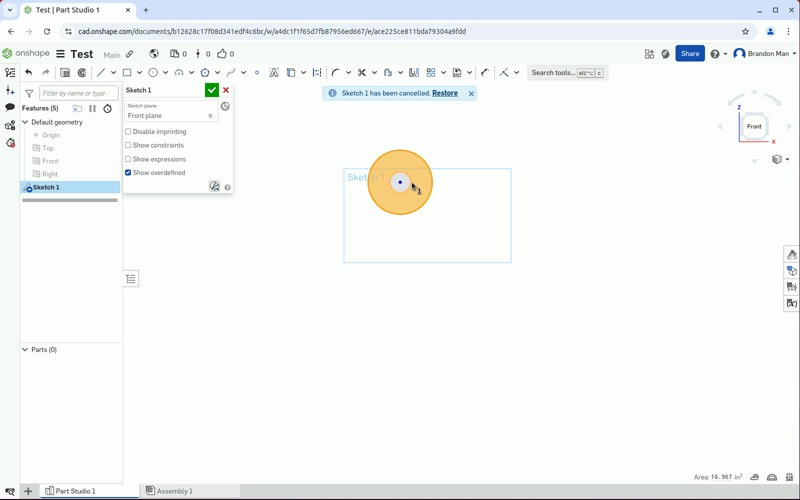
scroll(-6)
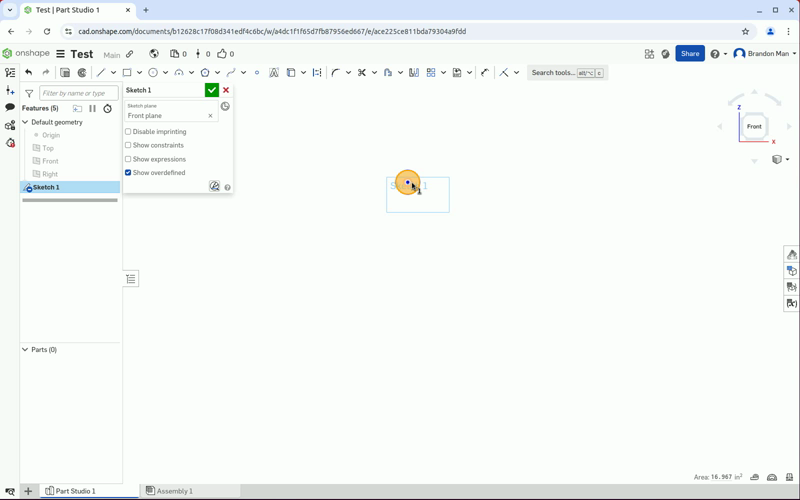
mouse_move(73, 352)
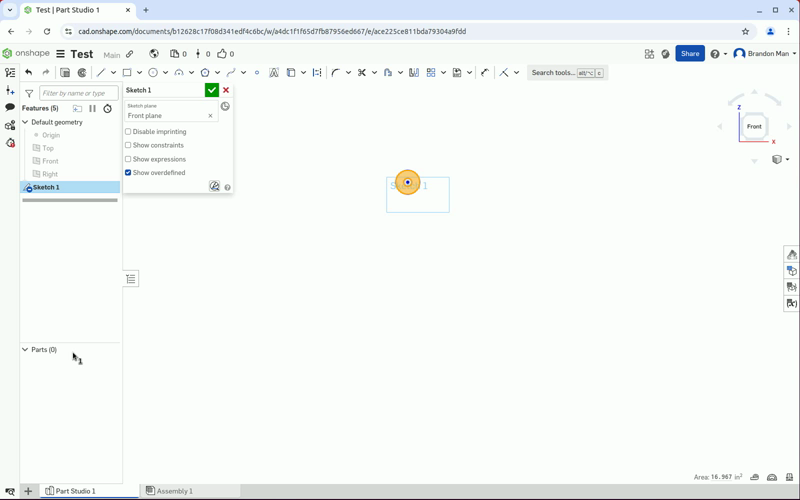
key(shift+y)
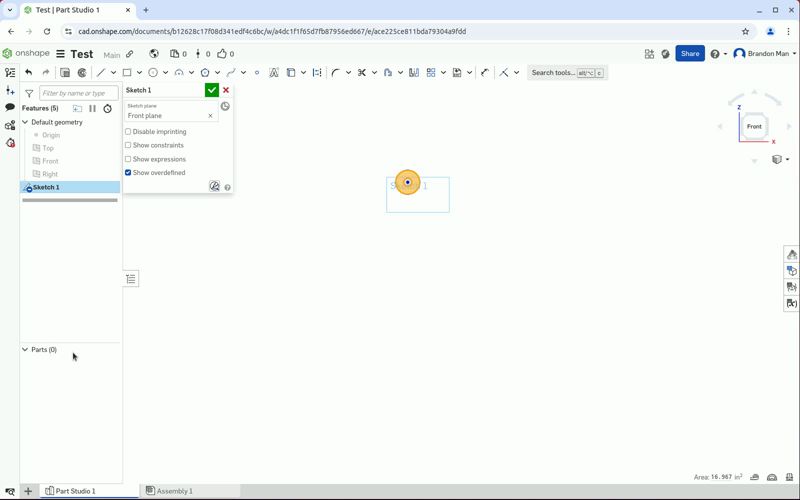
key(shift+e)
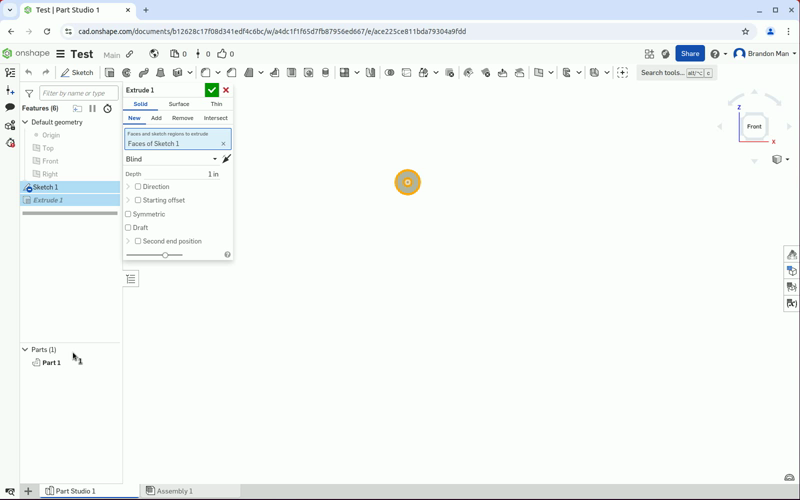
mouse_move(143, 106)
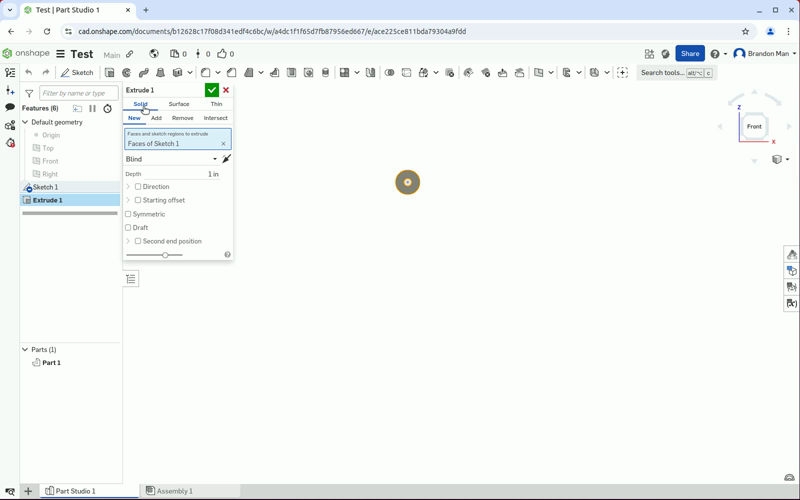
click(143, 106)
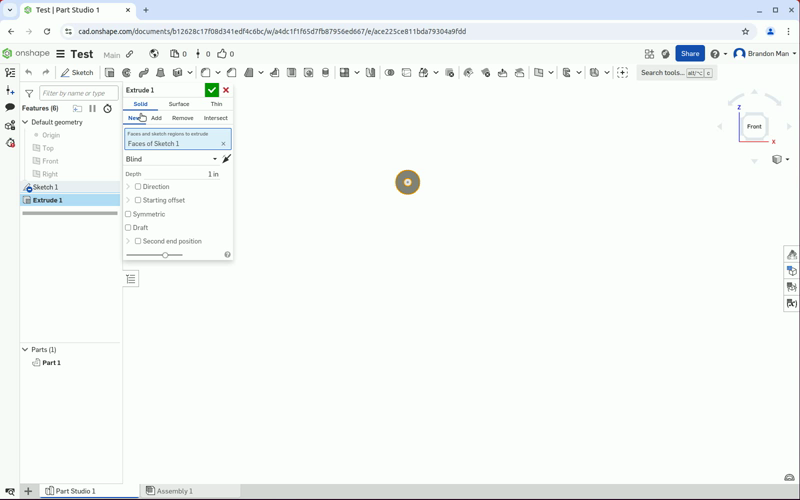
mouse_move(137, 120)
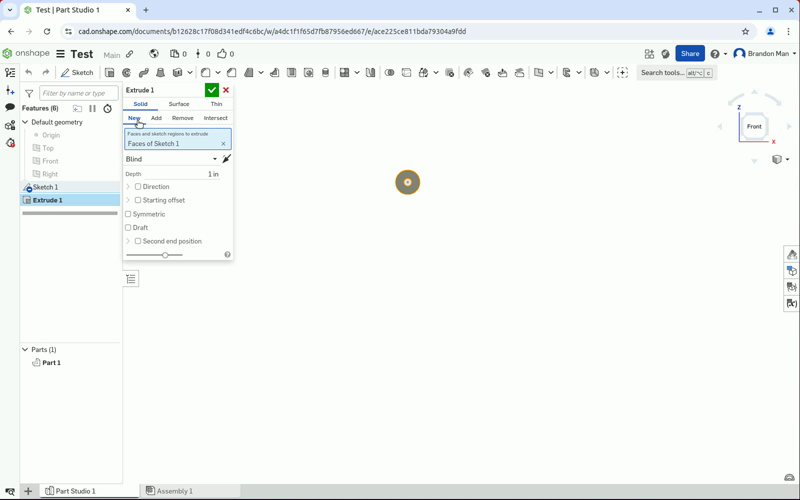
click(137, 120)
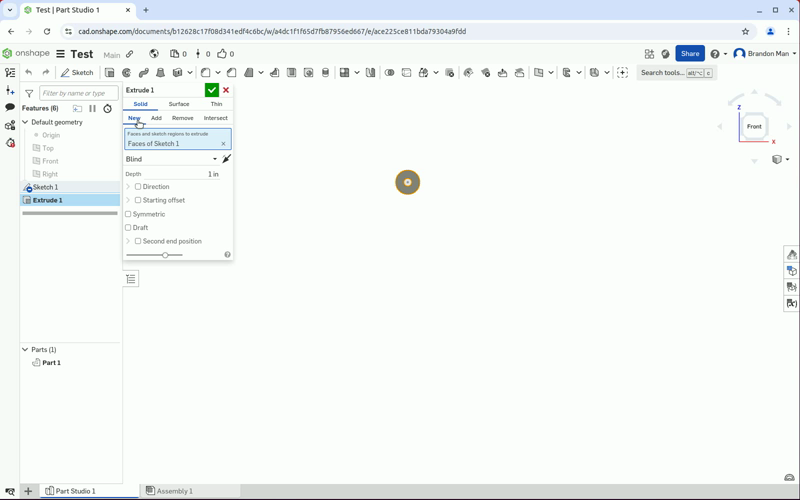
key(tab, 4)
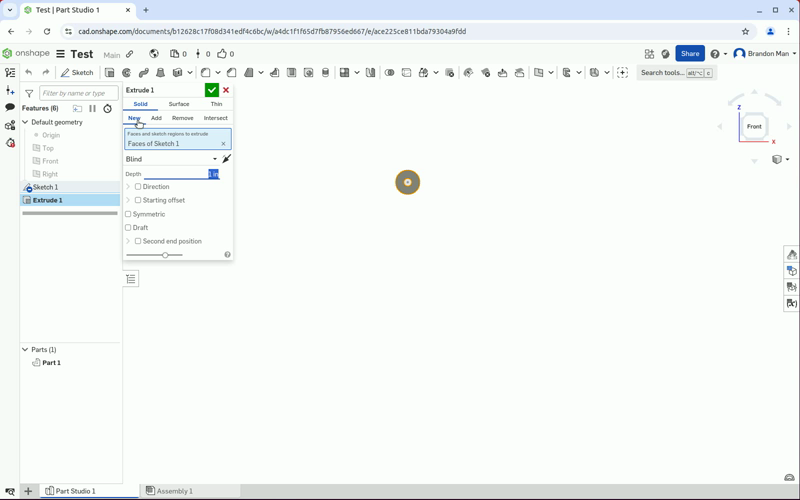
text(0.722)
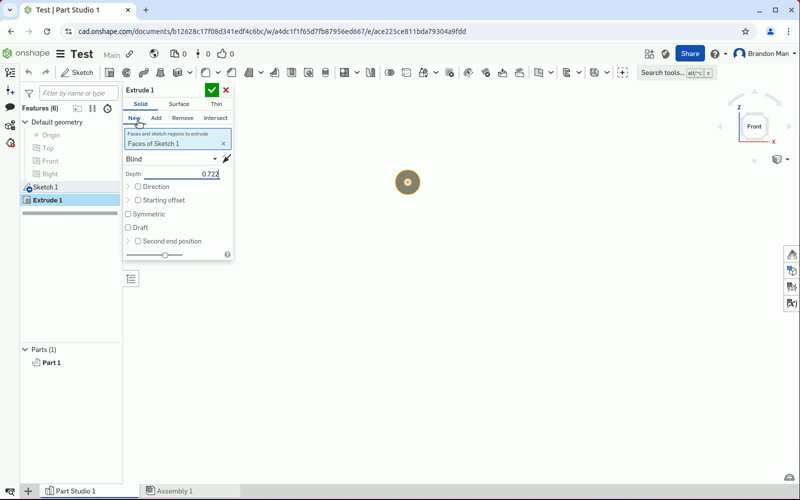
key(enter)
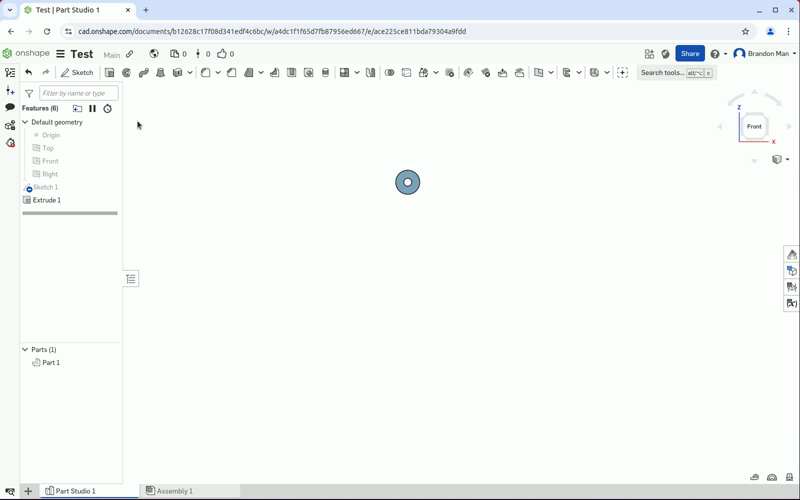
key(shift+h)
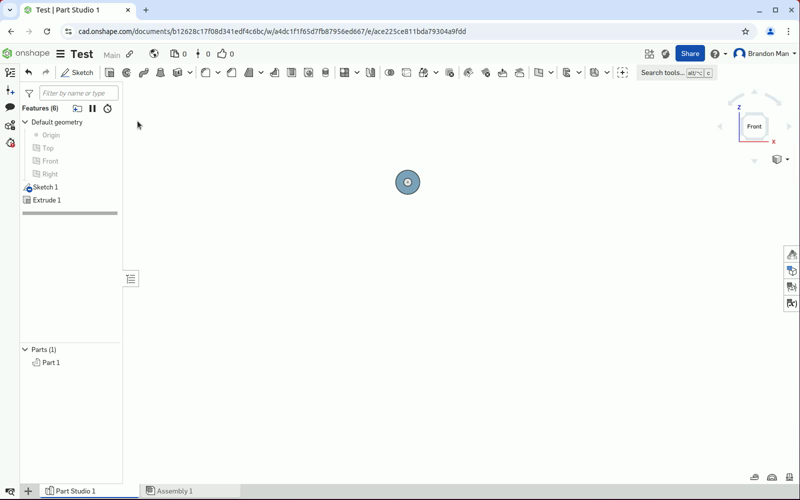
key(shift+h)
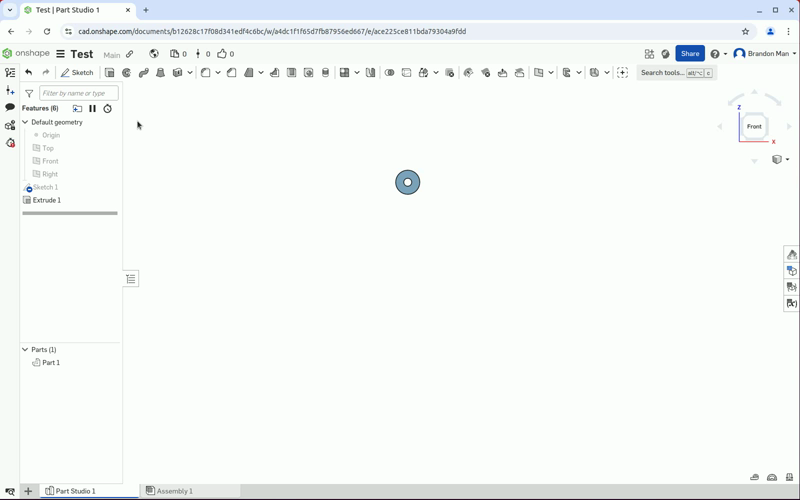
mouse_move(73, 189)
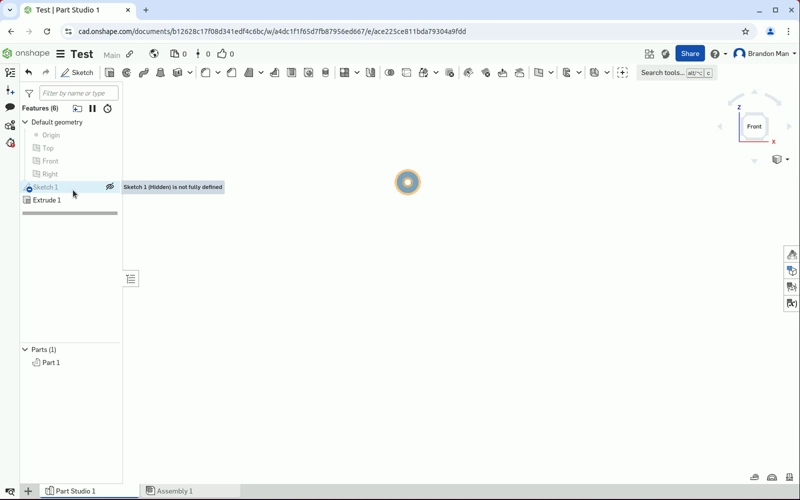
click(73, 189)
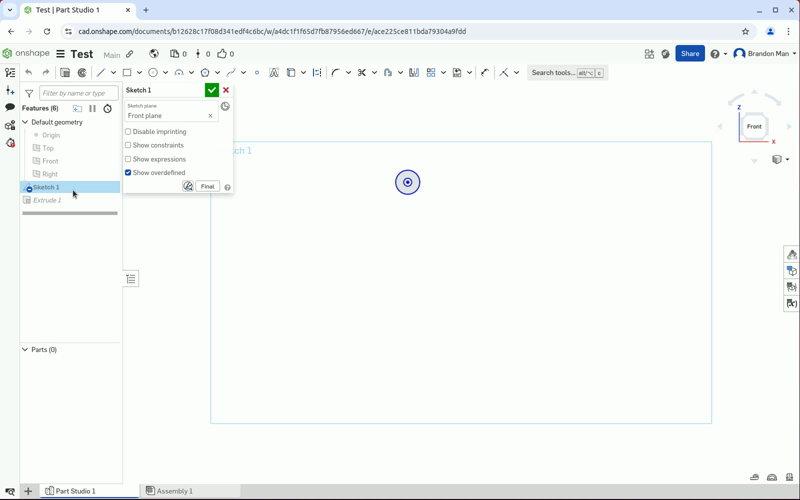
mouse_move(229, 92)
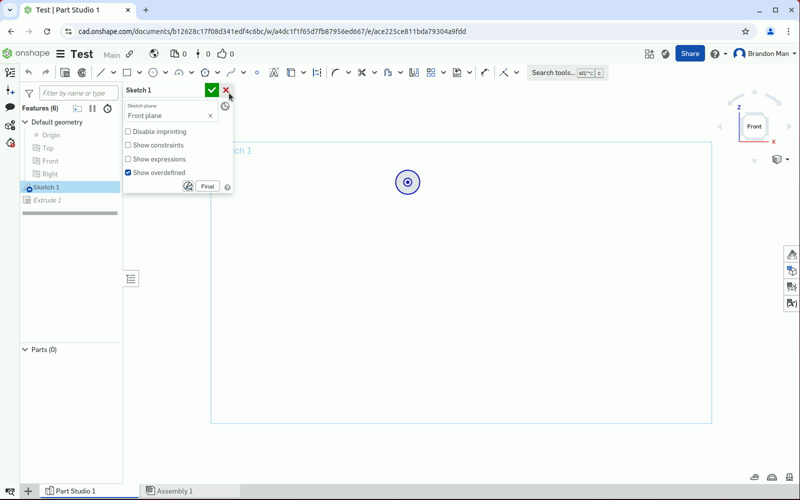
click(229, 92)
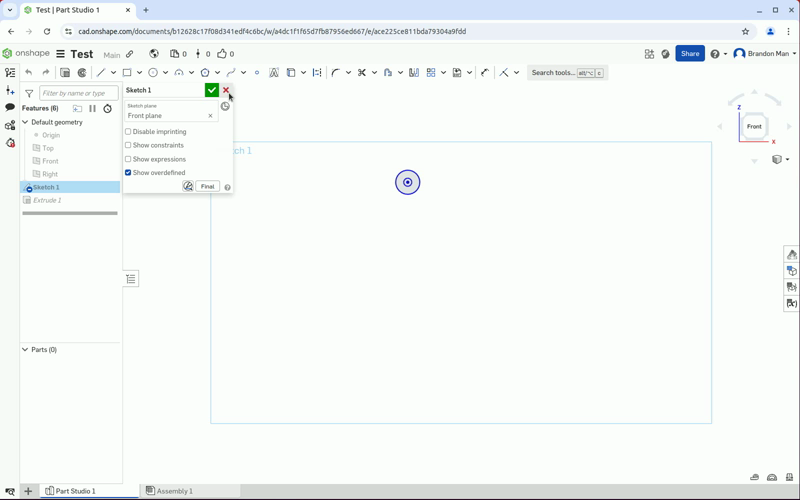
key(shift+s)
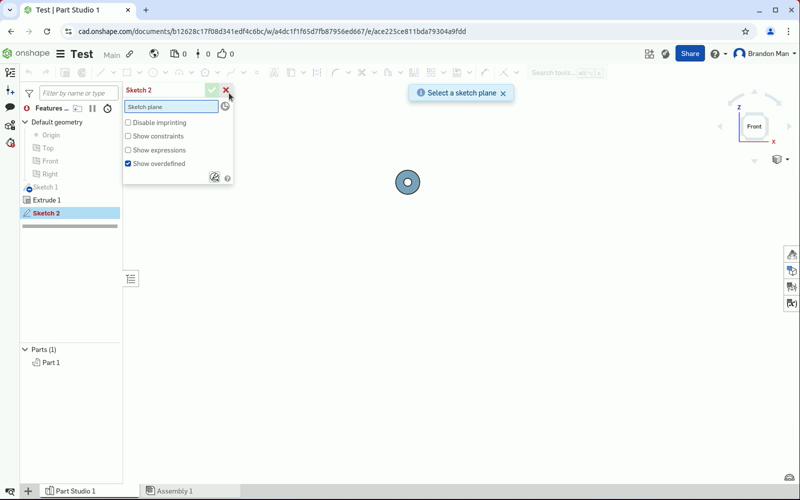
mouse_move(73, 163)
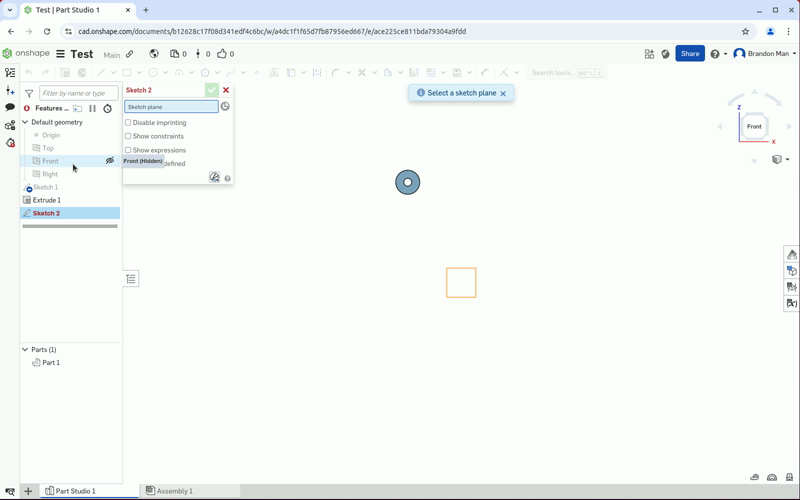
click(73, 163)
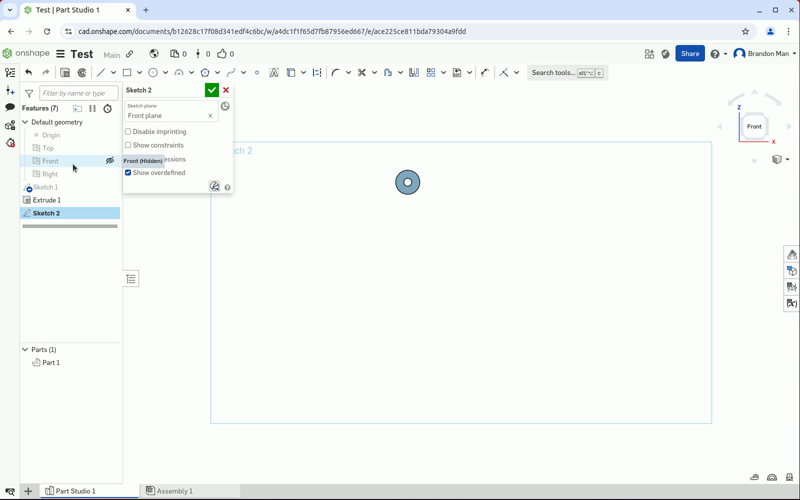
mouse_move(73, 352)
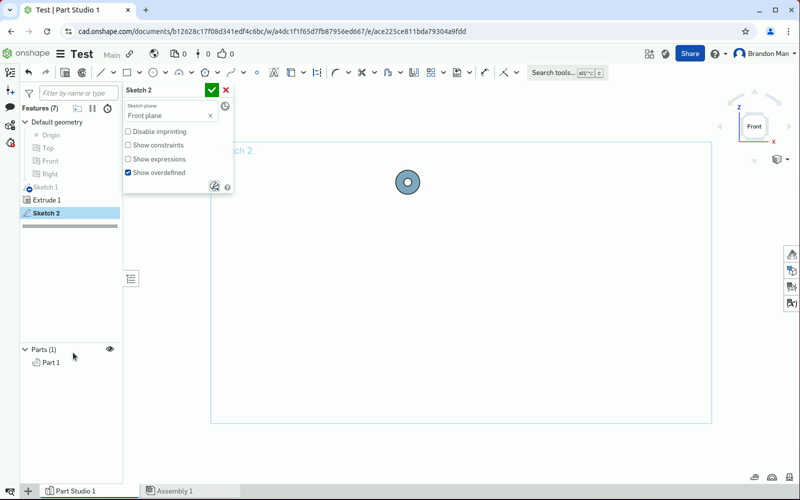
key(y)
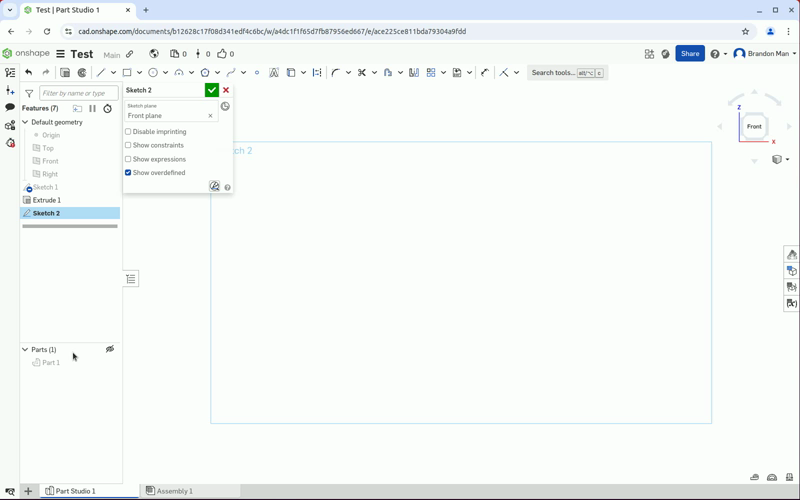
key(c)
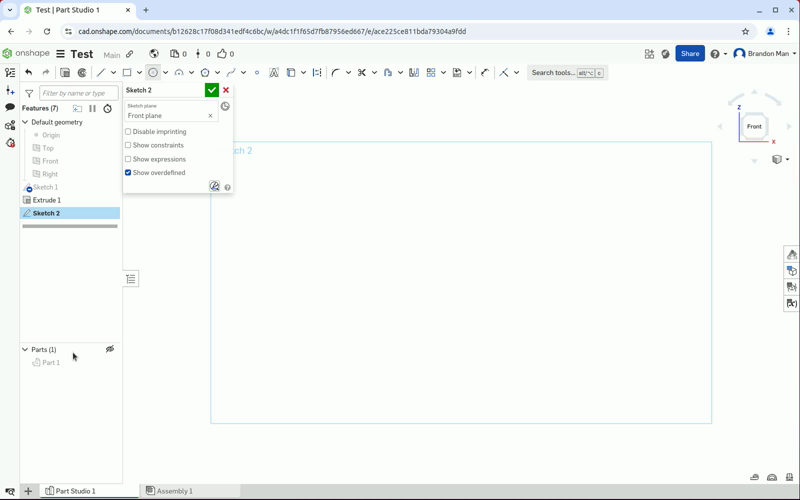
key_down(shift)
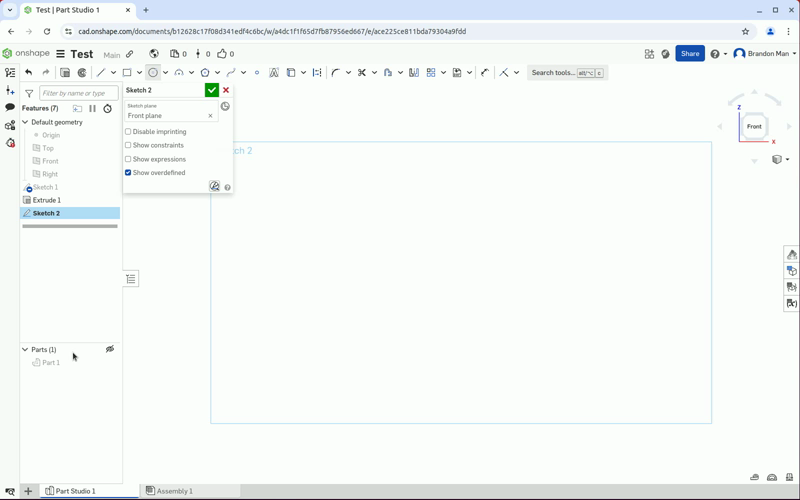
mouse_move(407, 319)
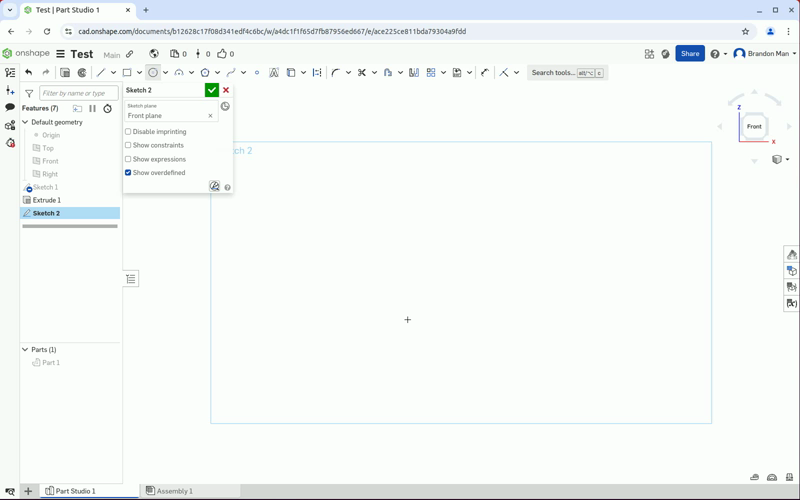
click(407, 319)
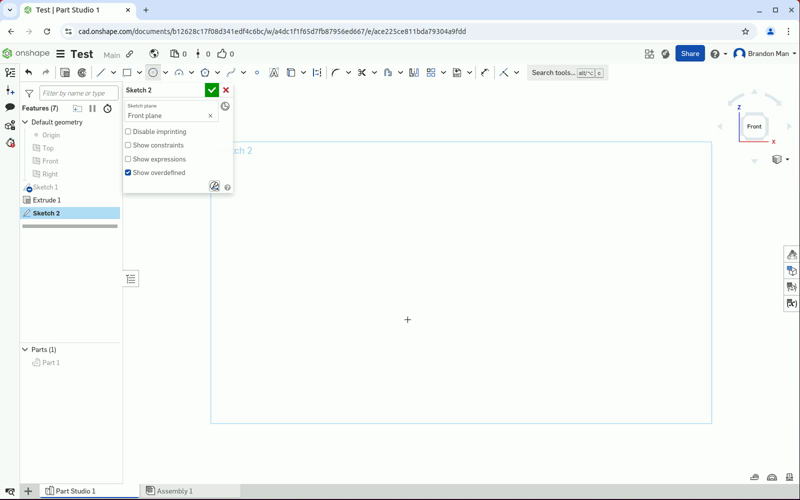
key_up(shift)
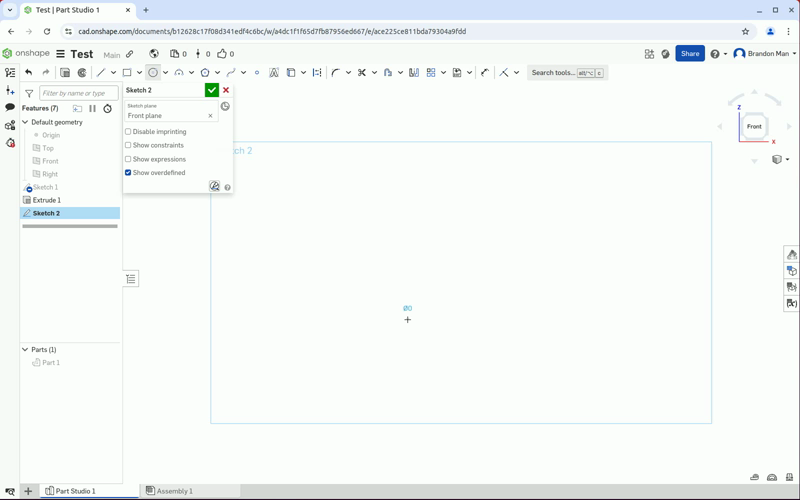
mouse_move(419, 319)
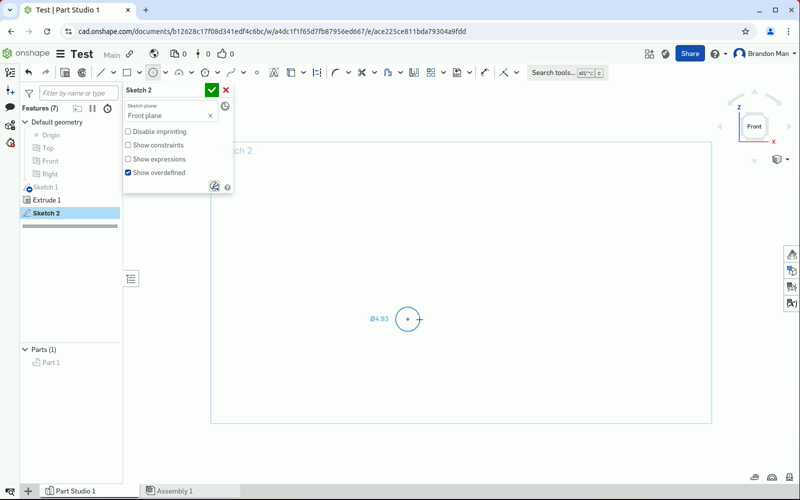
click(419, 319)
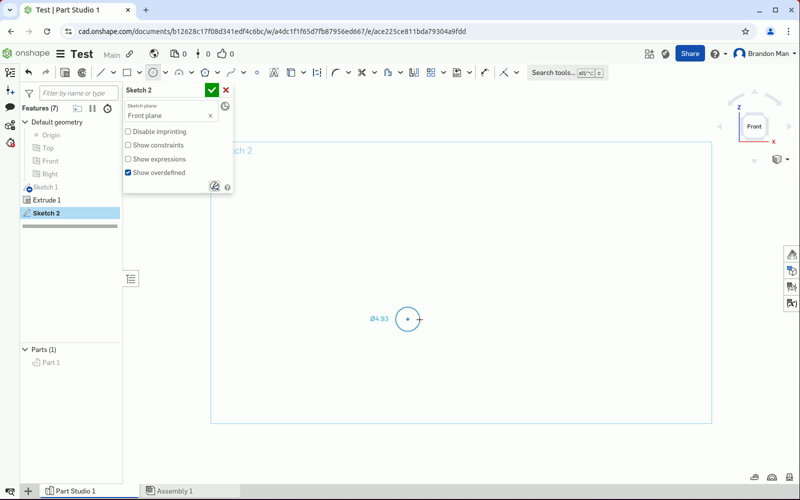
key(esc)
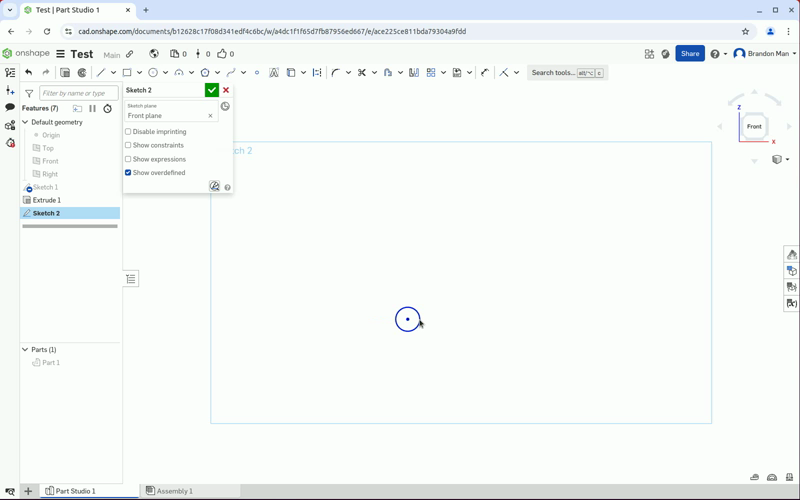
key(c)
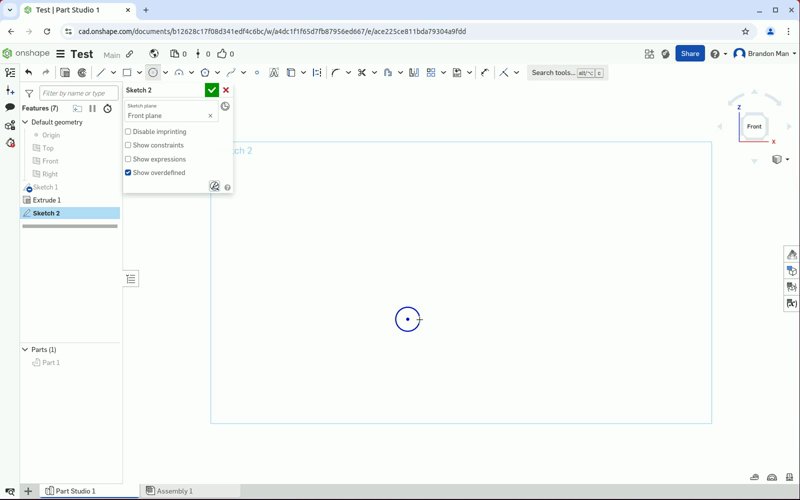
key_down(shift)
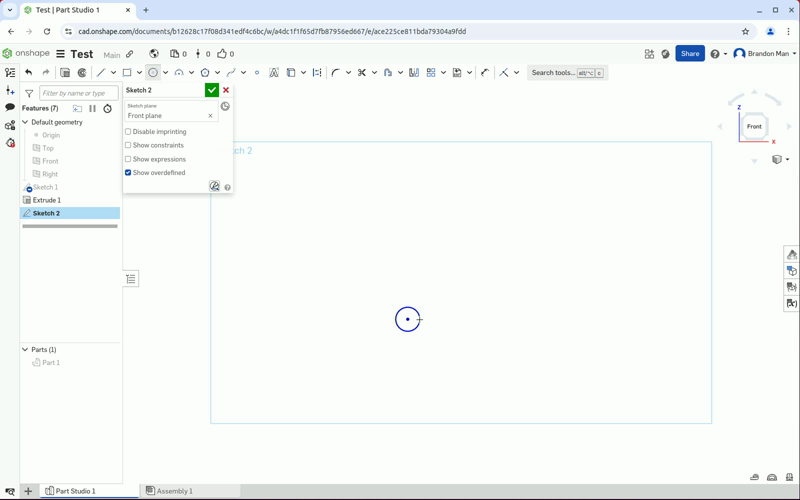
mouse_move(407, 319)
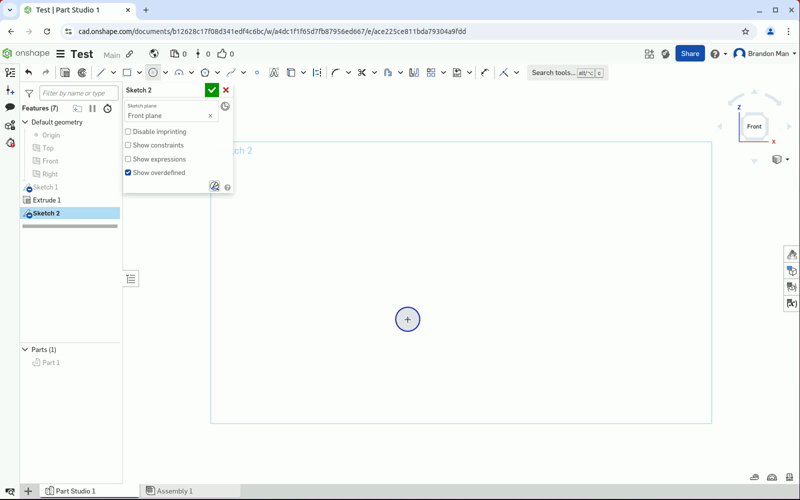
click(407, 319)
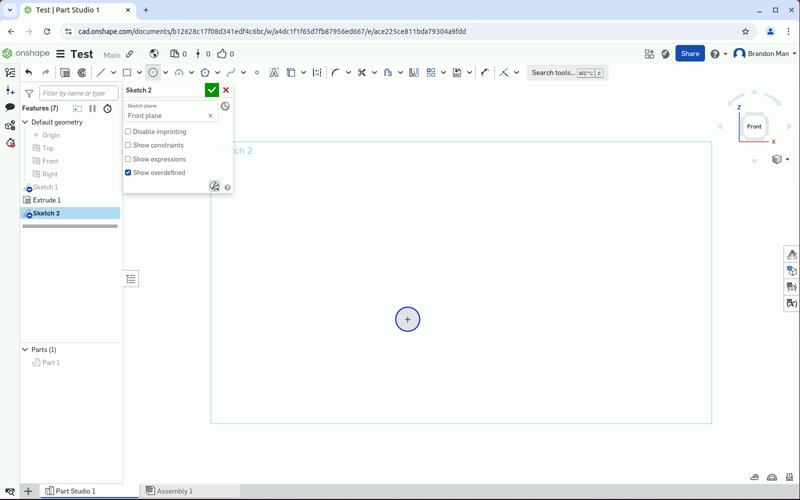
key_up(shift)
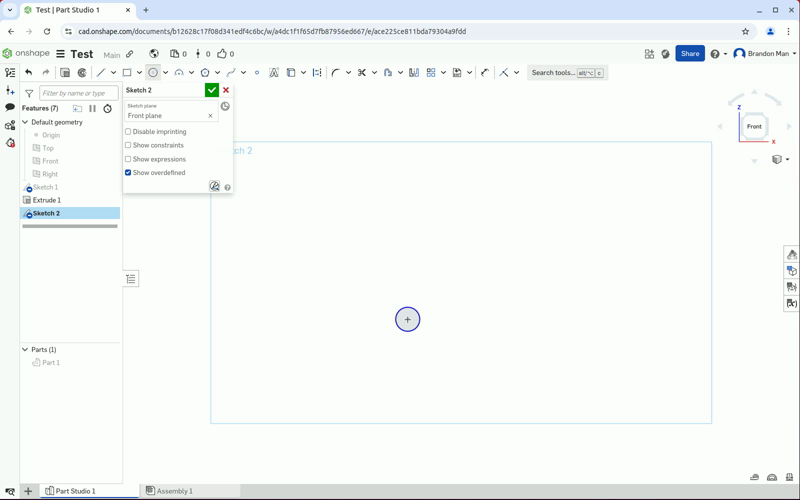
mouse_move(411, 319)
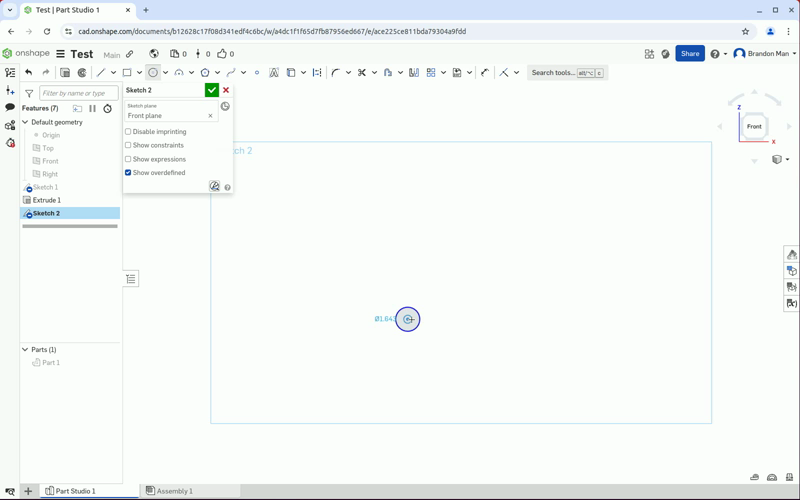
scroll(6)
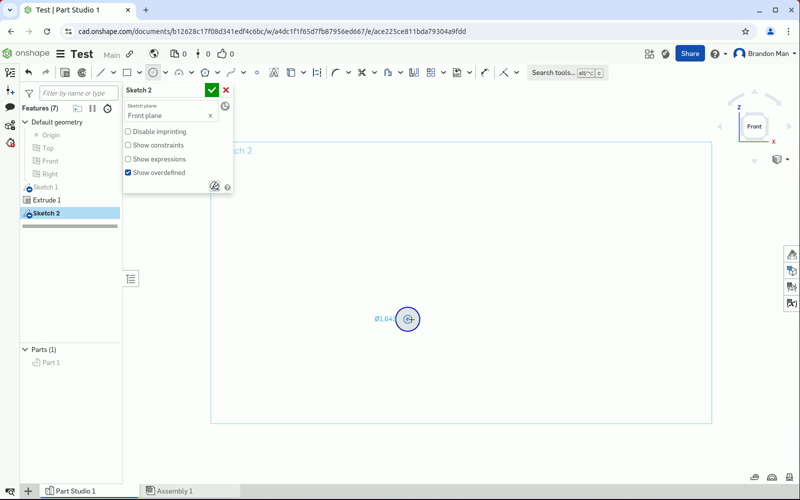
scroll(6)
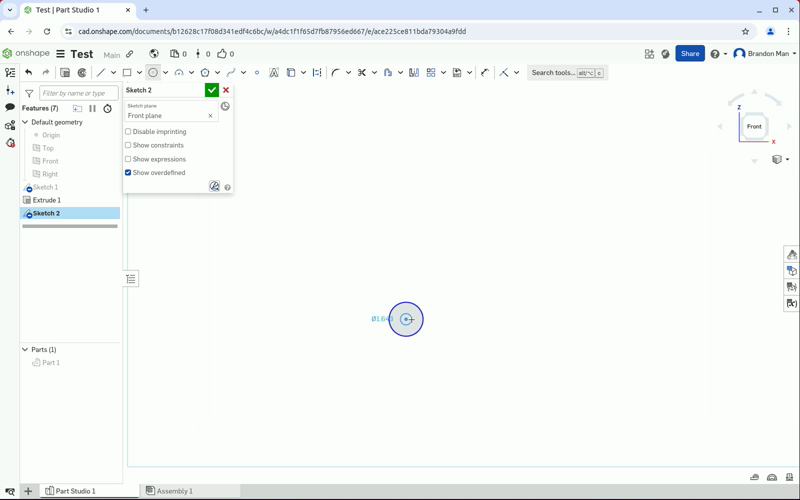
scroll(6)
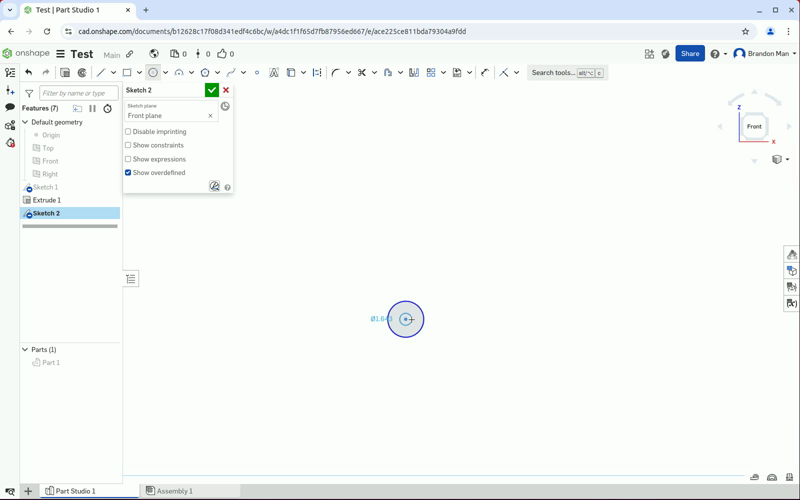
scroll(6)
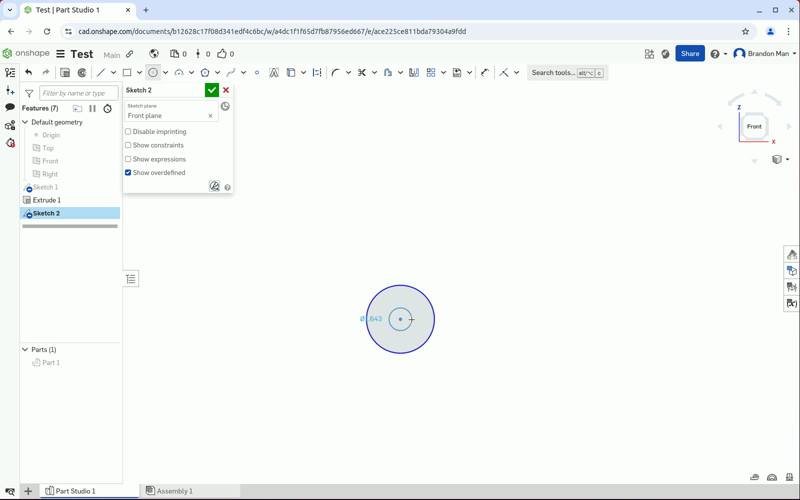
scroll(6)
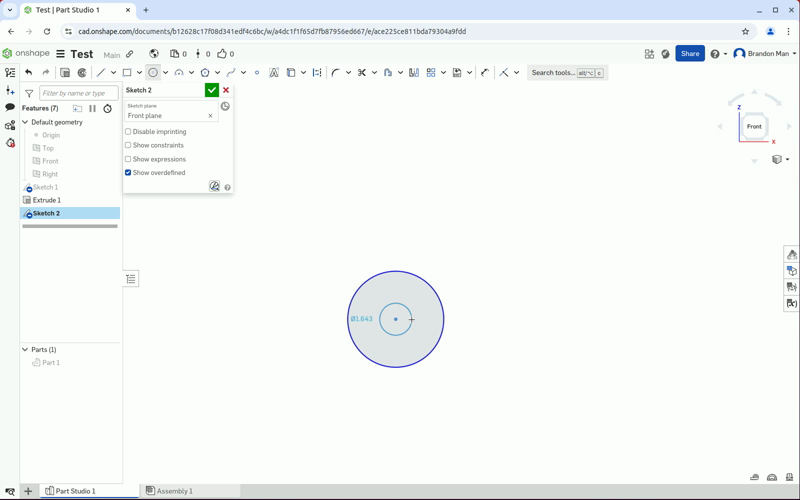
scroll(6)
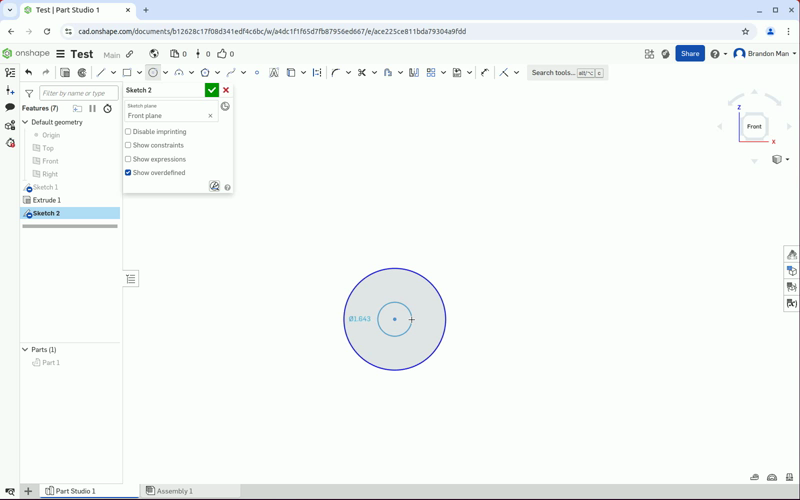
scroll(6)
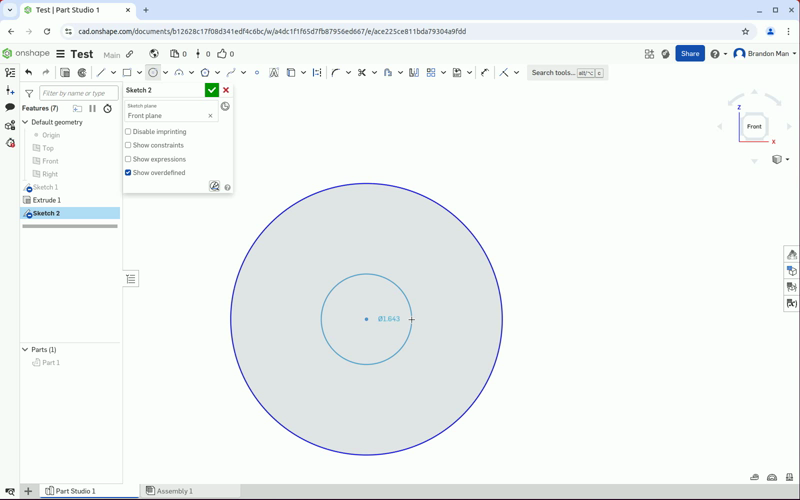
click(411, 319)
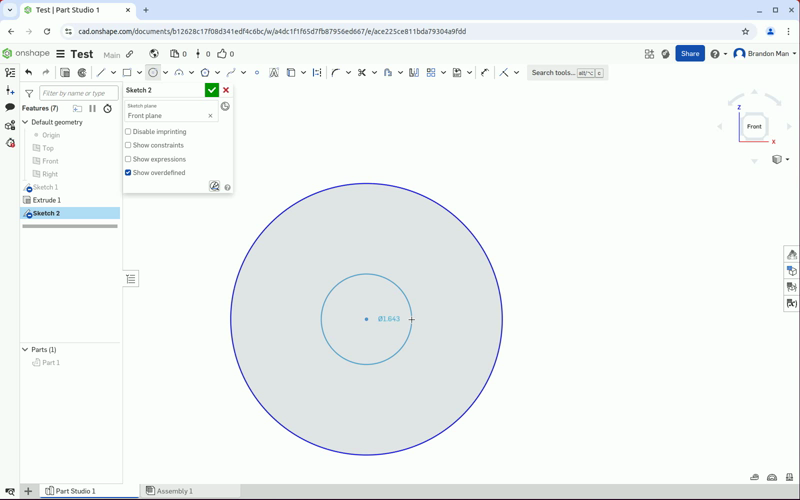
scroll(-6)
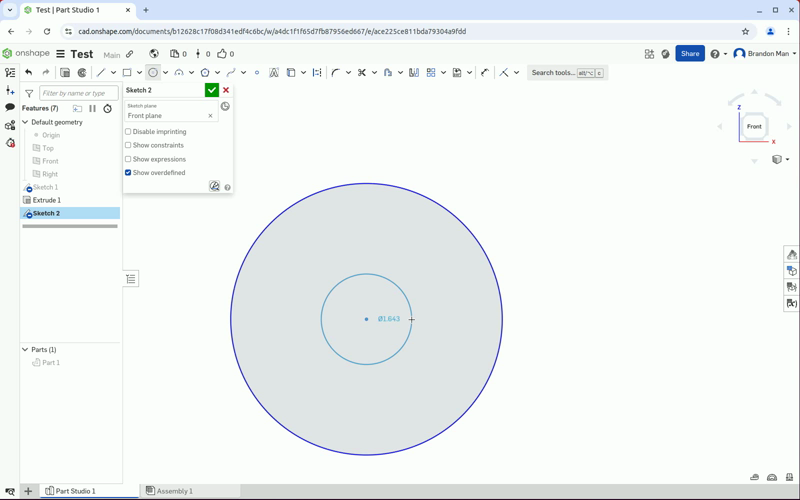
scroll(-6)
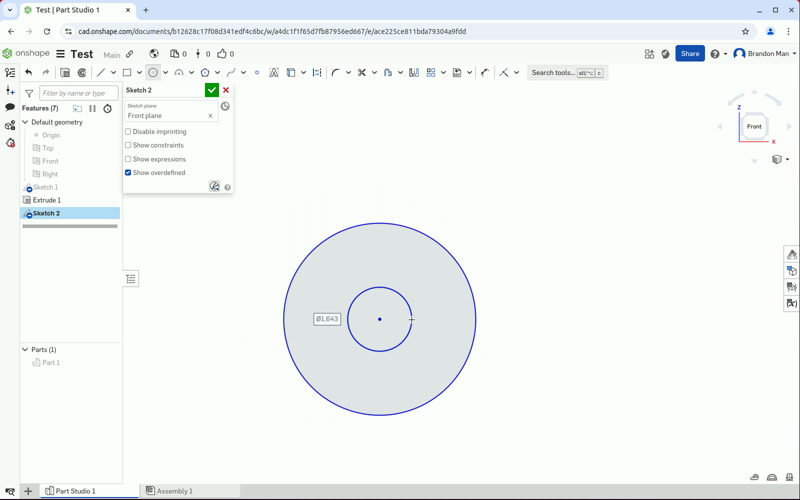
scroll(-6)
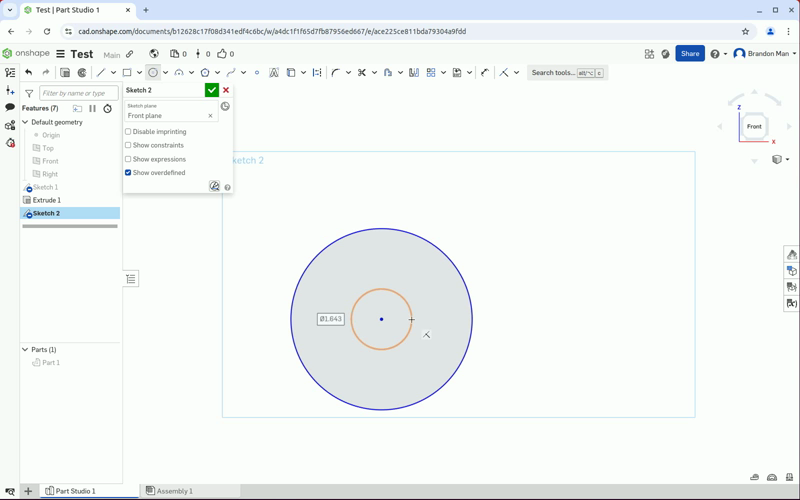
scroll(-6)
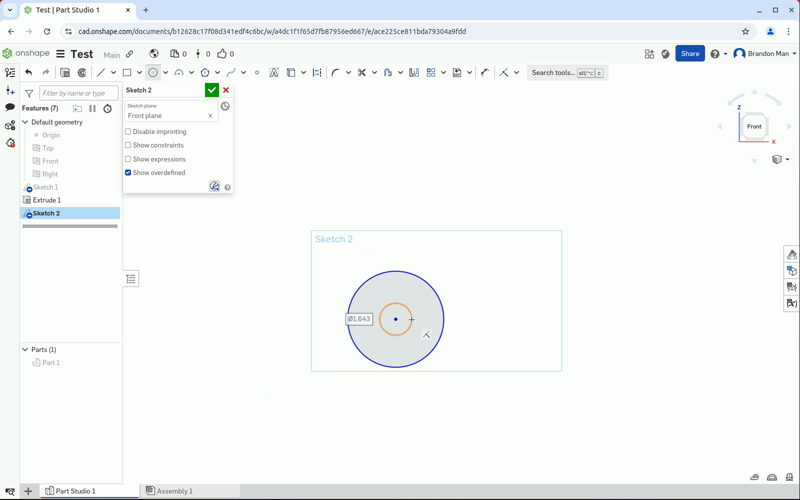
scroll(-6)
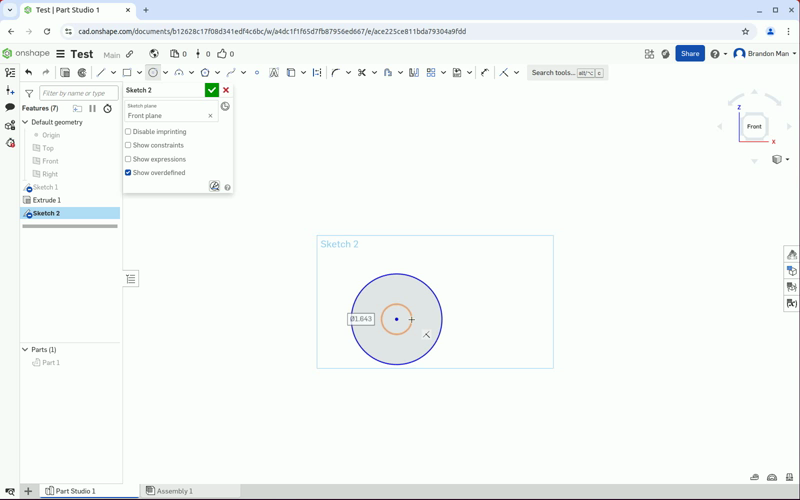
scroll(-6)
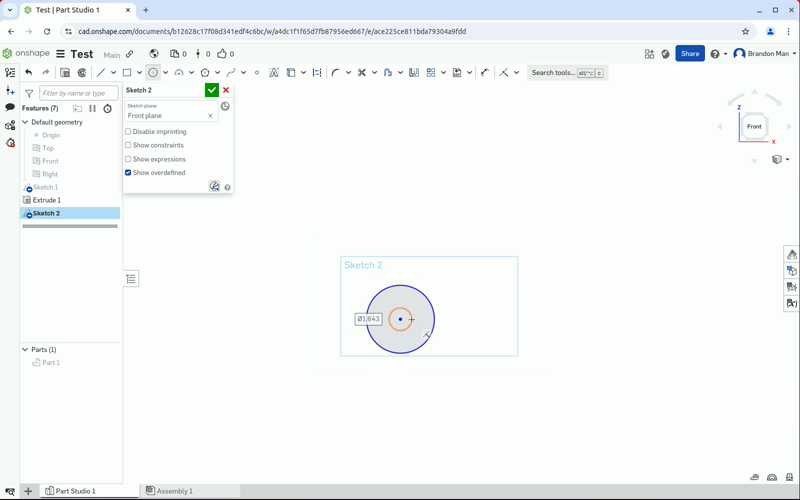
scroll(-6)
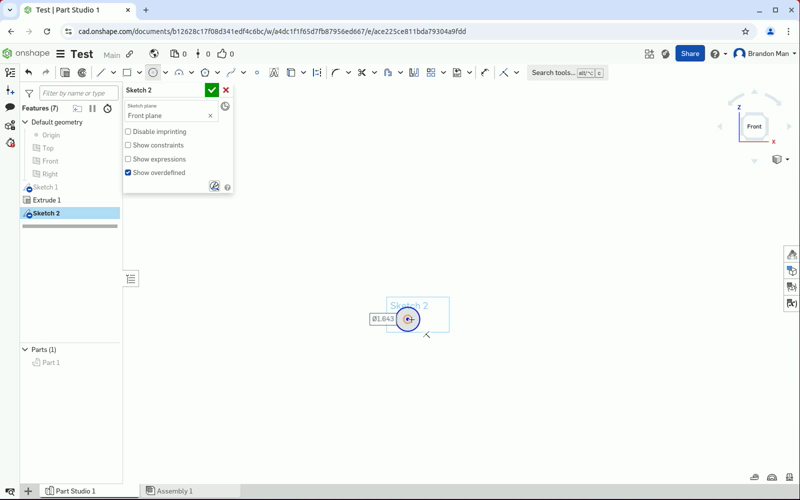
key(esc)
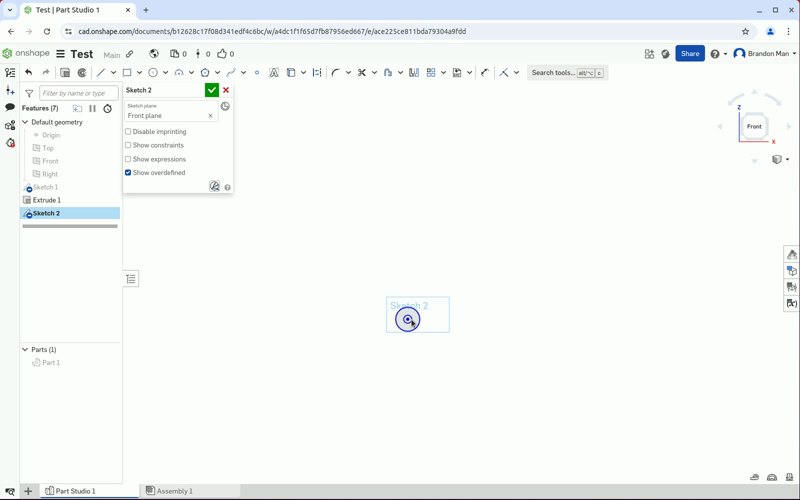
mouse_move(413, 316)
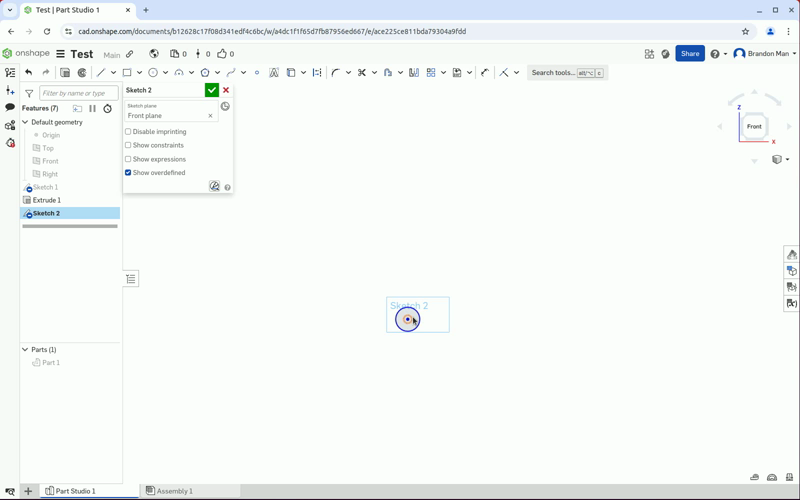
scroll(6)
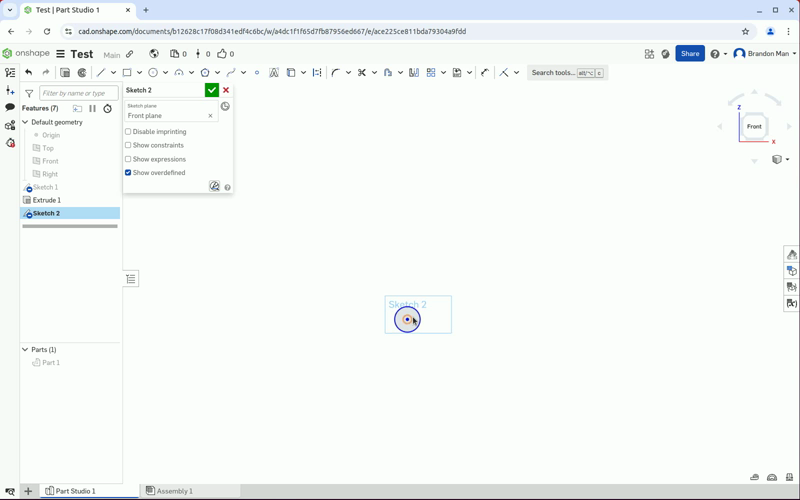
scroll(6)
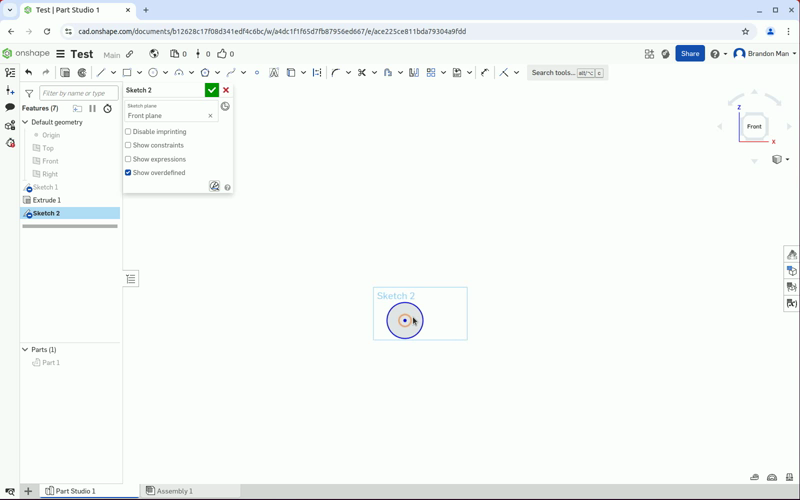
scroll(6)
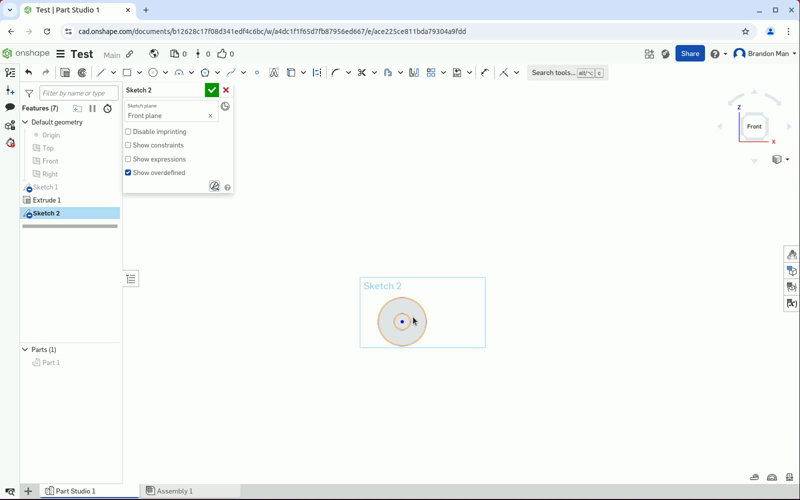
scroll(6)
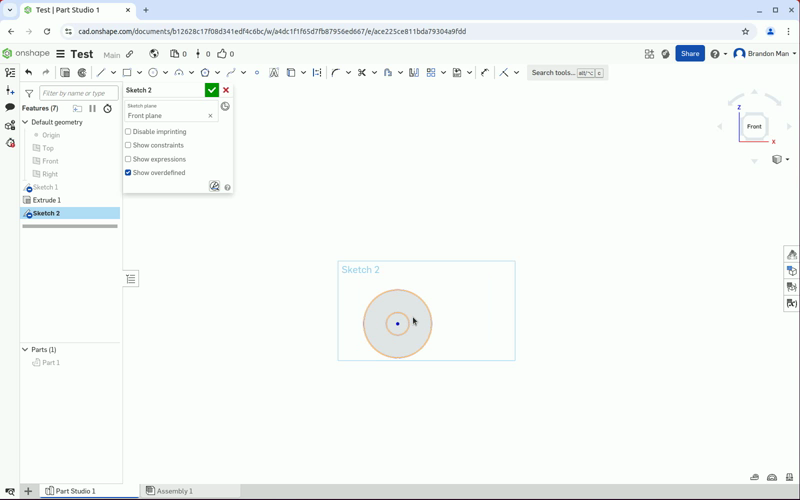
scroll(6)
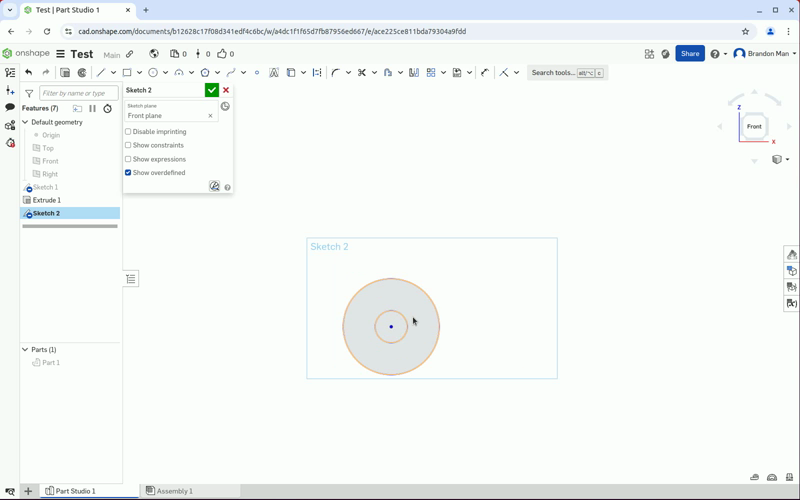
scroll(6)
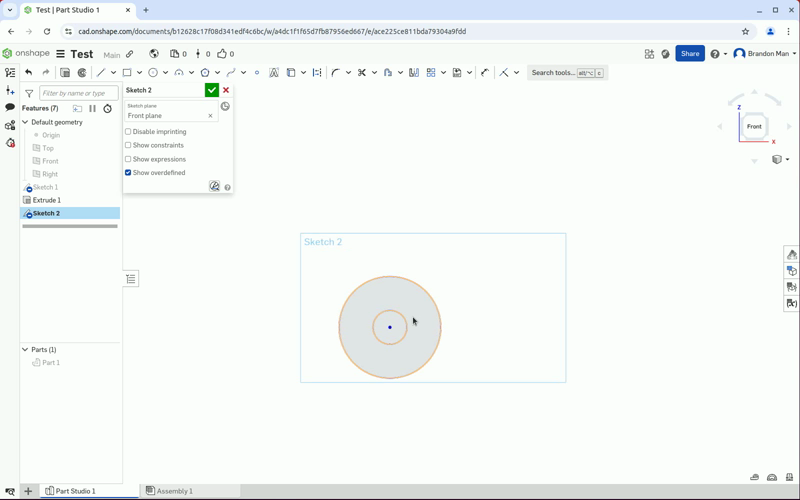
scroll(6)
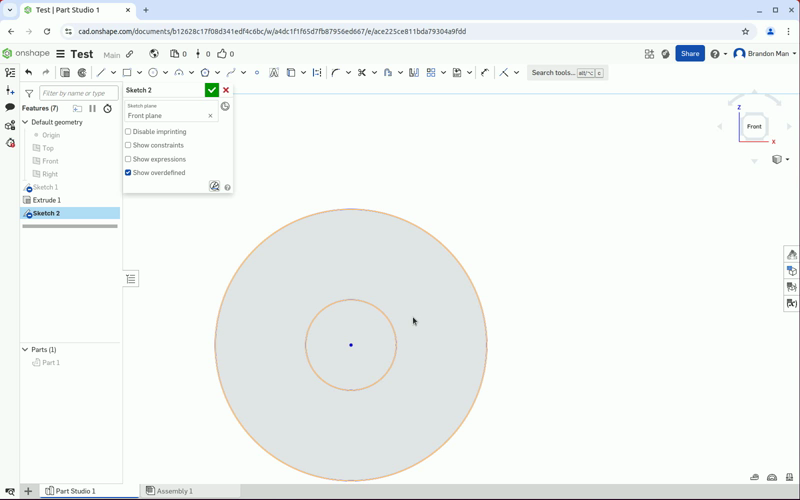
click(413, 316)
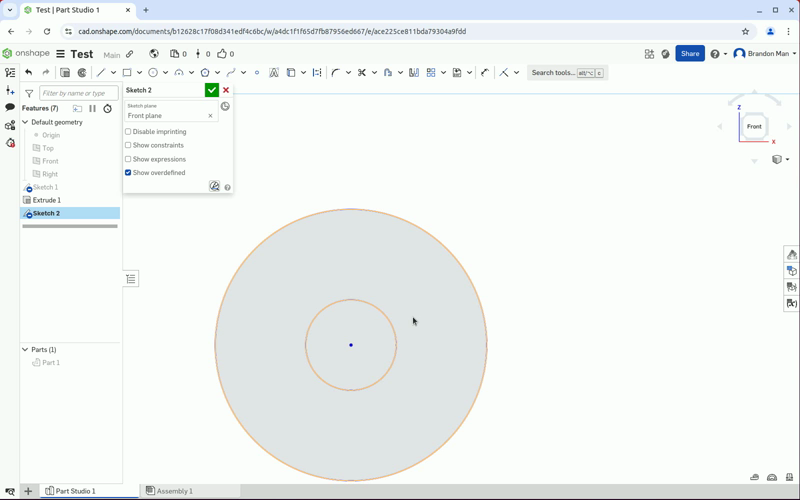
scroll(-6)
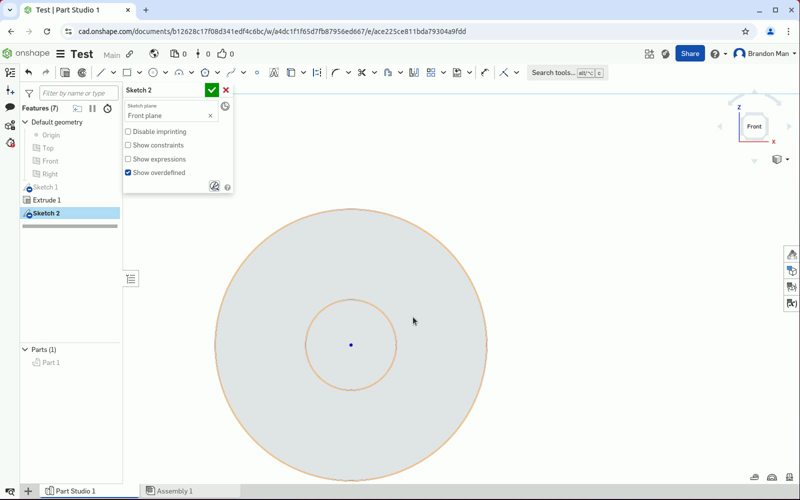
scroll(-6)
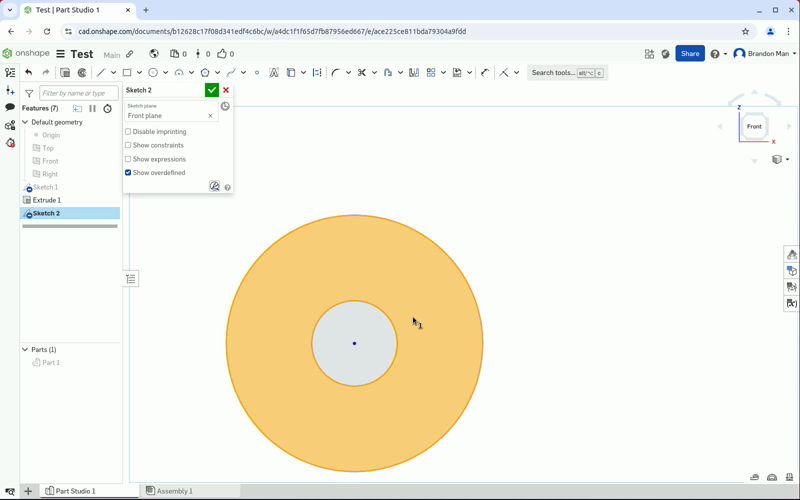
scroll(-6)
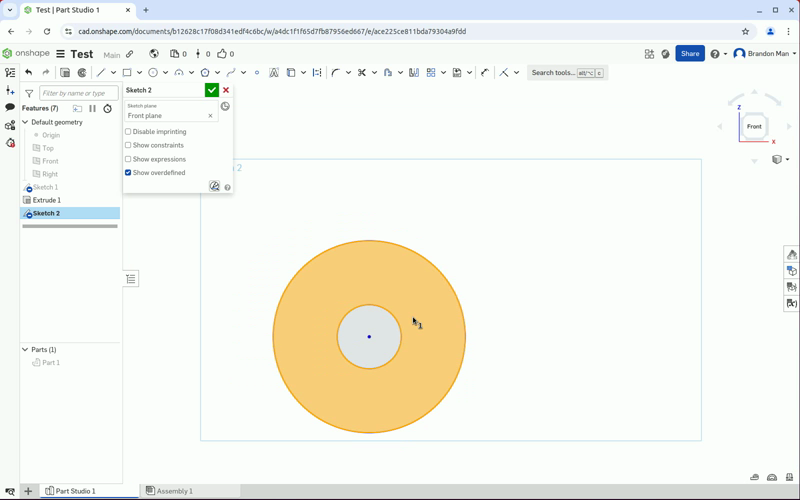
scroll(-6)
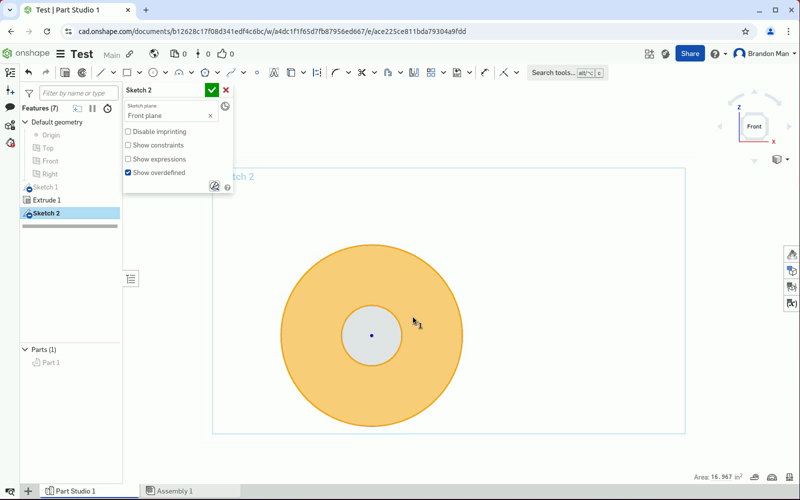
scroll(-6)
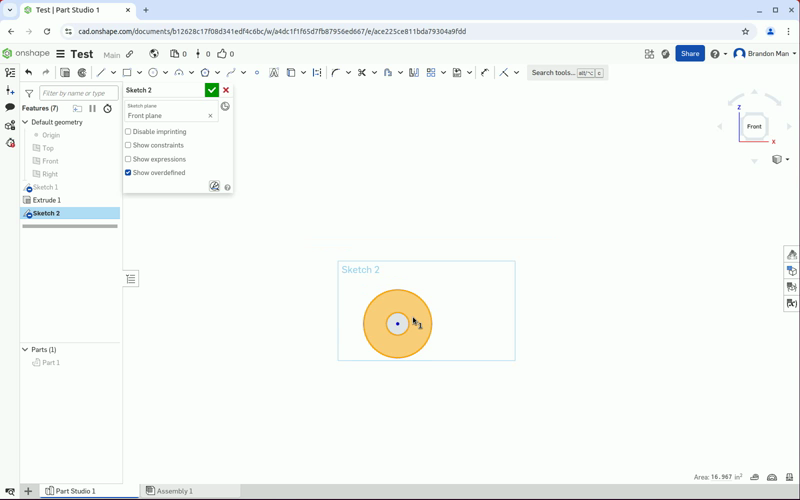
scroll(-6)
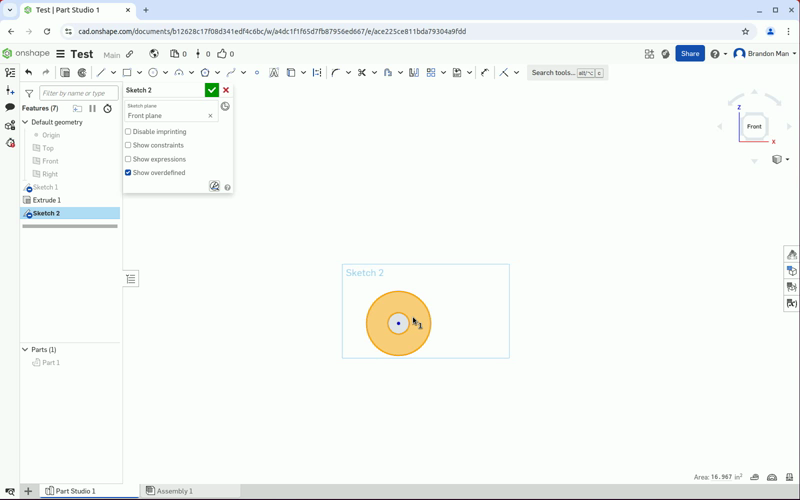
scroll(-6)
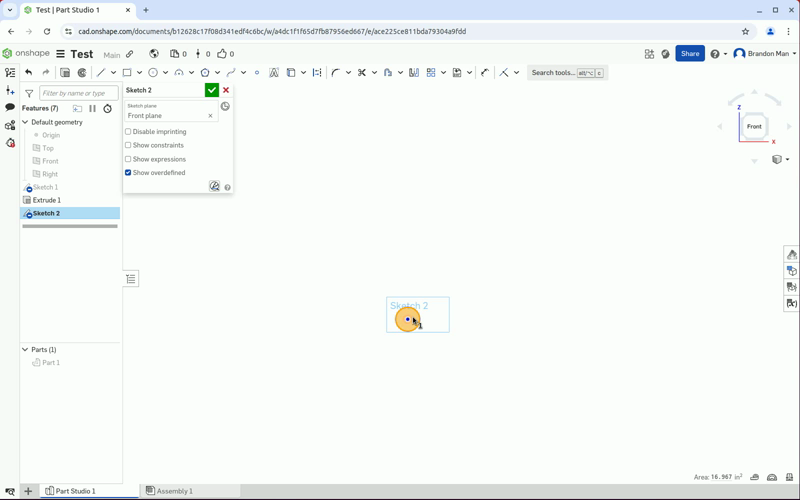
mouse_move(73, 352)
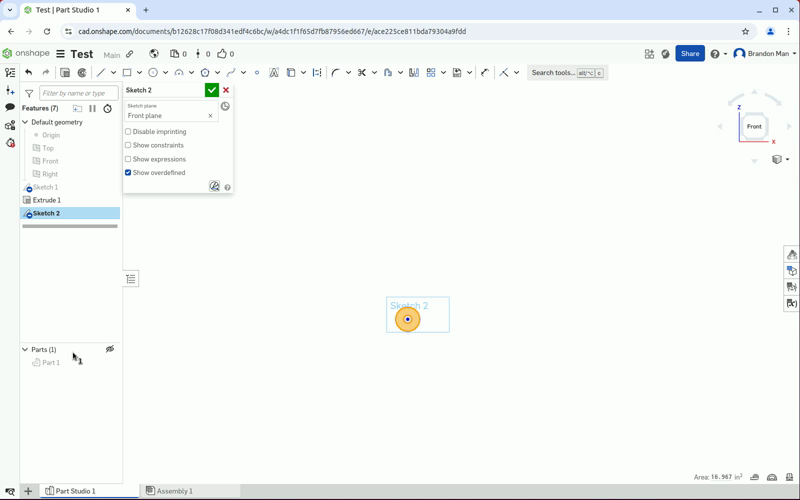
key(shift+y)
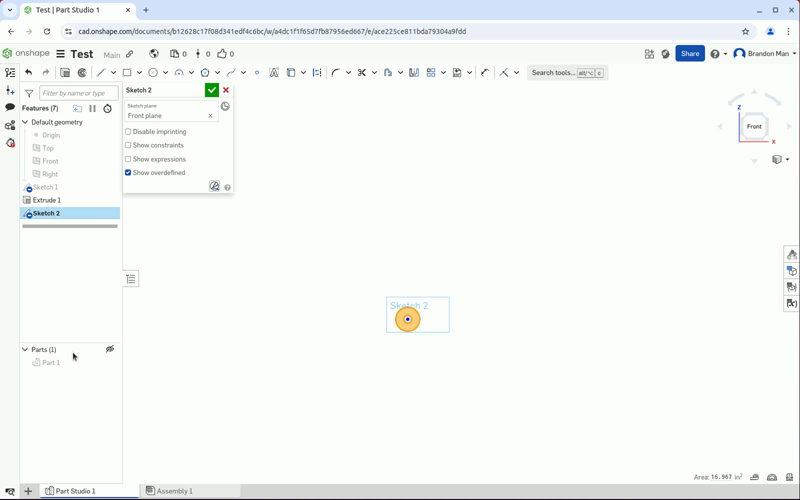
key(shift+e)
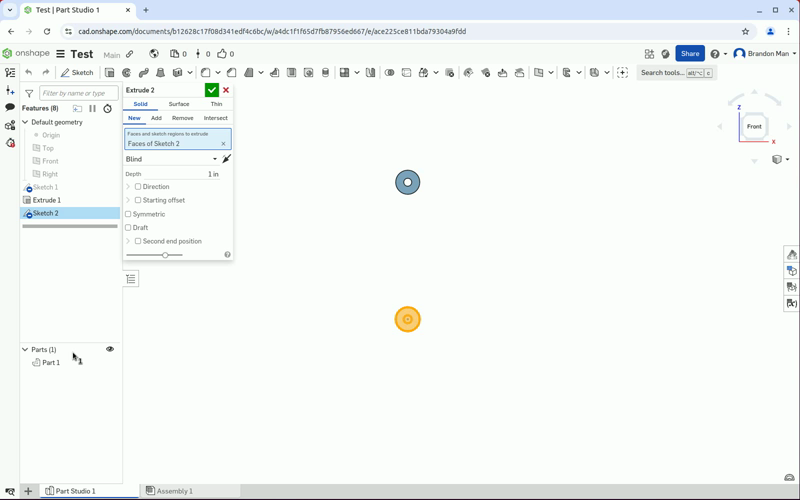
mouse_move(143, 106)
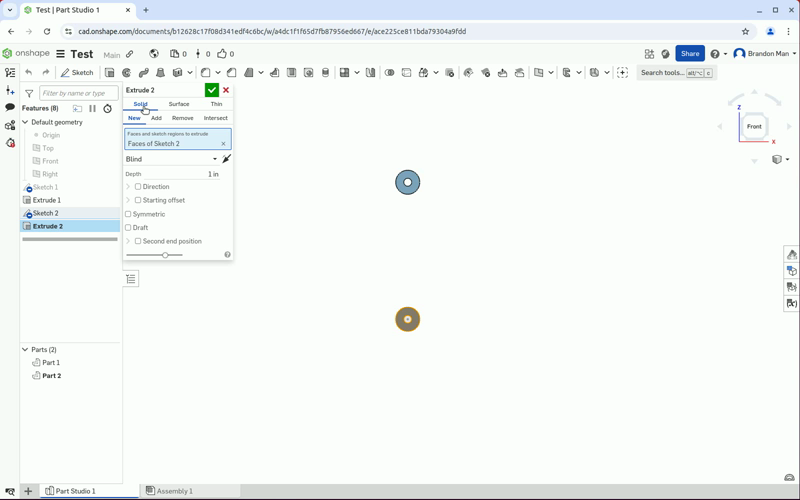
click(143, 106)
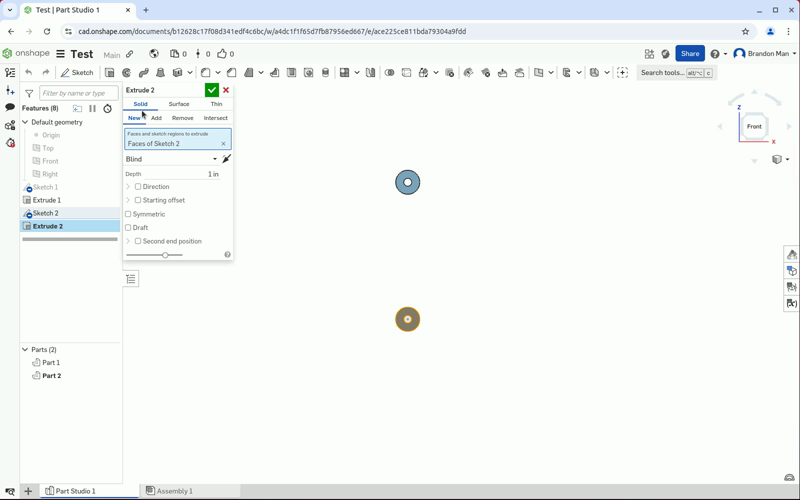
mouse_move(137, 120)
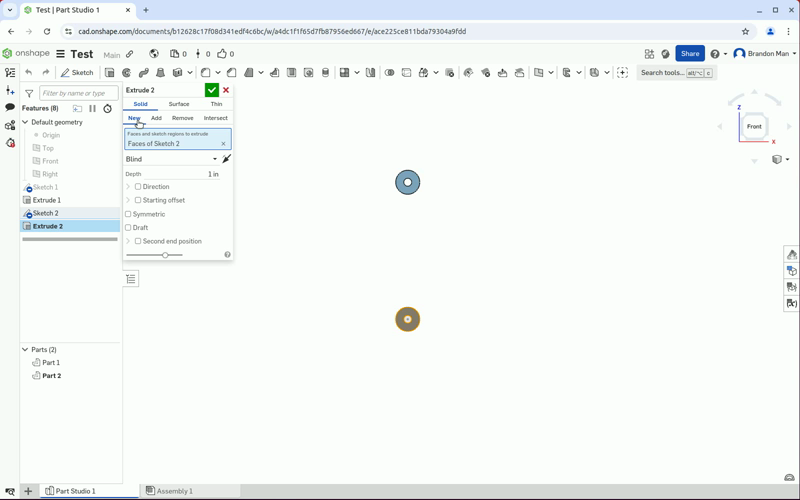
click(137, 120)
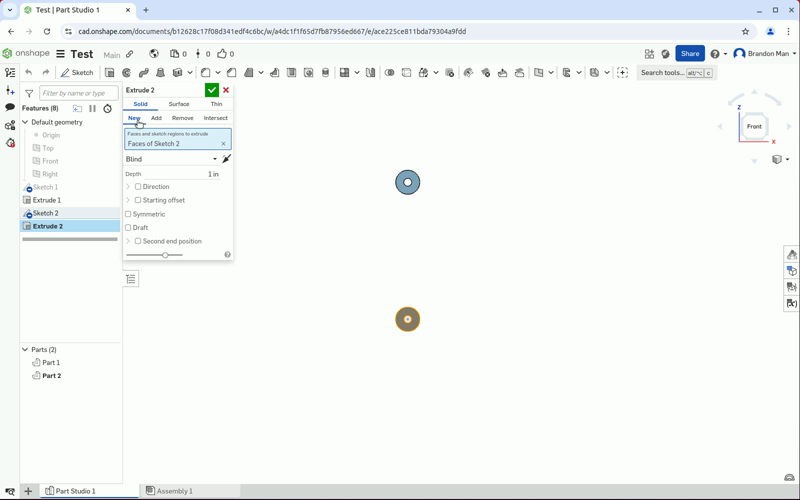
key(tab, 4)
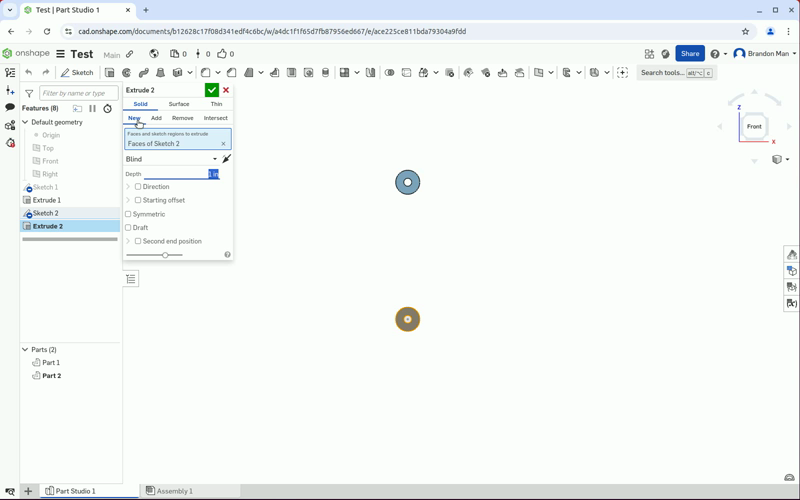
text(0.722)
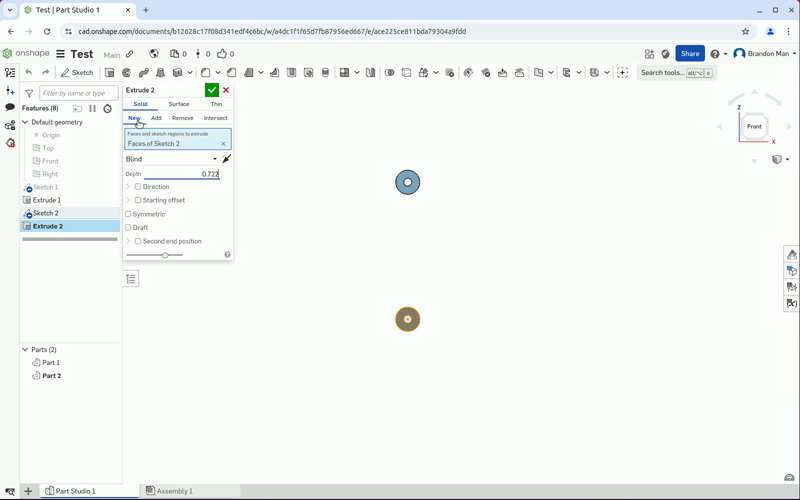
key(enter)
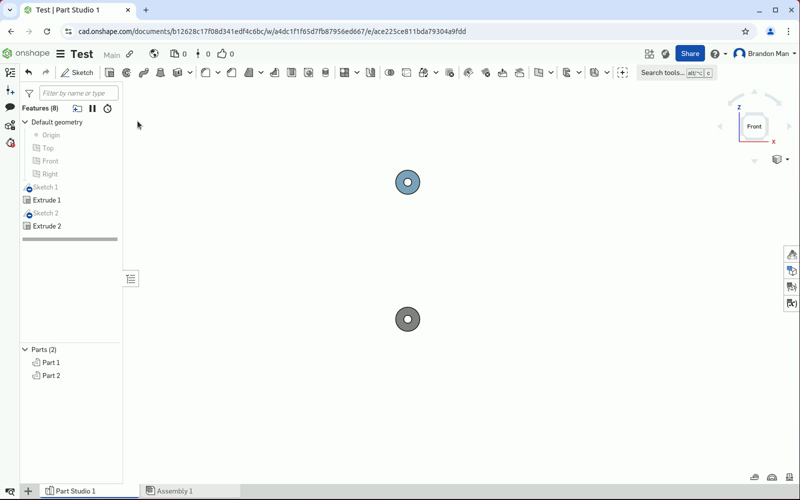
key(shift+h)
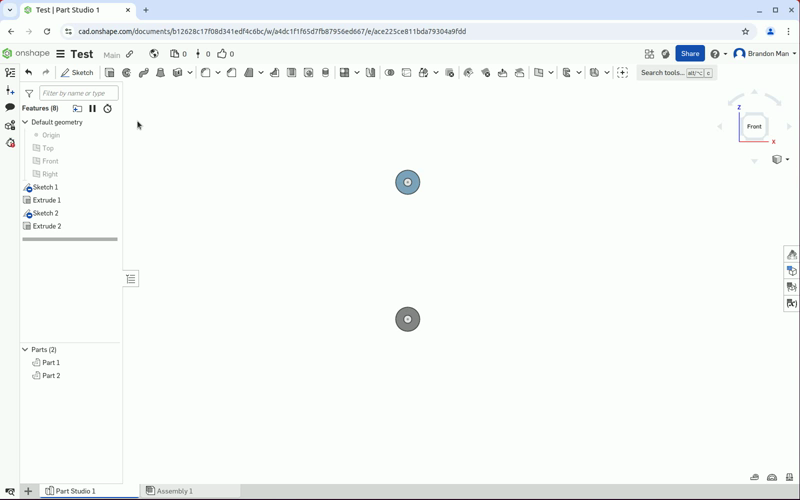
key(shift+h)
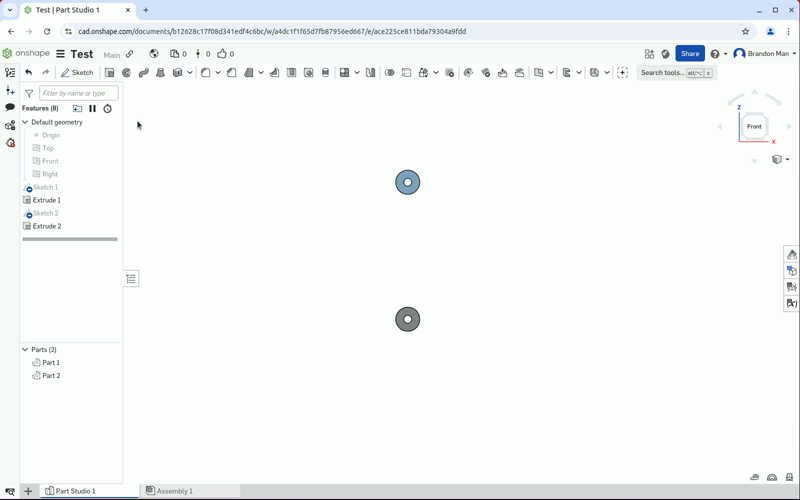
mouse_move(73, 189)
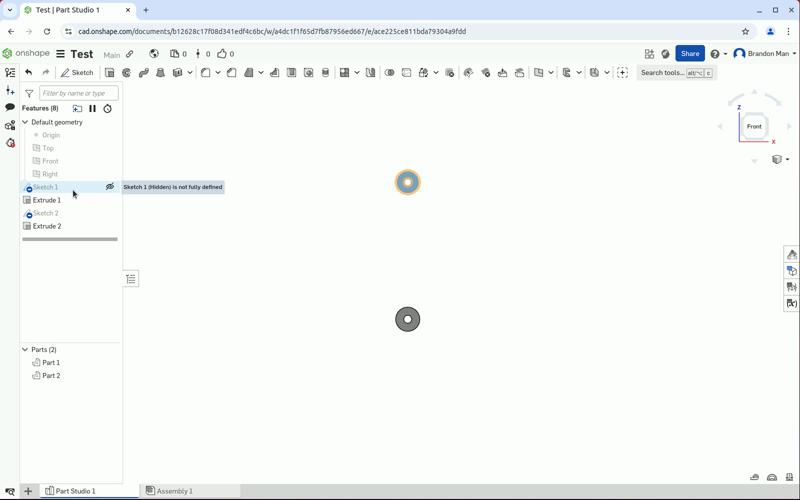
click(73, 189)
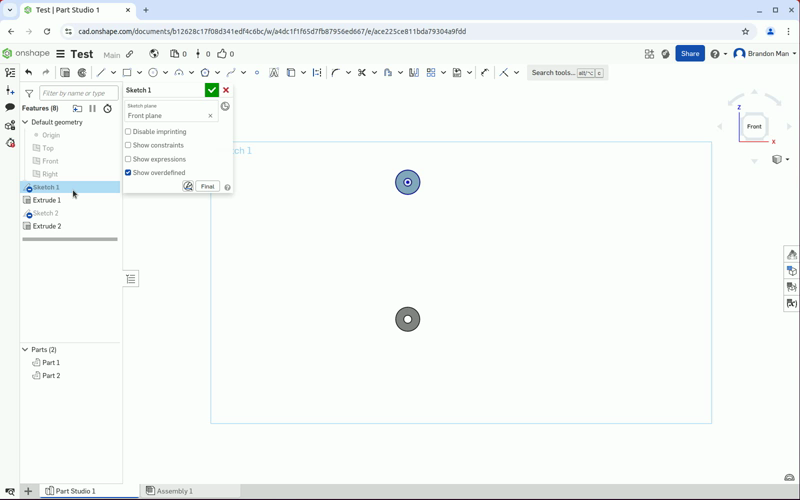
mouse_move(229, 92)
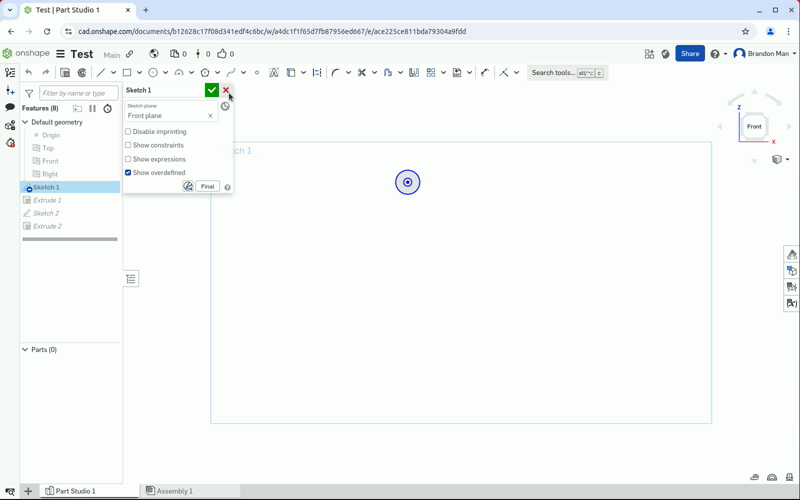
click(229, 92)
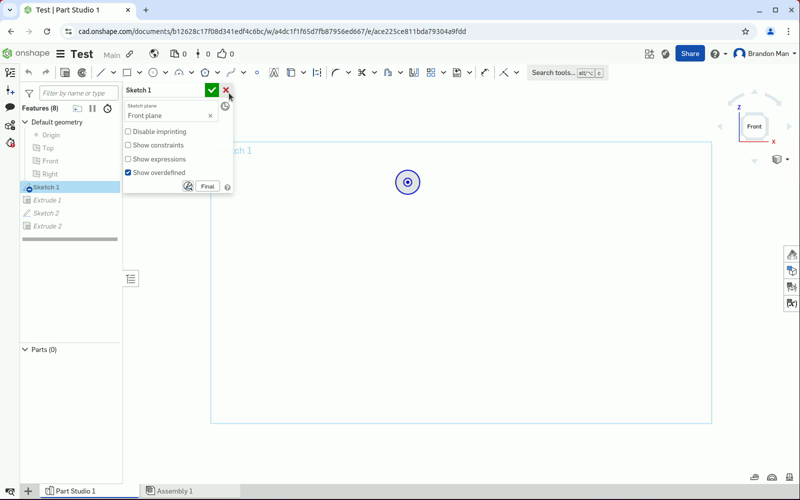
key(shift+s)
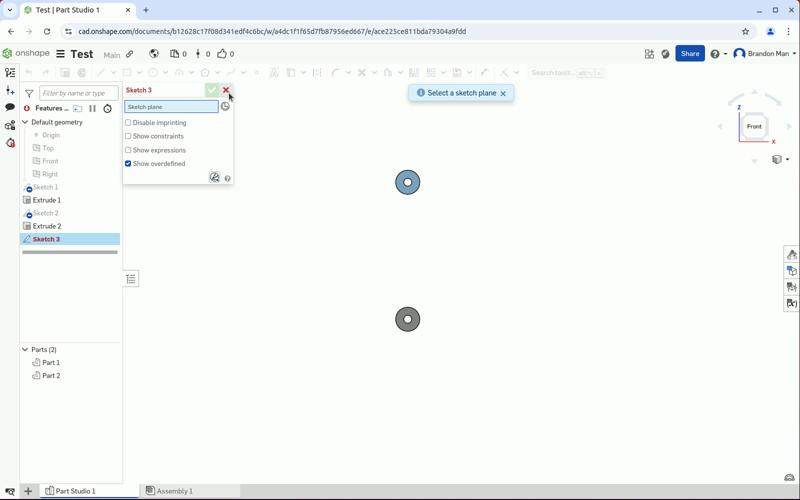
mouse_move(73, 163)
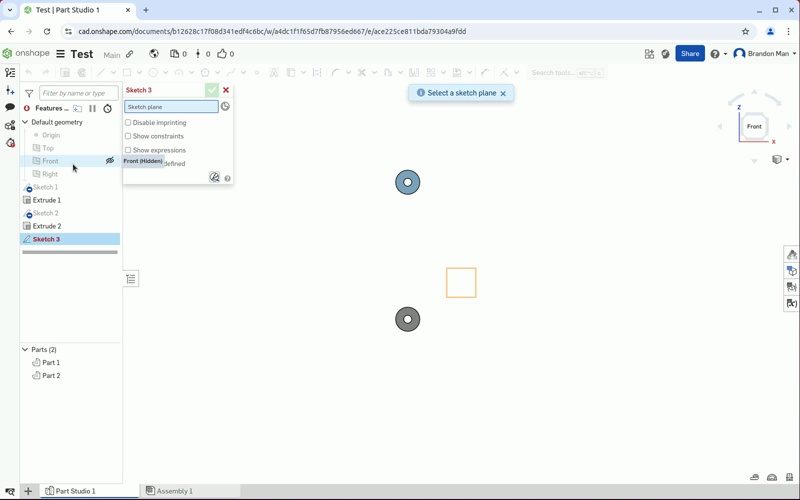
click(73, 163)
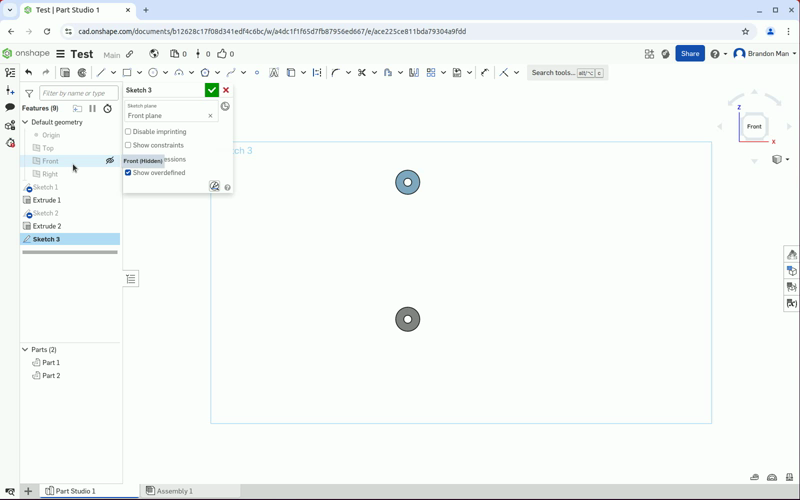
mouse_move(73, 352)
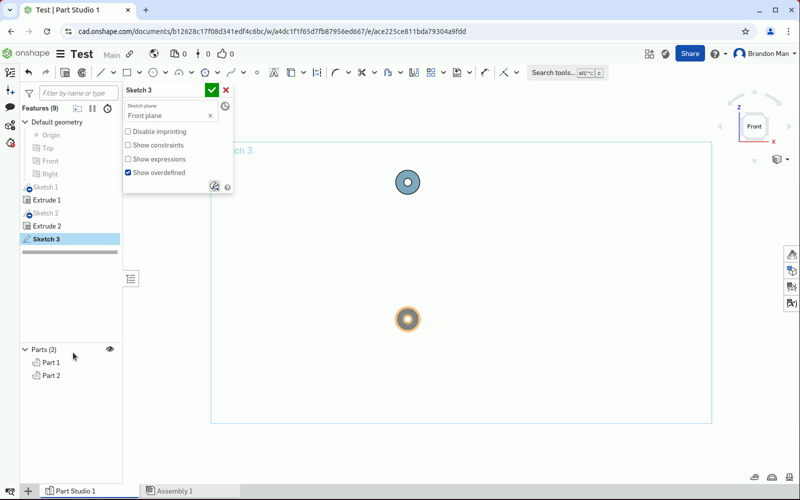
key(y)
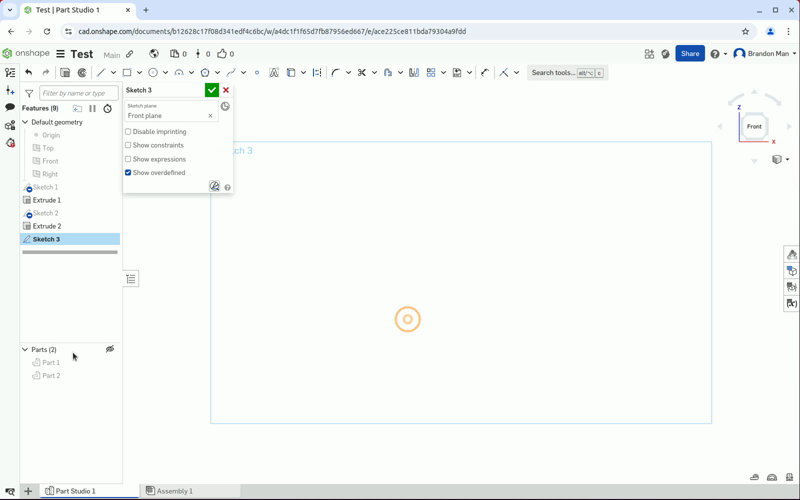
key(c)
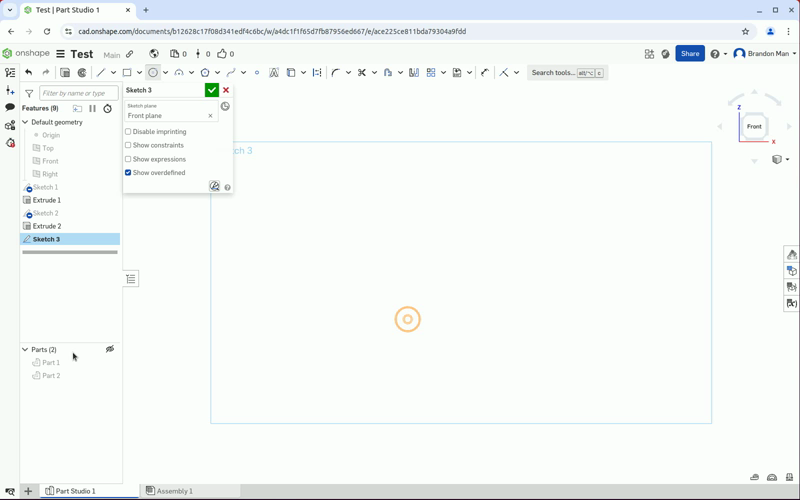
key_down(shift)
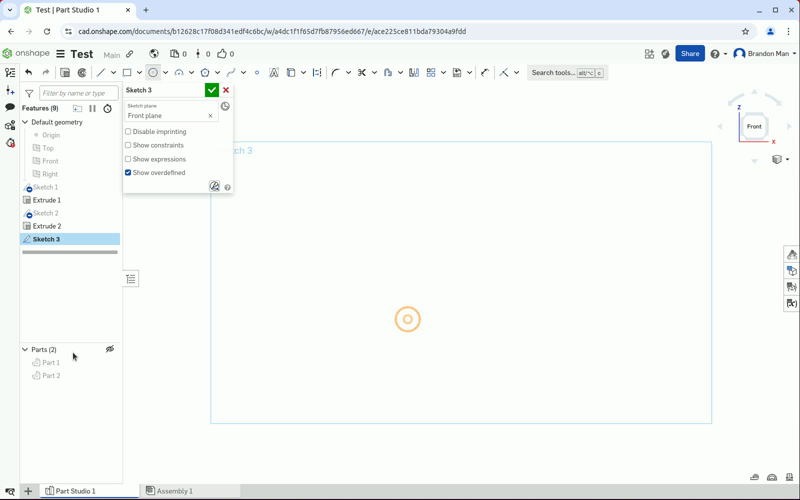
mouse_move(461, 319)
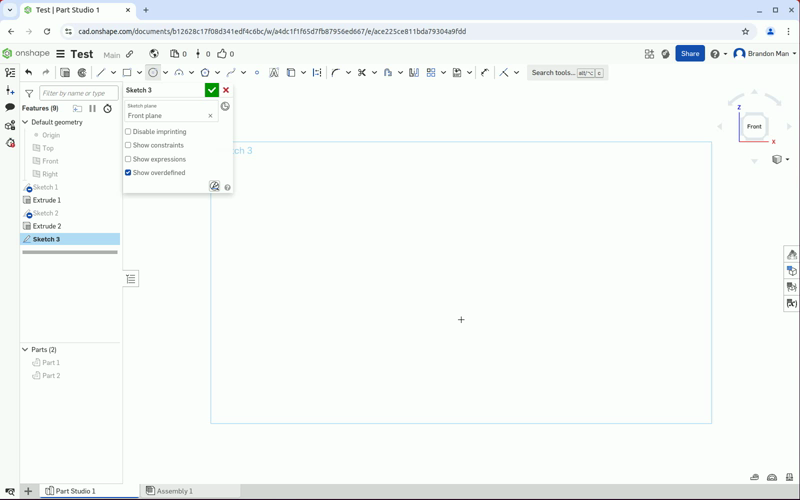
click(461, 319)
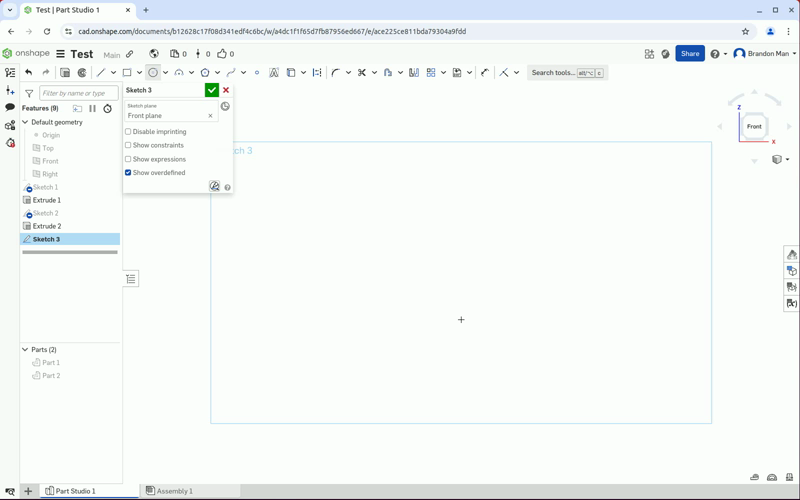
key_up(shift)
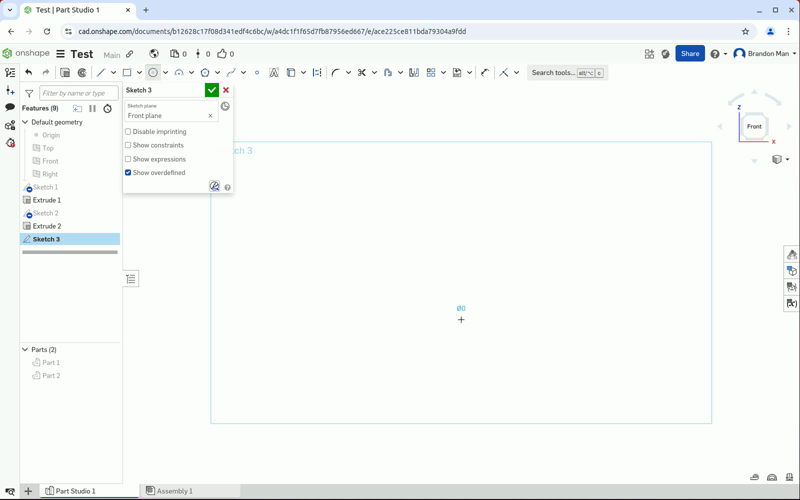
mouse_move(471, 319)
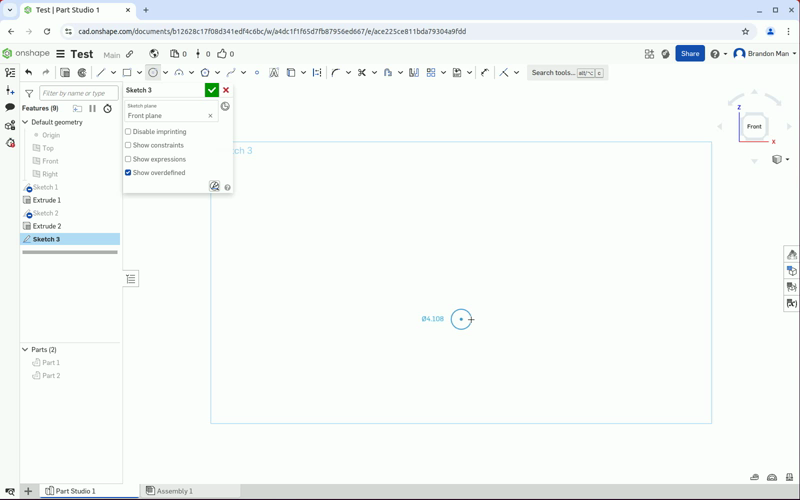
click(471, 319)
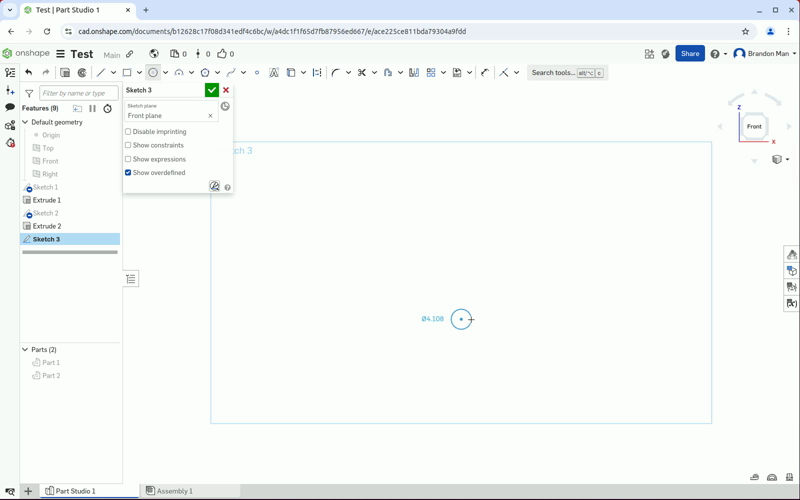
key(esc)
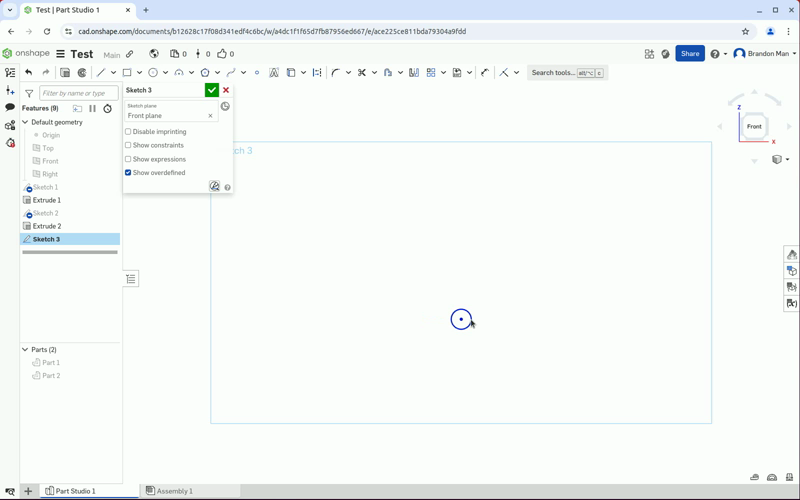
key(c)
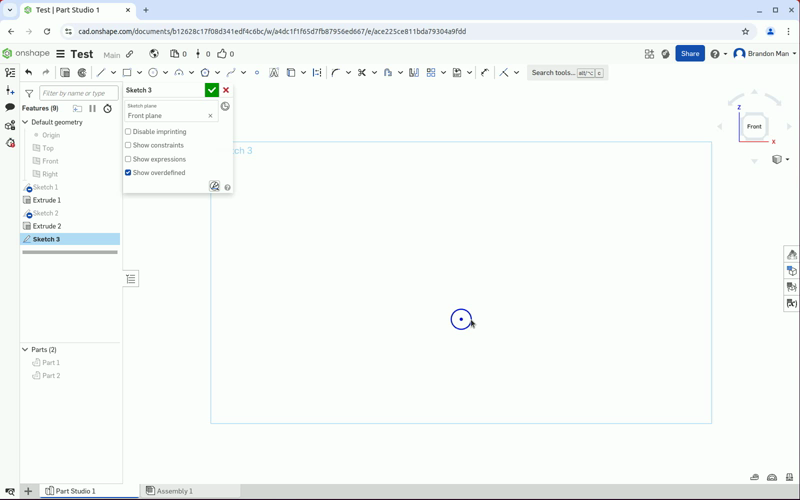
key_down(shift)
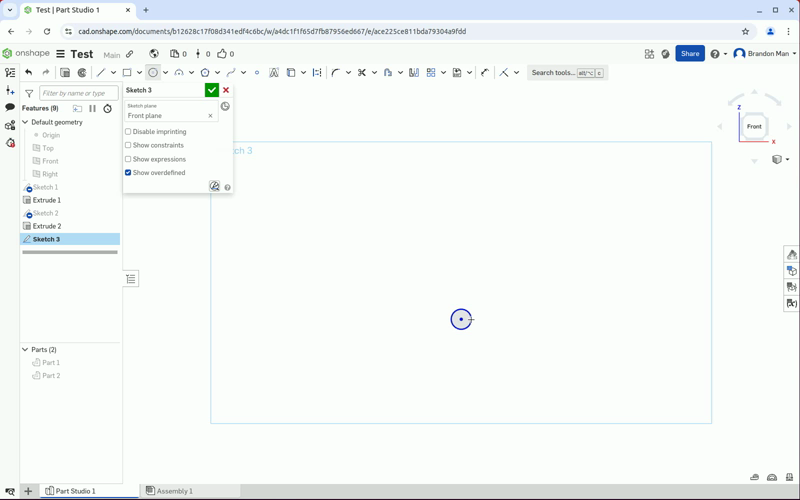
mouse_move(461, 319)
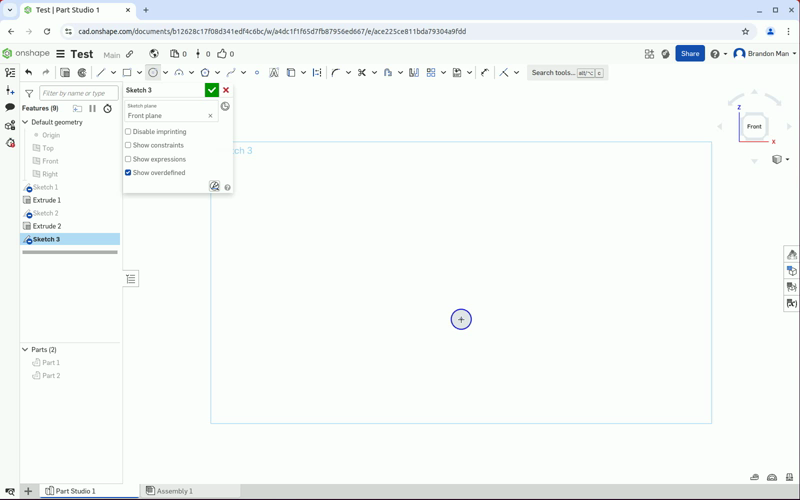
click(461, 319)
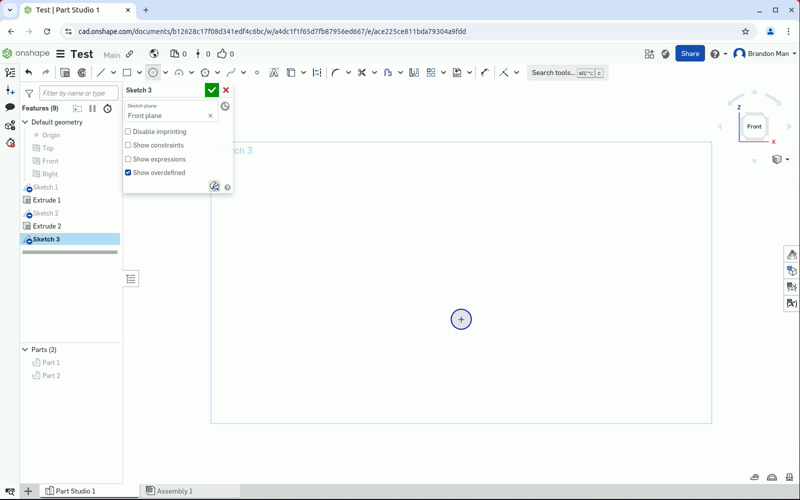
key_up(shift)
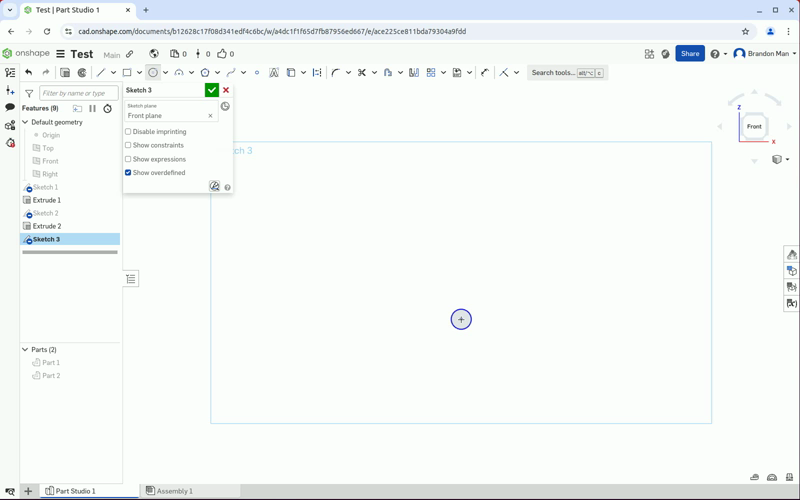
mouse_move(465, 319)
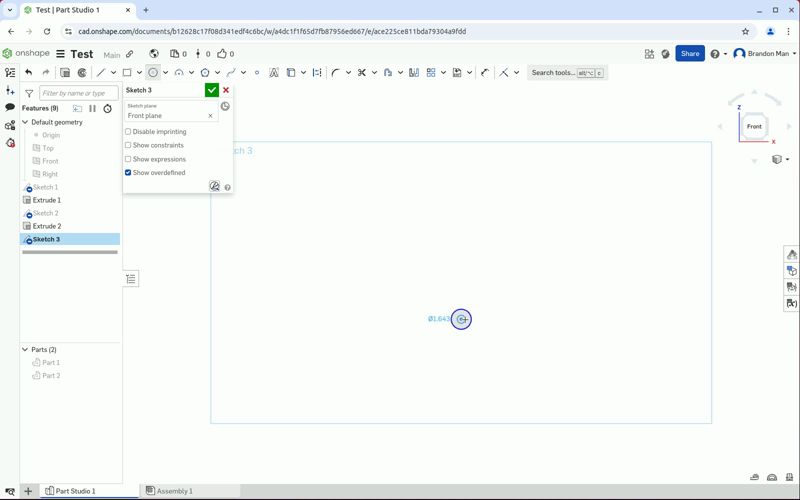
scroll(6)
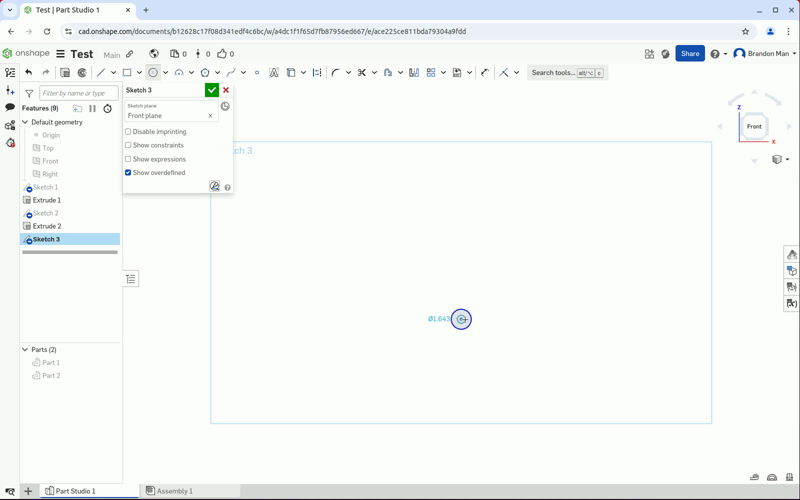
scroll(6)
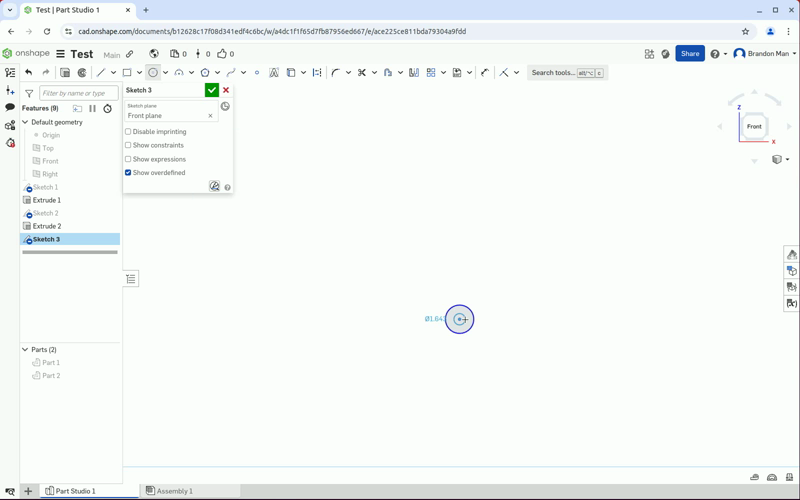
scroll(6)
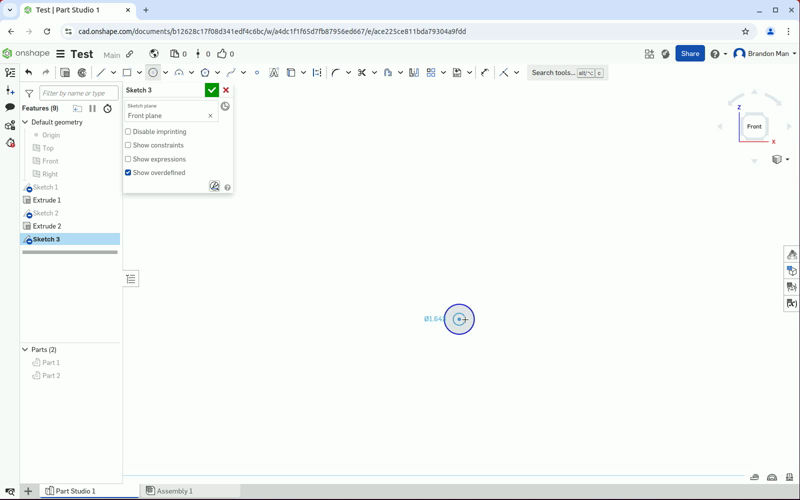
scroll(6)
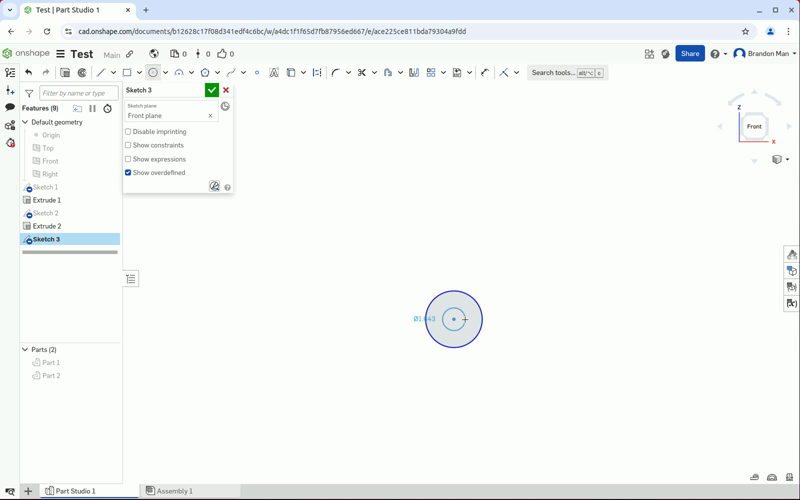
scroll(6)
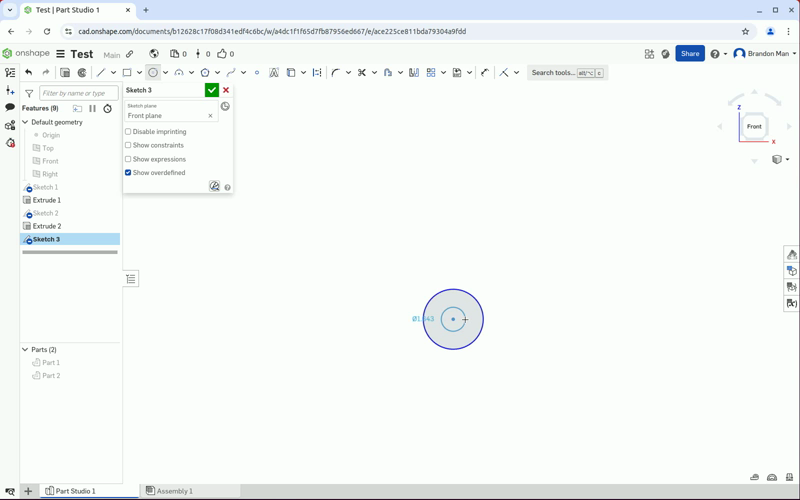
scroll(6)
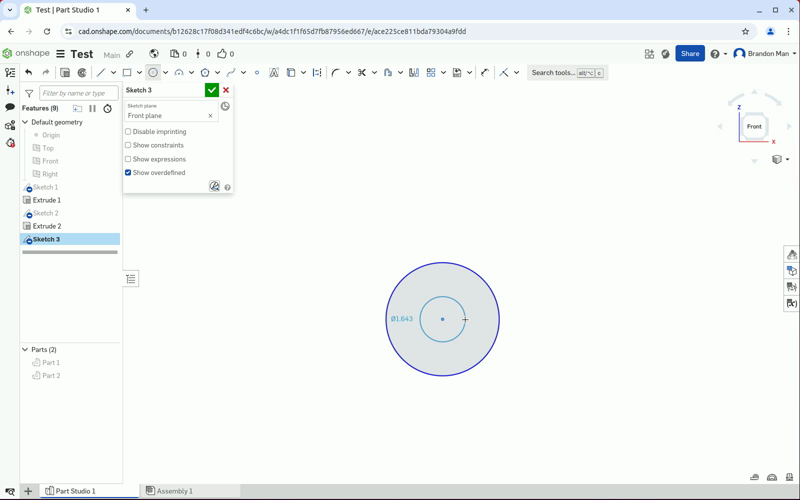
scroll(6)
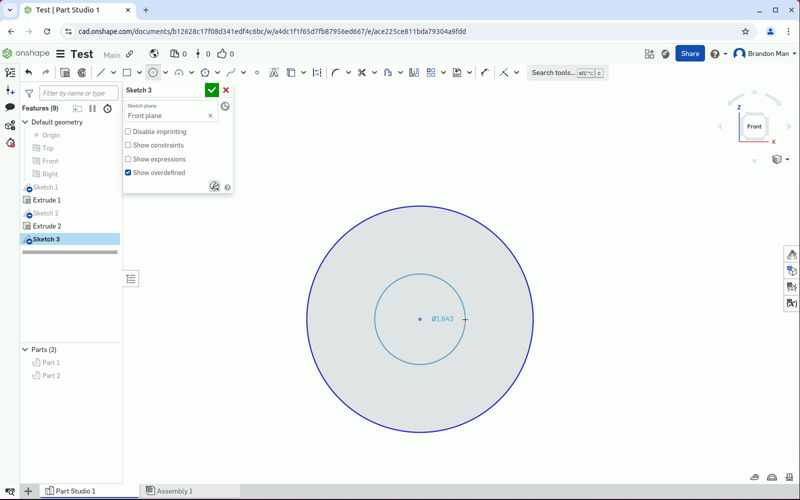
click(465, 319)
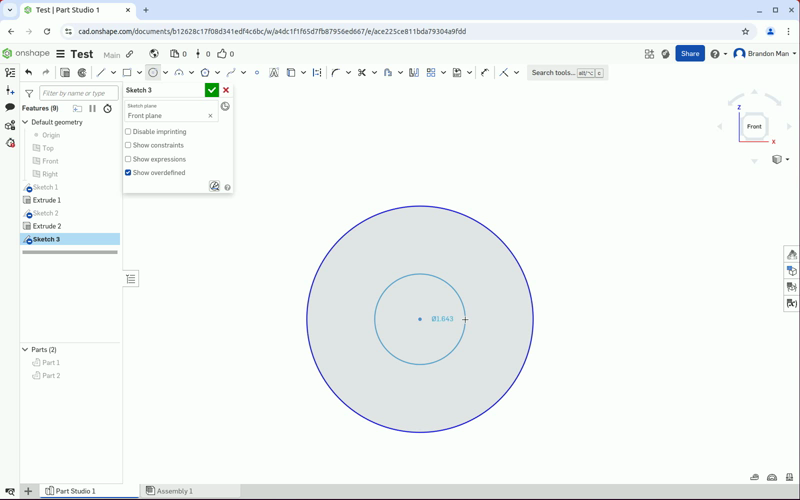
scroll(-6)
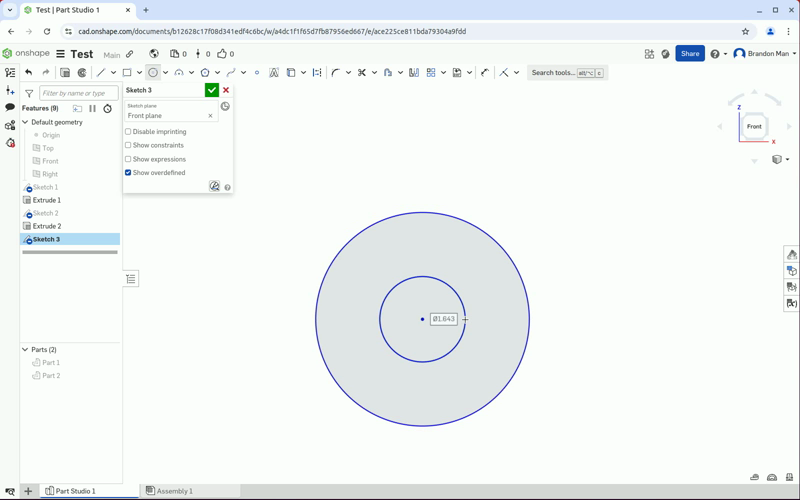
scroll(-6)
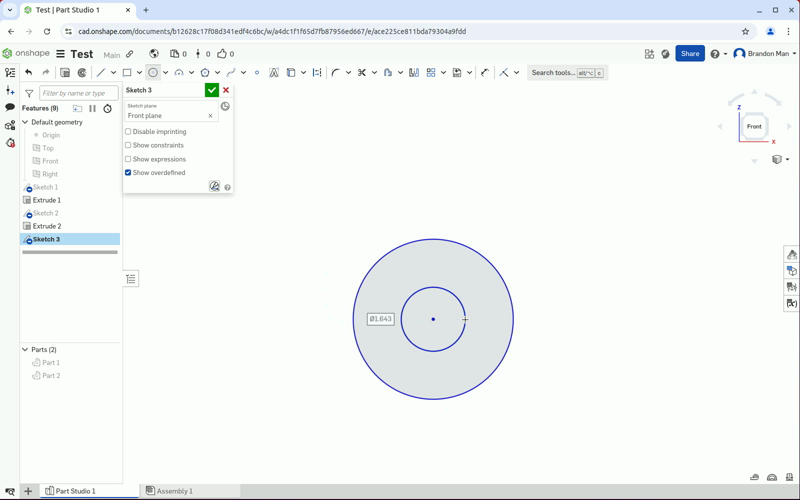
scroll(-6)
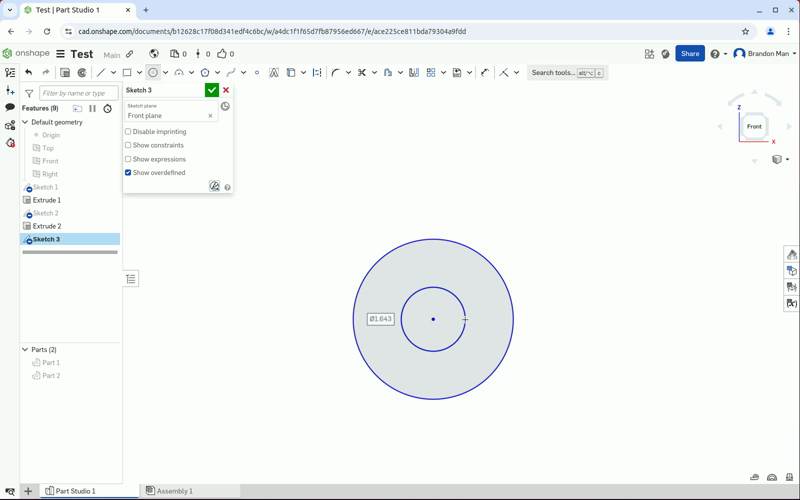
scroll(-6)
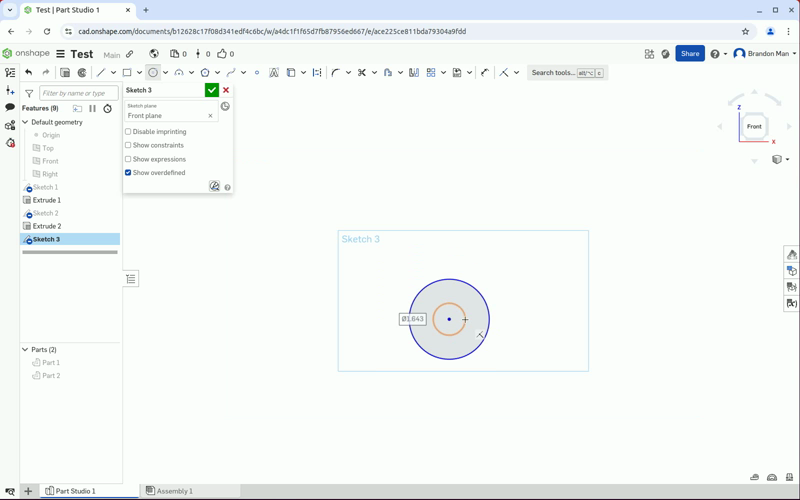
scroll(-6)
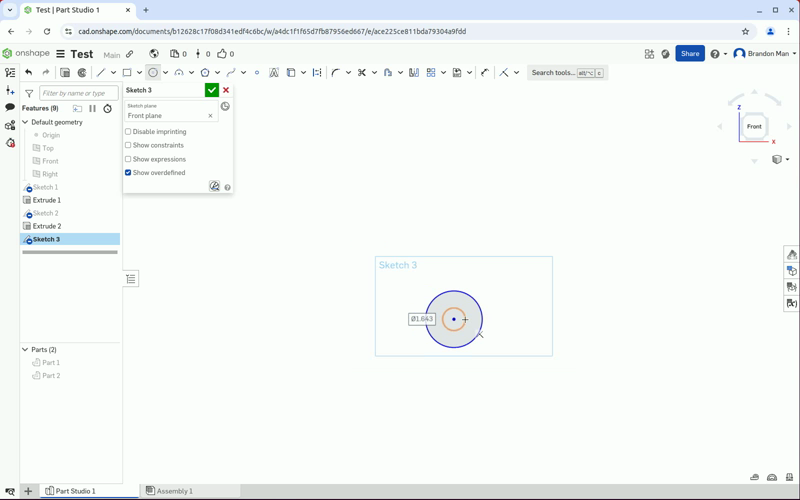
scroll(-6)
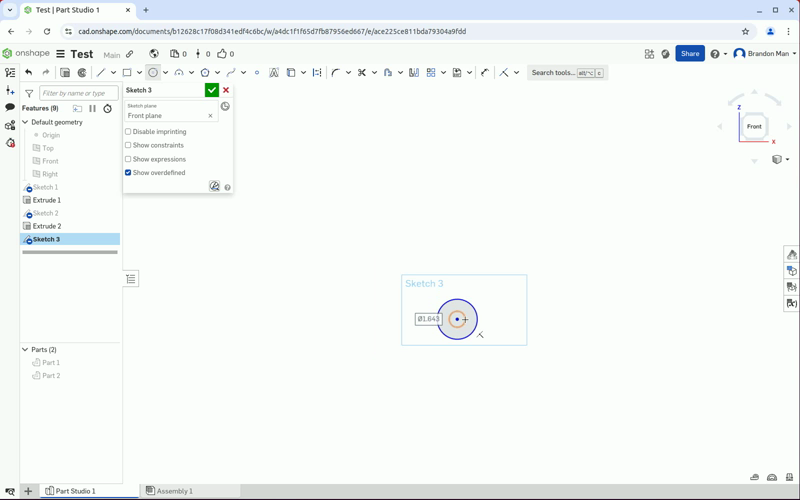
scroll(-6)
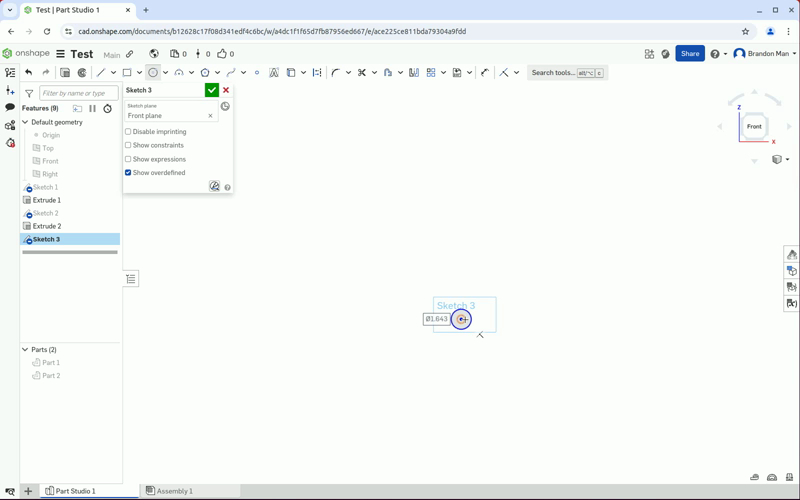
key(esc)
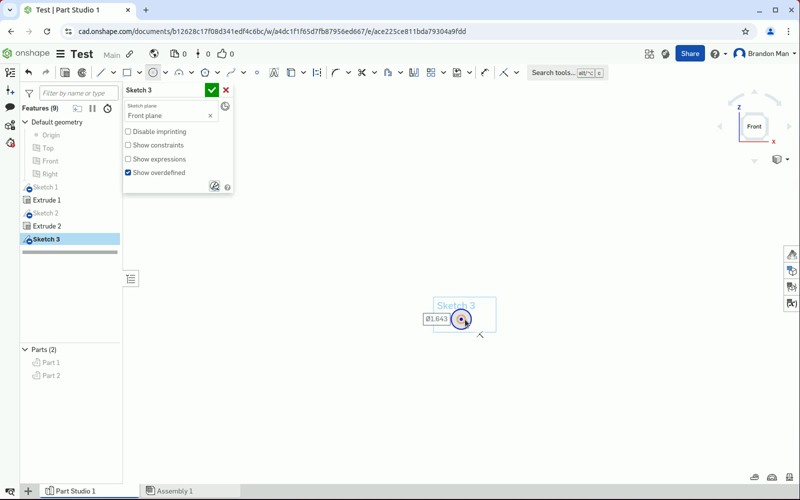
mouse_move(465, 326)
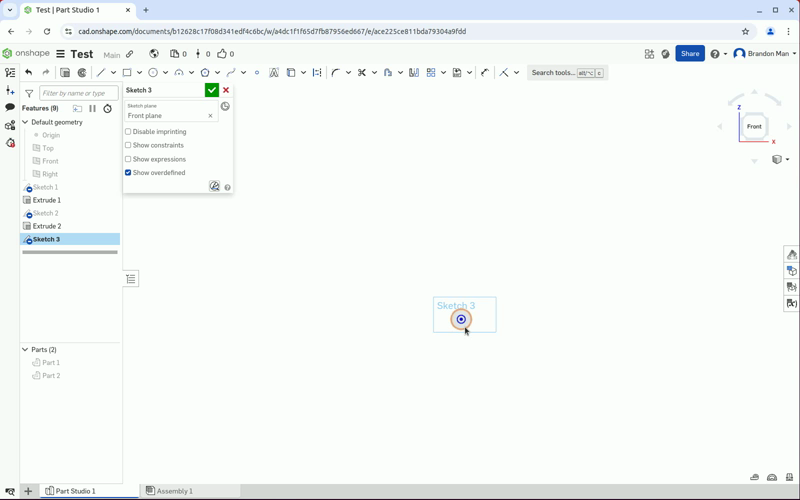
scroll(6)
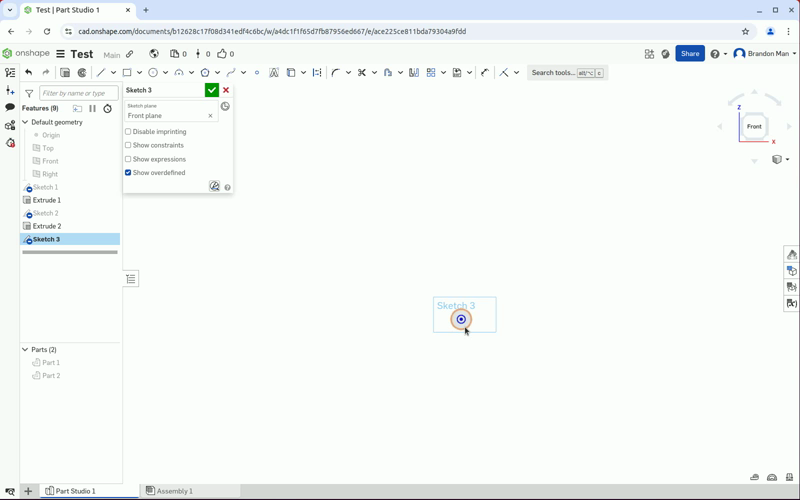
scroll(6)
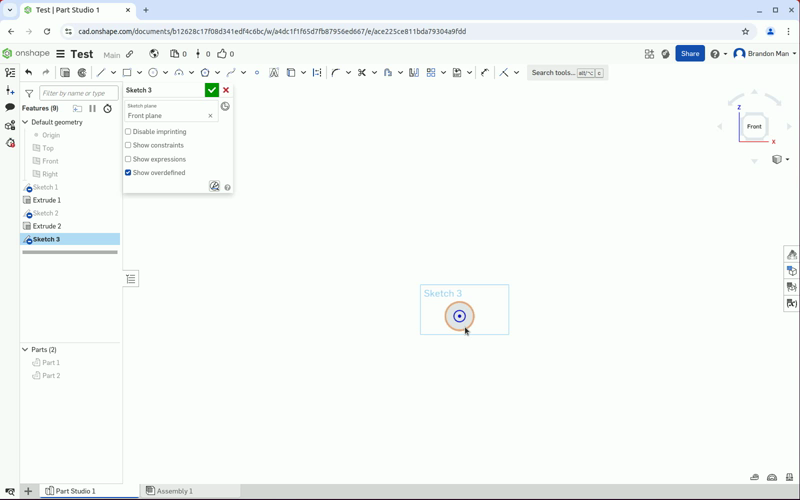
scroll(6)
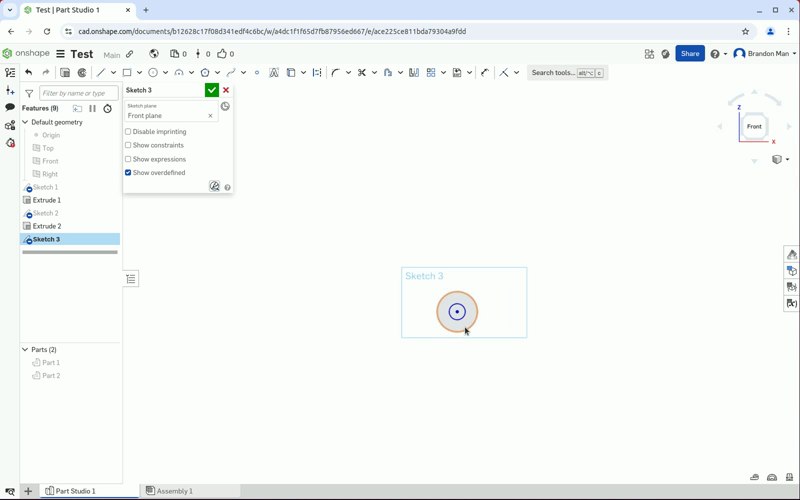
scroll(6)
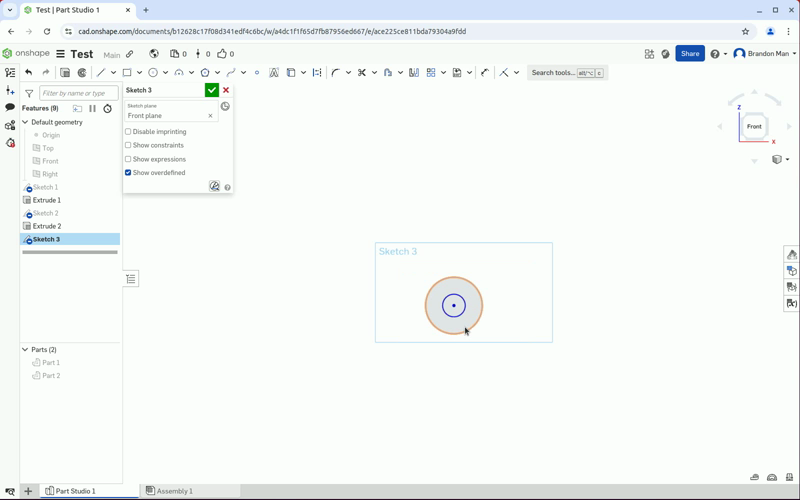
scroll(6)
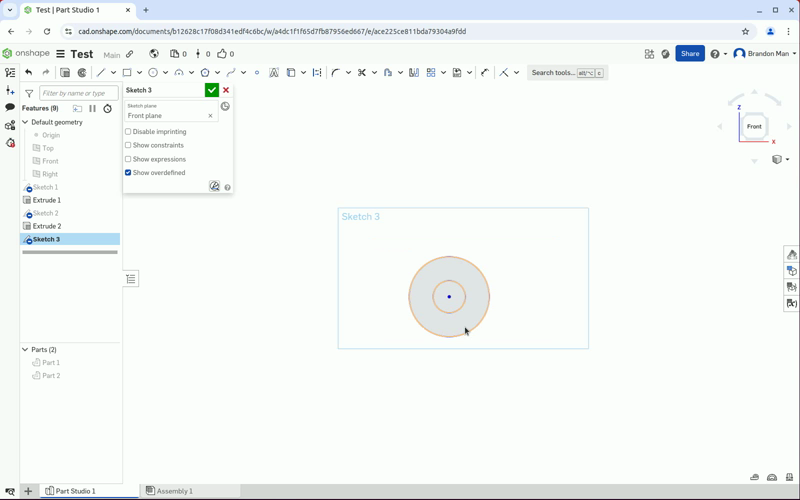
scroll(6)
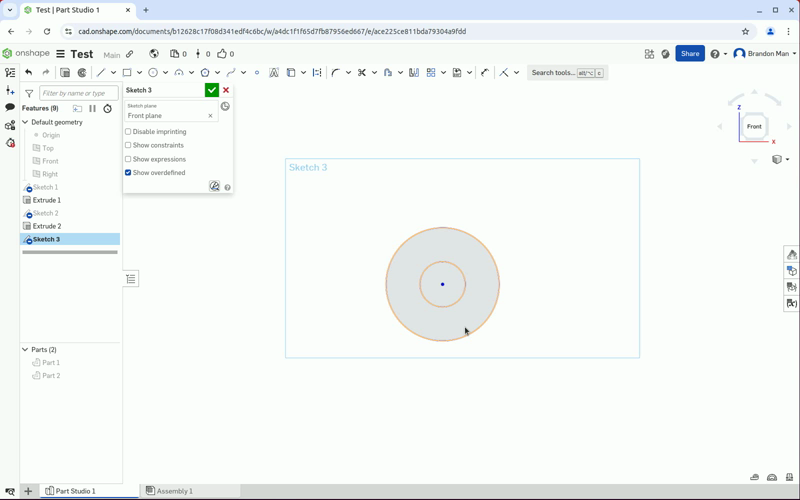
scroll(6)
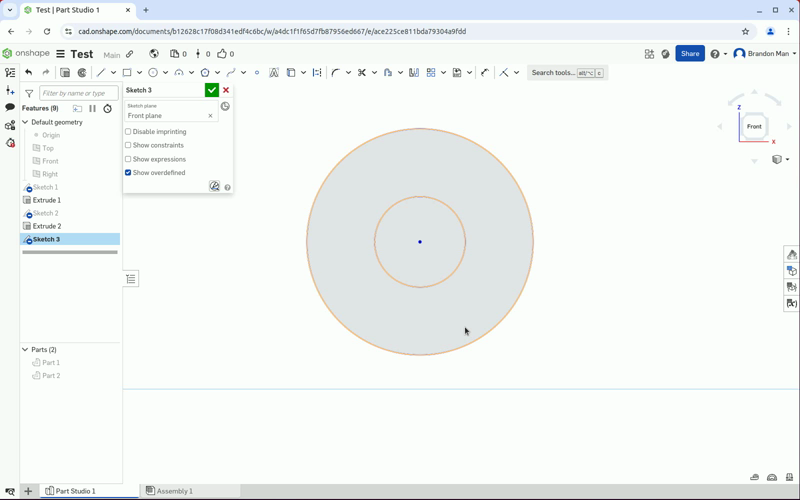
click(465, 326)
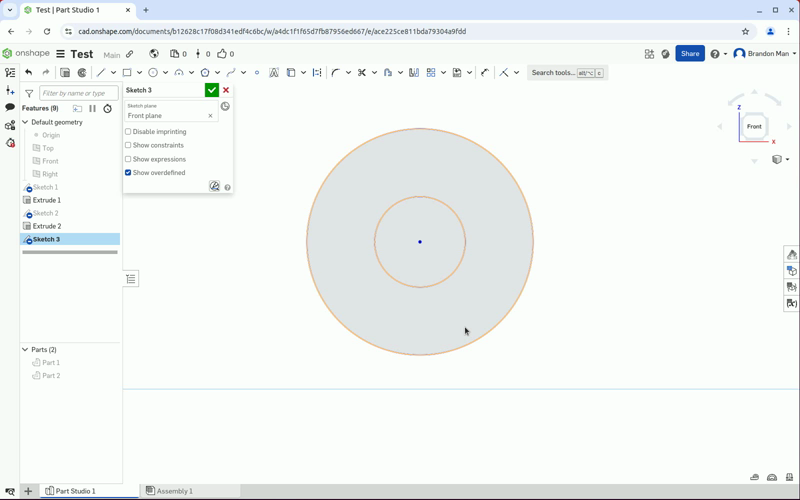
scroll(-6)
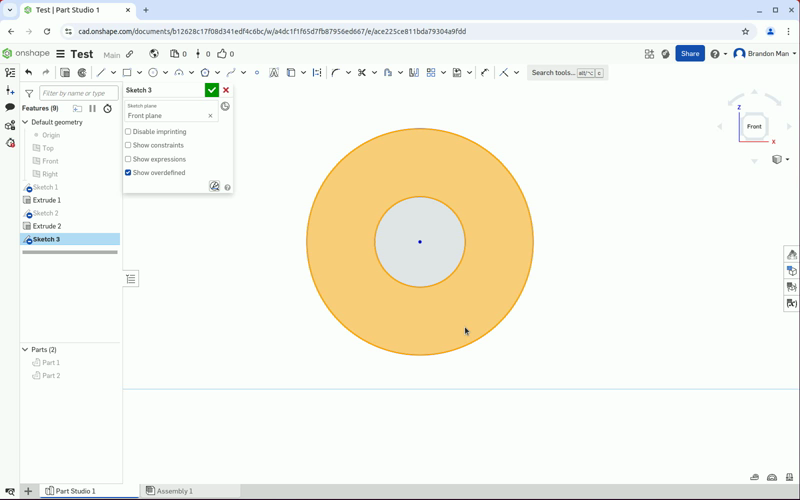
scroll(-6)
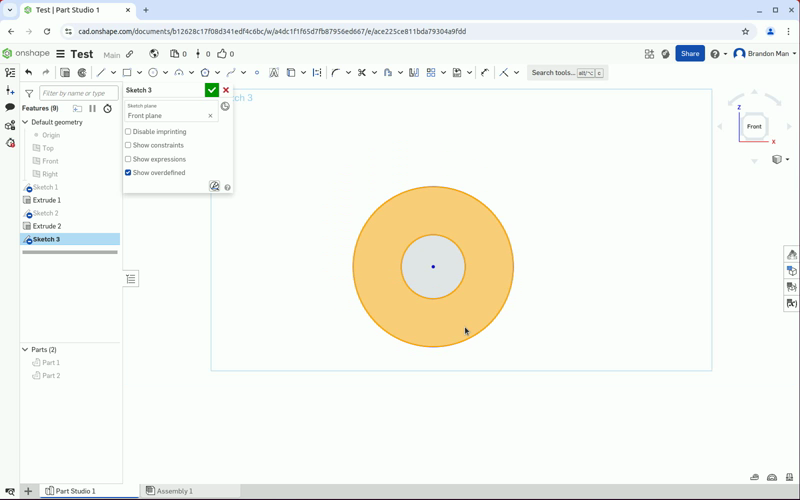
scroll(-6)
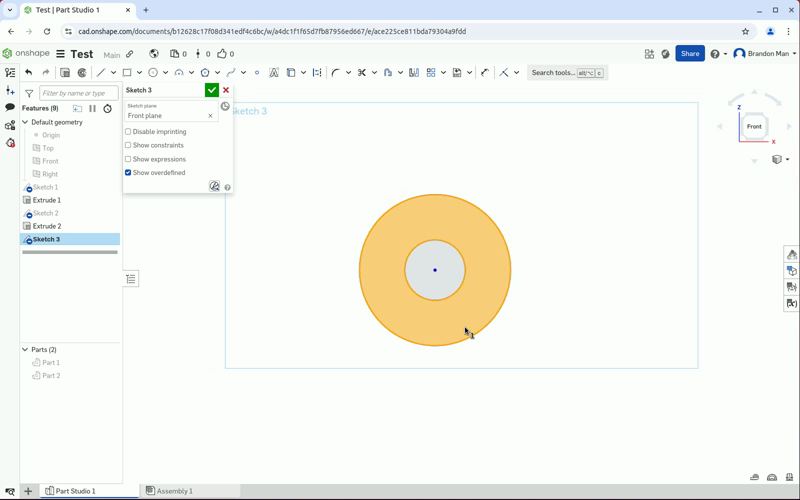
scroll(-6)
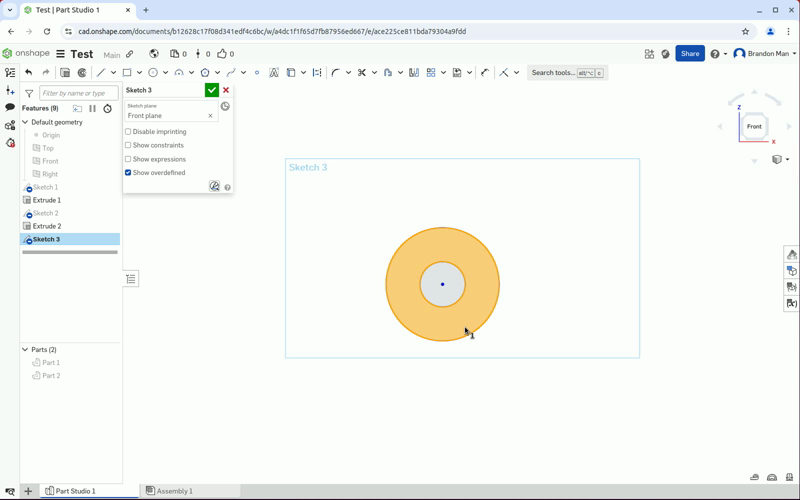
scroll(-6)
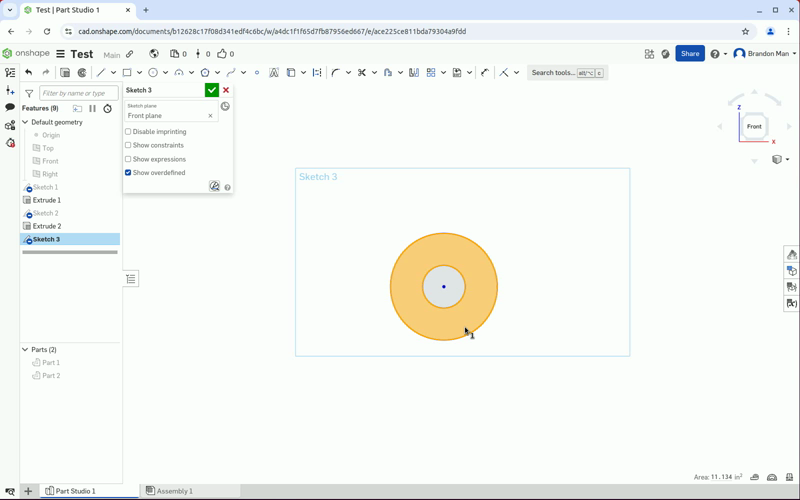
scroll(-6)
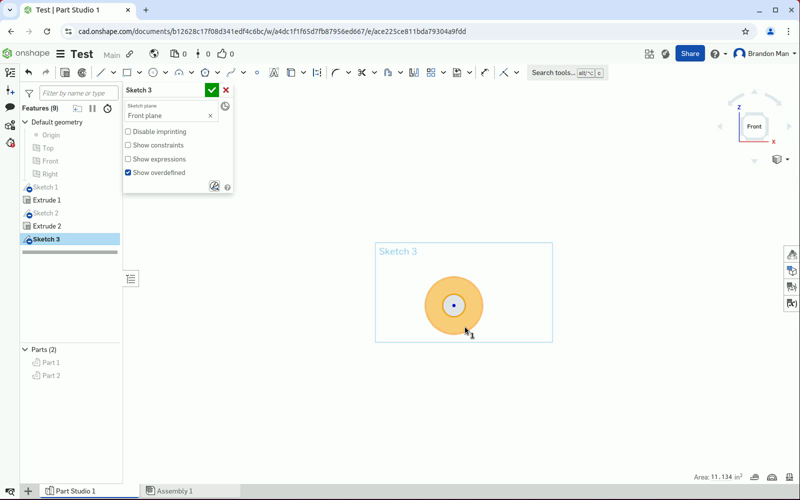
scroll(-6)
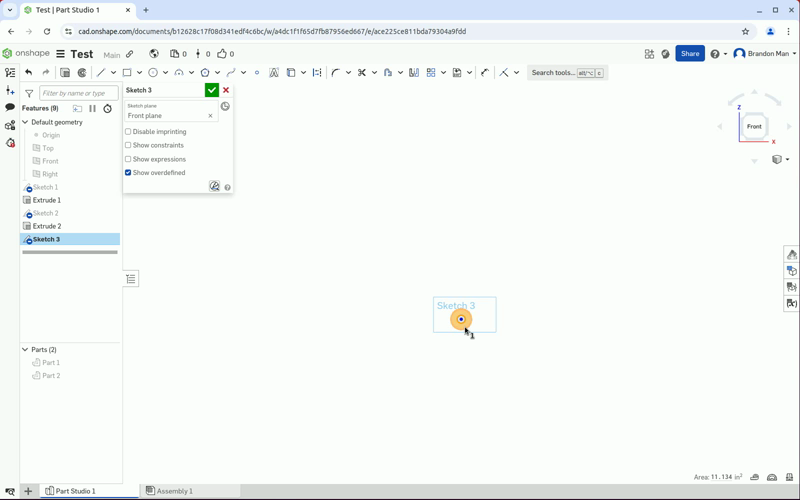
mouse_move(73, 352)
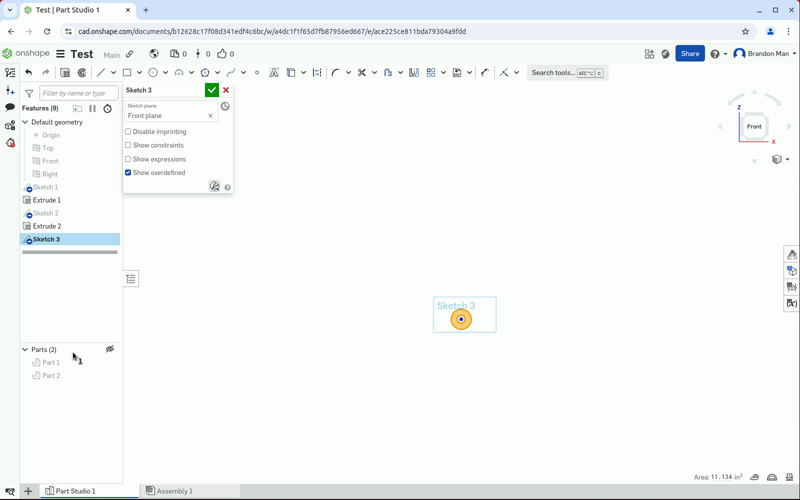
key(shift+y)
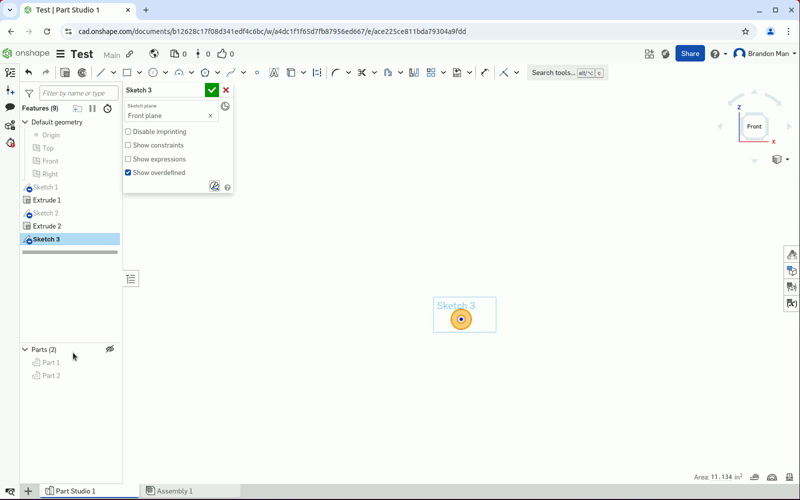
key(shift+e)
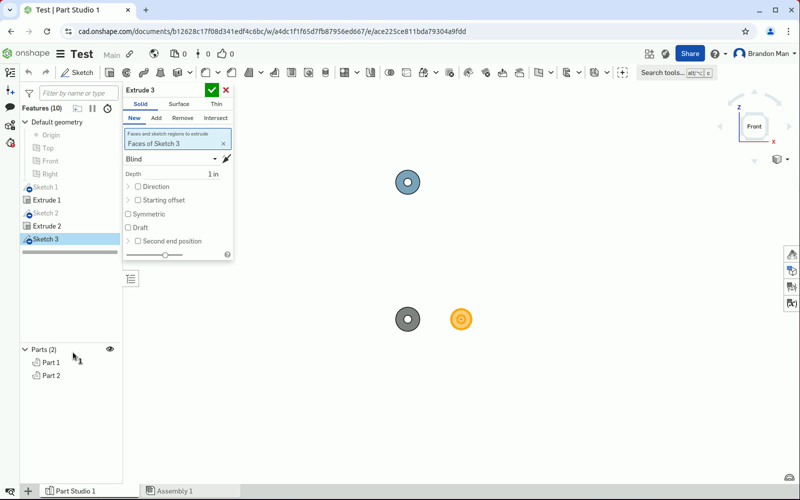
mouse_move(143, 106)
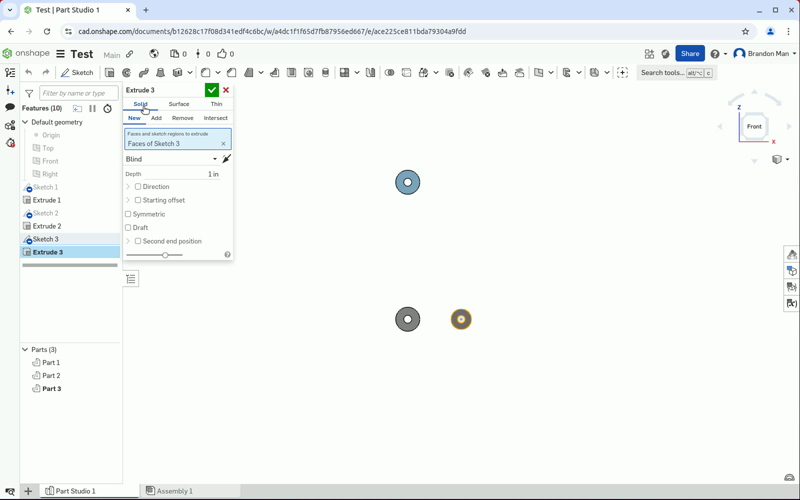
click(143, 106)
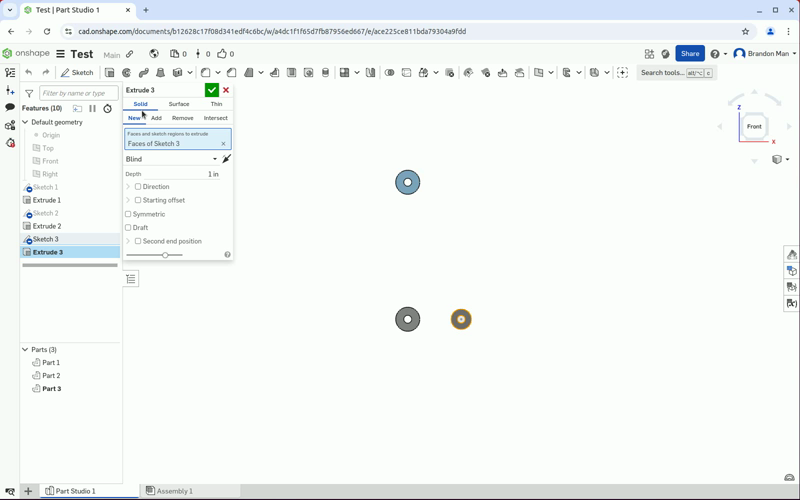
mouse_move(137, 120)
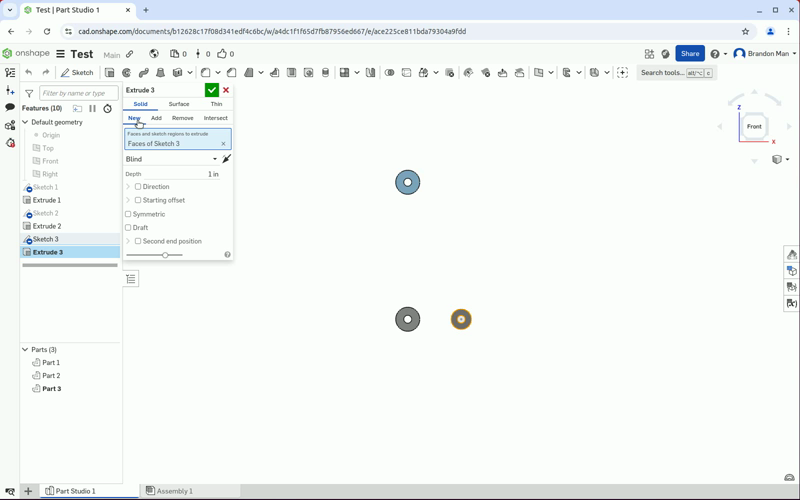
click(137, 120)
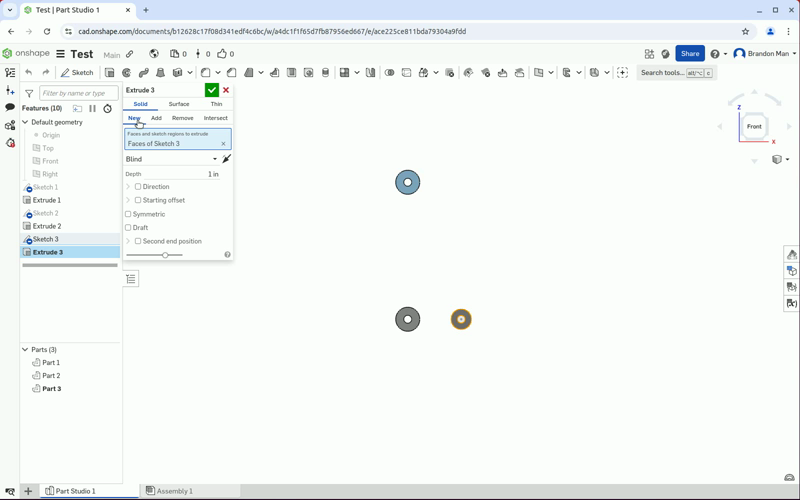
key(tab, 4)
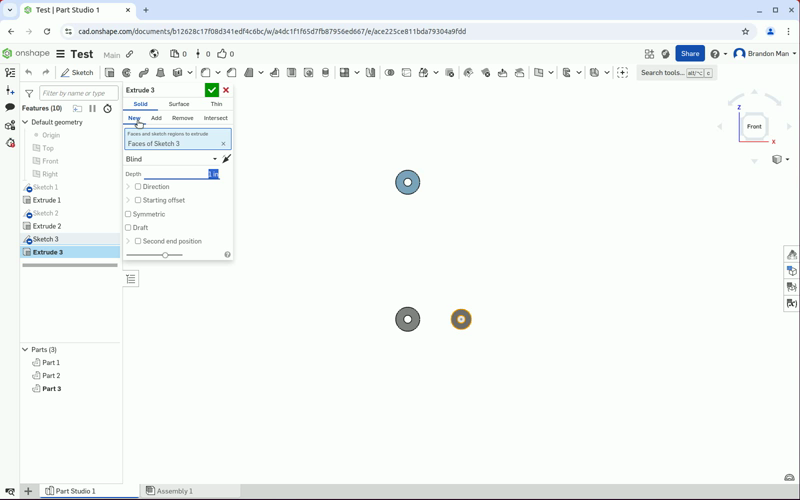
text(0.722)
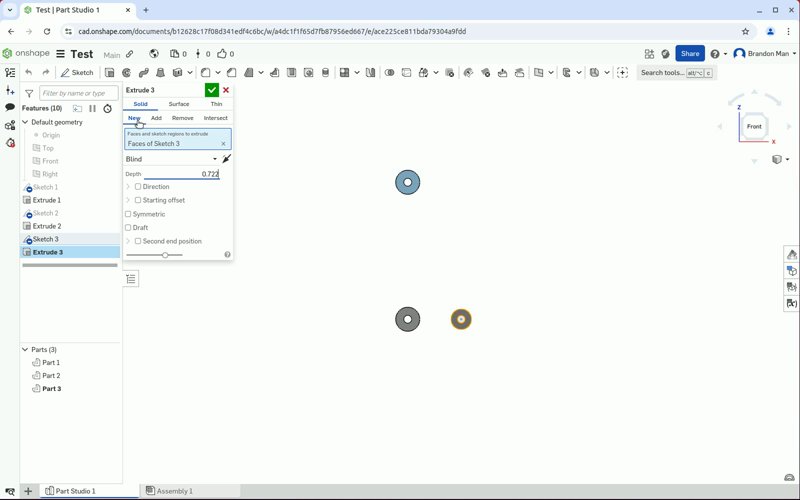
key(enter)
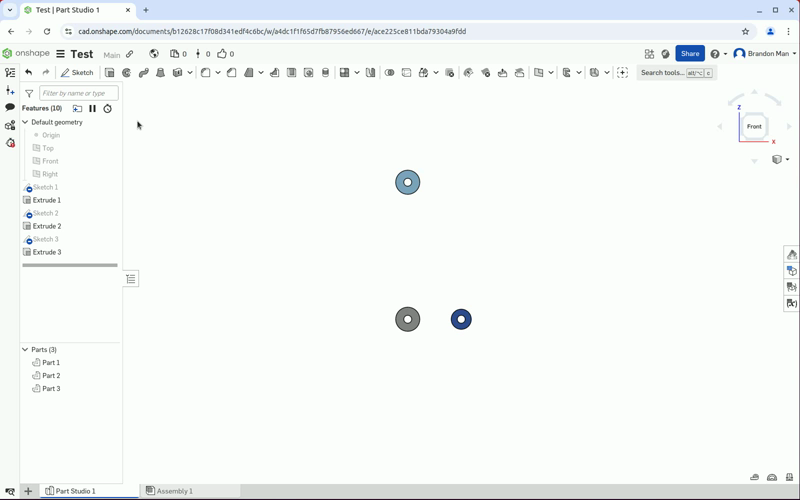
key(shift+h)
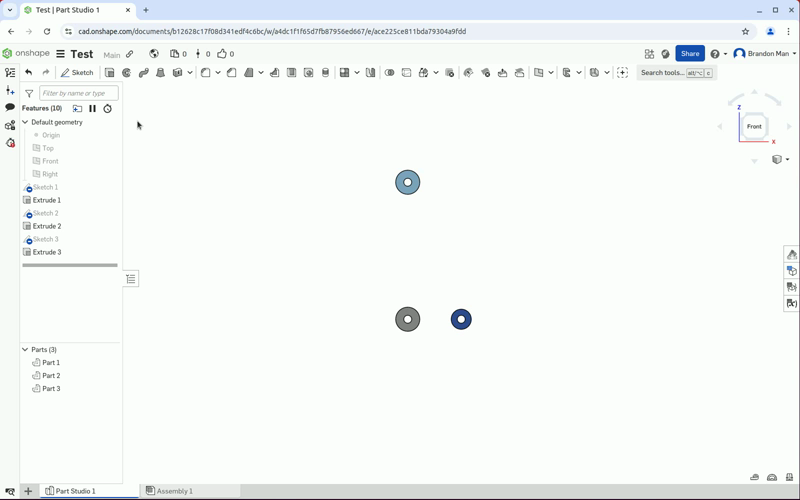
key(shift+h)
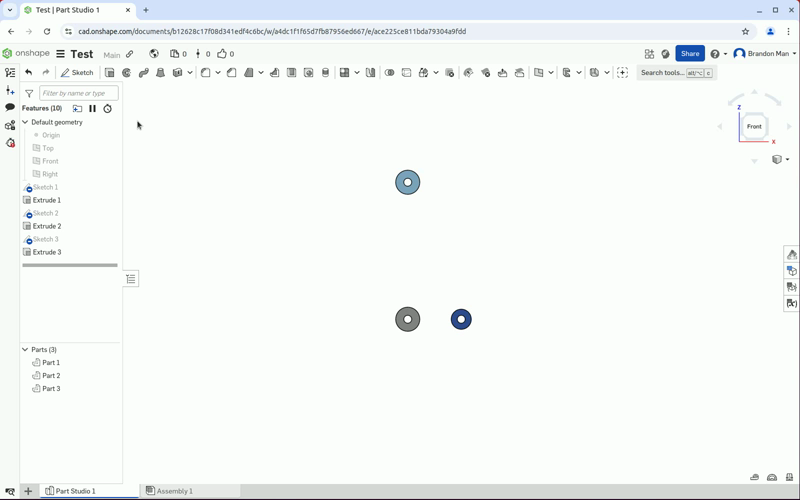
mouse_move(73, 189)
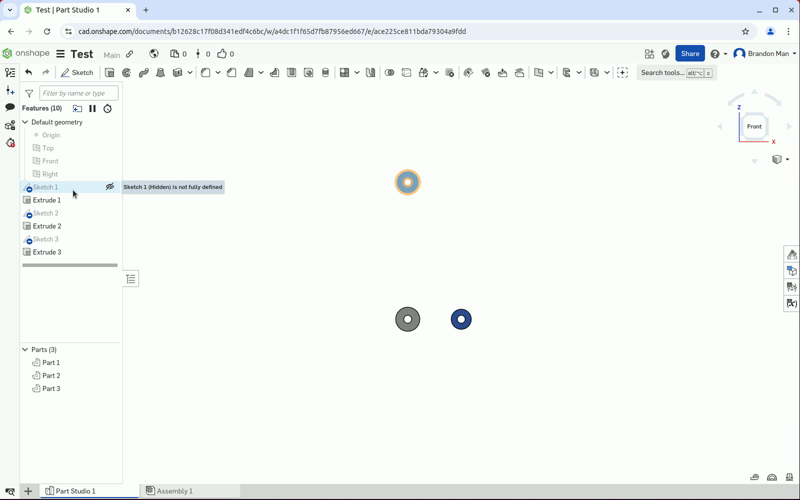
click(73, 189)
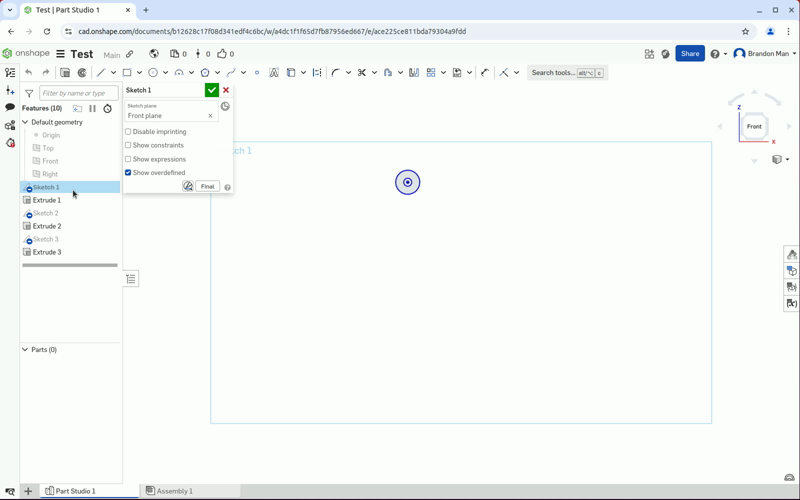
mouse_move(229, 92)
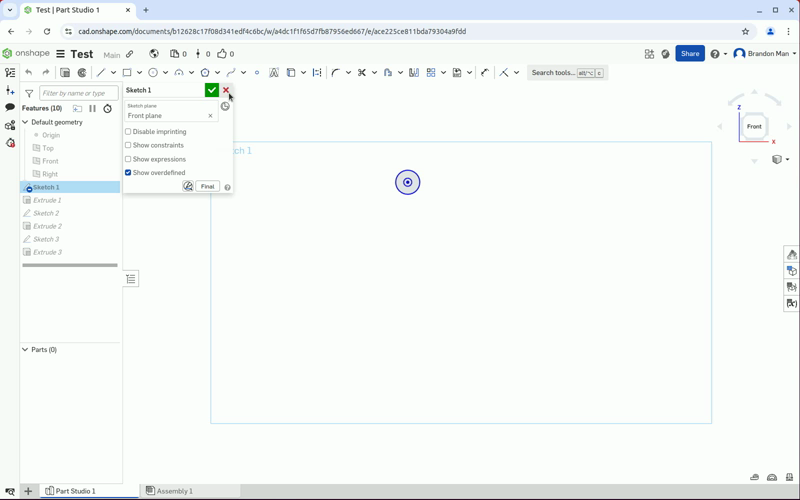
click(229, 92)
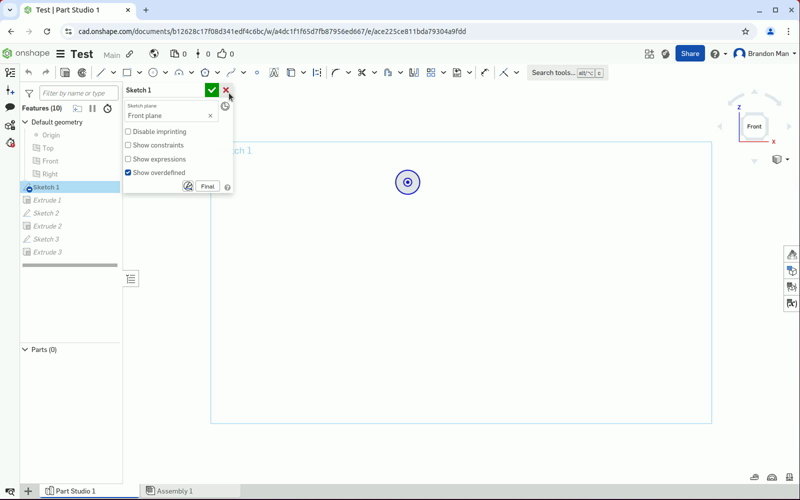
key(shift+s)
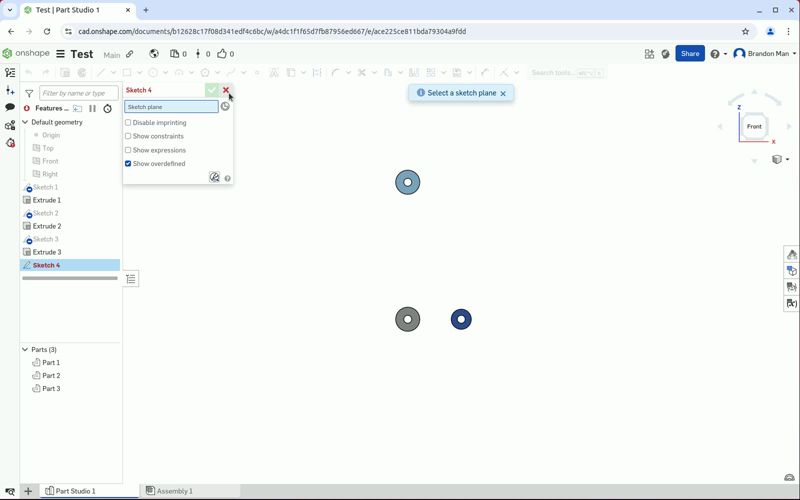
mouse_move(73, 163)
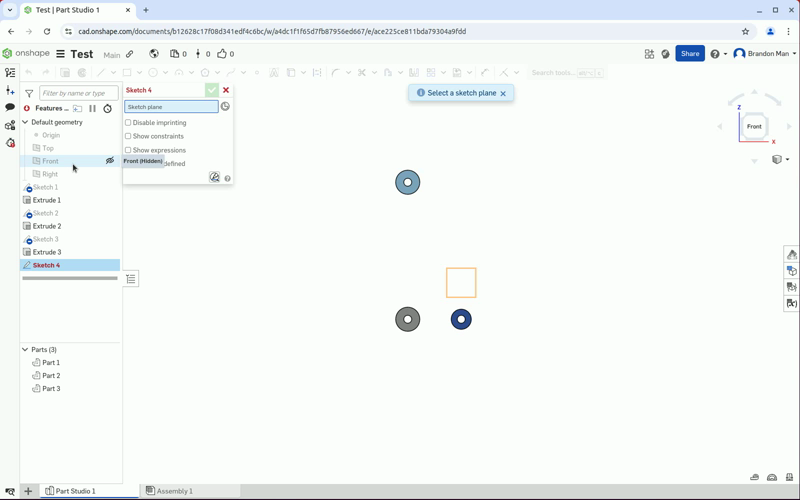
click(73, 163)
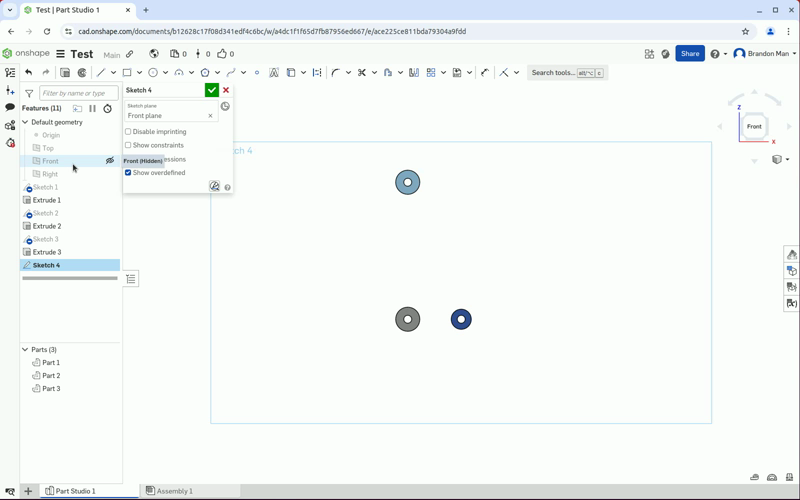
mouse_move(73, 352)
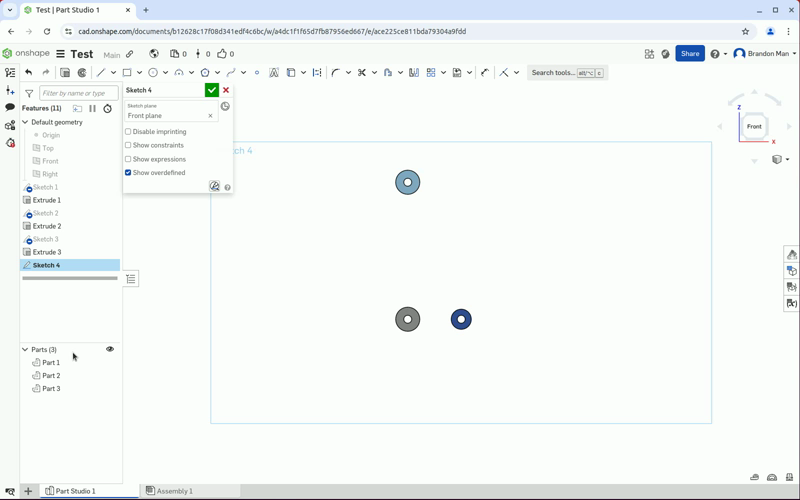
key(y)
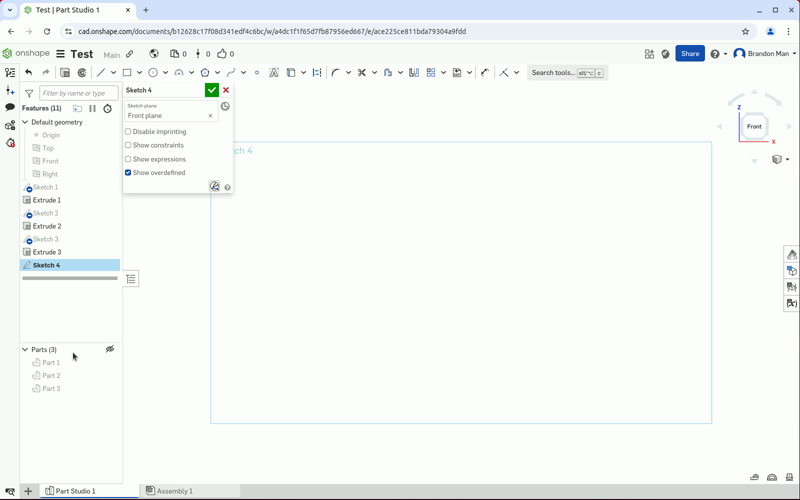
key(a)
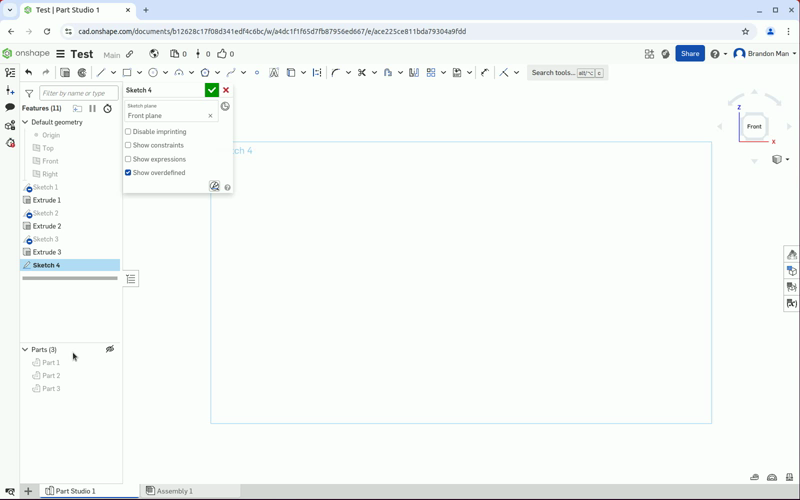
key_down(shift)
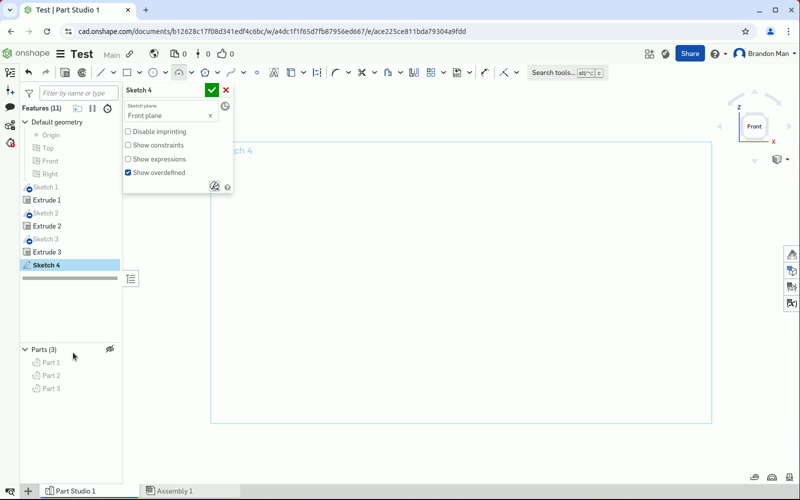
mouse_move(388, 240)
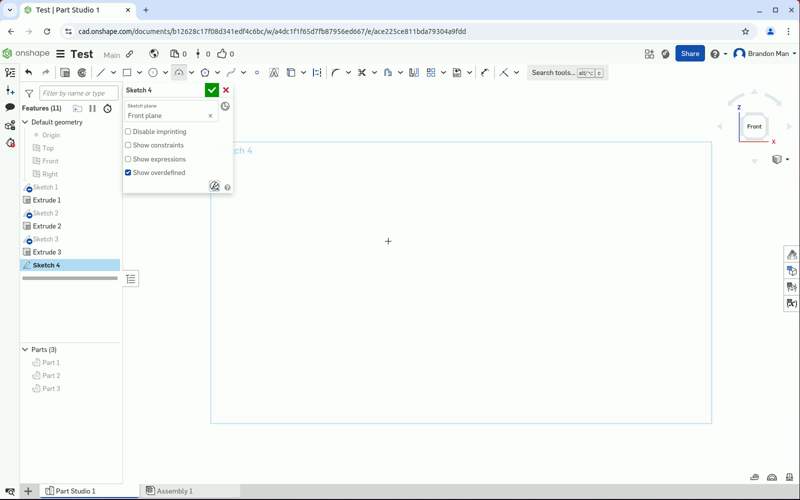
click(388, 240)
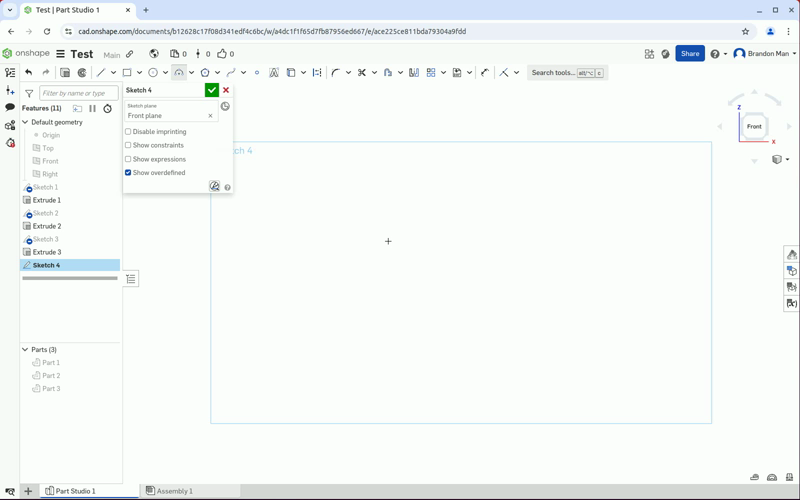
key_up(shift)
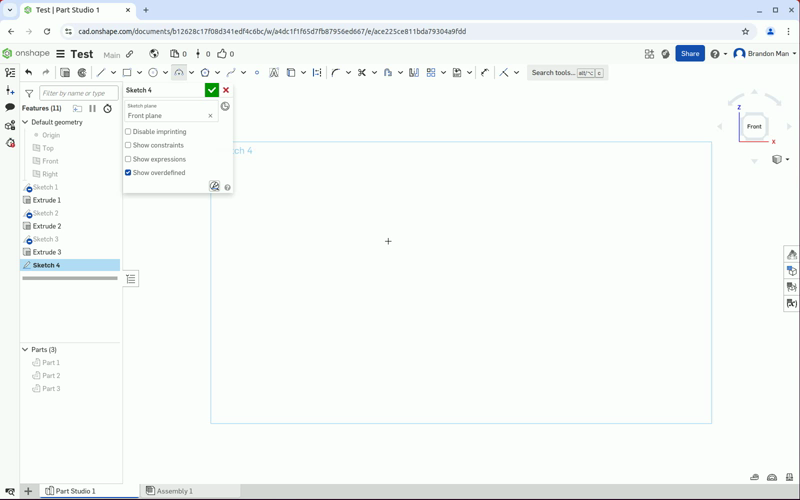
key_down(shift)
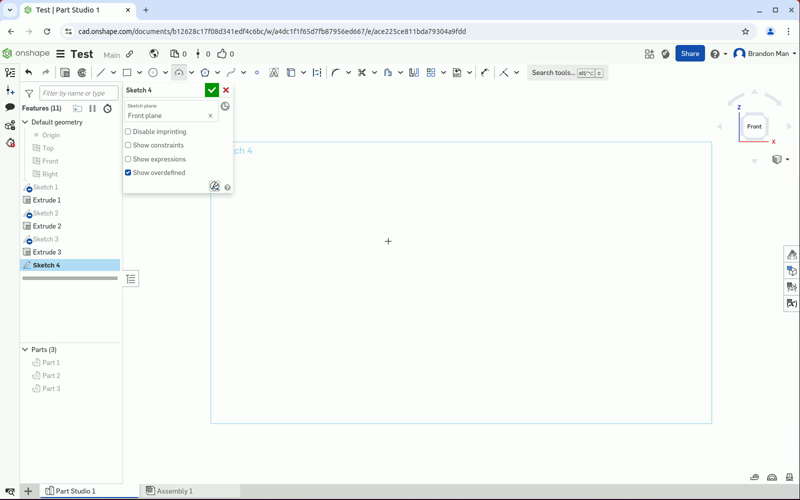
mouse_move(426, 240)
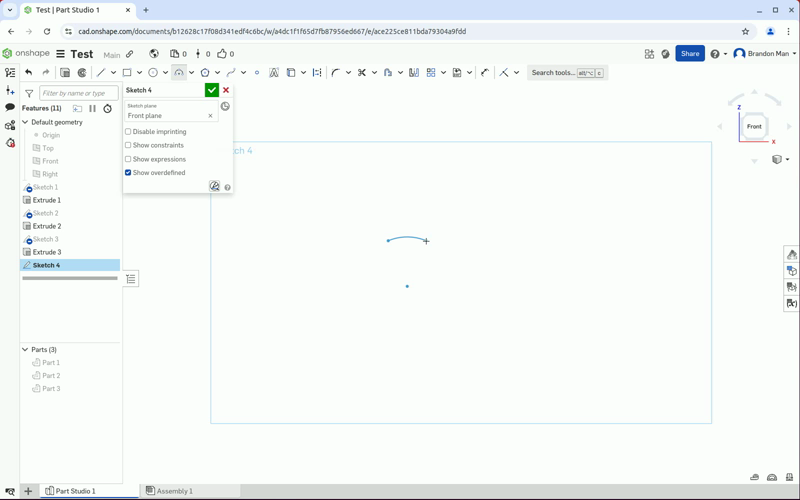
click(426, 240)
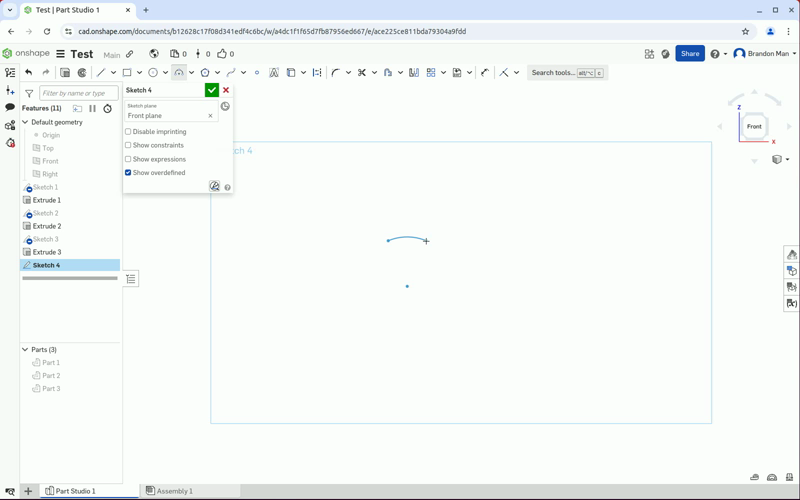
mouse_move(407, 223)
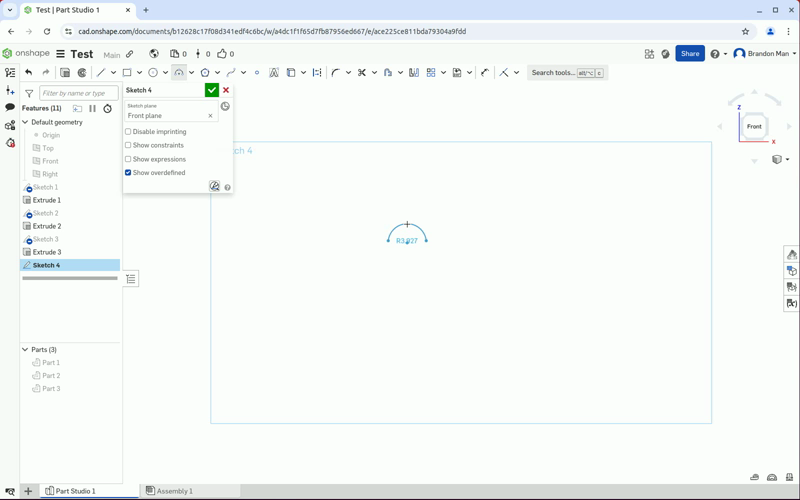
click(407, 223)
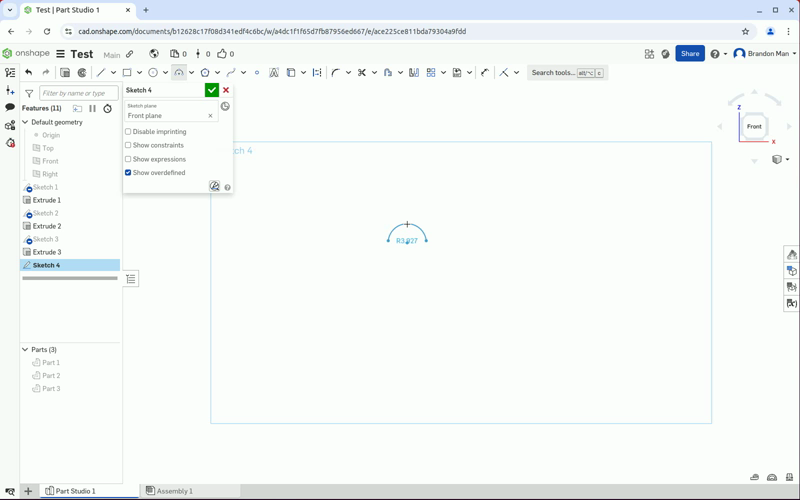
key_up(shift)
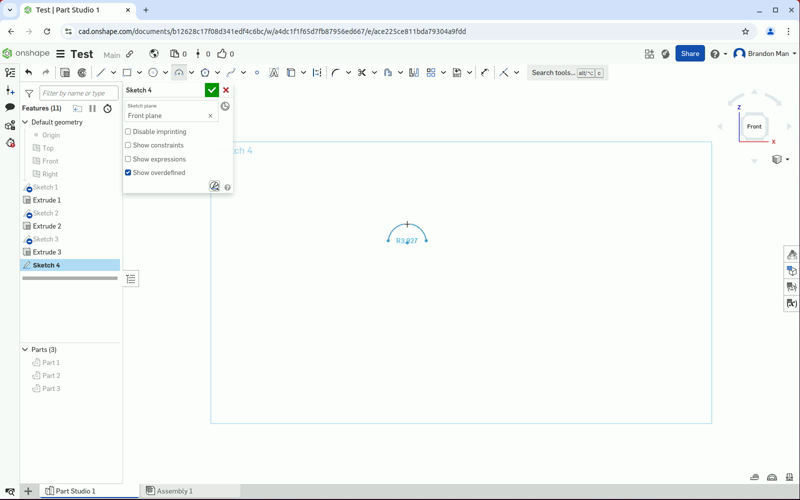
key(esc)
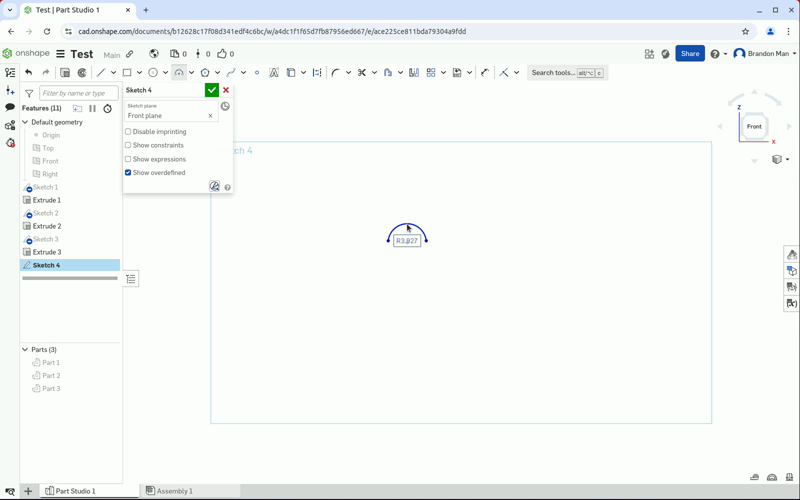
key(l)
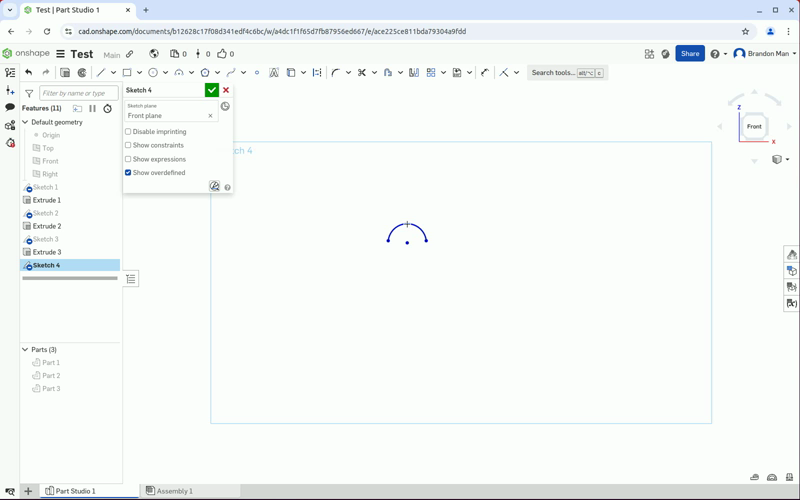
mouse_move(426, 240)
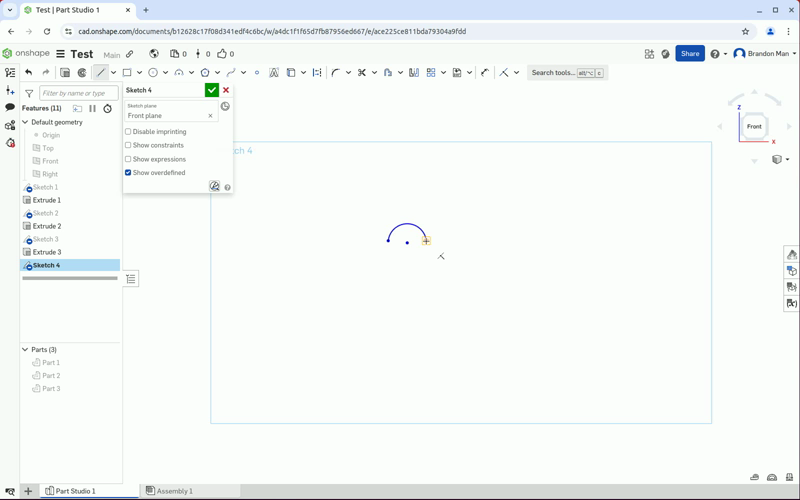
click(426, 240)
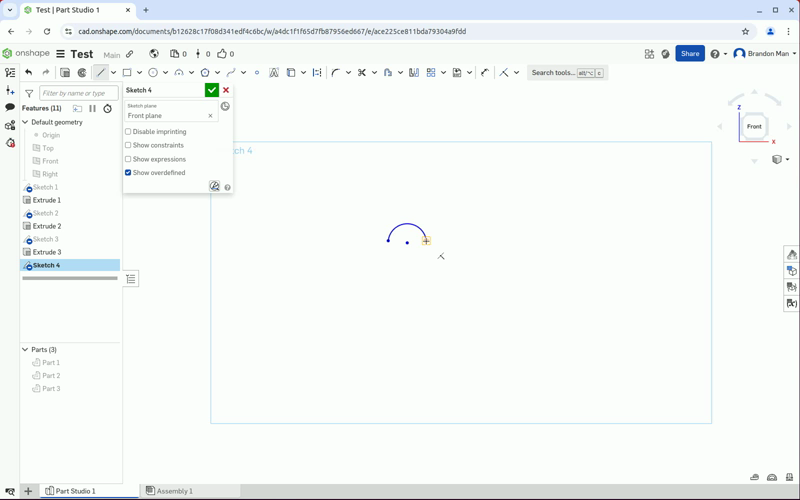
key_down(shift)
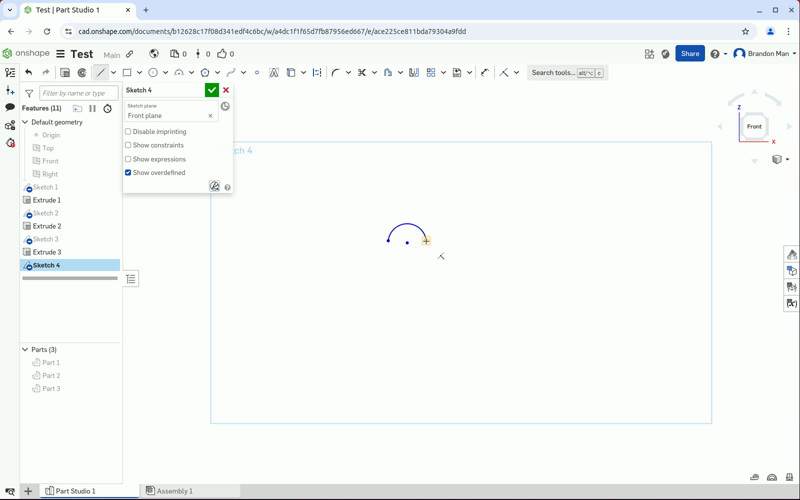
mouse_move(418, 180)
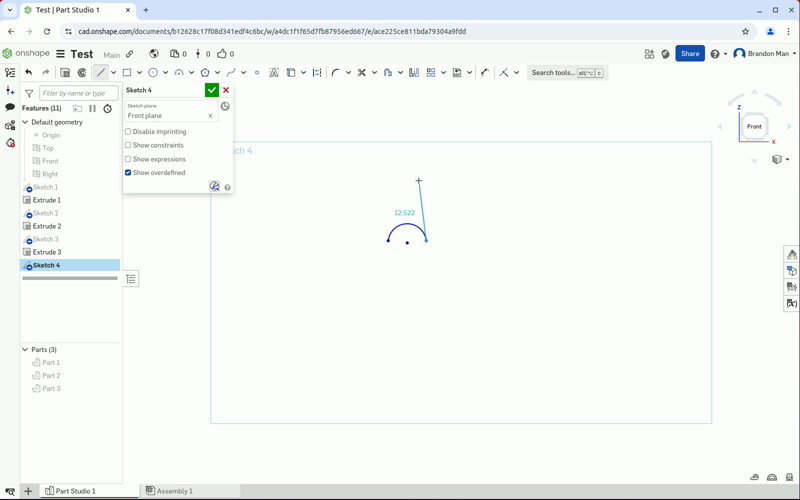
click(418, 180)
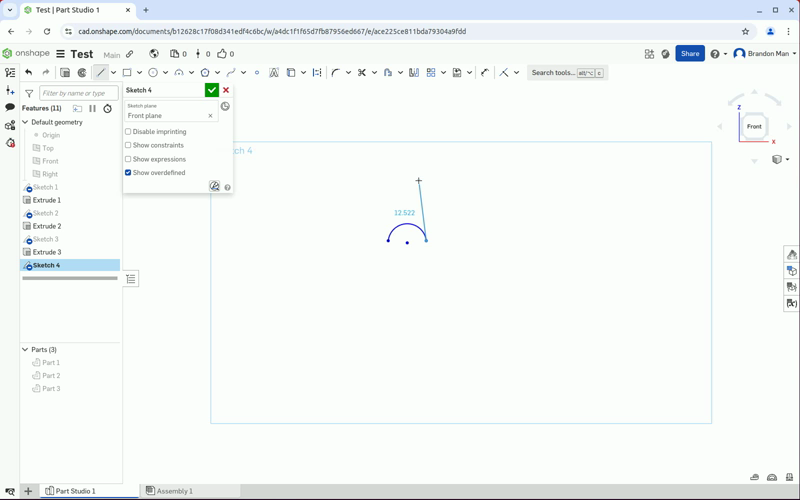
key_up(shift)
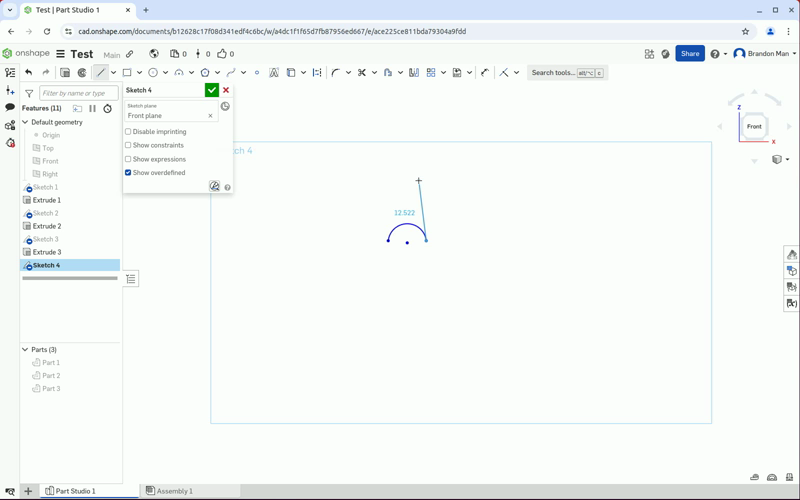
key(esc)
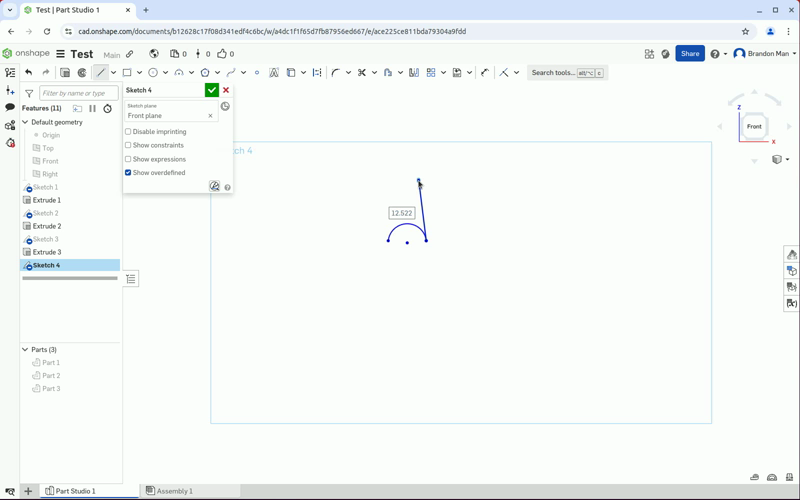
key(a)
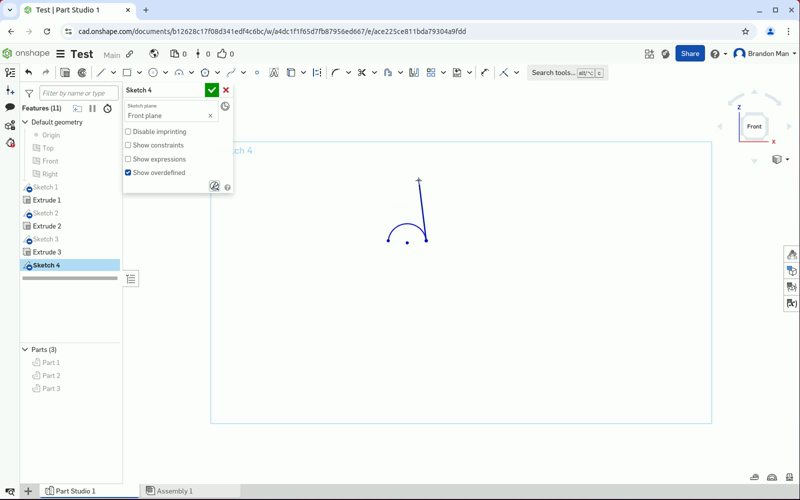
mouse_move(418, 180)
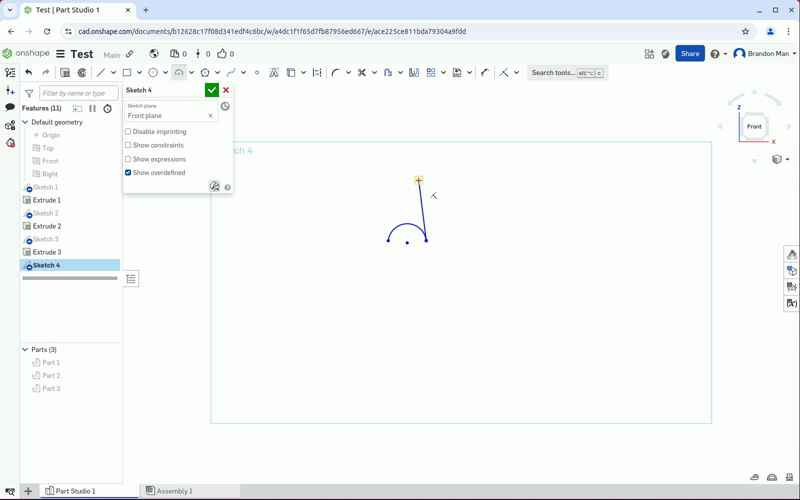
click(418, 180)
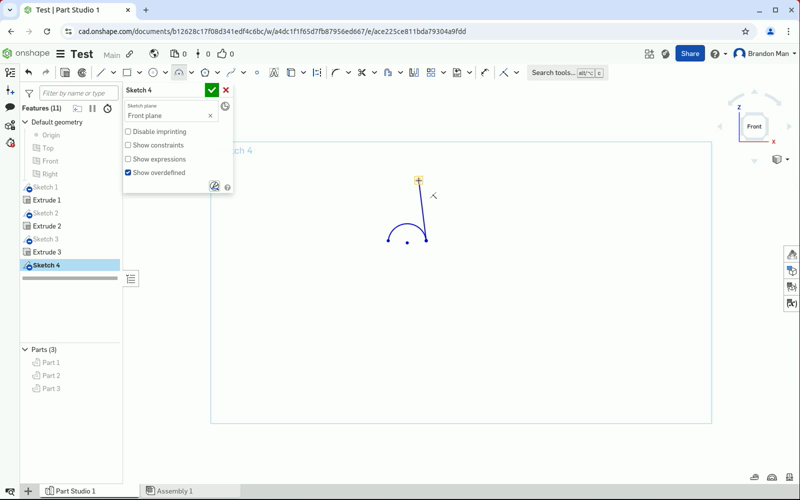
key_down(shift)
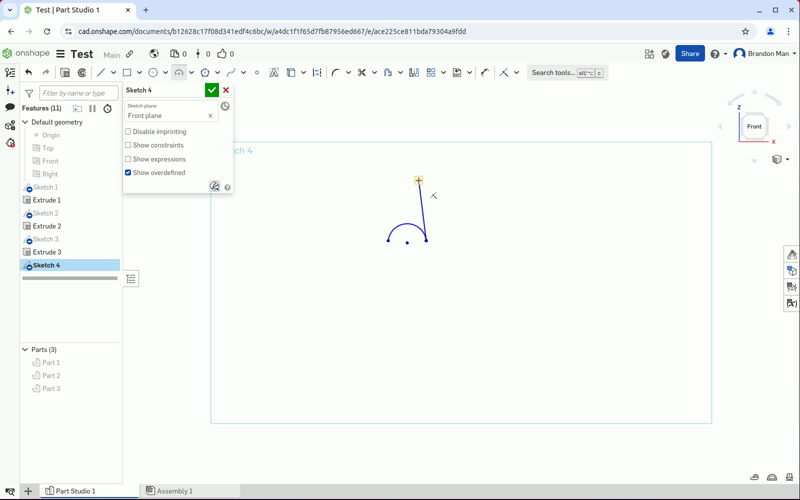
mouse_move(395, 180)
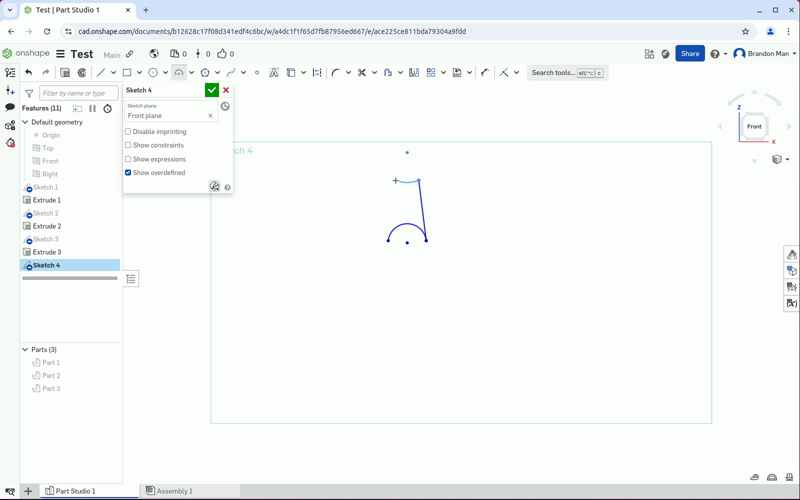
click(395, 180)
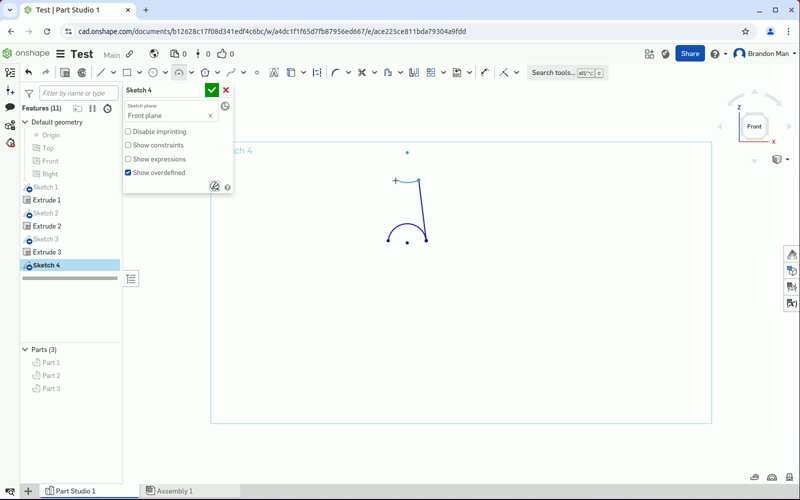
mouse_move(407, 193)
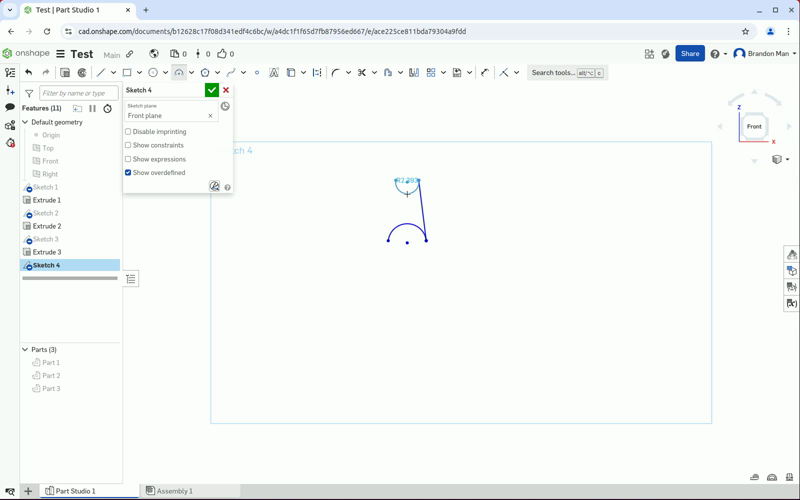
click(407, 193)
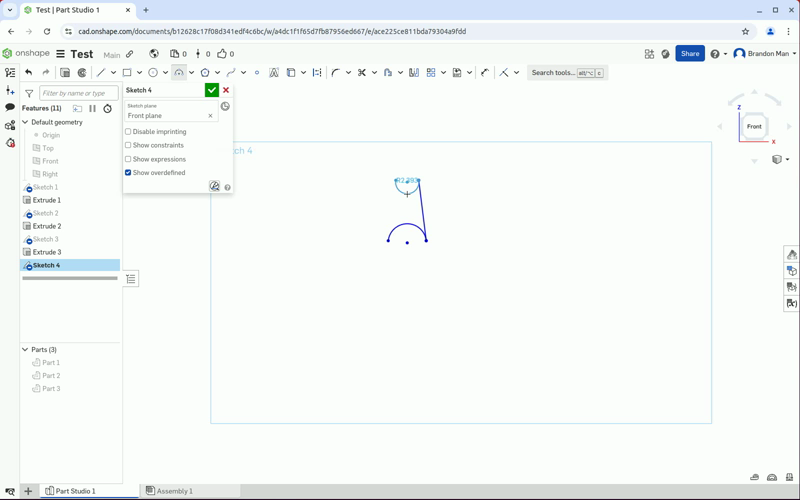
key_up(shift)
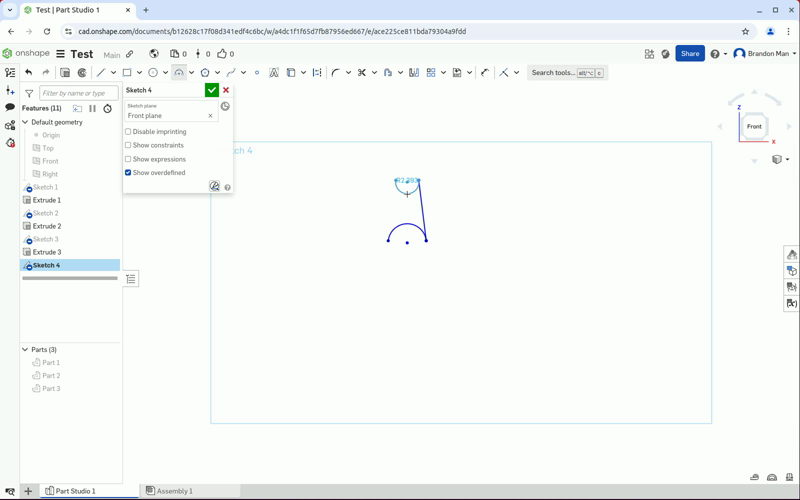
key(esc)
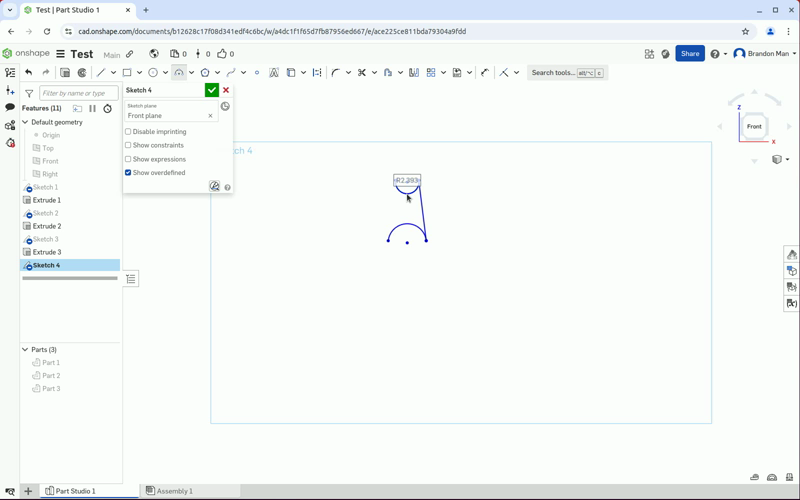
key(l)
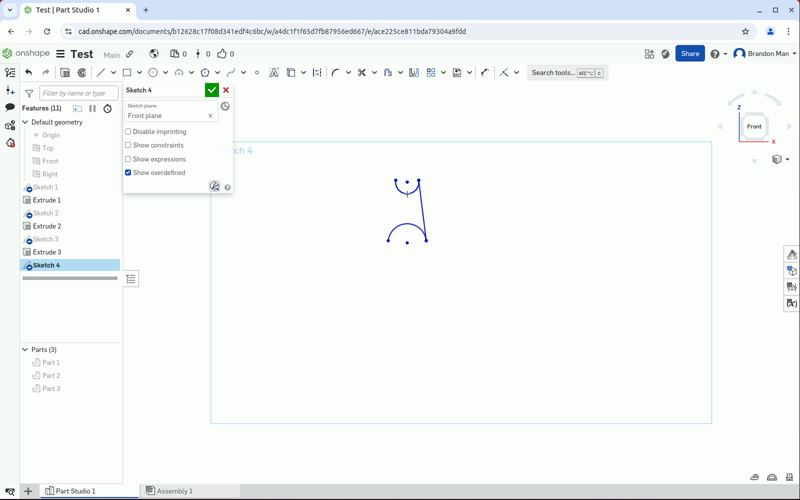
mouse_move(395, 180)
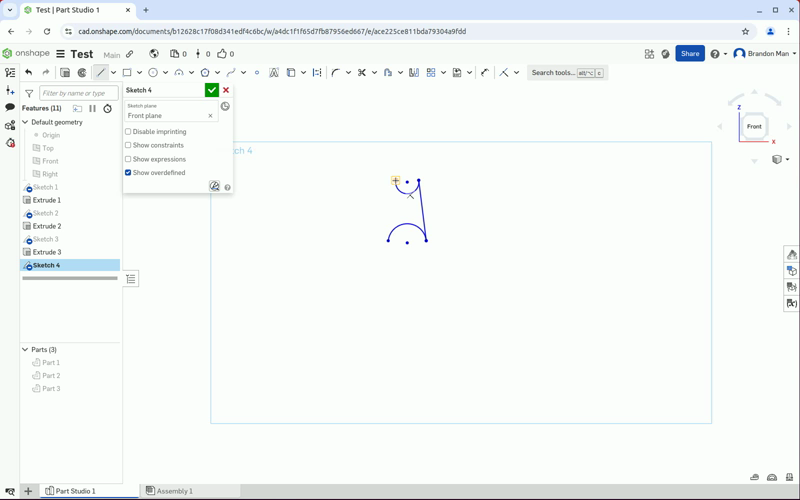
click(395, 180)
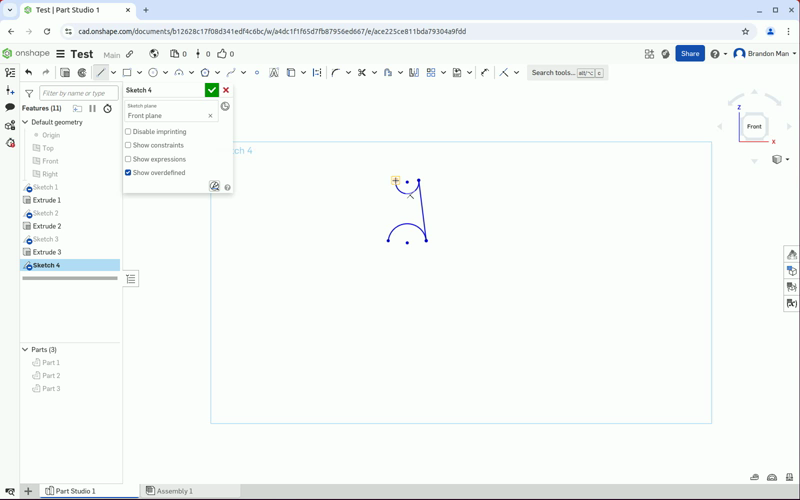
key_down(shift)
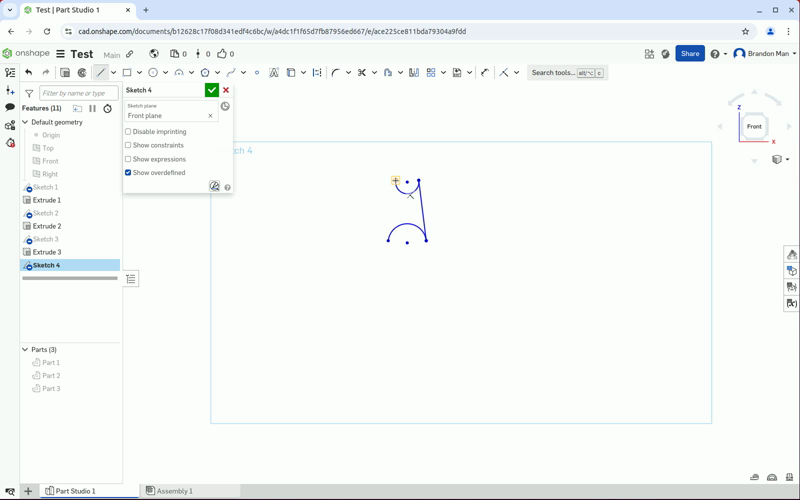
mouse_move(388, 240)
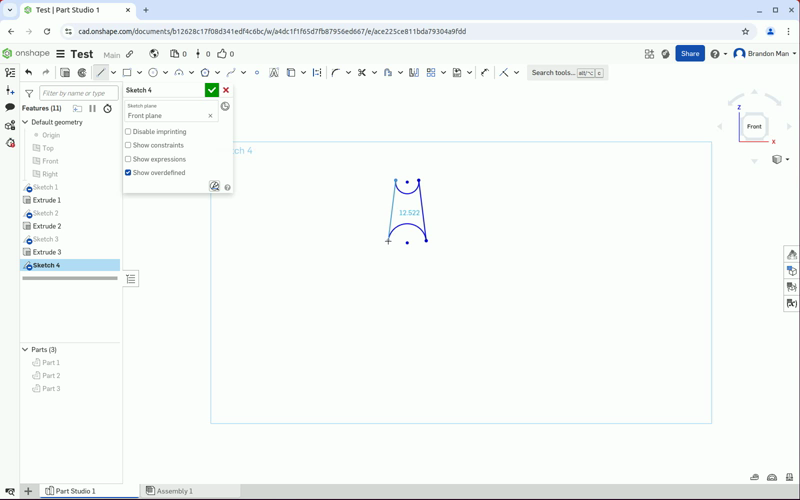
key_up(shift)
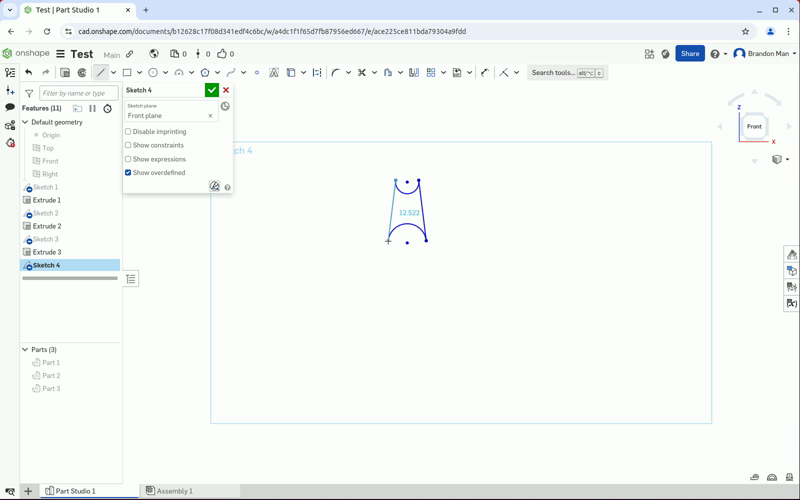
click(388, 240)
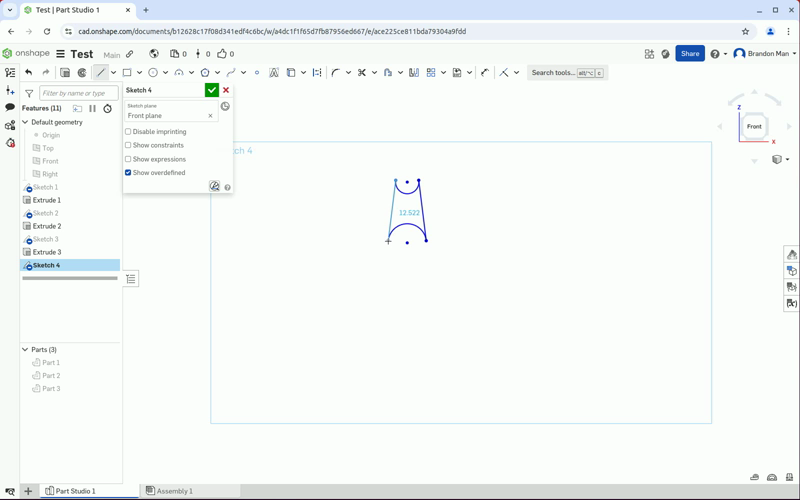
key(esc)
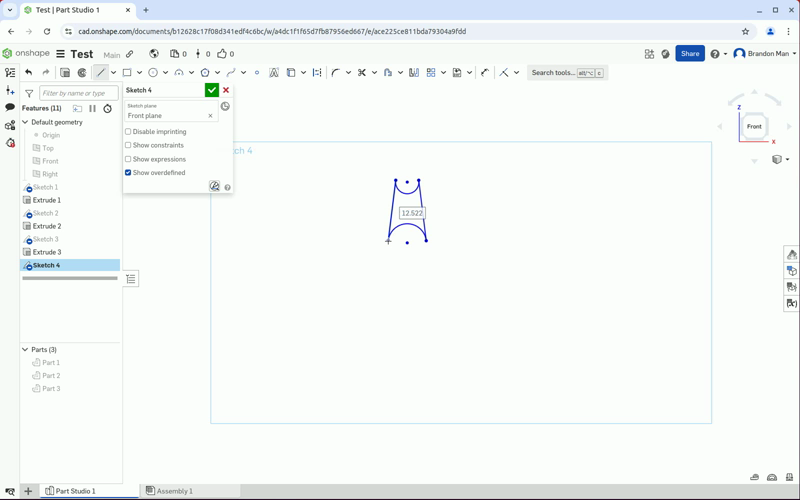
key(c)
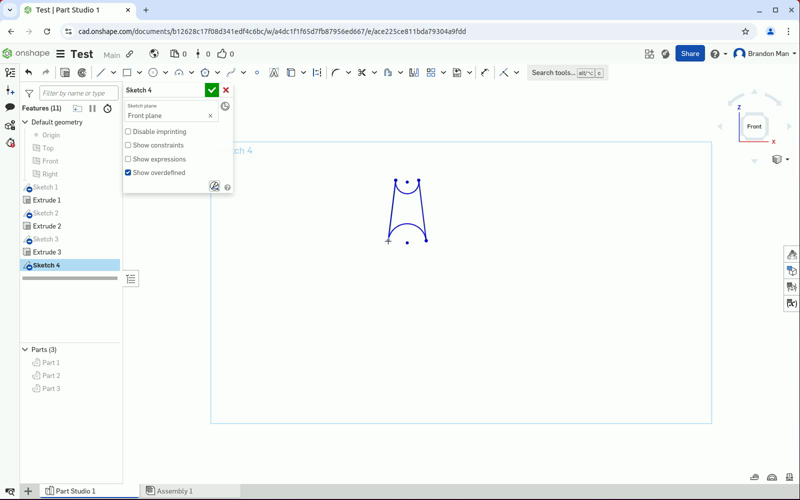
key_down(shift)
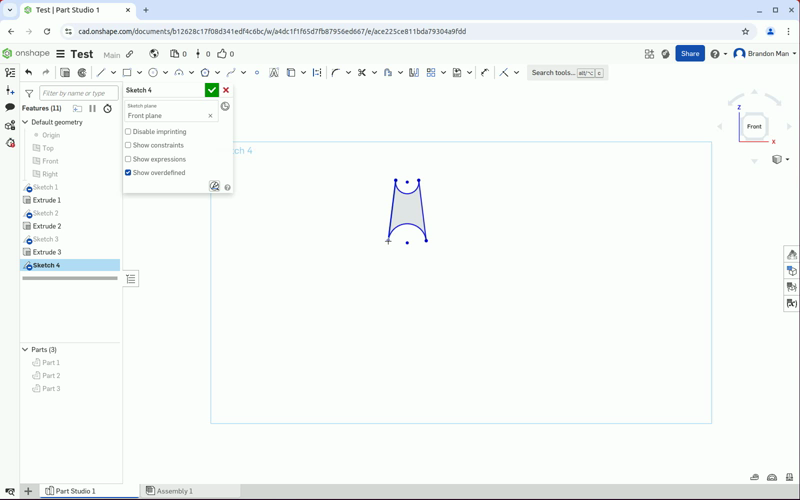
mouse_move(403, 198)
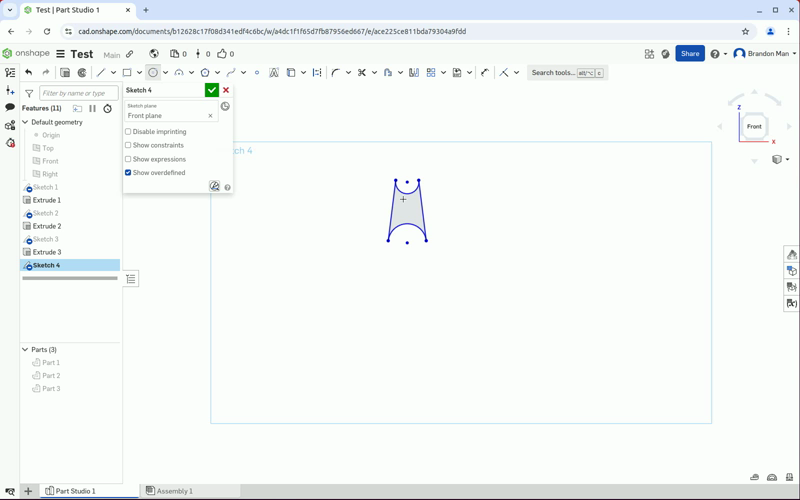
click(403, 198)
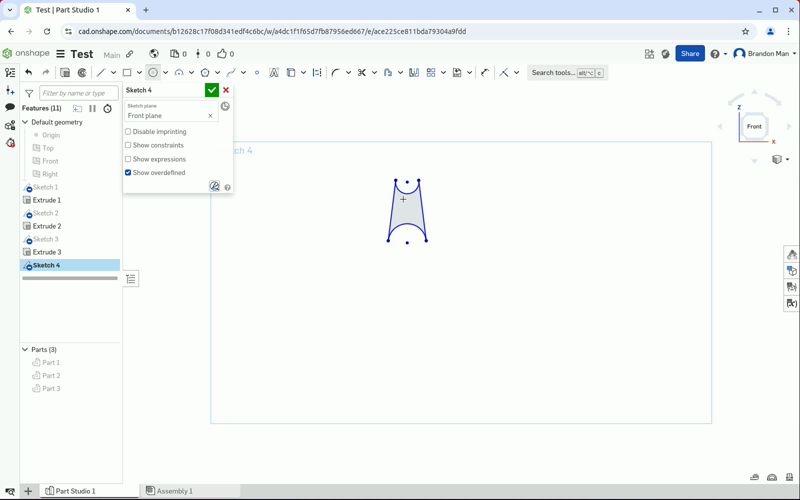
key_up(shift)
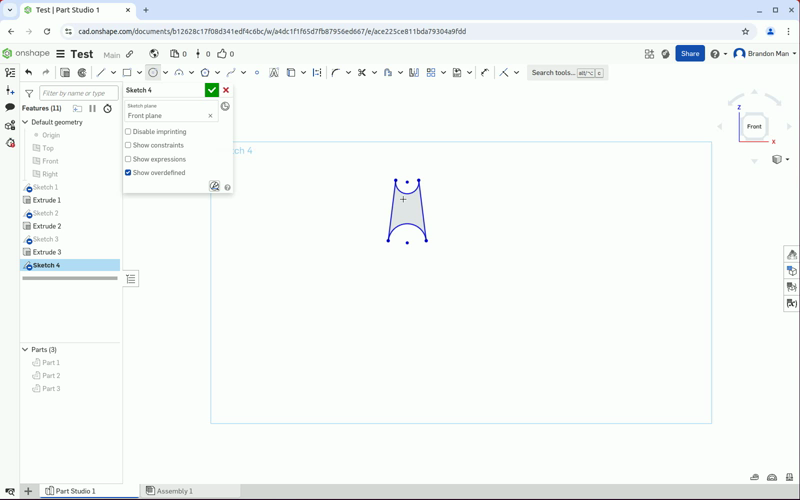
mouse_move(407, 198)
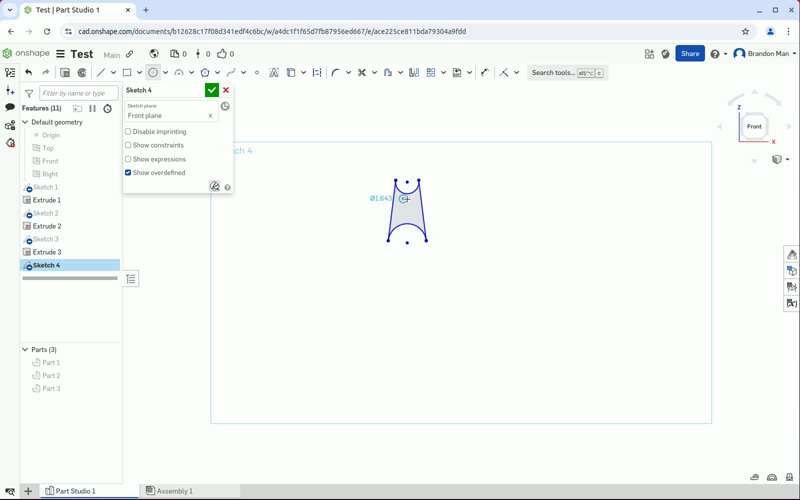
click(407, 198)
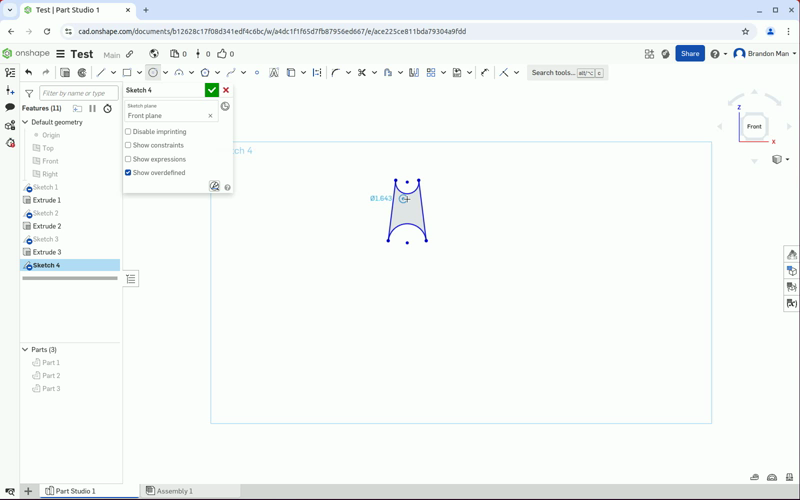
key(esc)
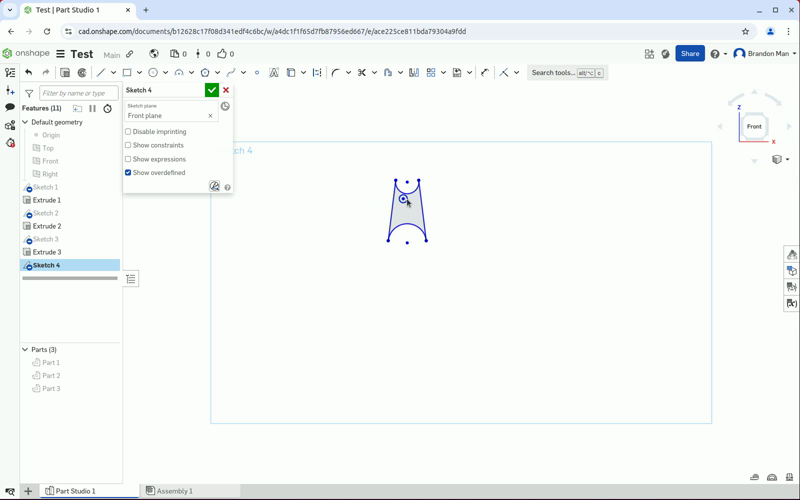
mouse_move(404, 210)
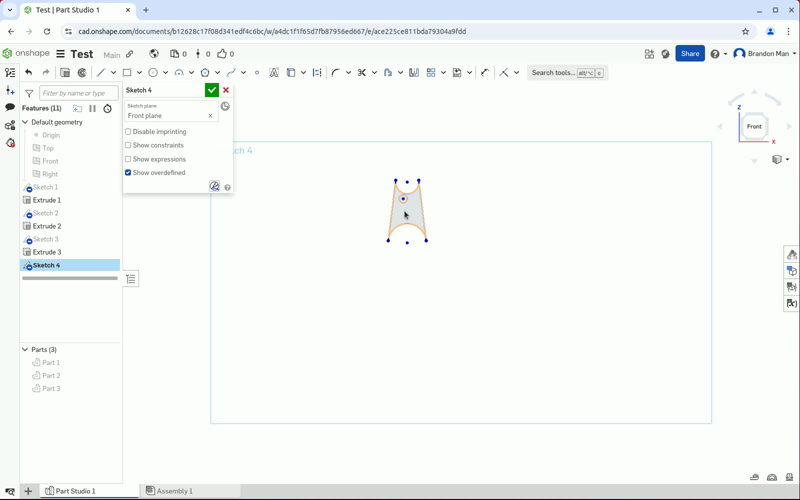
scroll(6)
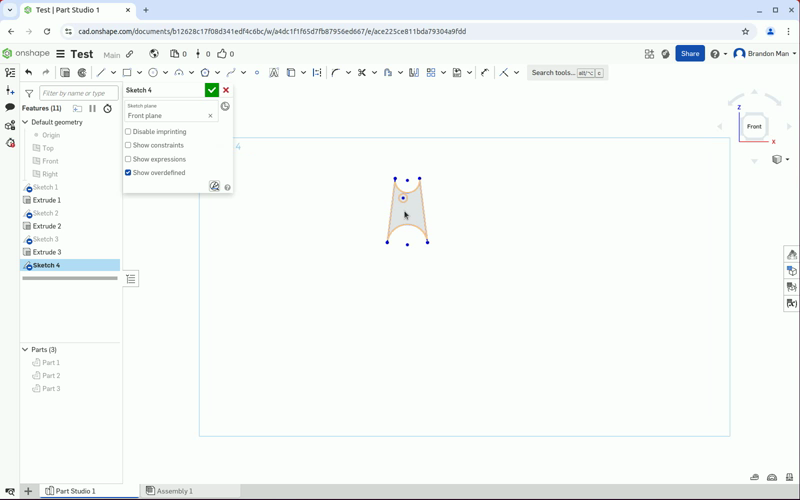
scroll(6)
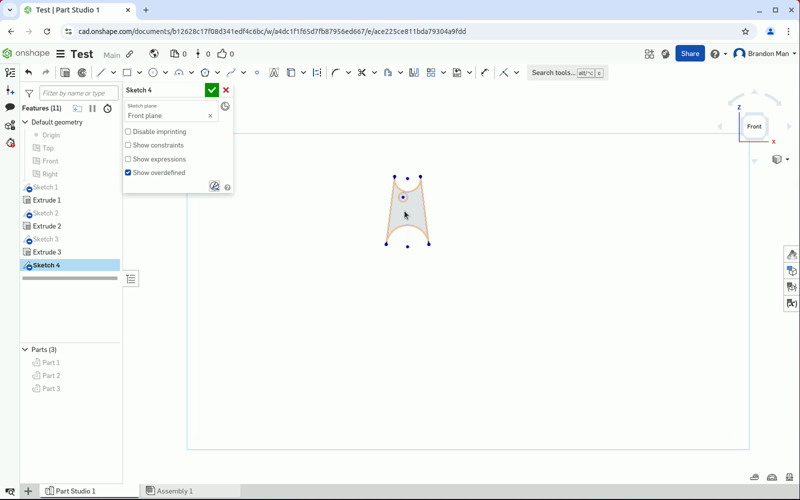
scroll(6)
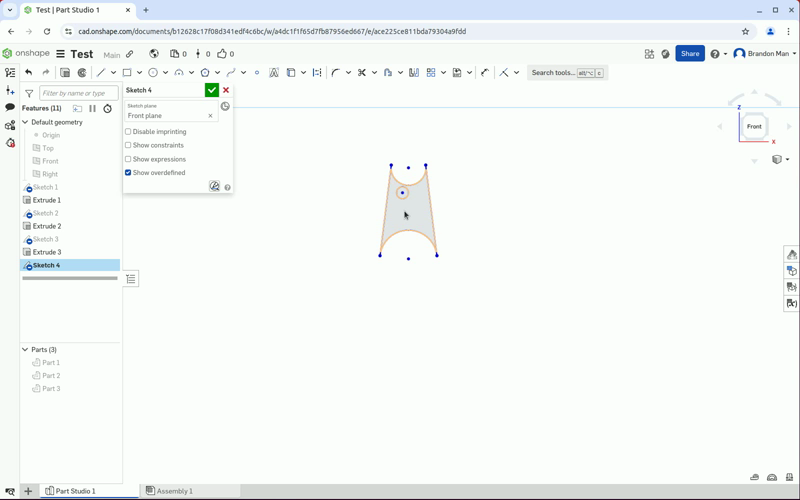
scroll(6)
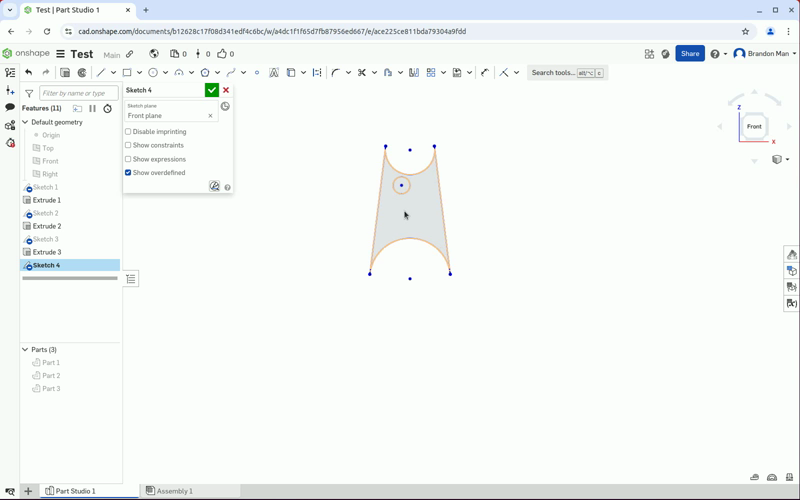
scroll(6)
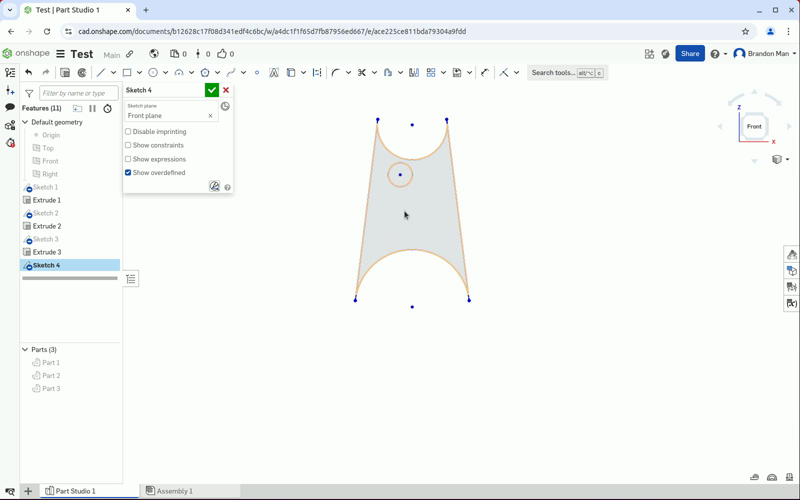
scroll(6)
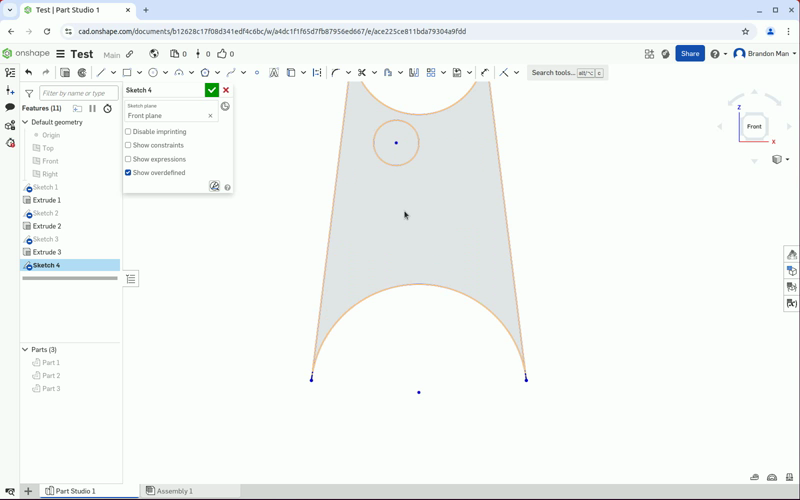
scroll(6)
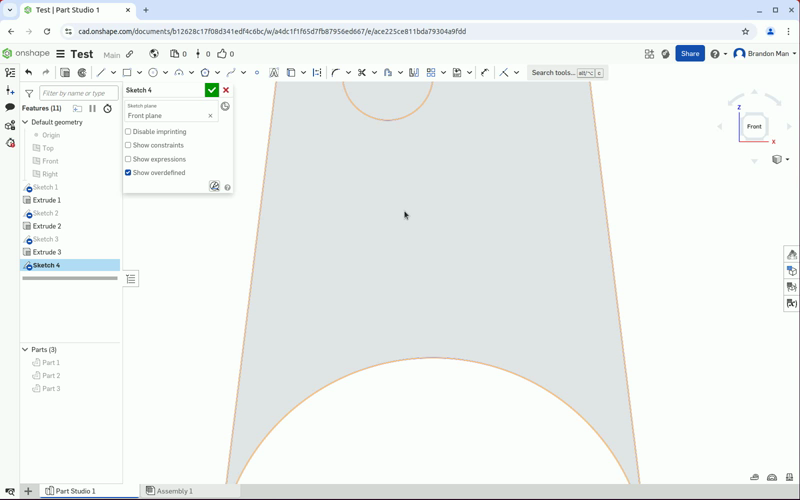
click(404, 210)
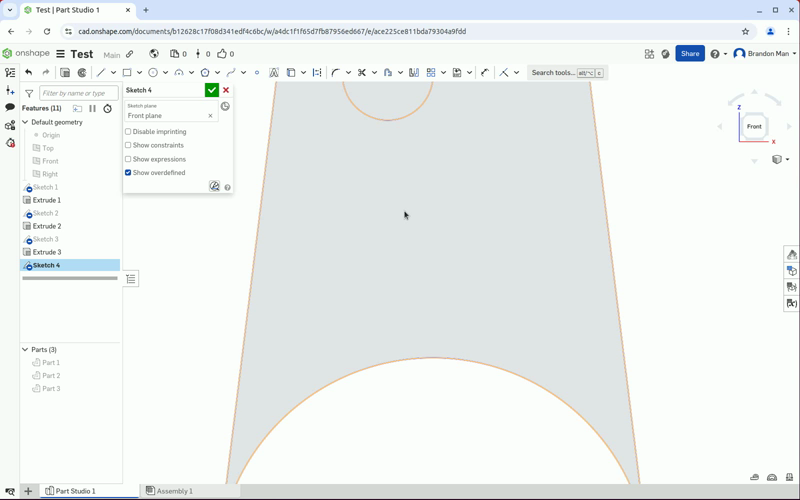
scroll(-6)
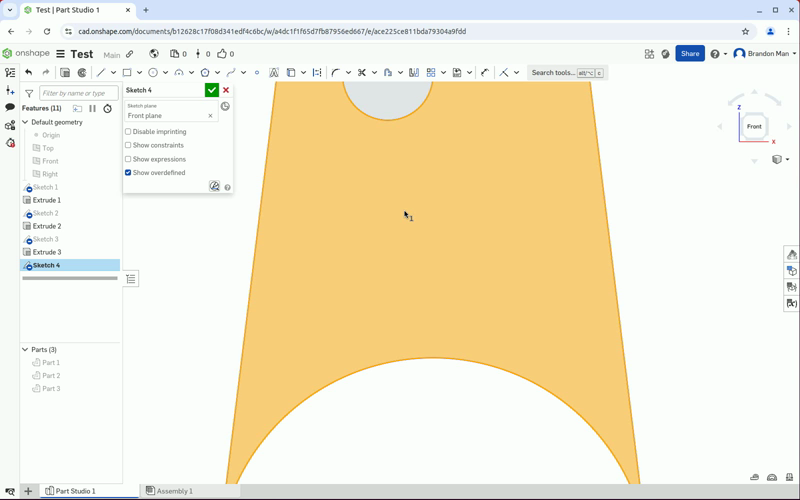
scroll(-6)
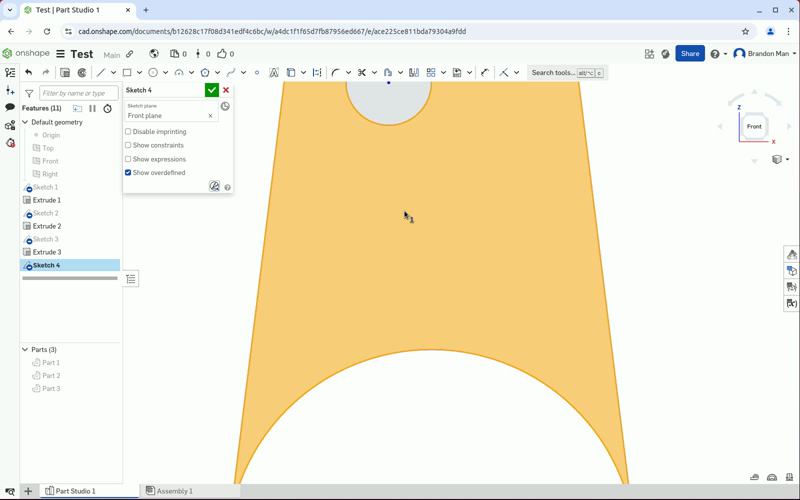
scroll(-6)
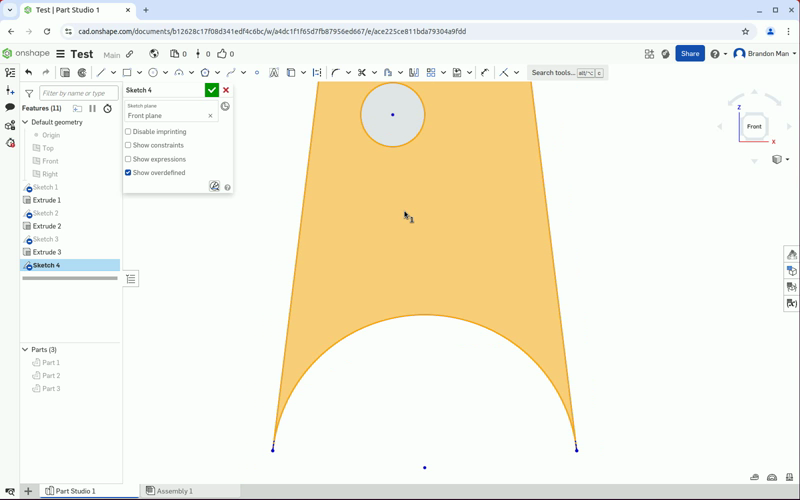
scroll(-6)
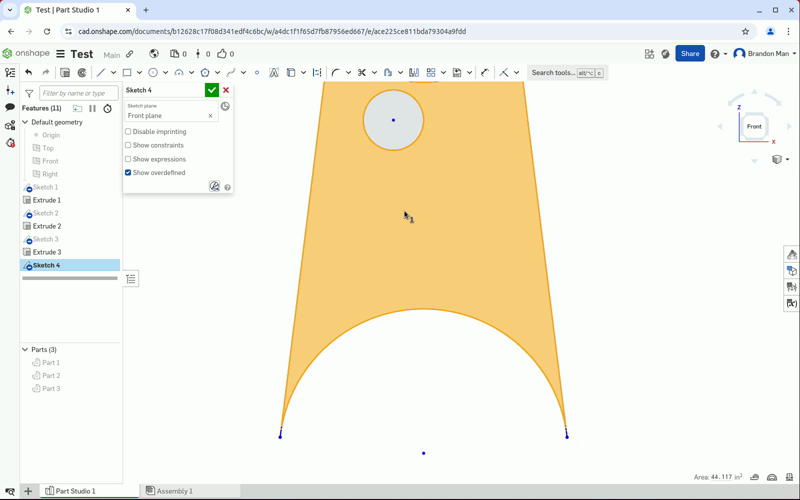
scroll(-6)
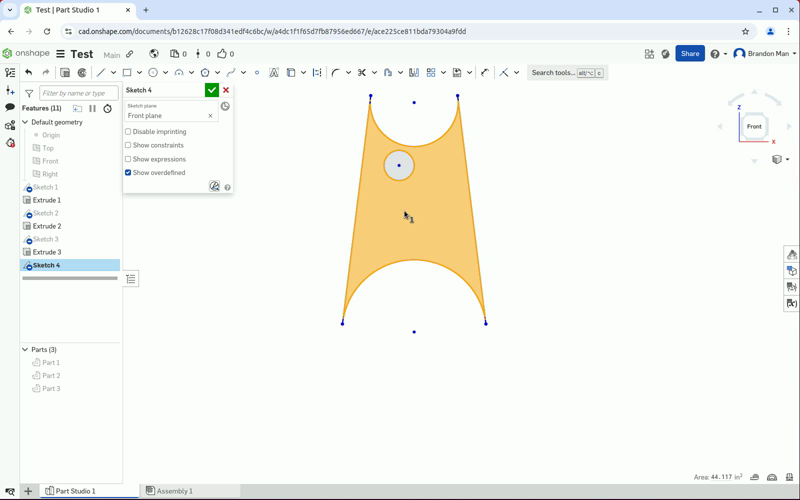
scroll(-6)
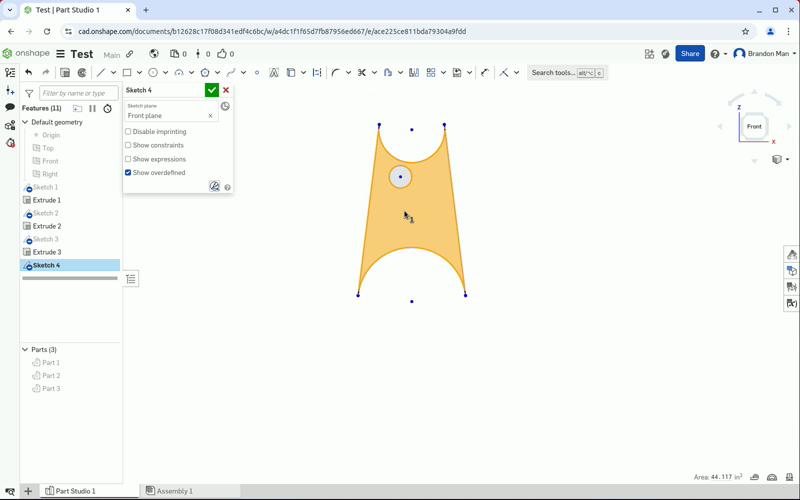
scroll(-6)
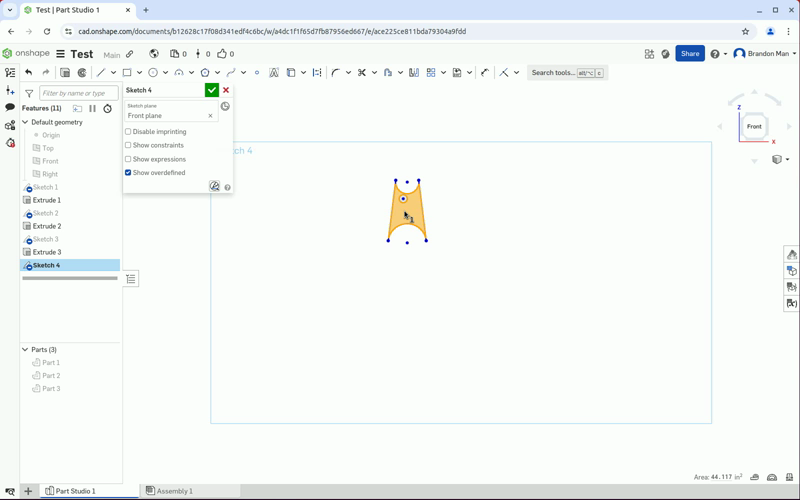
mouse_move(73, 352)
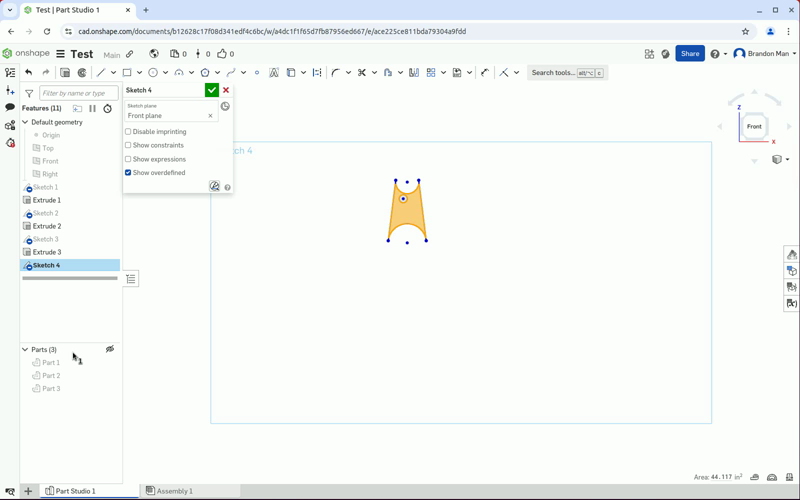
key(shift+y)
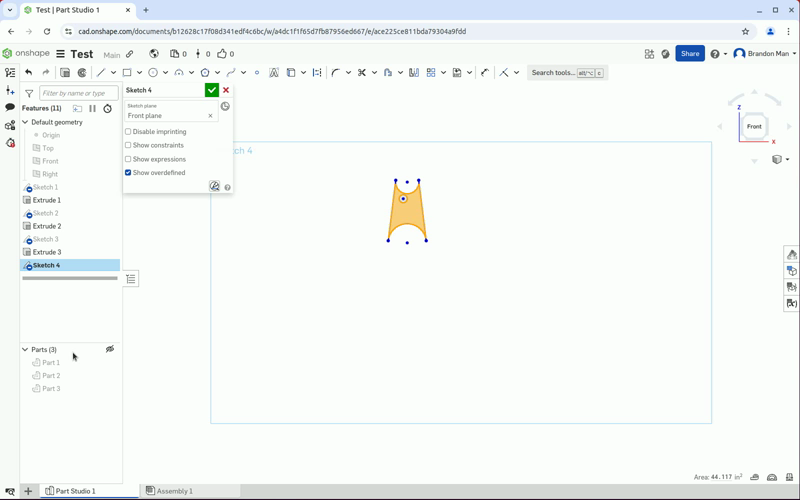
key(shift+e)
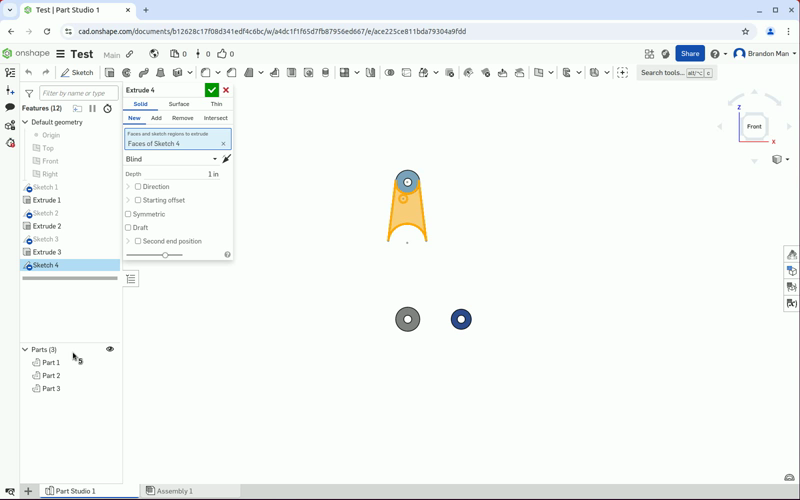
mouse_move(143, 106)
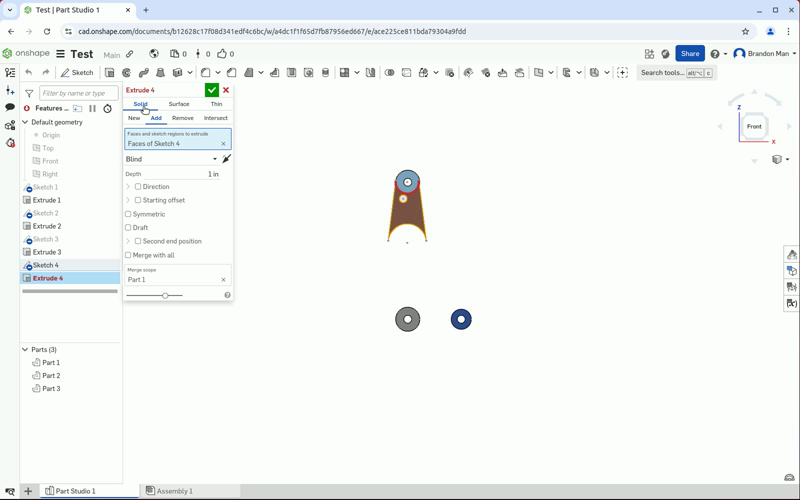
click(143, 106)
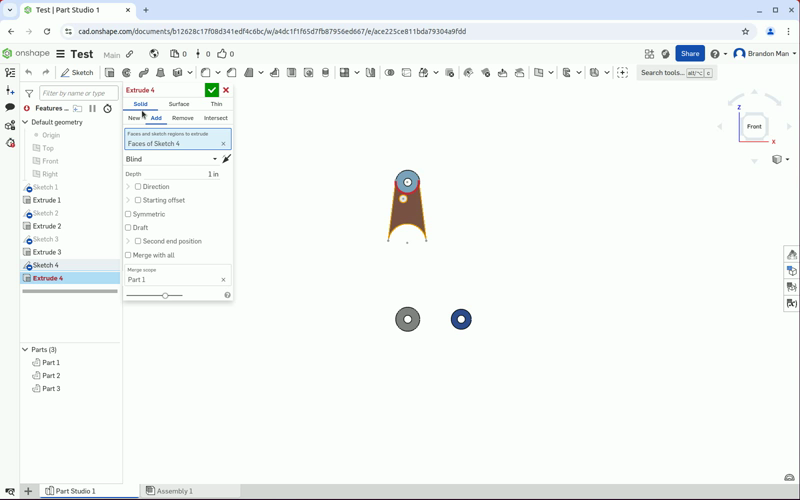
mouse_move(137, 120)
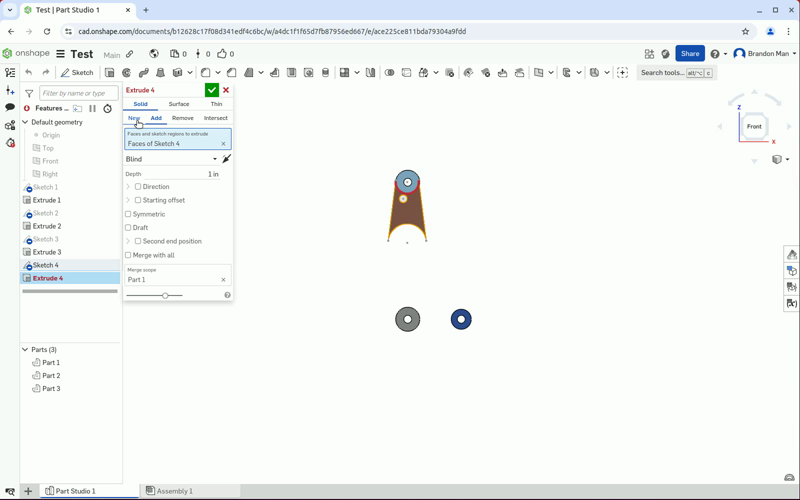
click(137, 120)
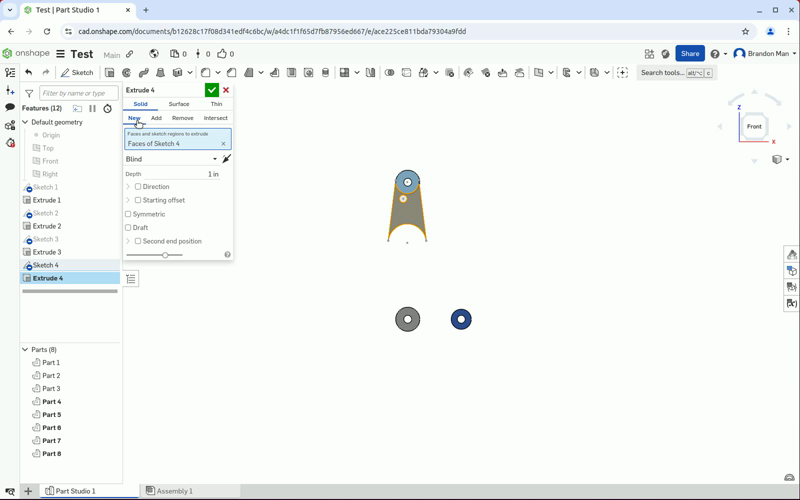
key(tab, 4)
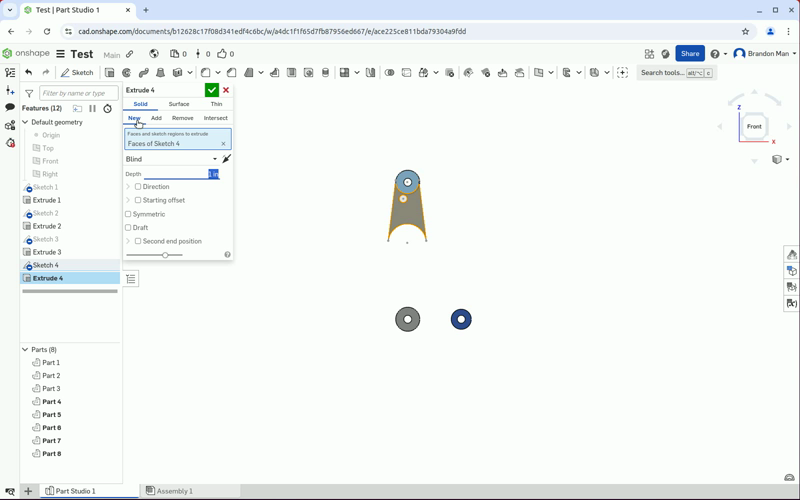
text(0.722)
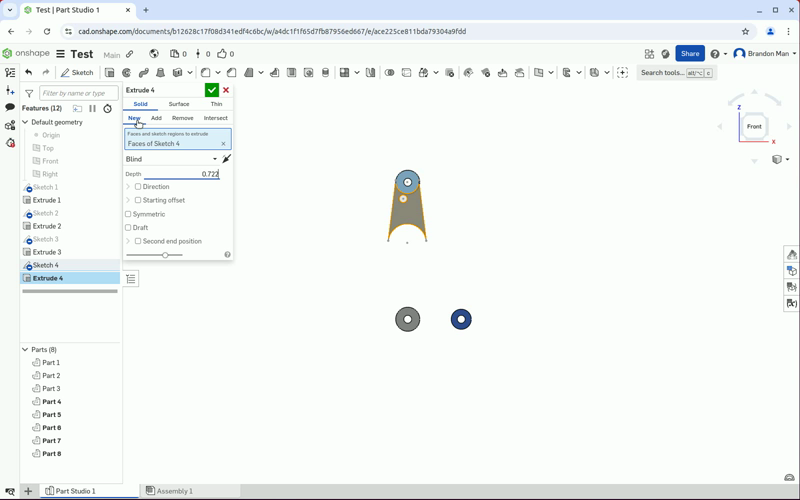
key(enter)
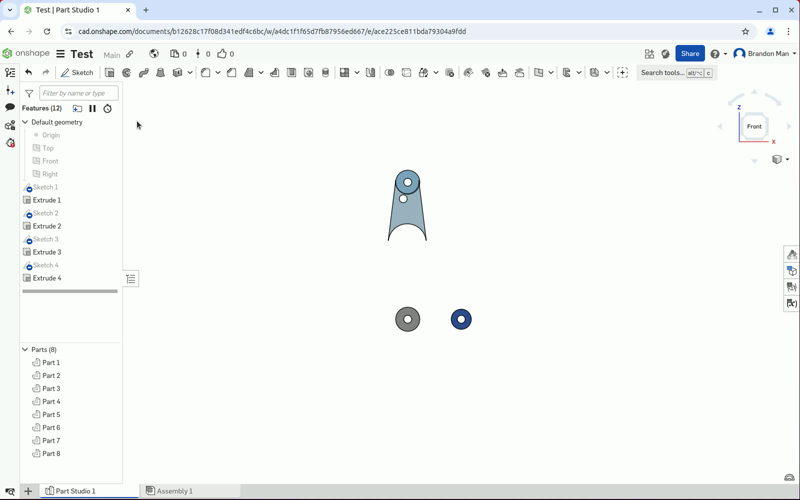
key(shift+h)
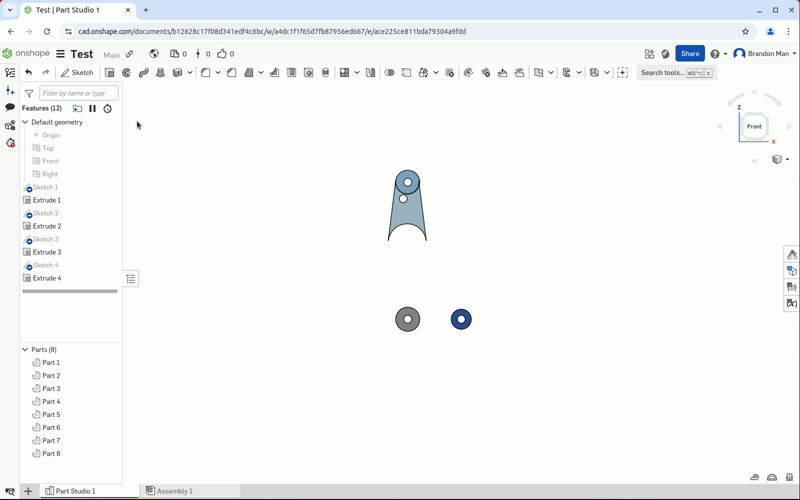
key(shift+h)
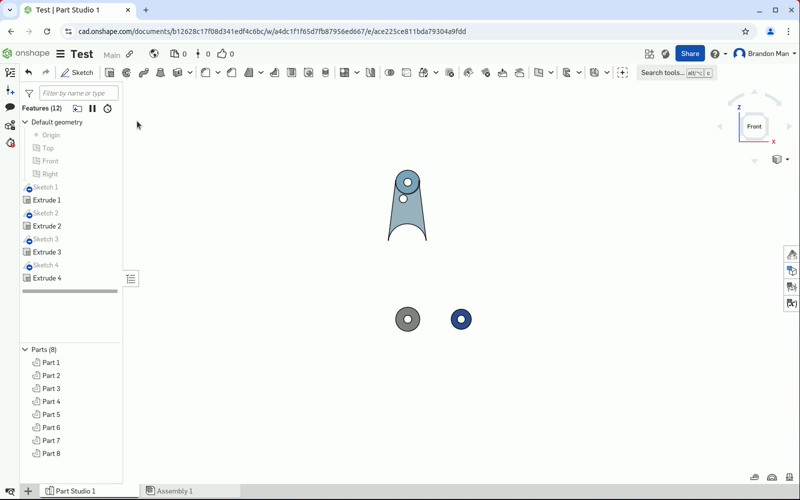
mouse_move(73, 189)
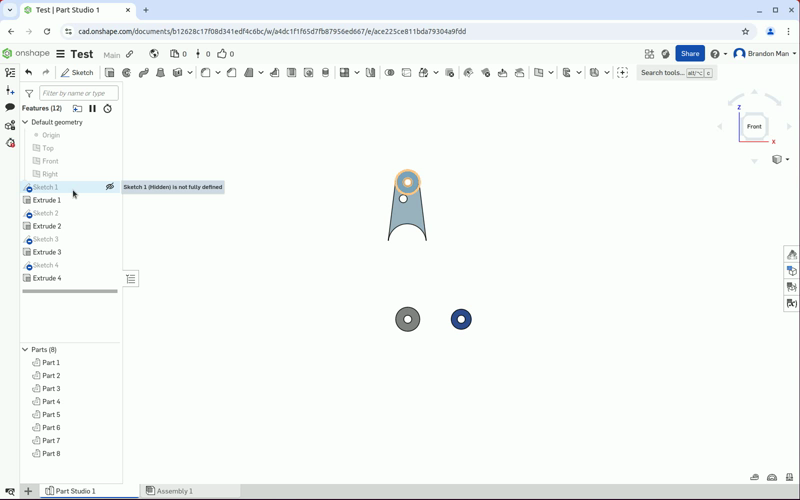
click(73, 189)
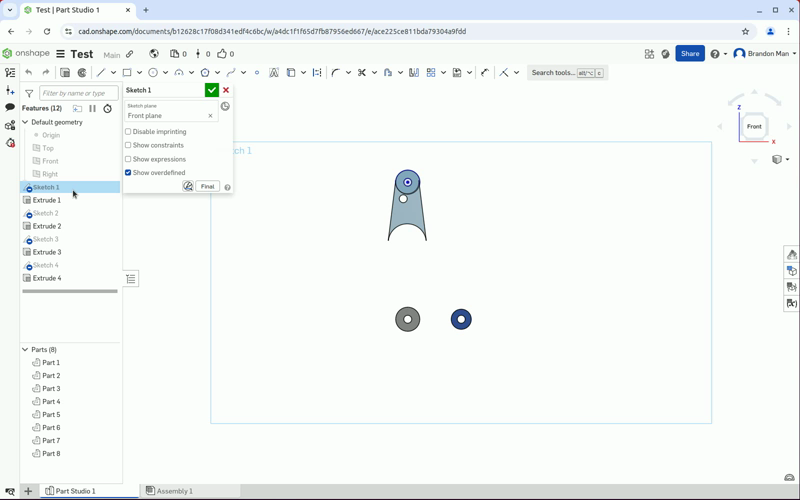
mouse_move(229, 92)
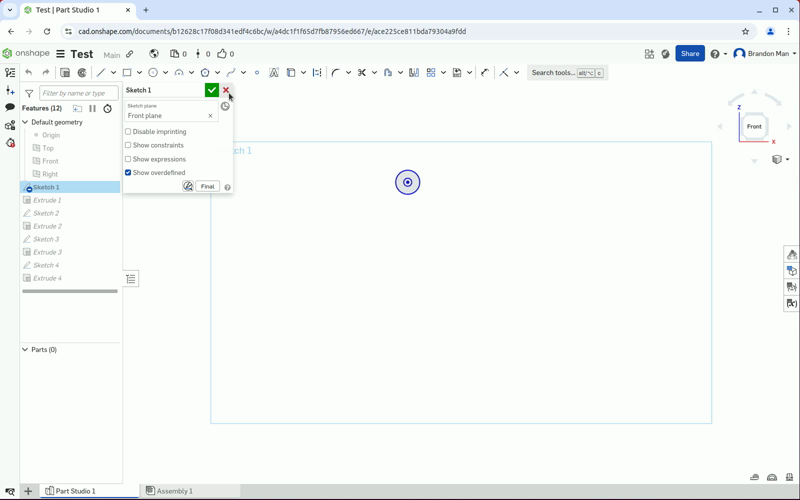
click(229, 92)
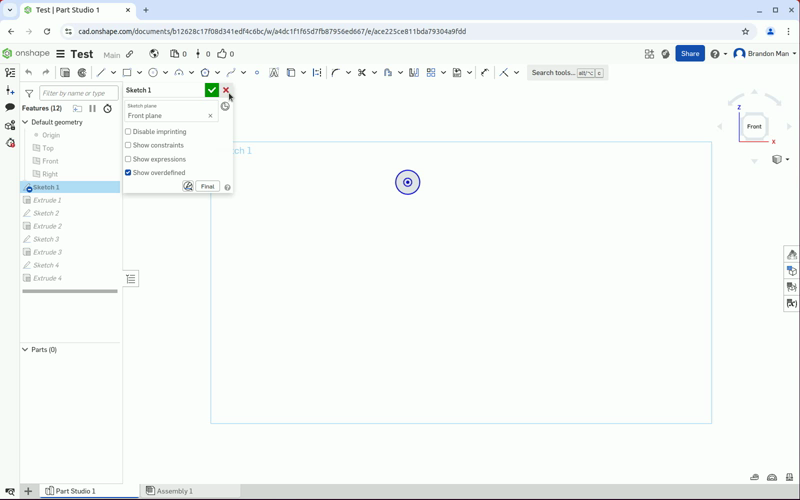
key(shift+s)
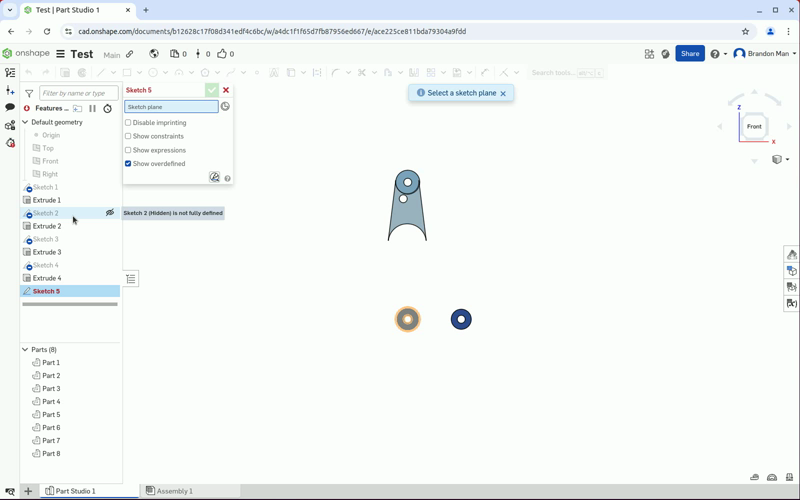
scroll(3)
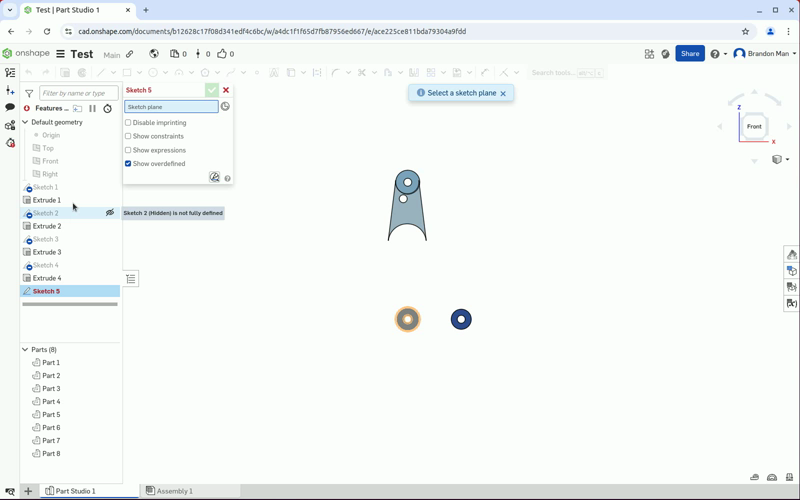
mouse_move(73, 163)
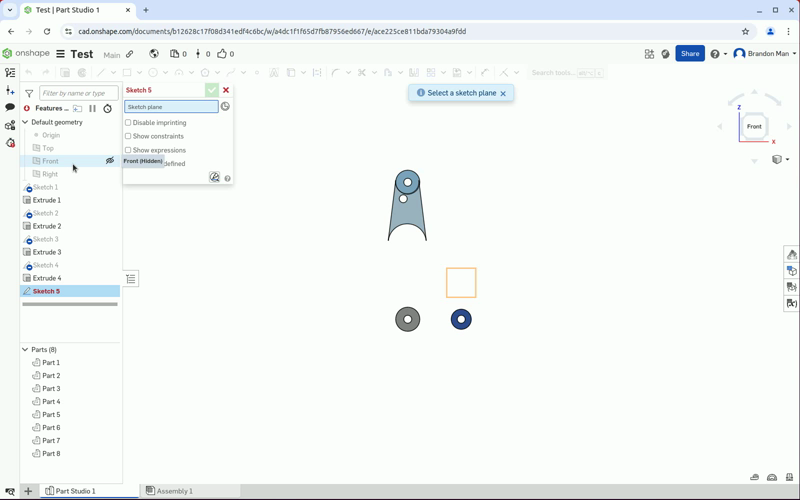
click(73, 163)
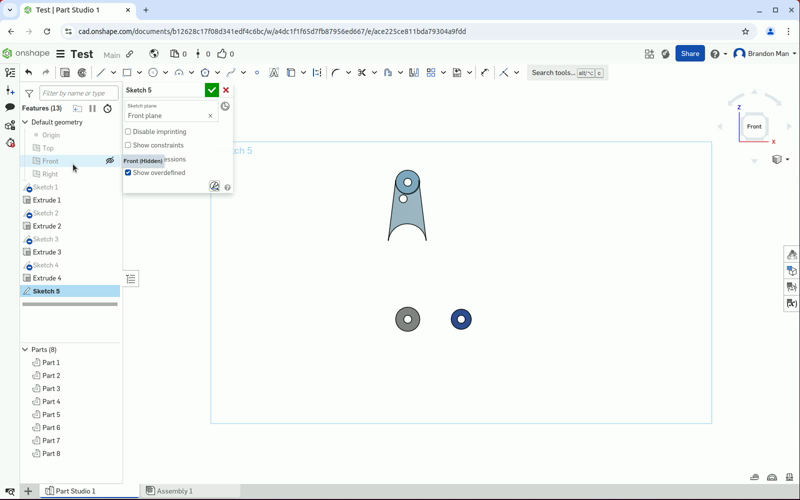
mouse_move(73, 352)
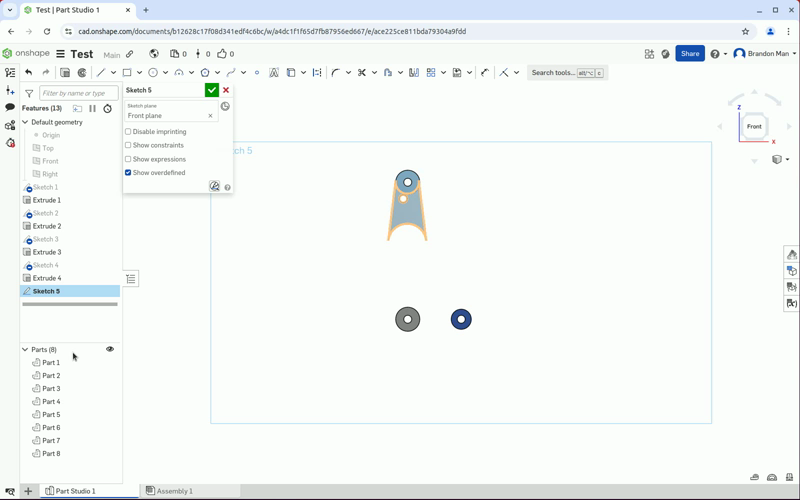
key(y)
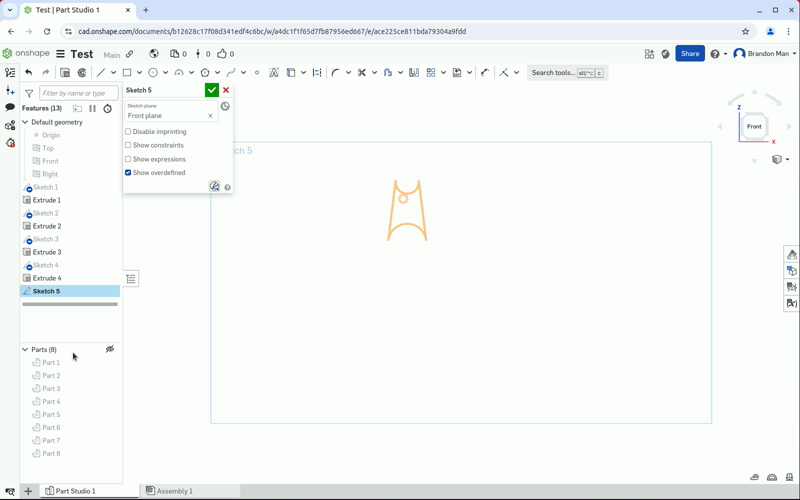
key(c)
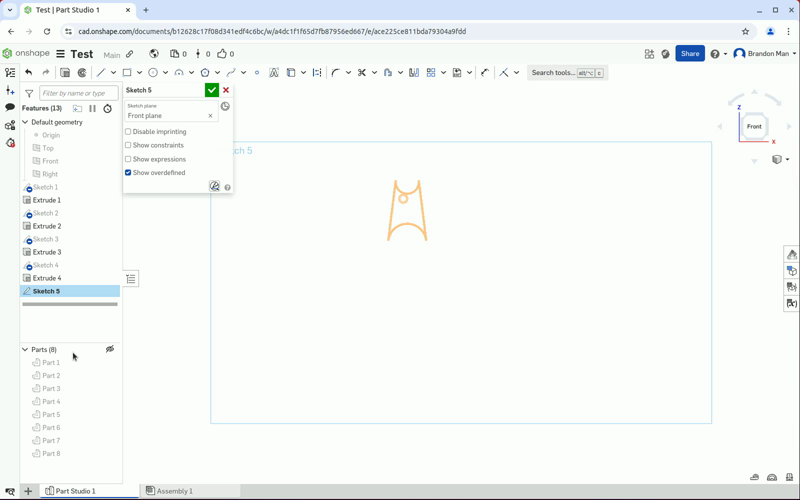
key_down(shift)
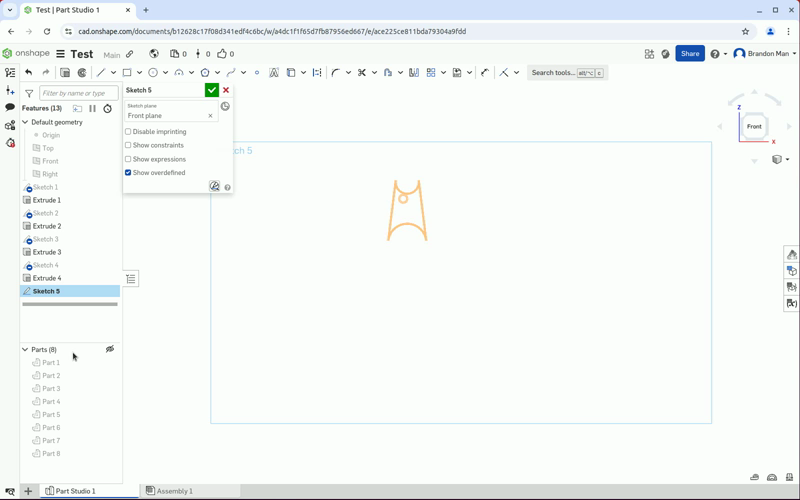
mouse_move(407, 243)
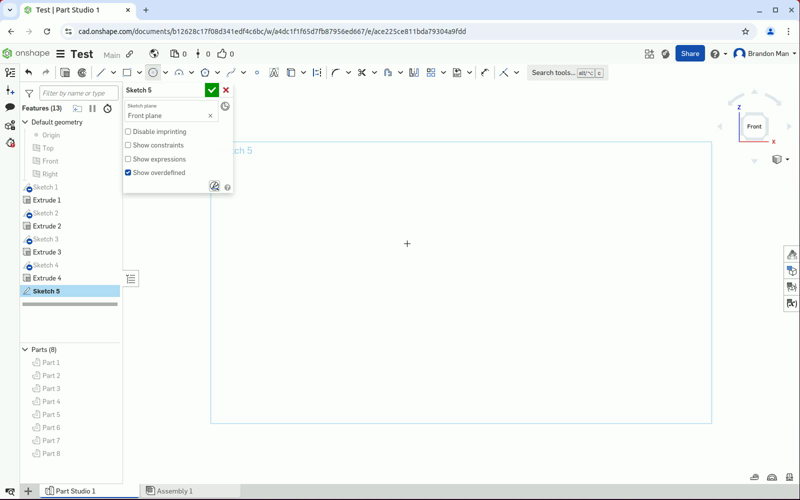
click(407, 243)
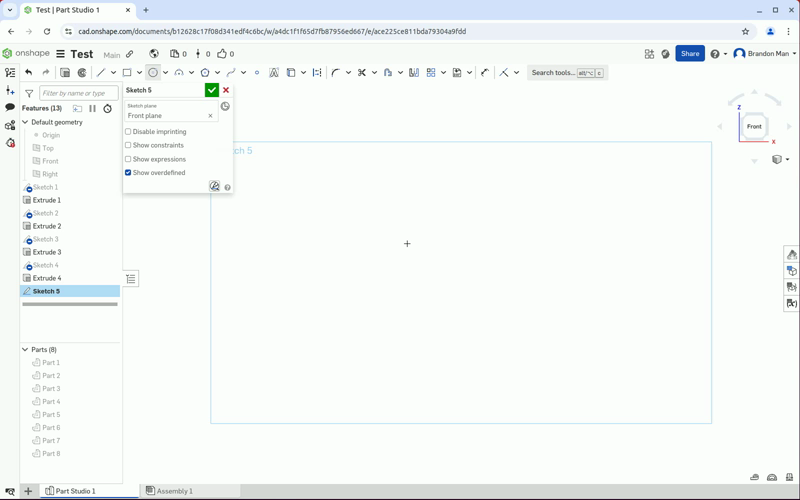
key_up(shift)
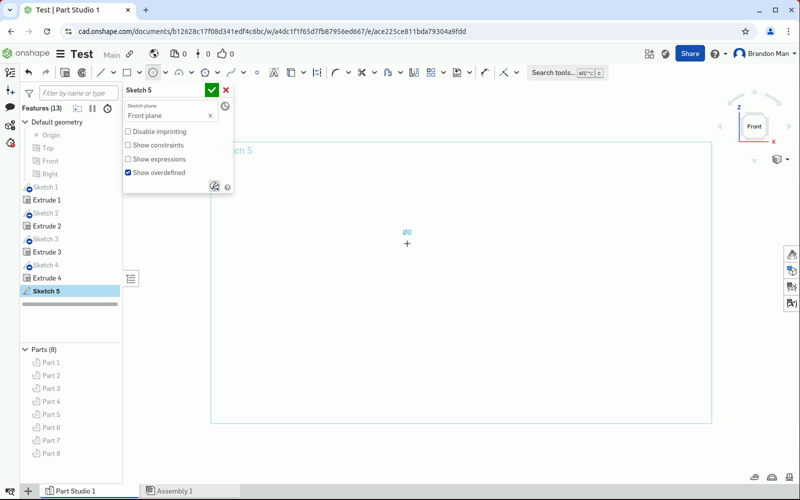
mouse_move(426, 243)
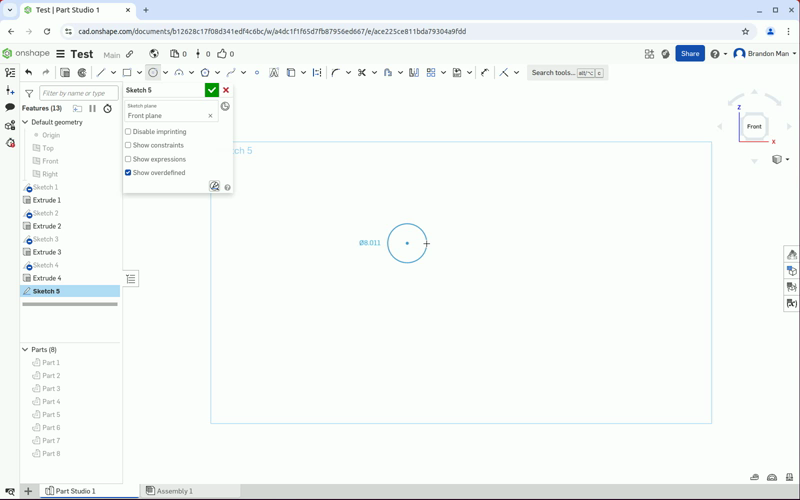
click(426, 243)
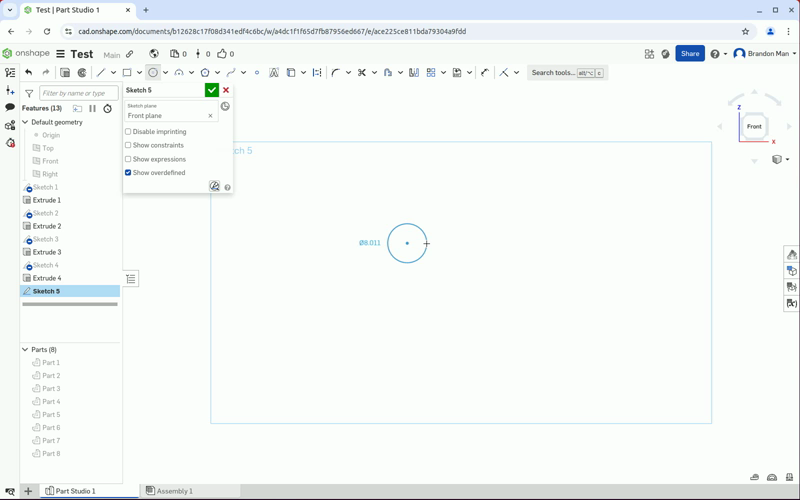
key(esc)
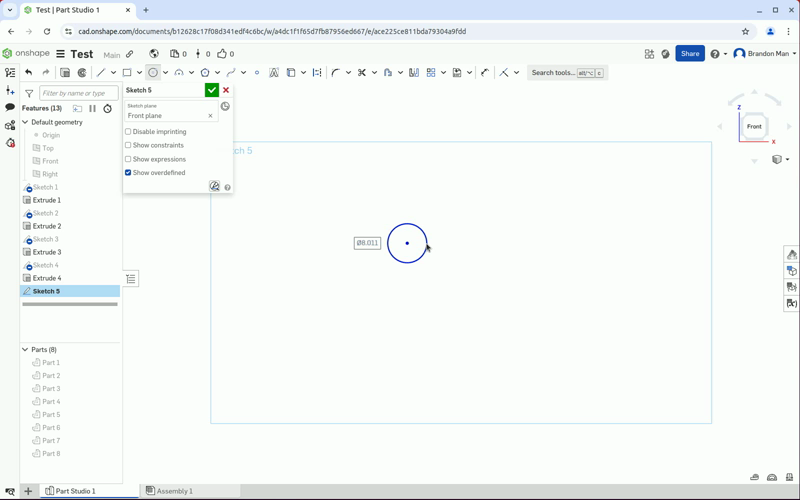
key(c)
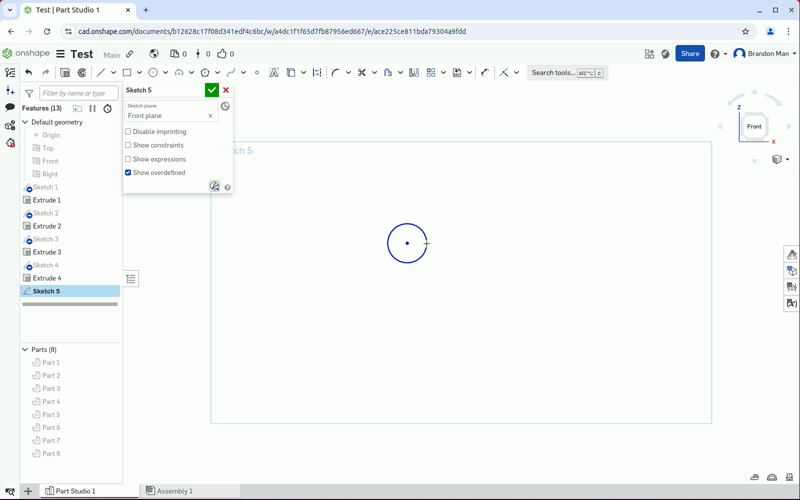
key_down(shift)
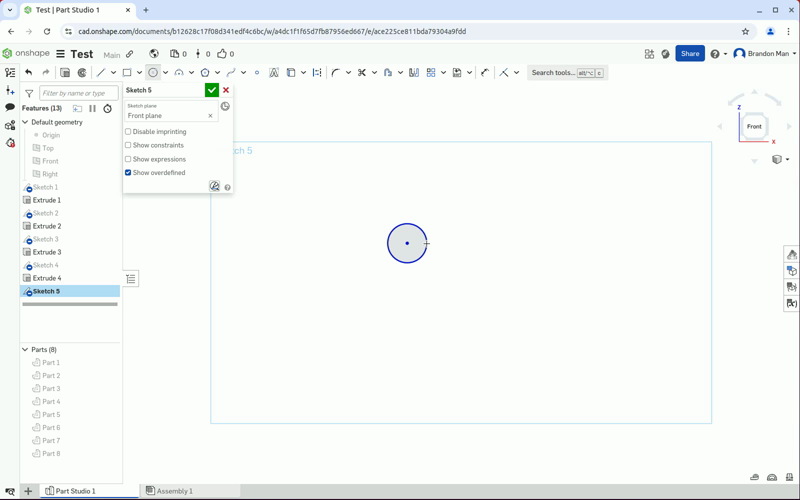
mouse_move(407, 243)
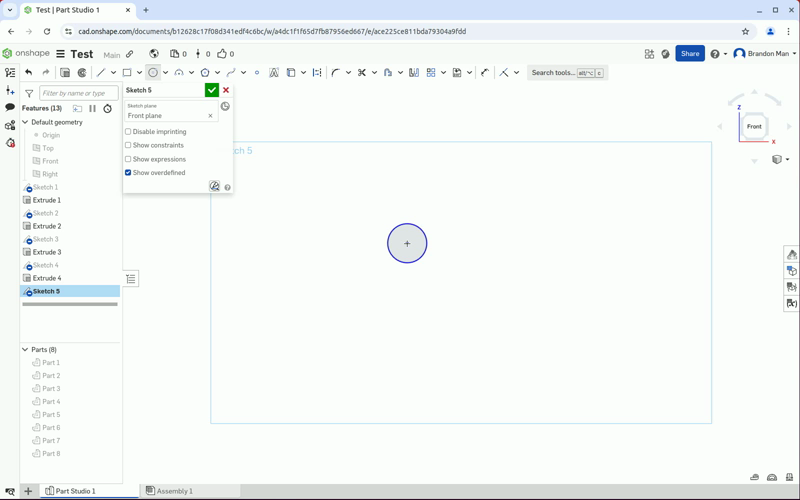
click(407, 243)
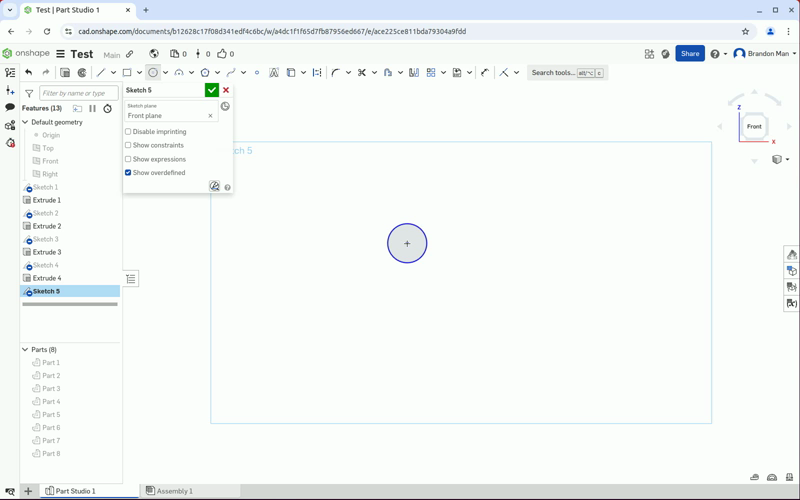
key_up(shift)
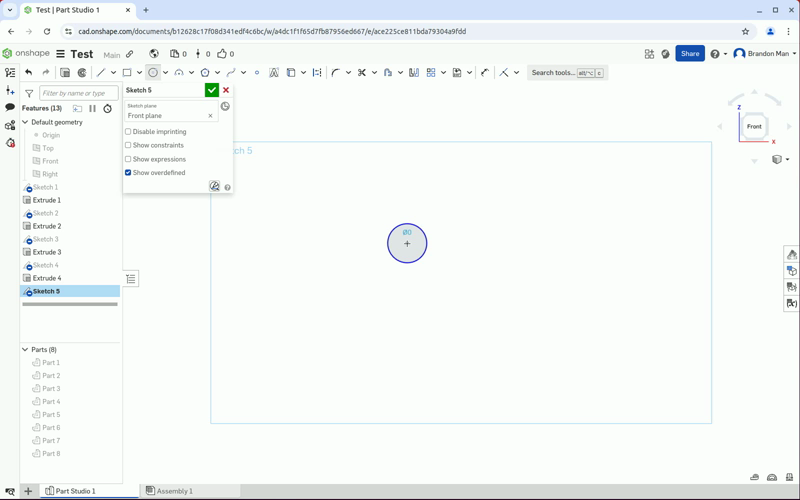
mouse_move(411, 243)
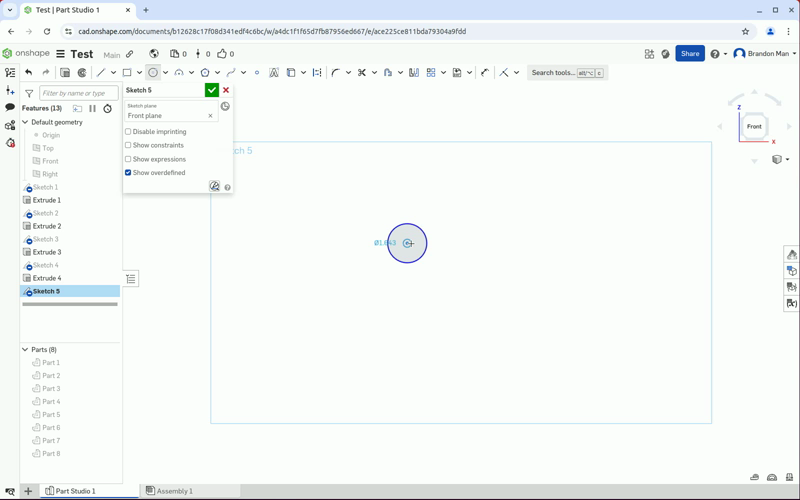
scroll(6)
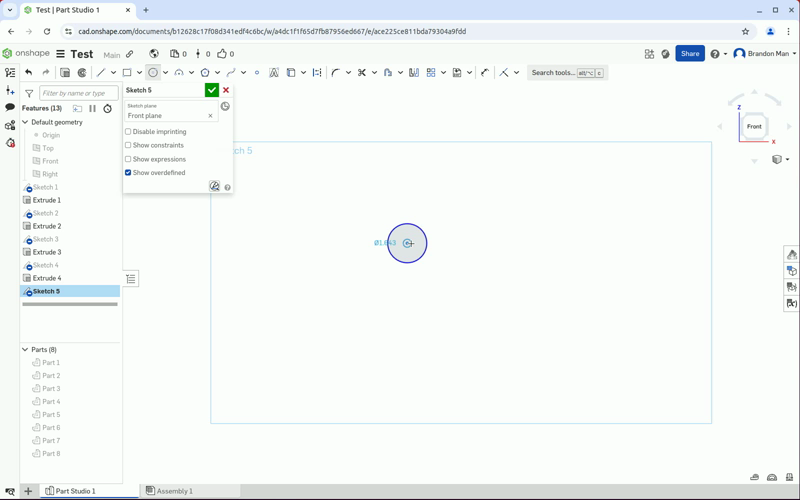
scroll(6)
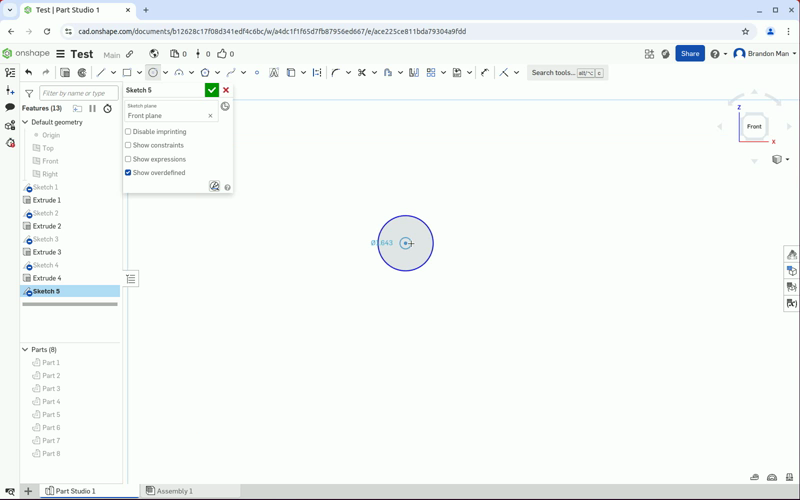
scroll(6)
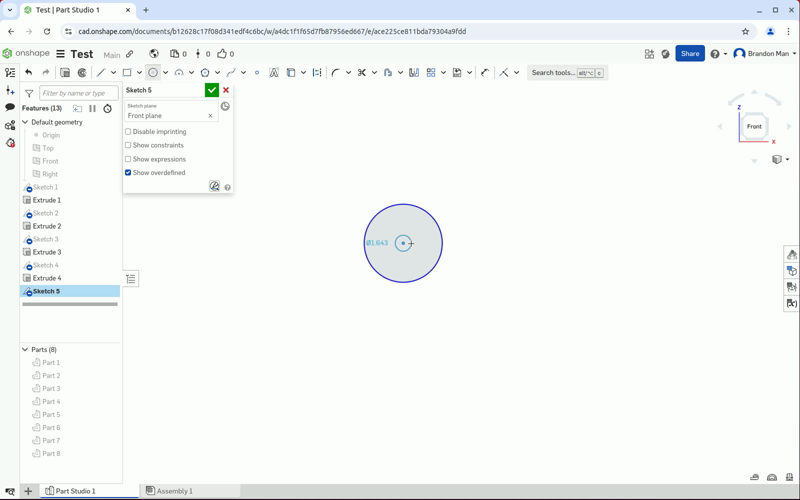
scroll(6)
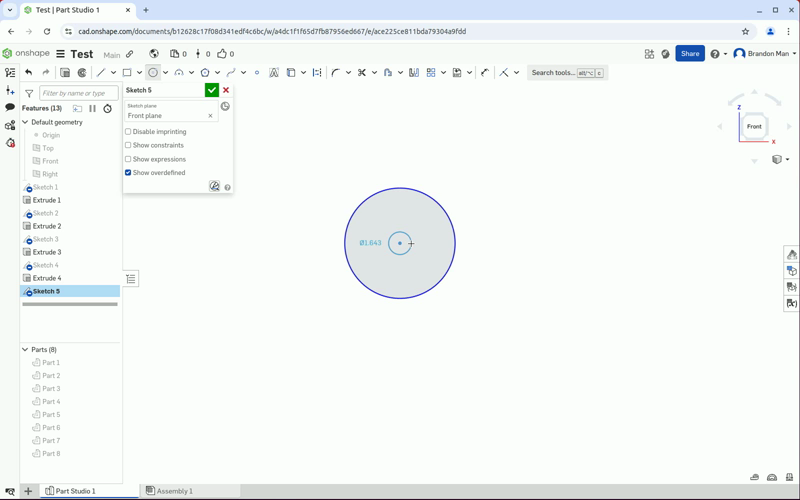
scroll(6)
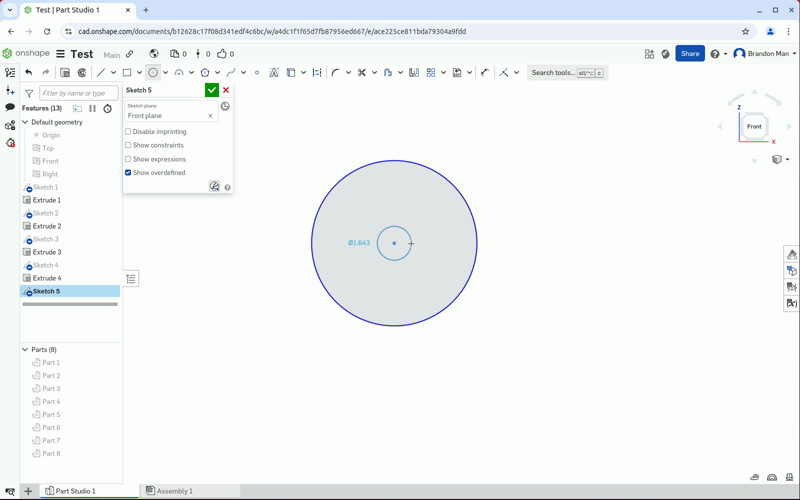
scroll(6)
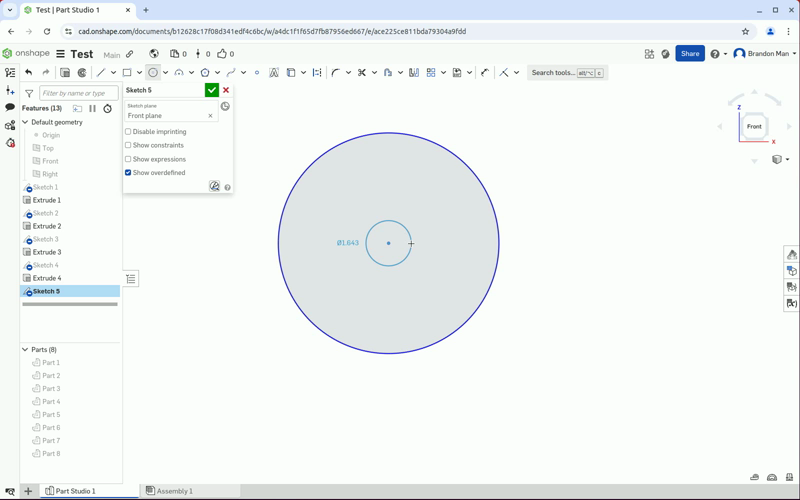
scroll(6)
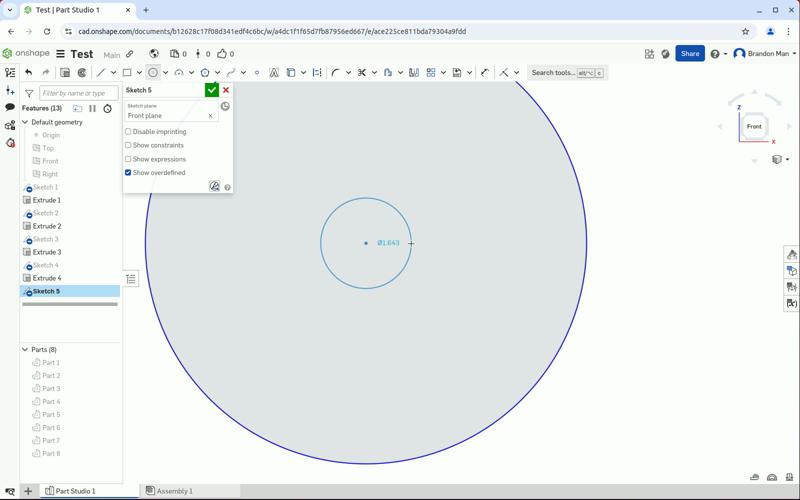
click(411, 243)
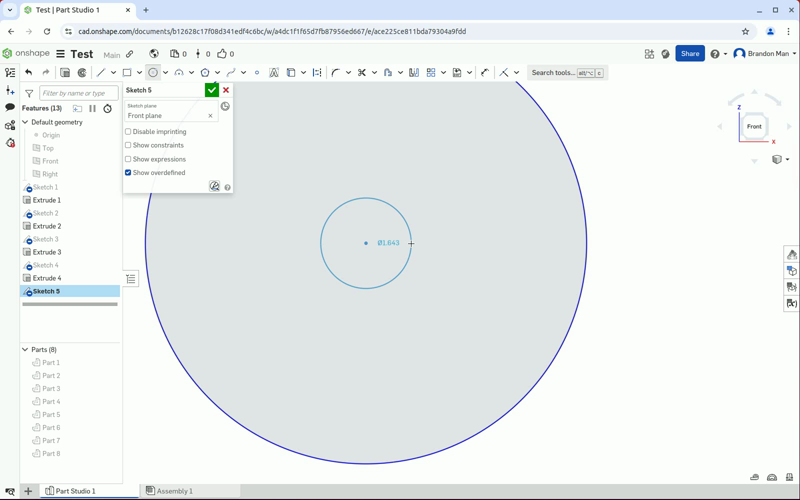
scroll(-6)
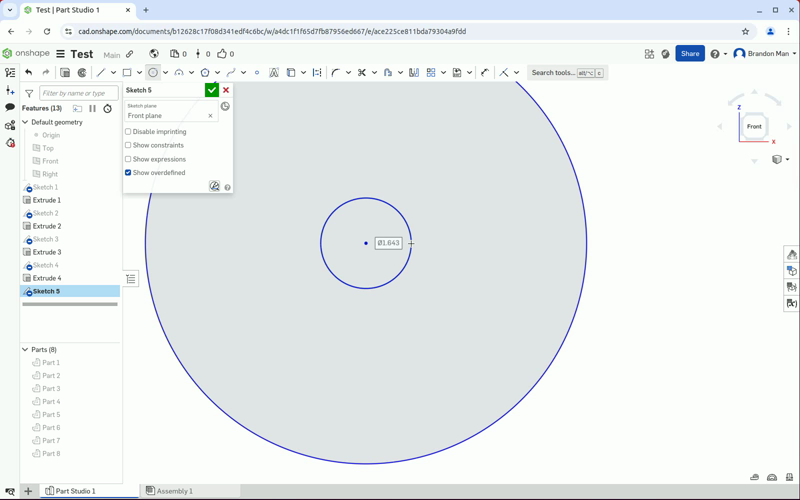
scroll(-6)
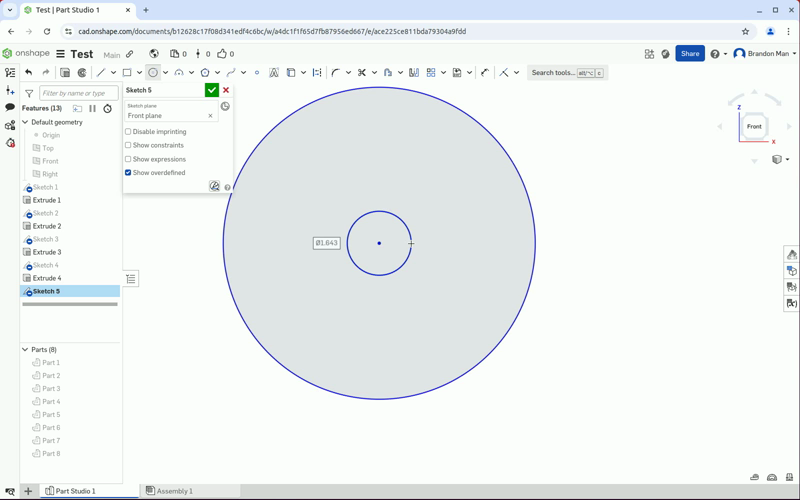
scroll(-6)
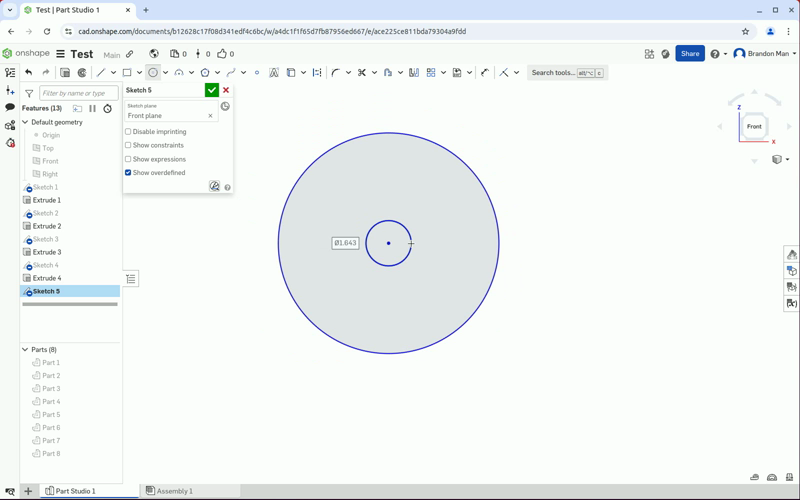
scroll(-6)
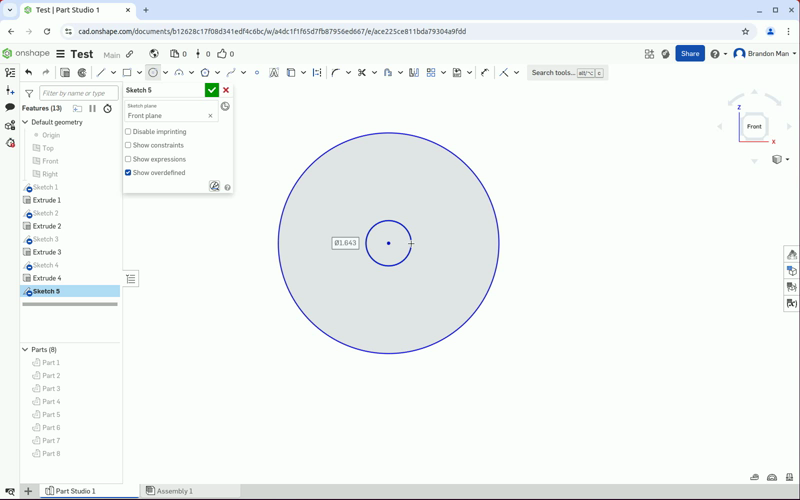
scroll(-6)
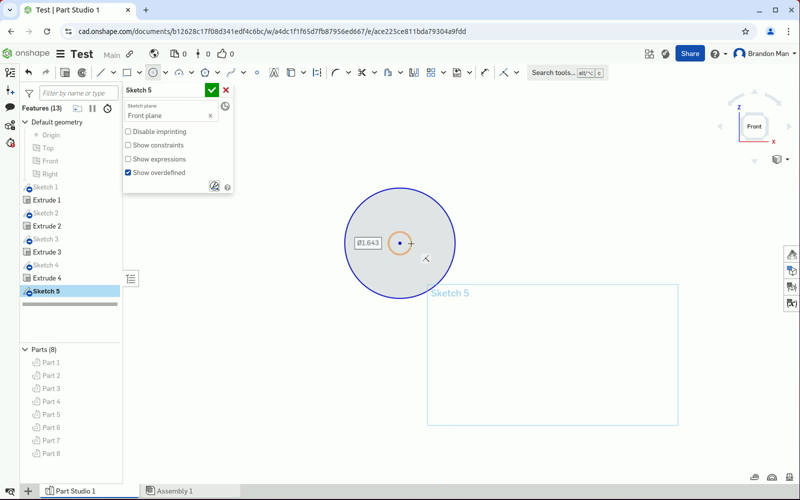
scroll(-6)
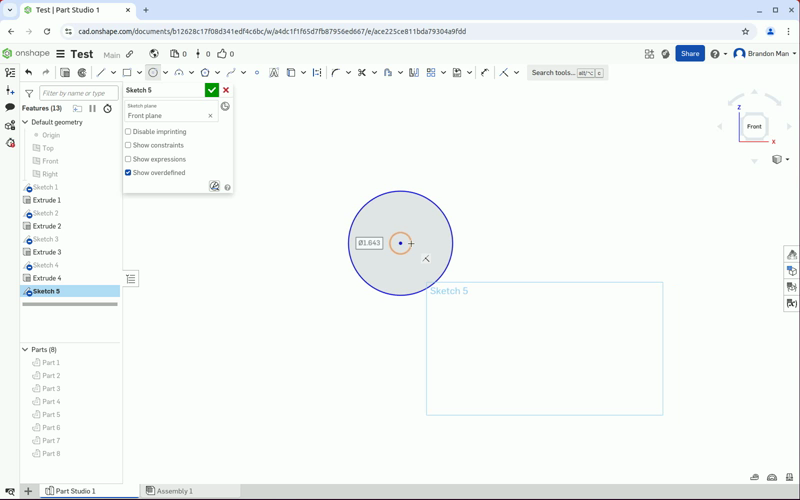
scroll(-6)
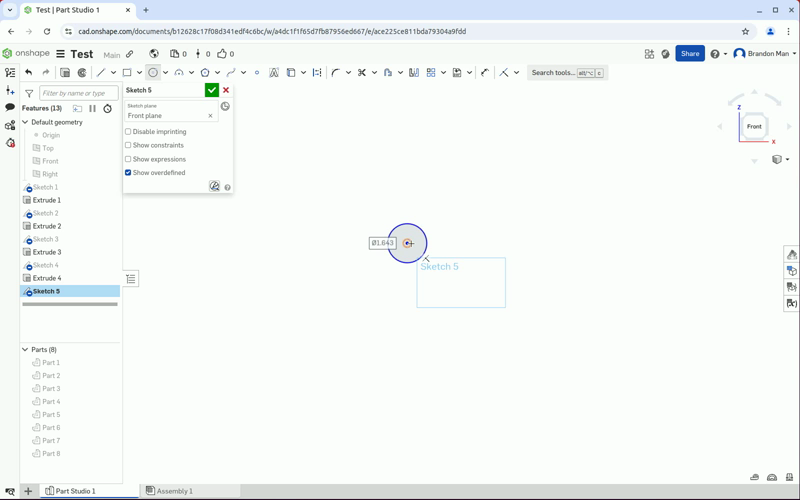
key(esc)
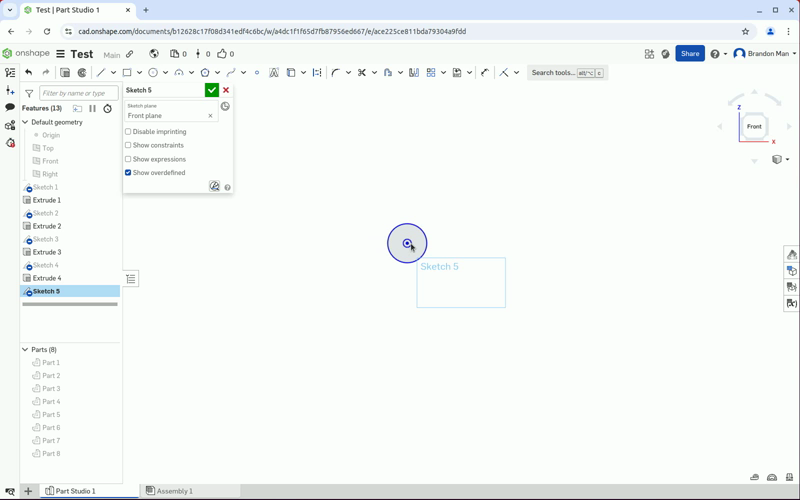
mouse_move(408, 261)
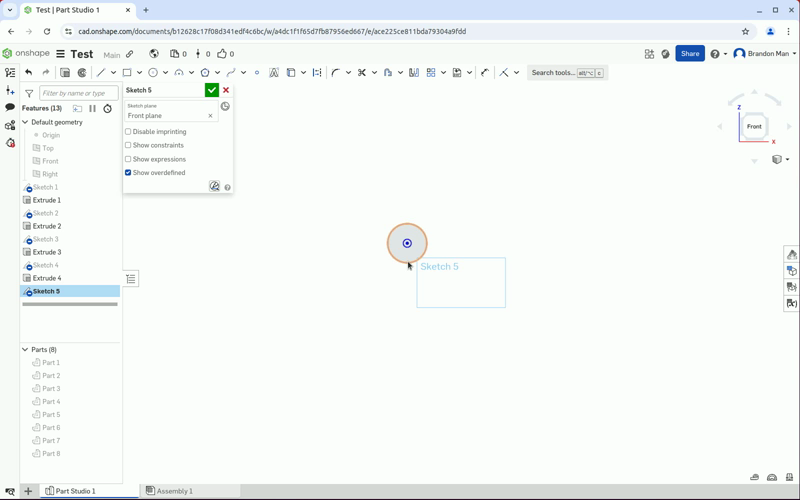
scroll(6)
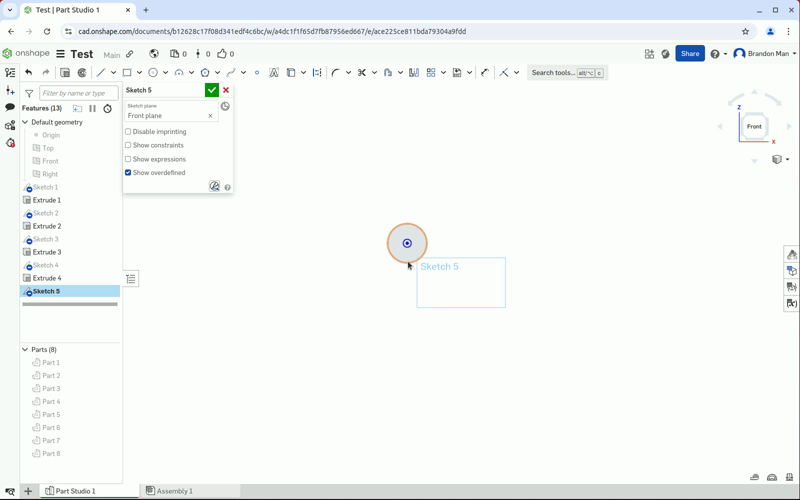
scroll(6)
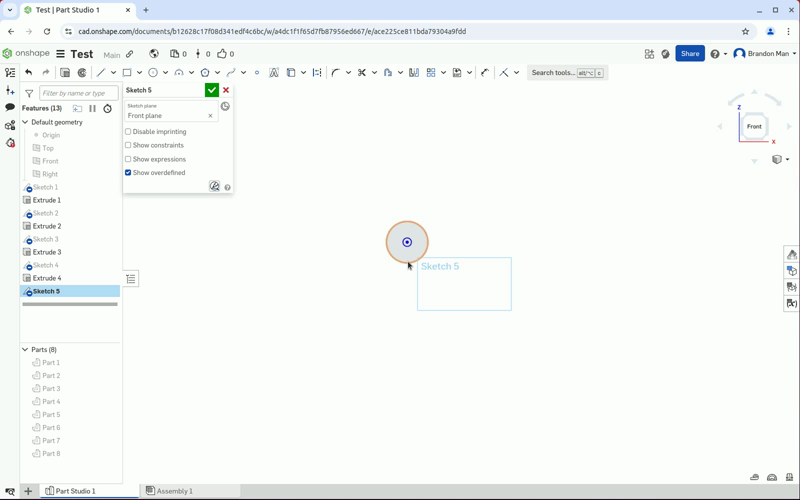
scroll(6)
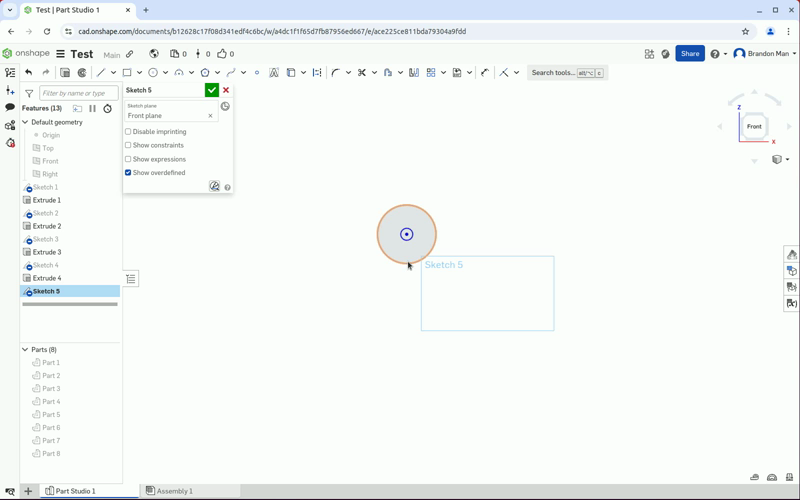
scroll(6)
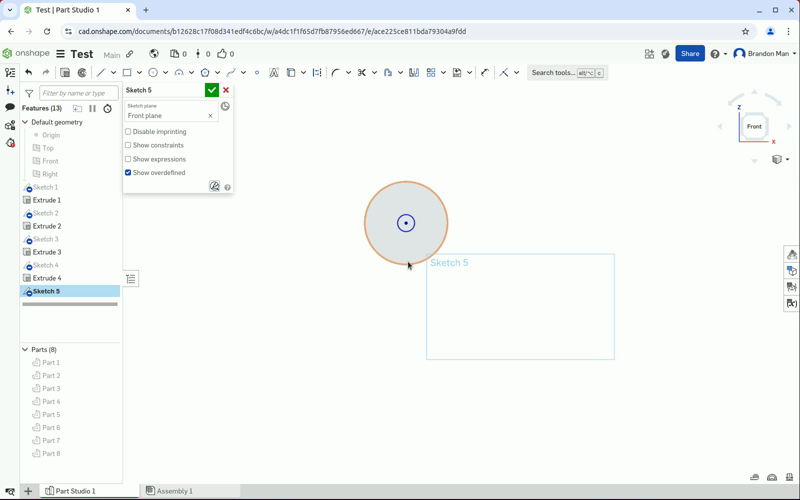
scroll(6)
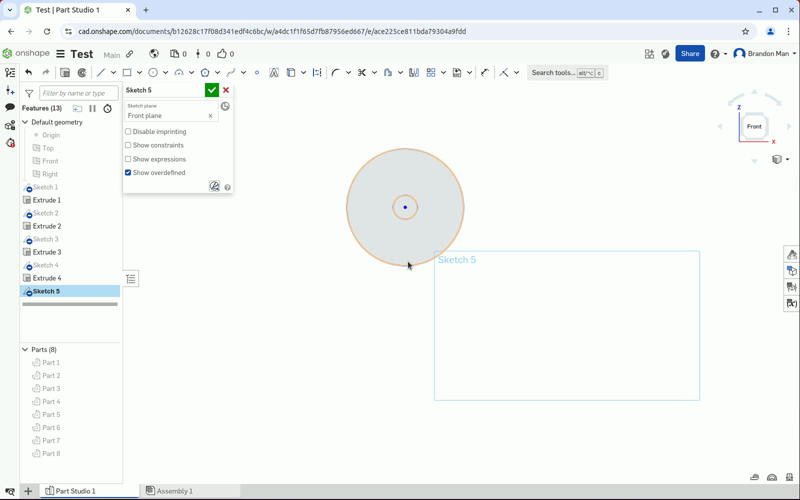
scroll(6)
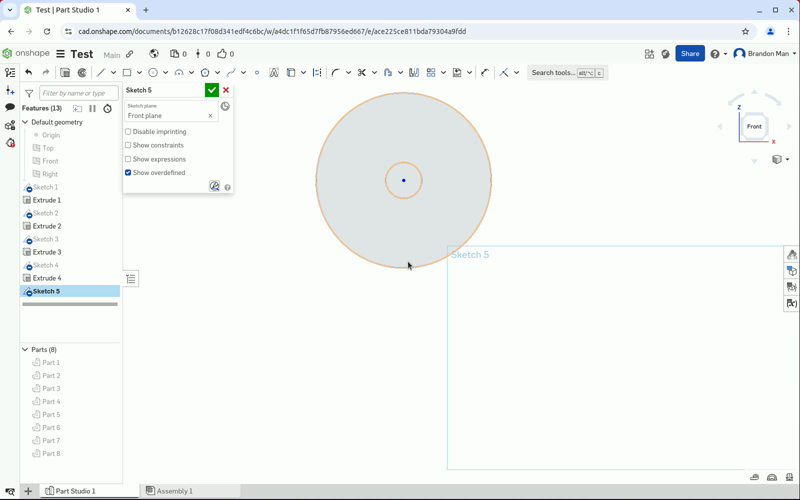
scroll(6)
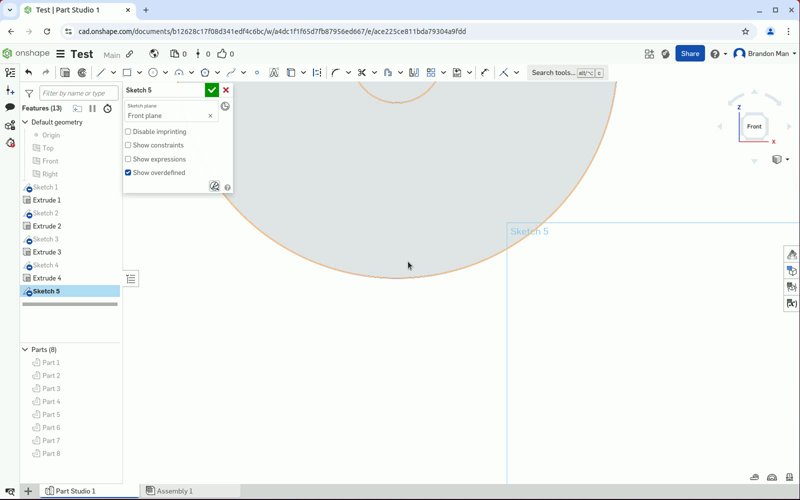
click(408, 261)
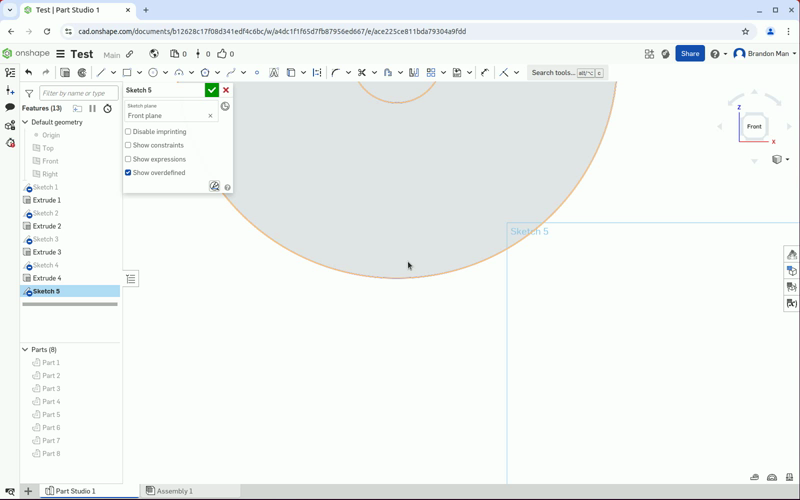
scroll(-6)
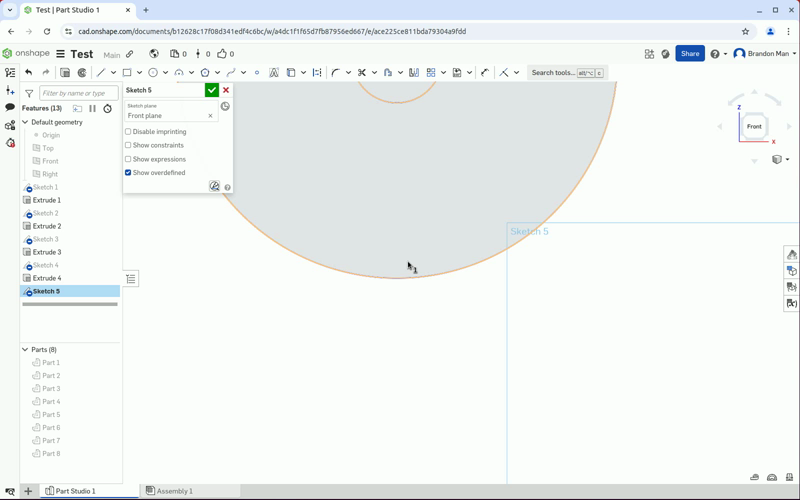
scroll(-6)
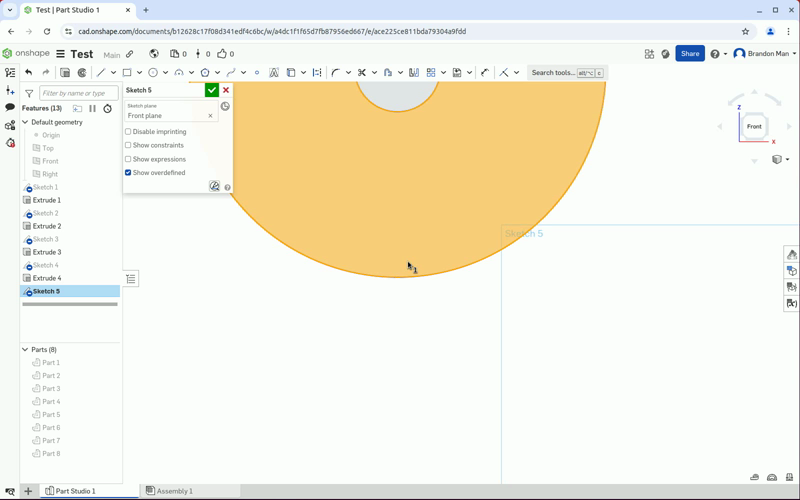
scroll(-6)
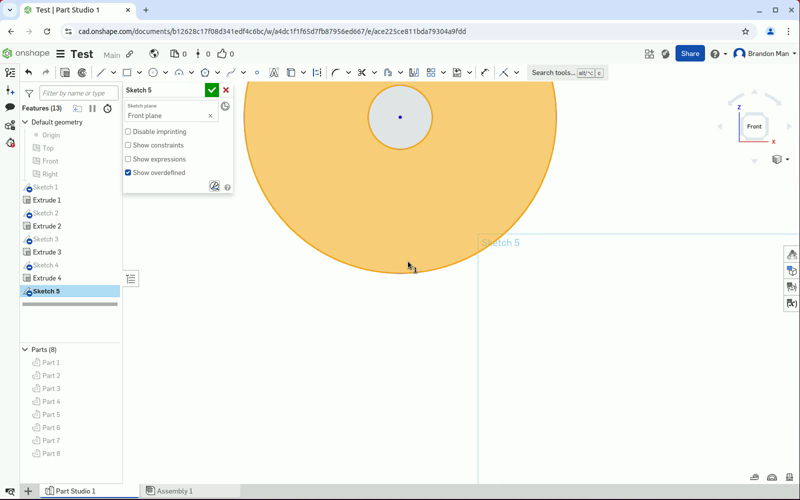
scroll(-6)
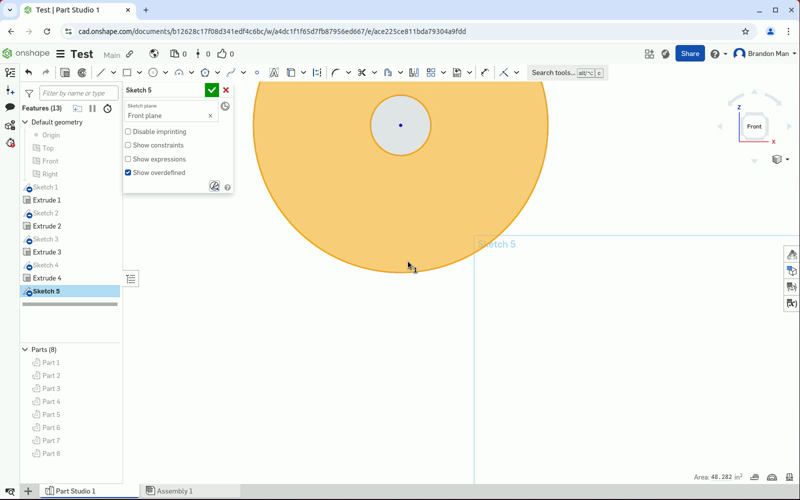
scroll(-6)
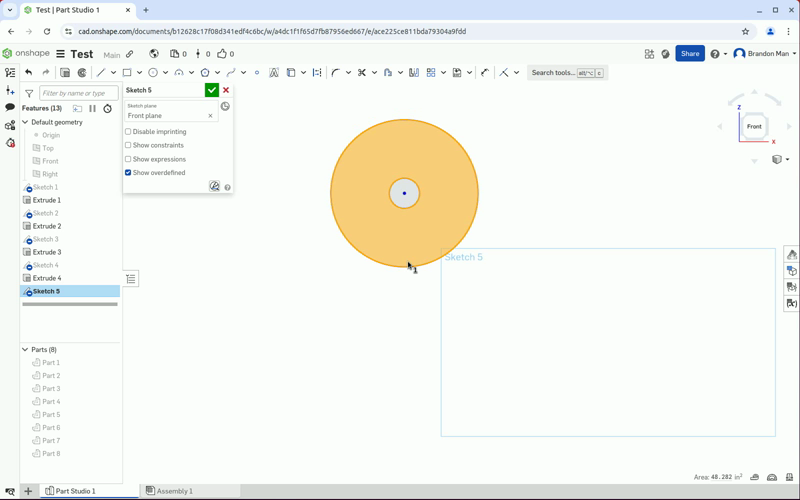
scroll(-6)
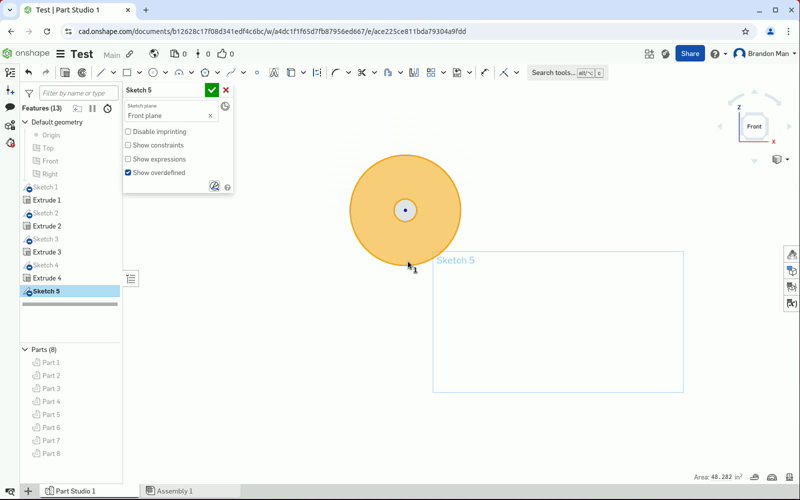
scroll(-6)
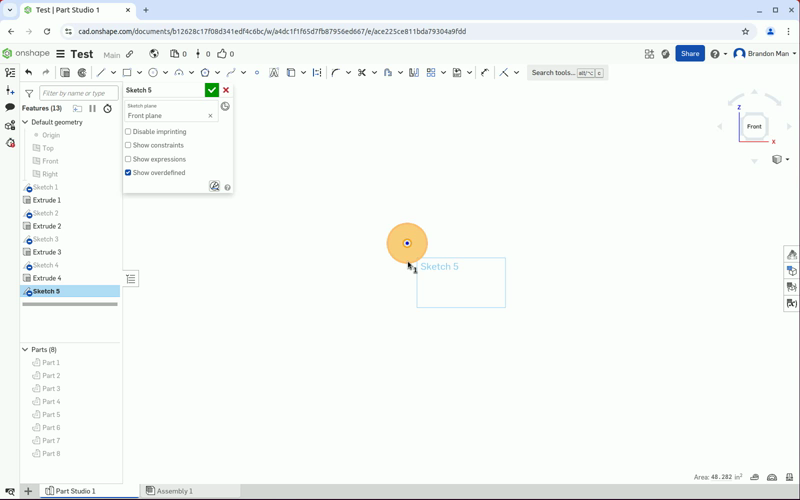
mouse_move(73, 352)
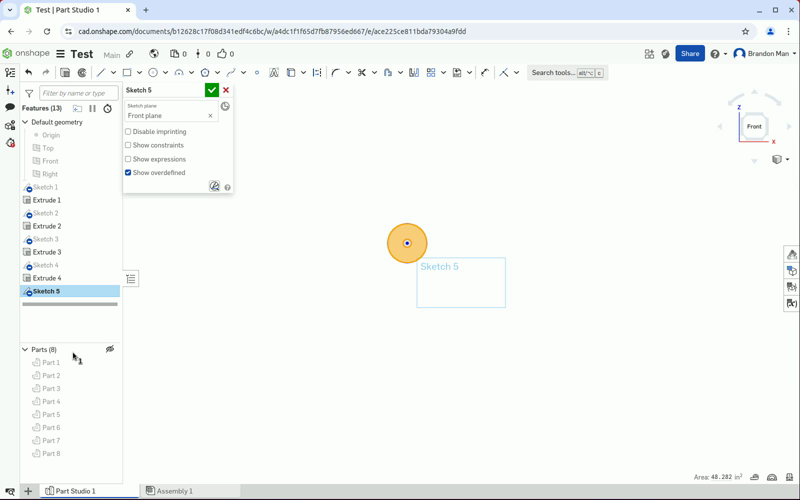
key(shift+y)
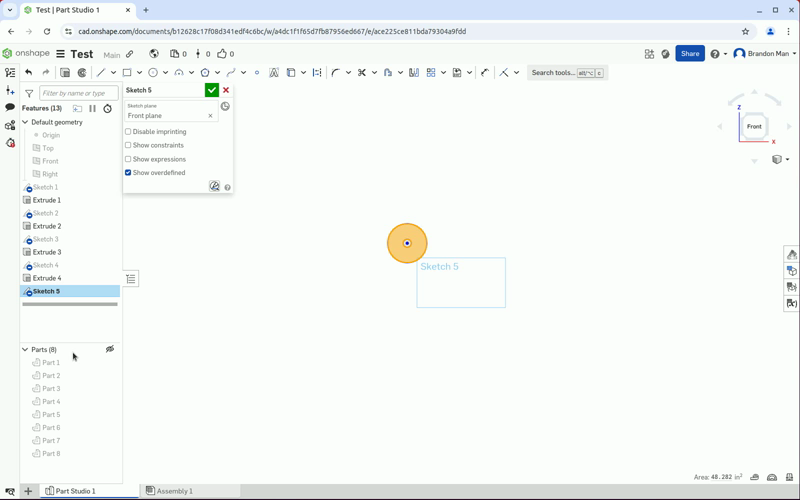
key(shift+e)
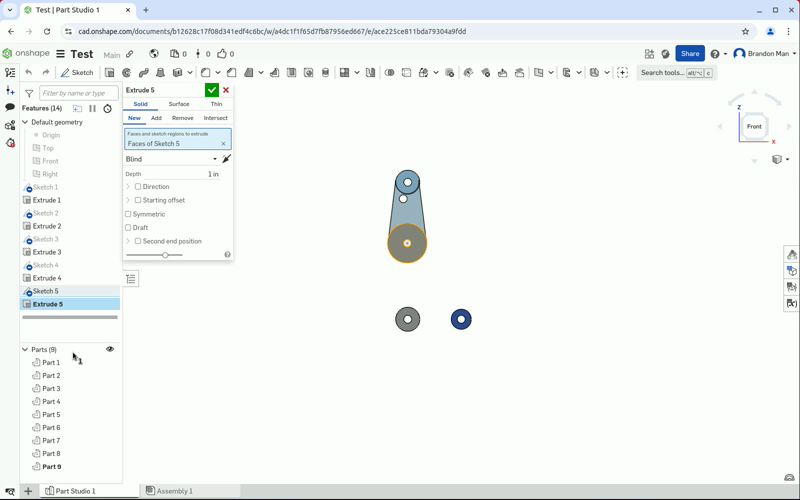
mouse_move(143, 106)
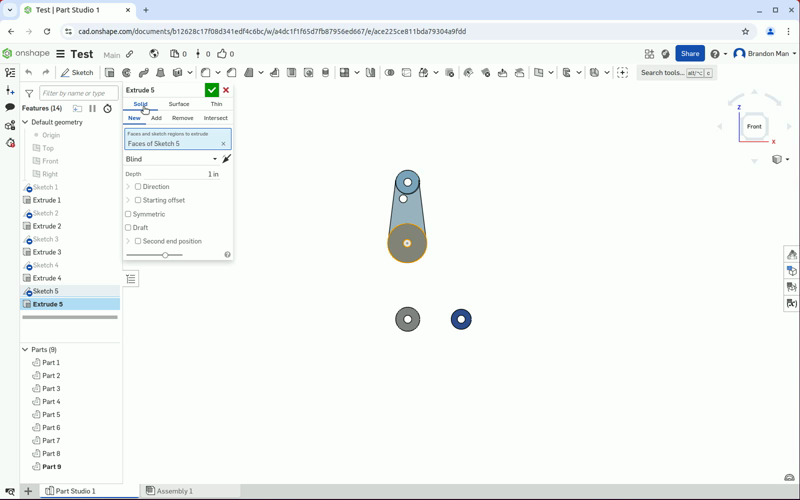
click(143, 106)
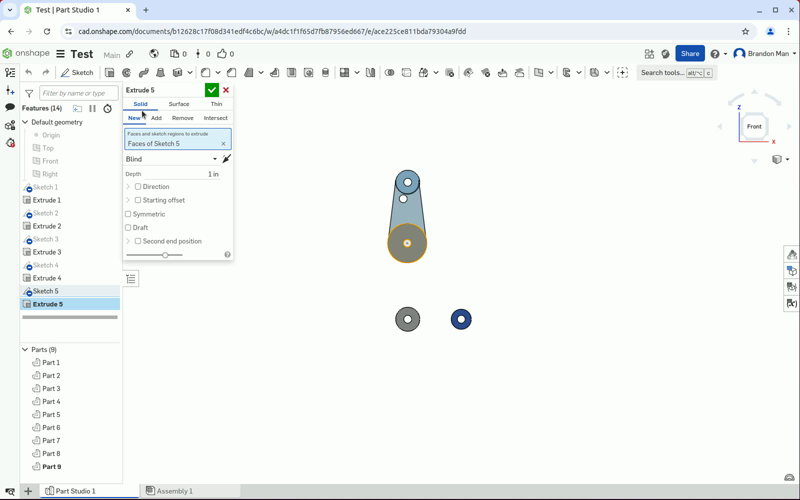
mouse_move(137, 120)
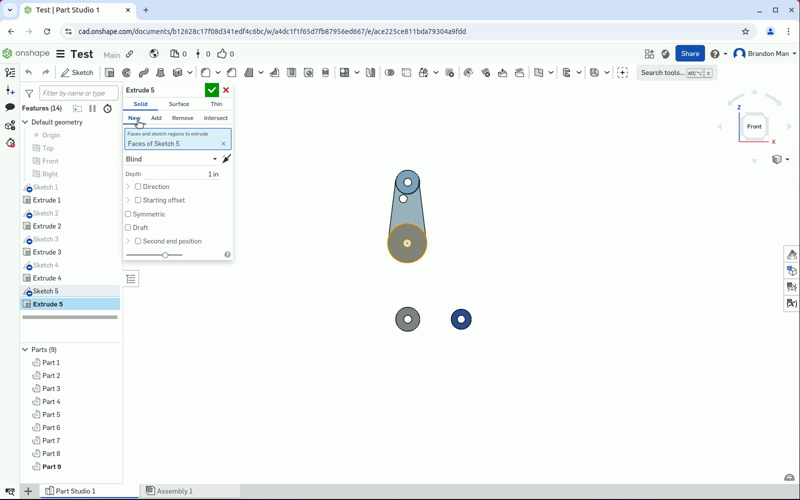
click(137, 120)
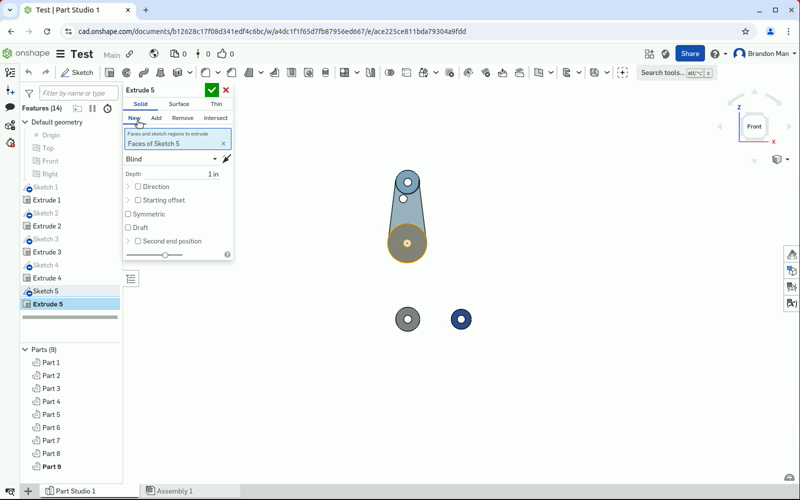
key(tab, 4)
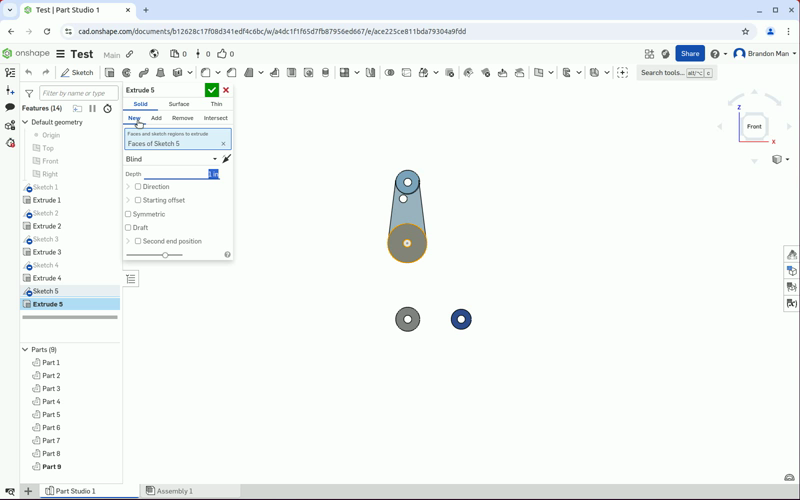
text(0.722)
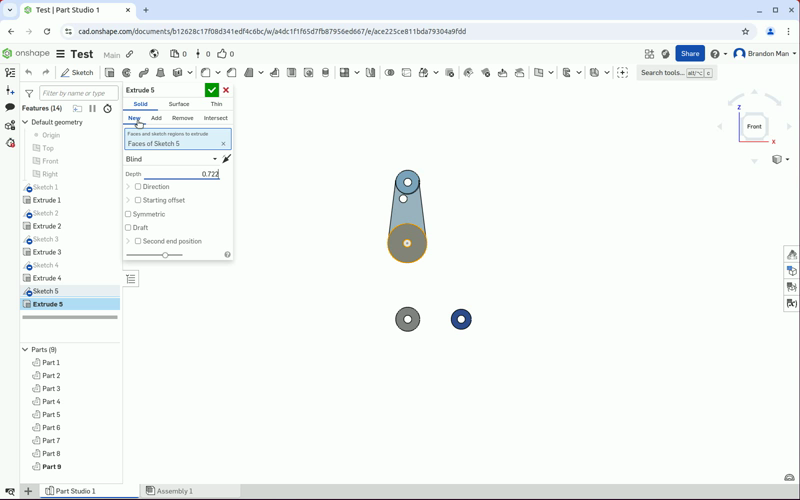
key(enter)
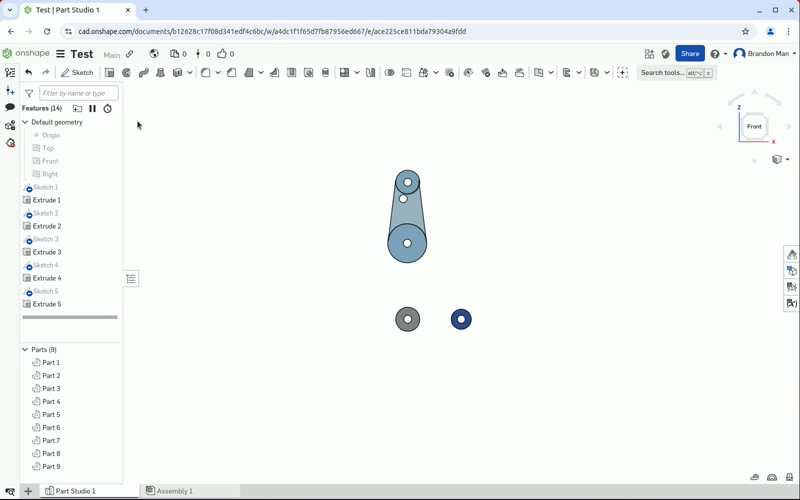
key(shift+h)
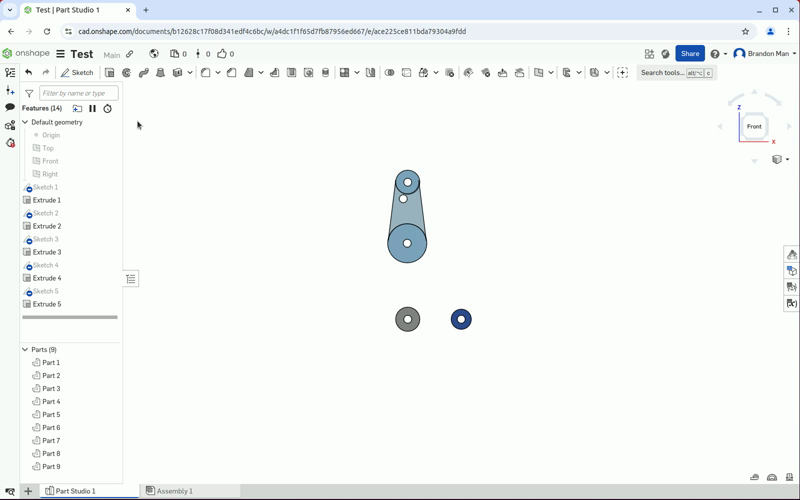
key(shift+h)
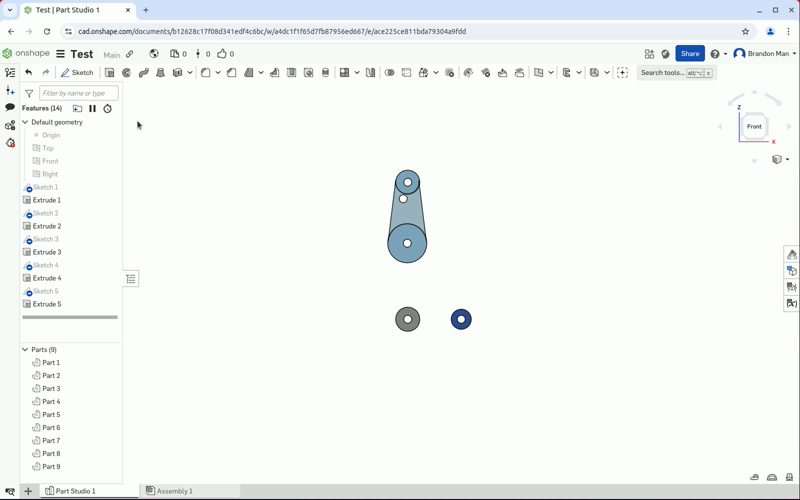
mouse_move(73, 189)
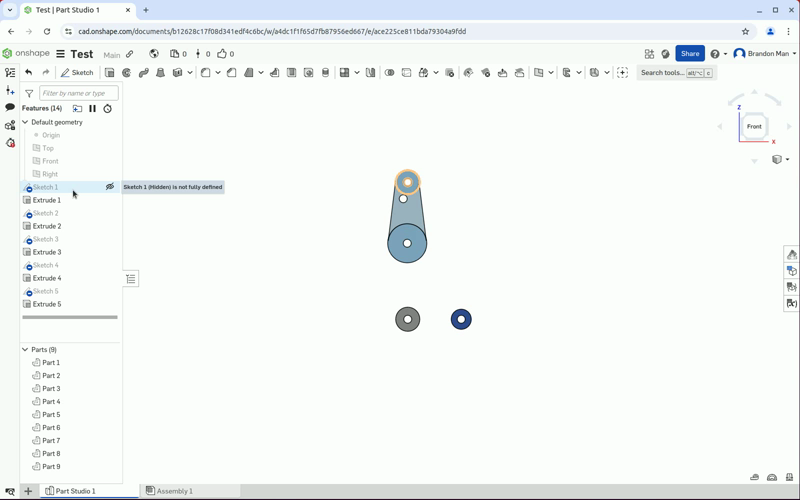
click(73, 189)
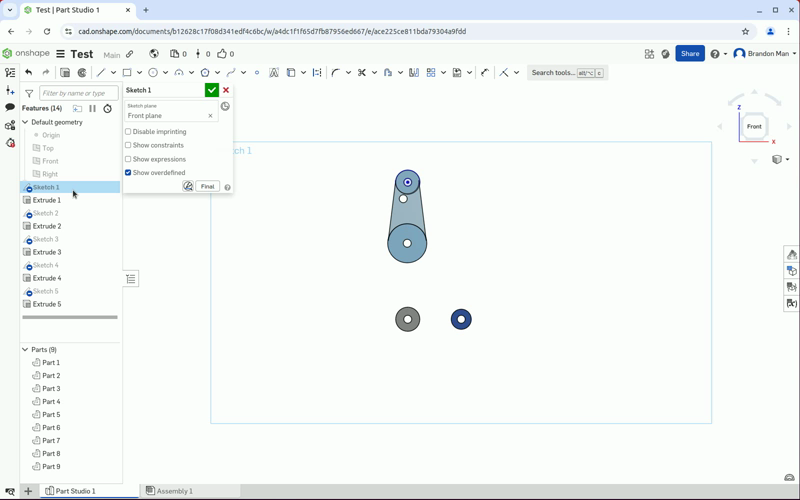
mouse_move(229, 92)
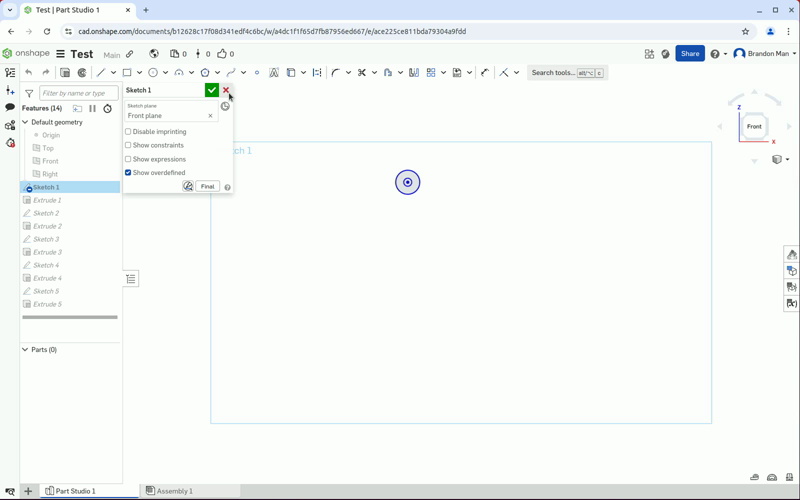
click(229, 92)
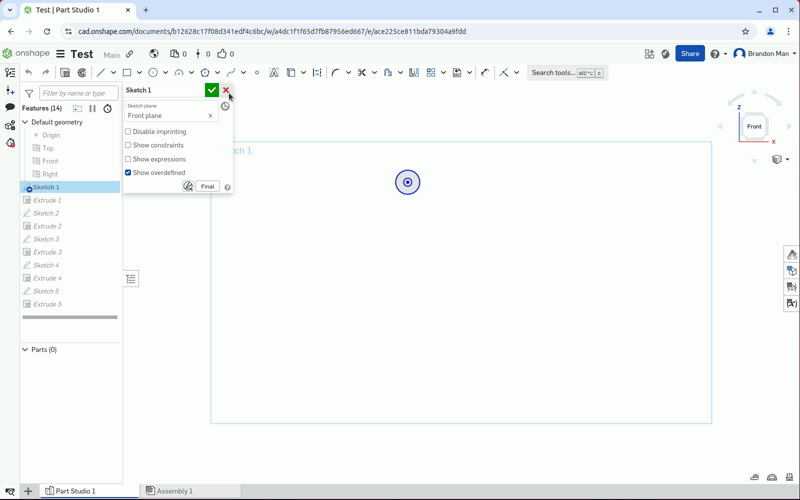
key(shift+s)
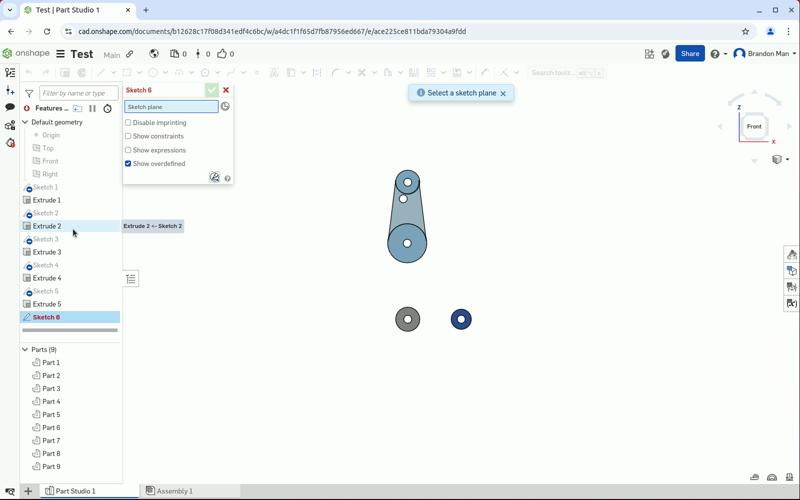
scroll(3)
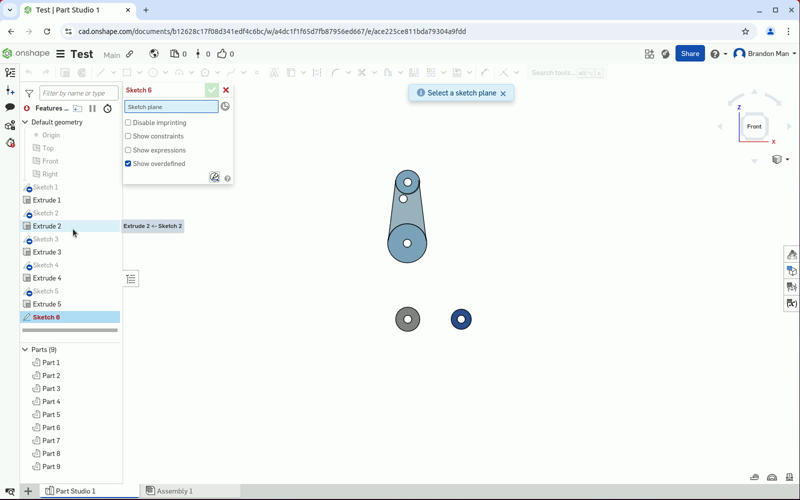
mouse_move(73, 163)
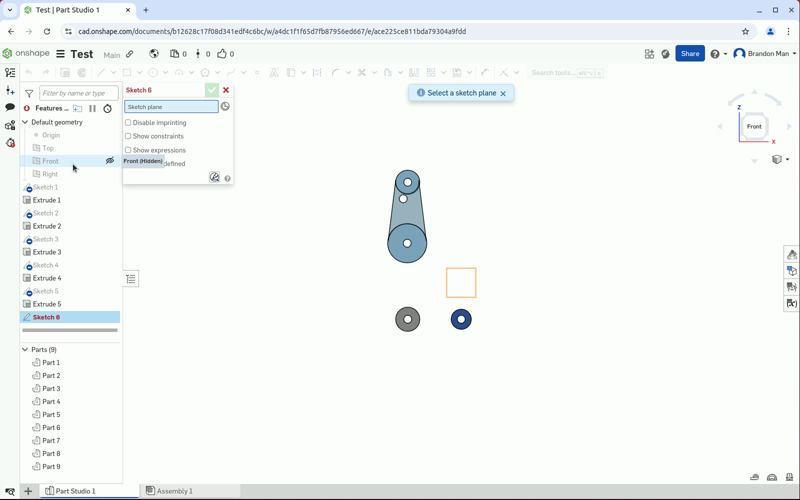
click(73, 163)
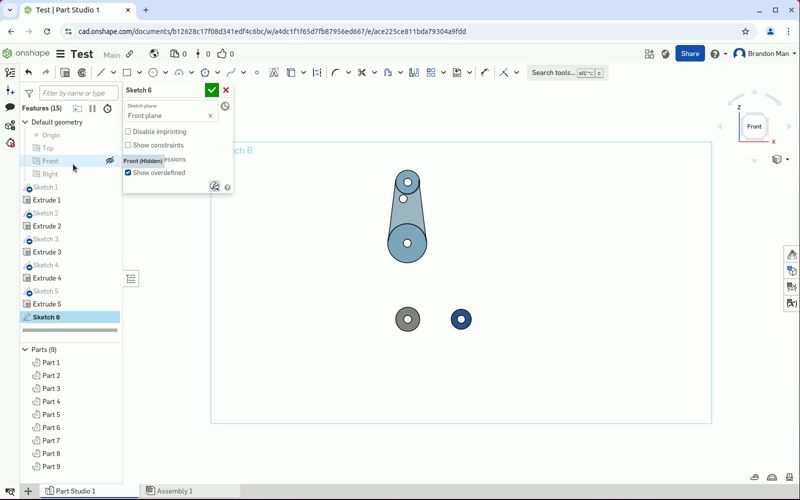
mouse_move(73, 352)
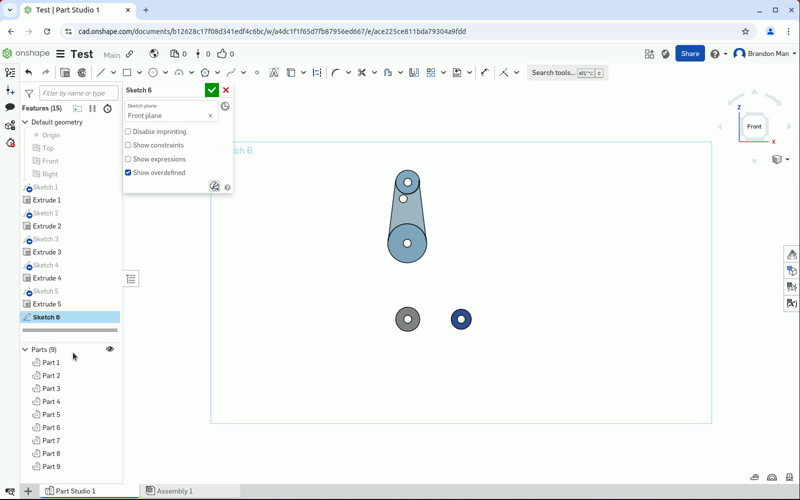
key(y)
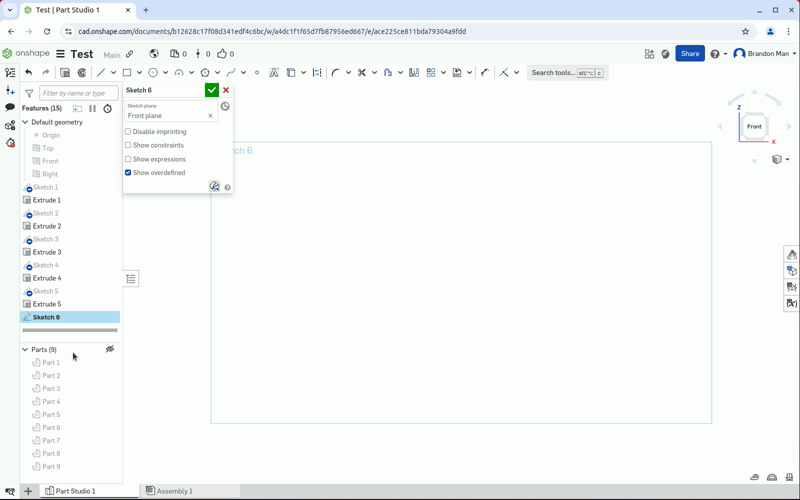
key(l)
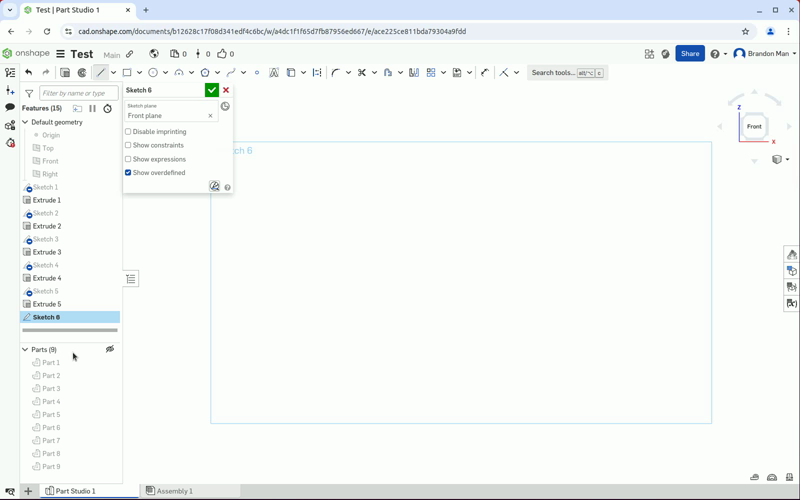
key_down(shift)
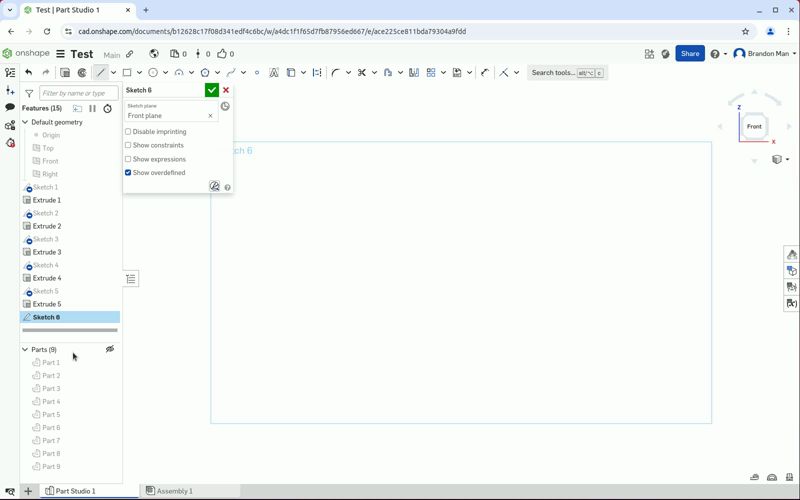
mouse_move(388, 244)
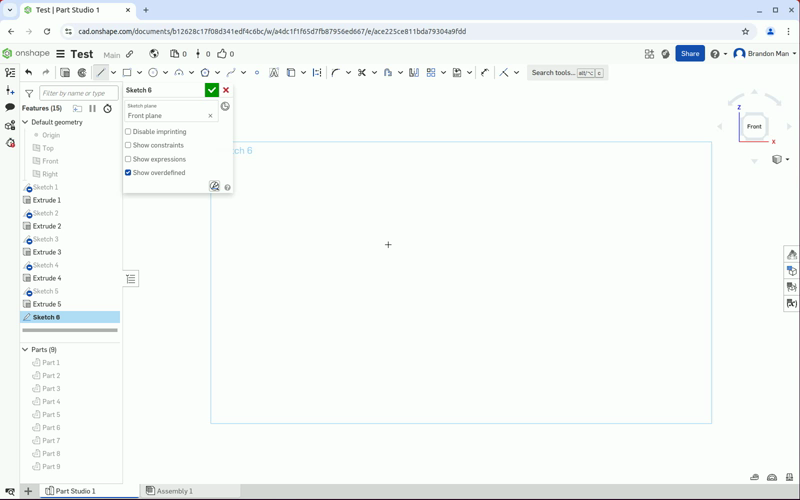
click(388, 244)
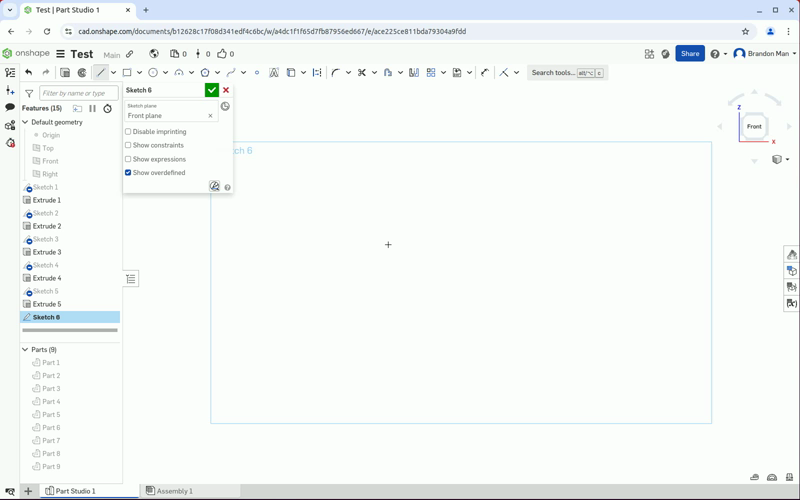
key_up(shift)
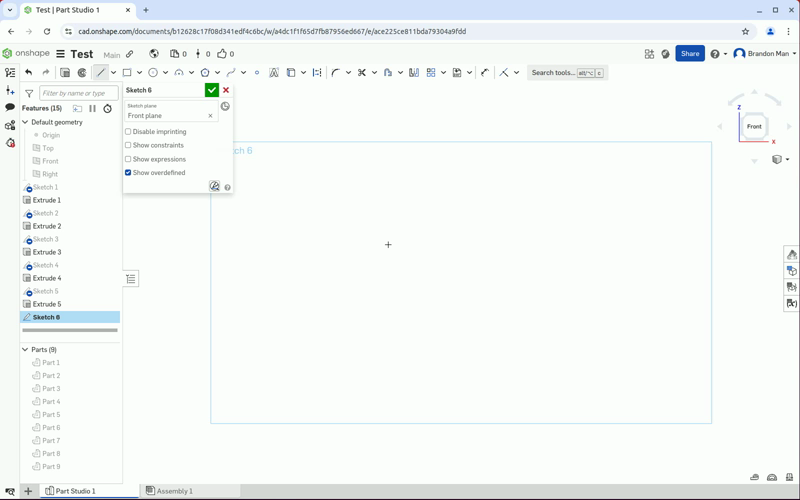
key_down(shift)
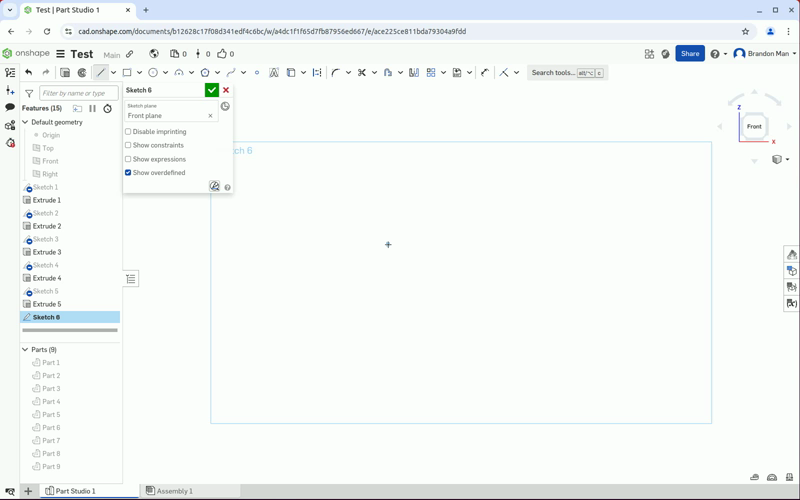
mouse_move(396, 320)
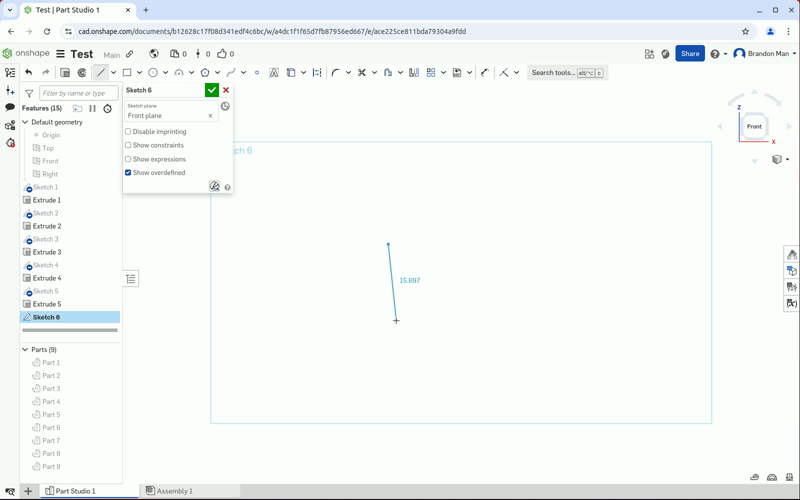
click(396, 320)
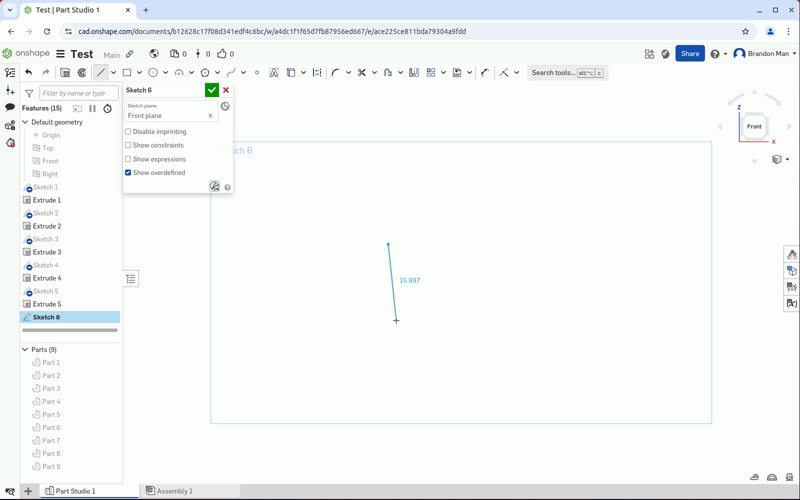
key_up(shift)
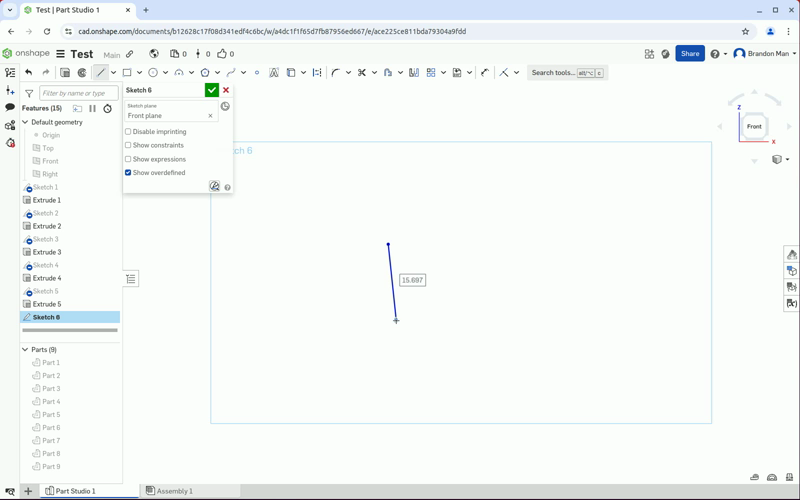
key(esc)
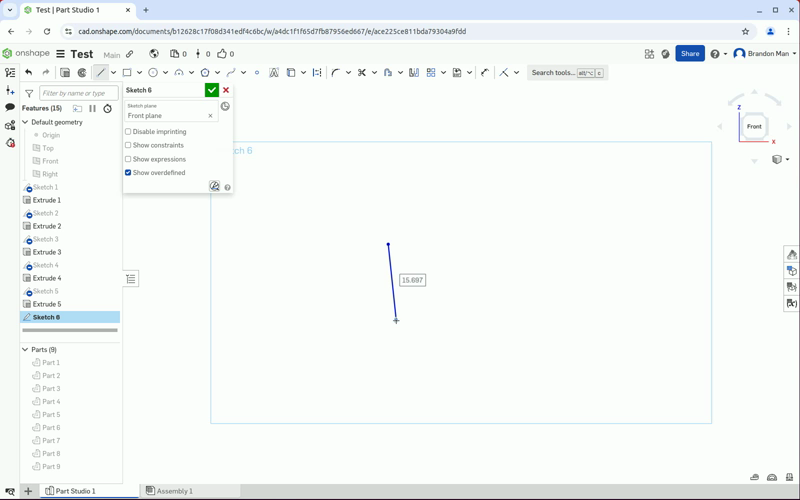
key(a)
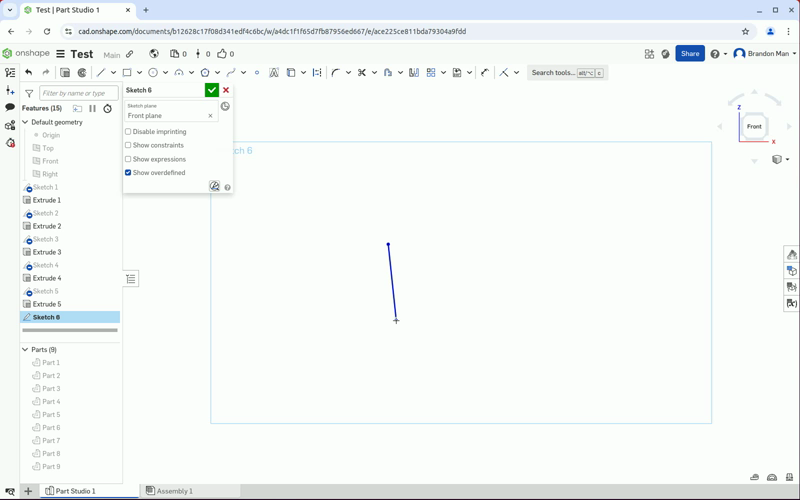
mouse_move(396, 320)
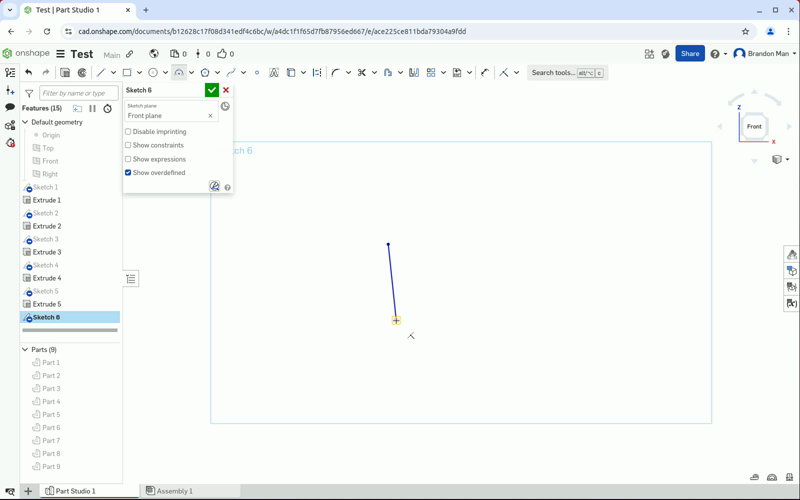
click(396, 320)
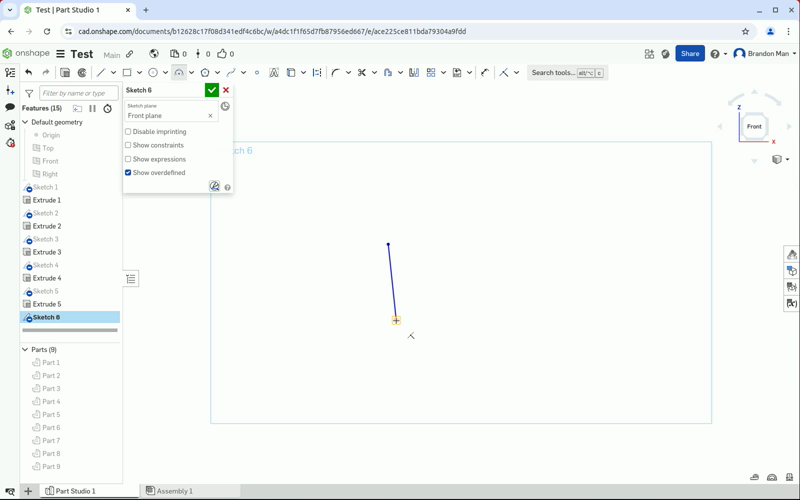
key_down(shift)
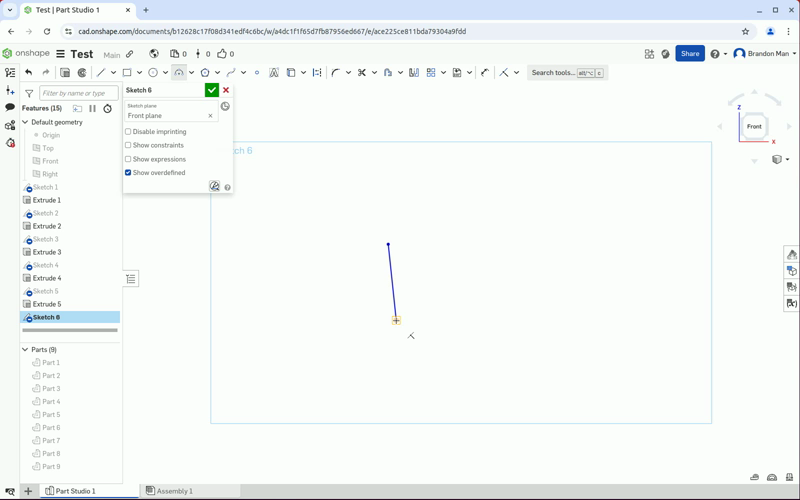
mouse_move(407, 330)
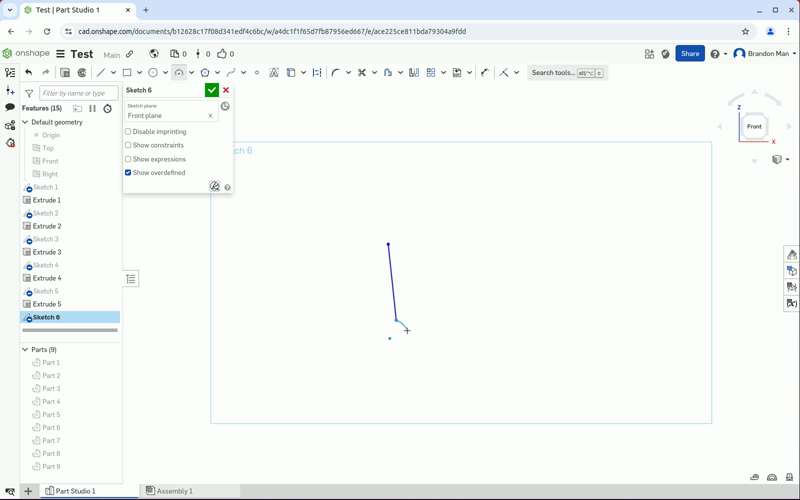
click(407, 330)
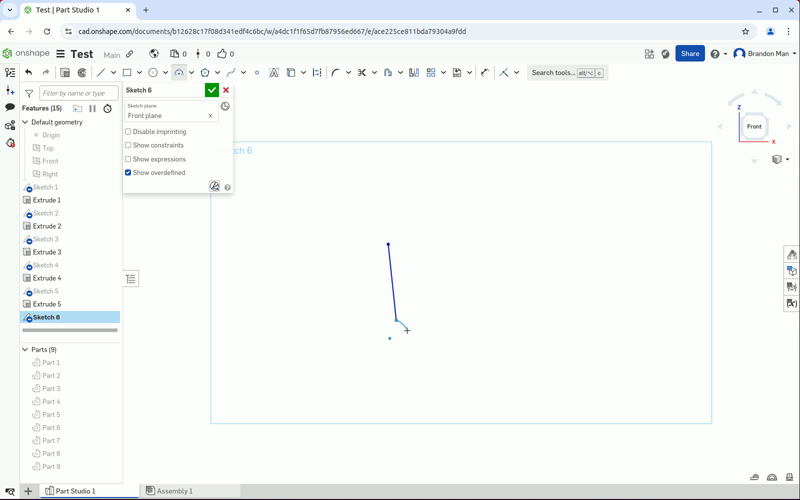
mouse_move(414, 311)
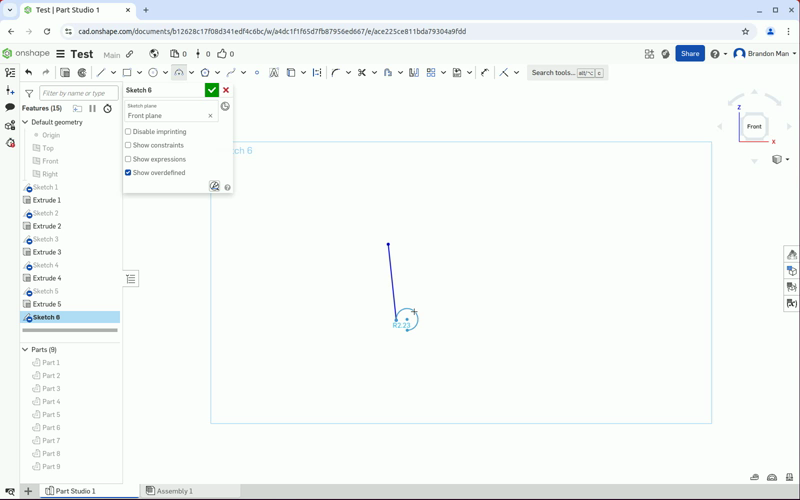
click(414, 311)
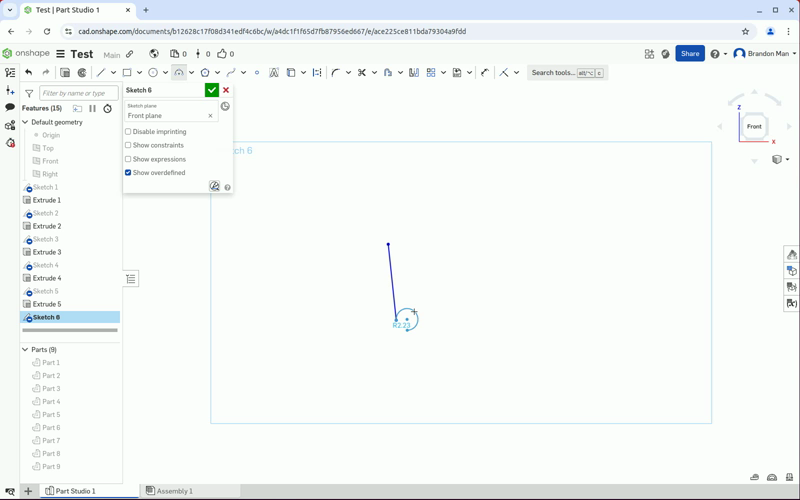
key_up(shift)
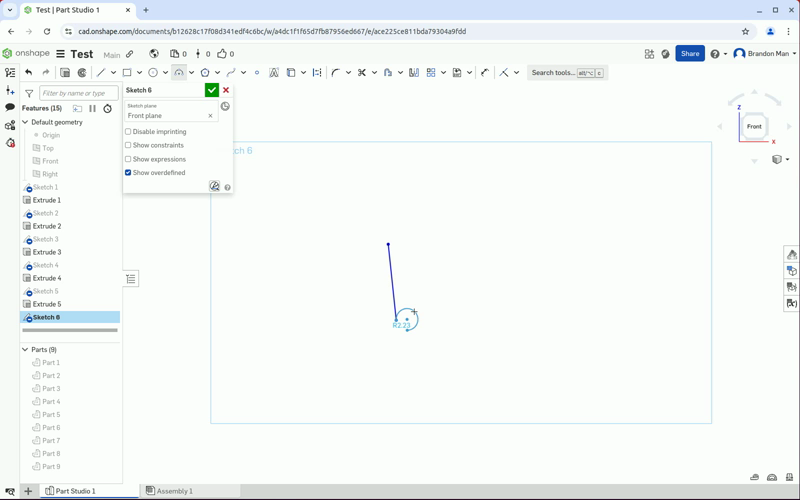
key(esc)
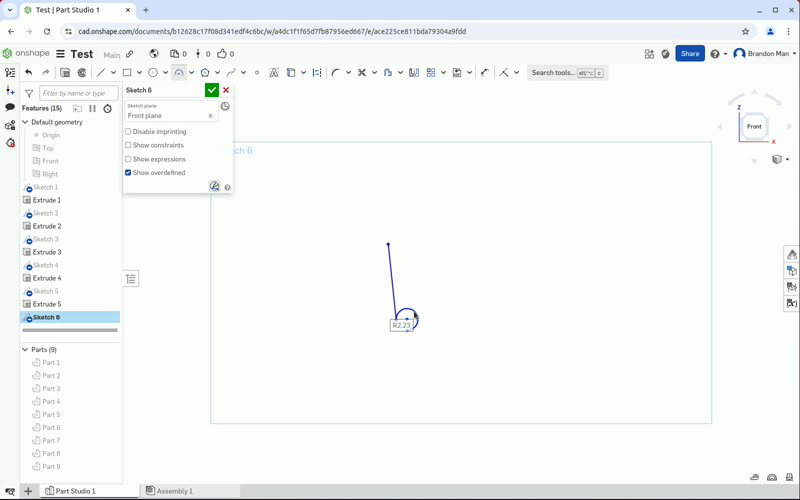
key(l)
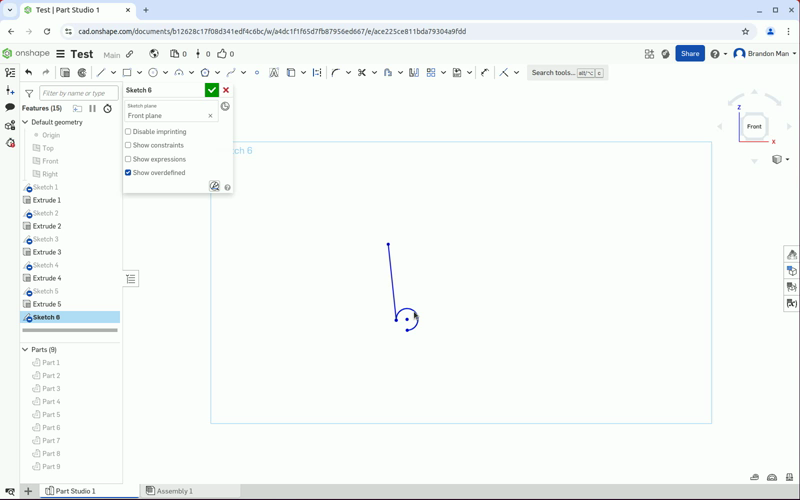
mouse_move(407, 330)
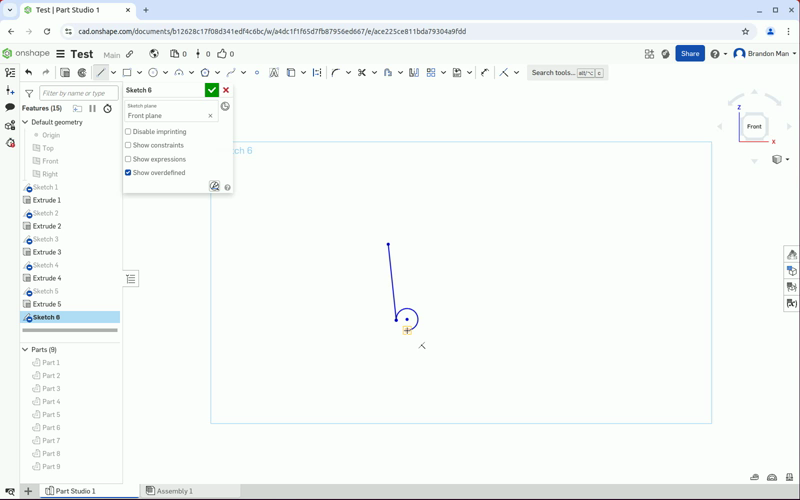
click(407, 330)
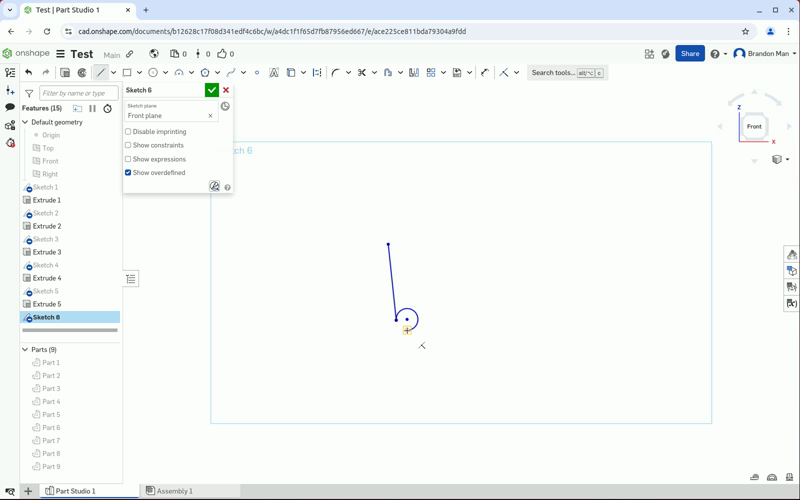
key_down(shift)
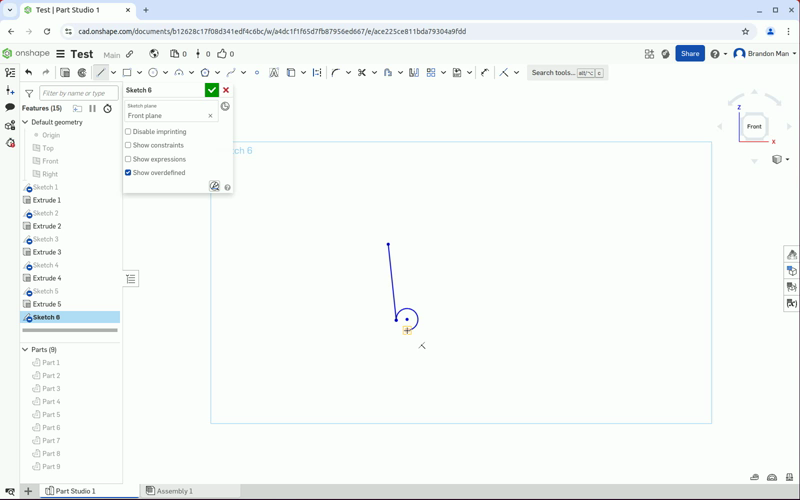
mouse_move(437, 330)
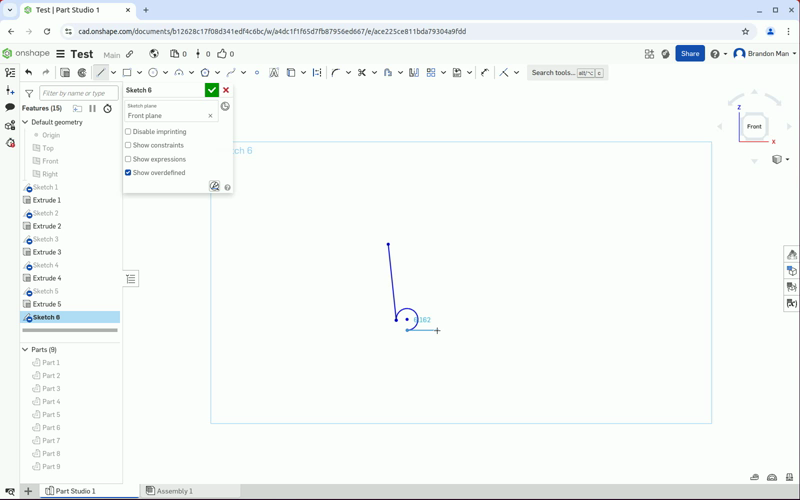
mouse_move(461, 328)
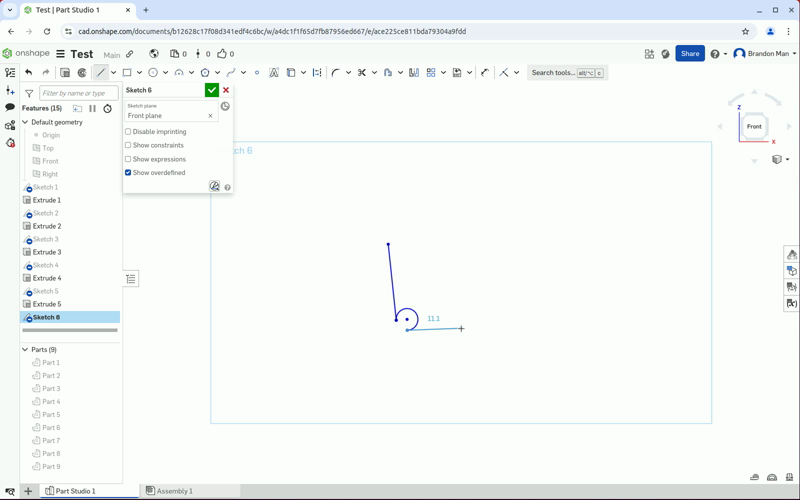
click(461, 328)
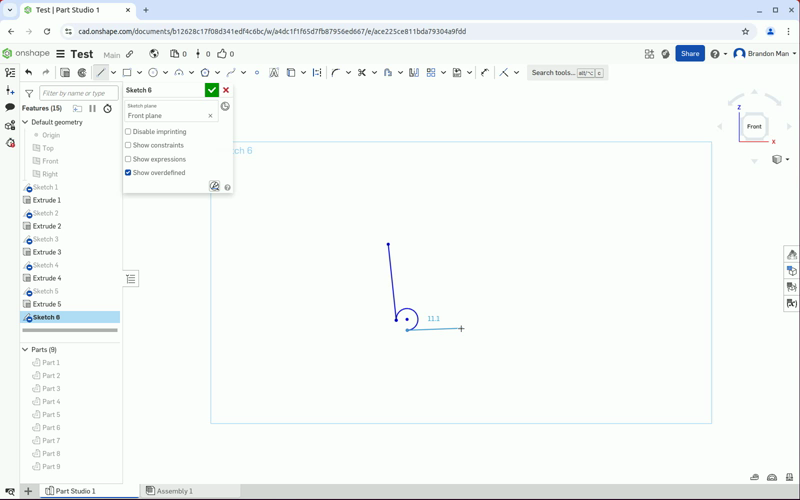
key_up(shift)
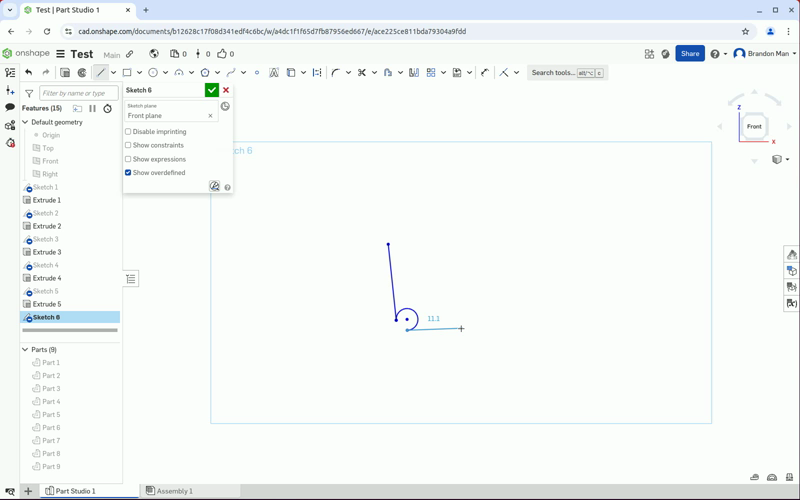
key(esc)
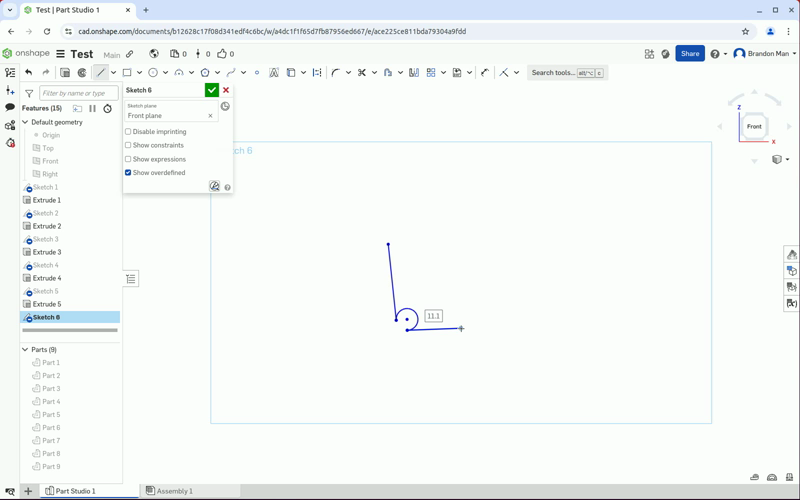
key(a)
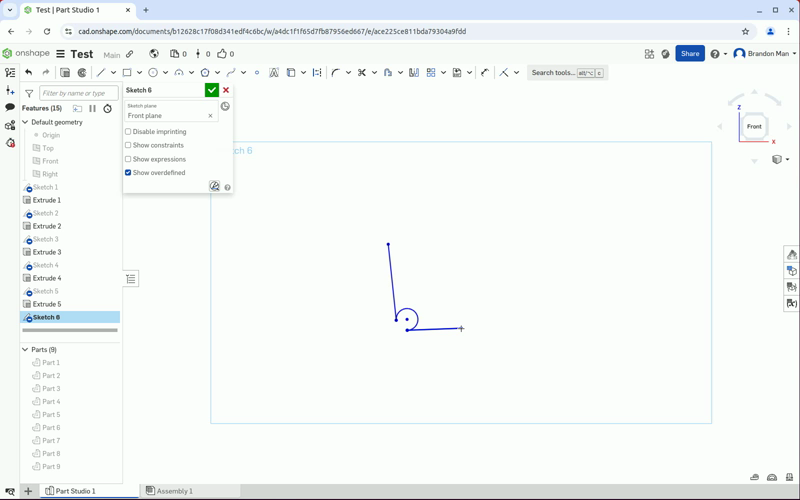
mouse_move(461, 328)
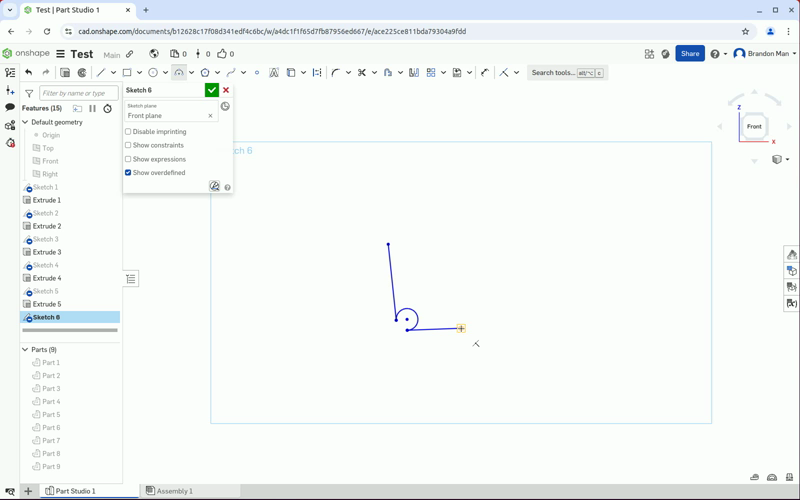
click(461, 328)
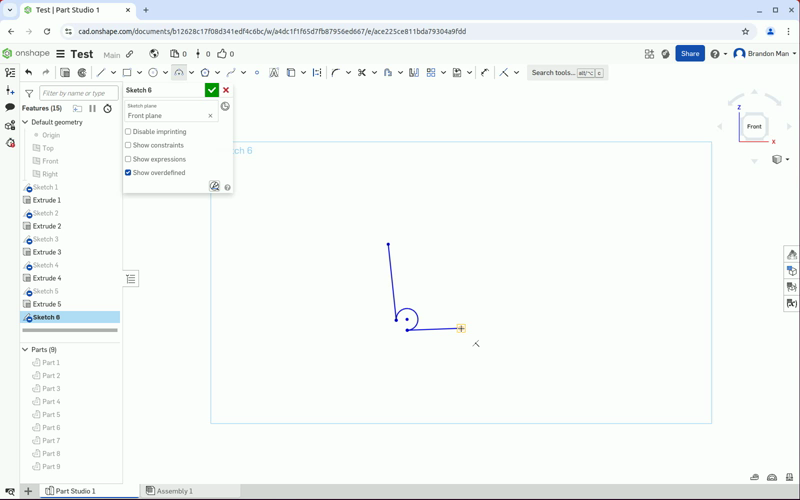
key_down(shift)
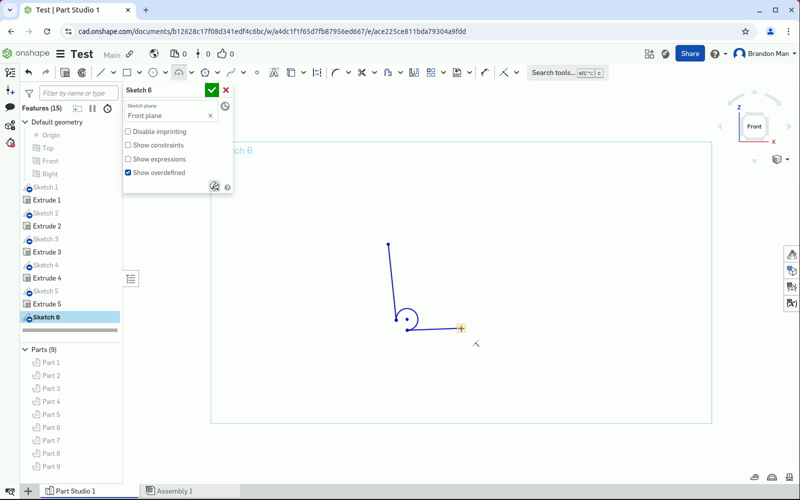
mouse_move(461, 309)
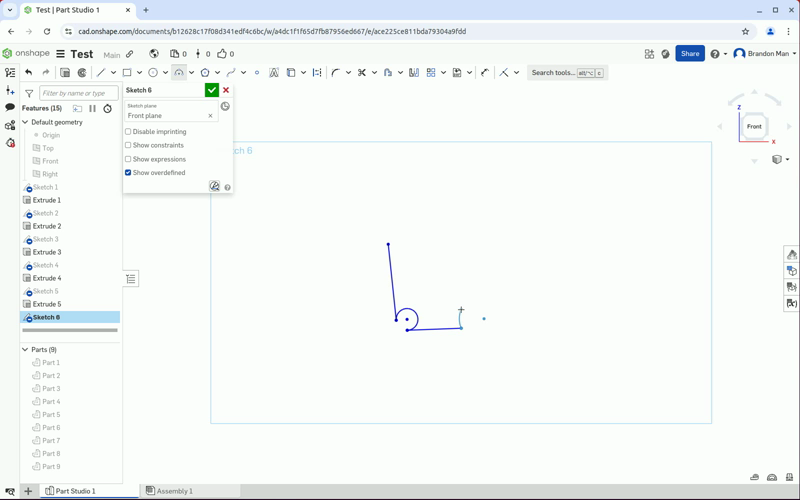
click(461, 309)
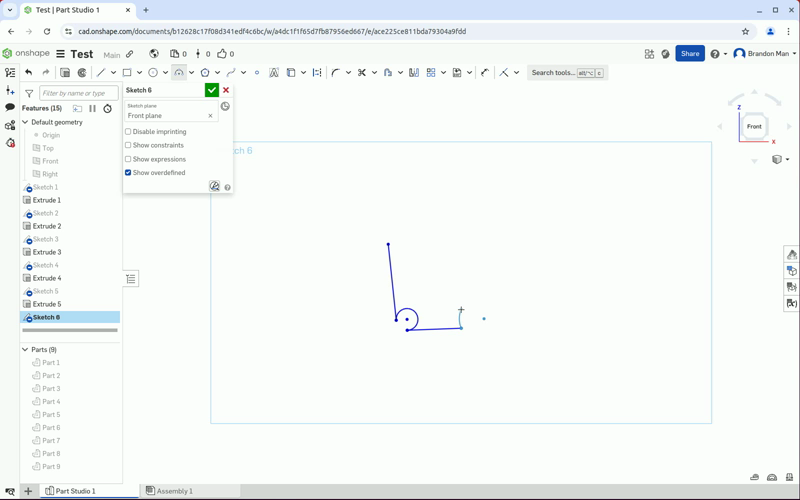
mouse_move(451, 318)
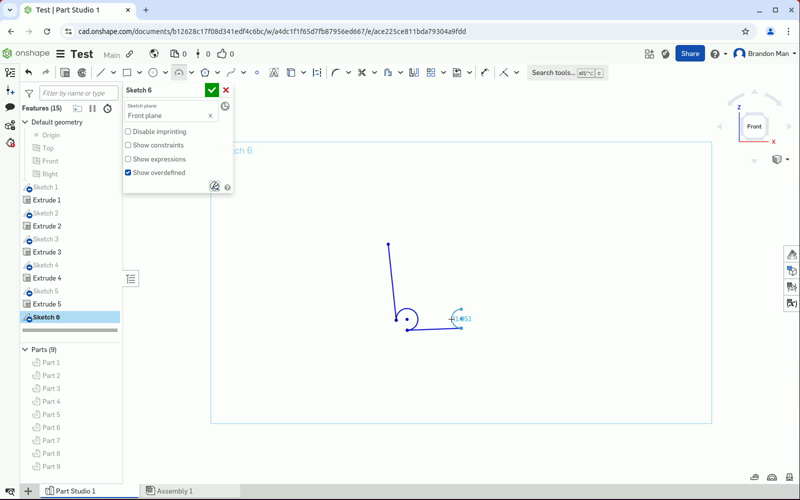
click(451, 318)
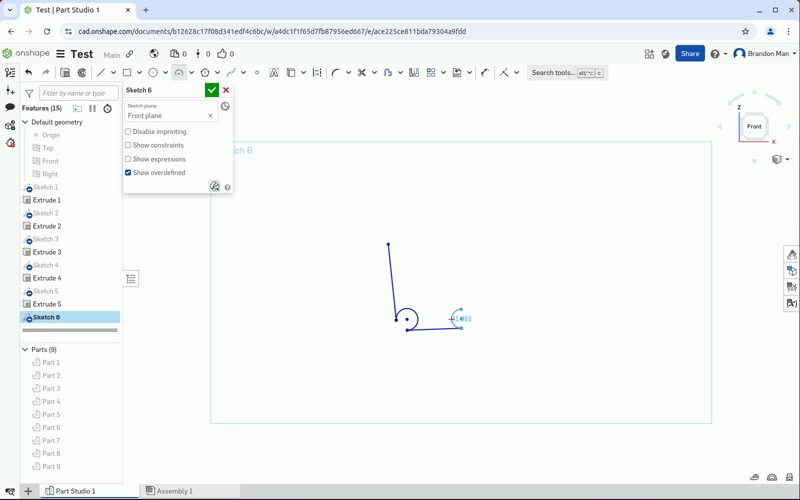
key_up(shift)
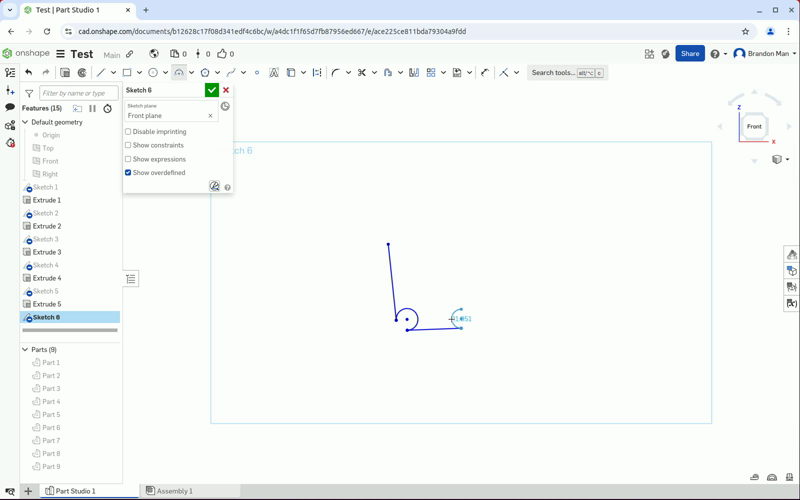
key(esc)
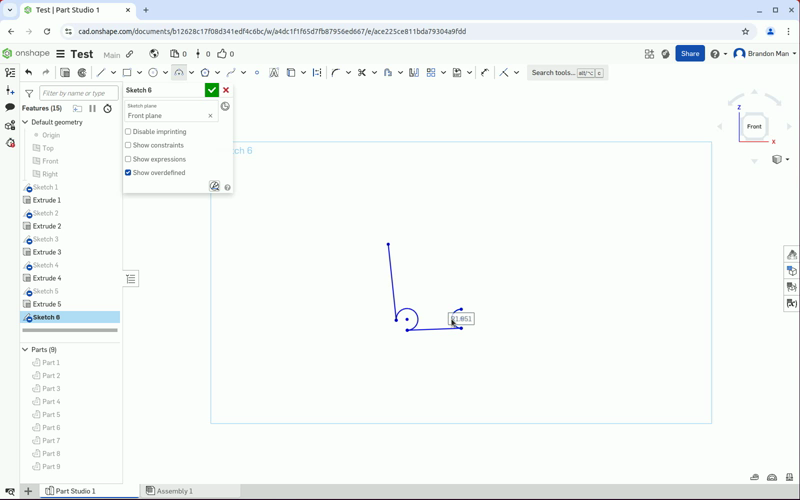
key(l)
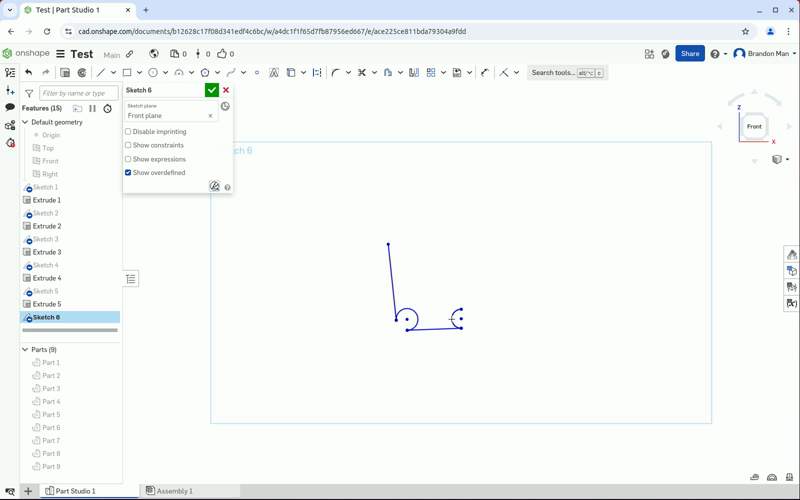
mouse_move(461, 309)
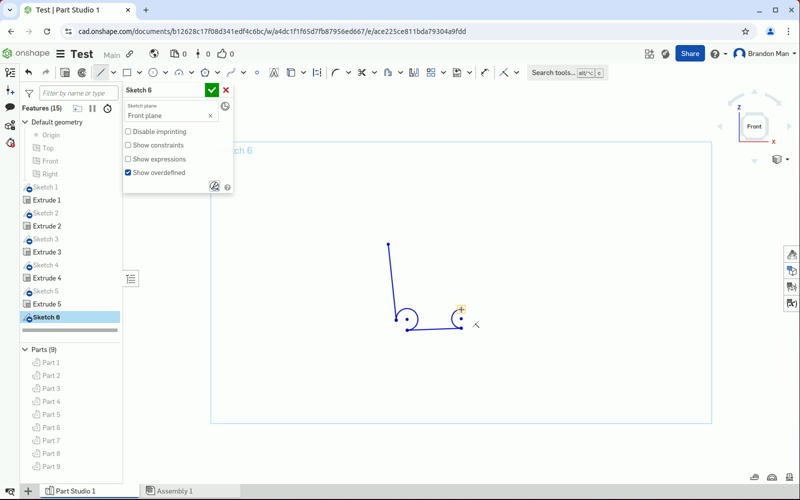
click(461, 309)
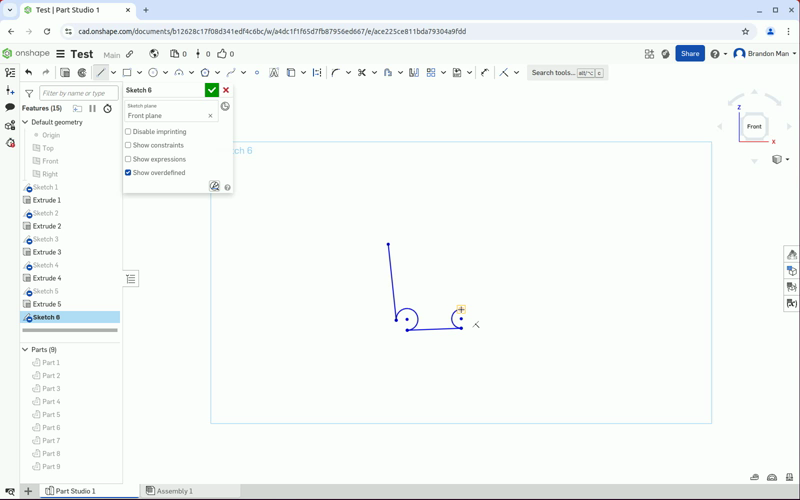
key_down(shift)
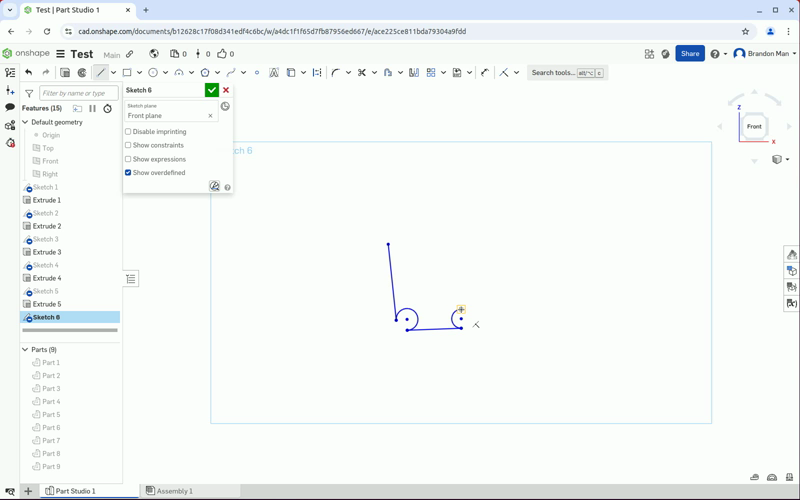
mouse_move(491, 309)
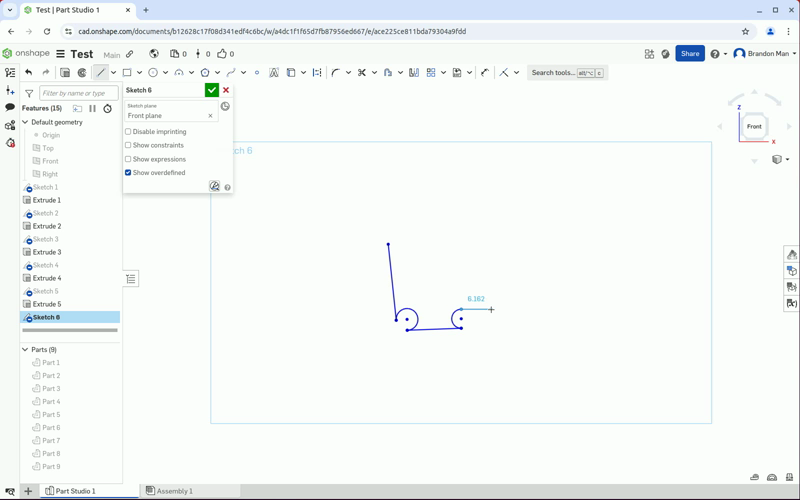
mouse_move(429, 308)
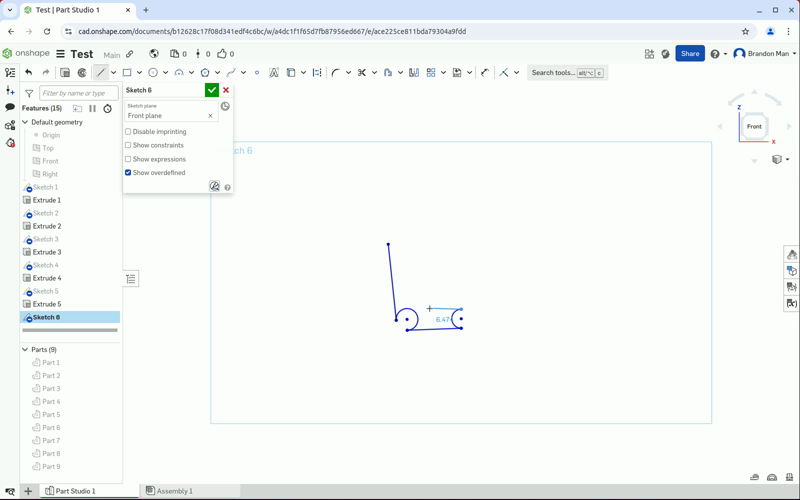
click(429, 308)
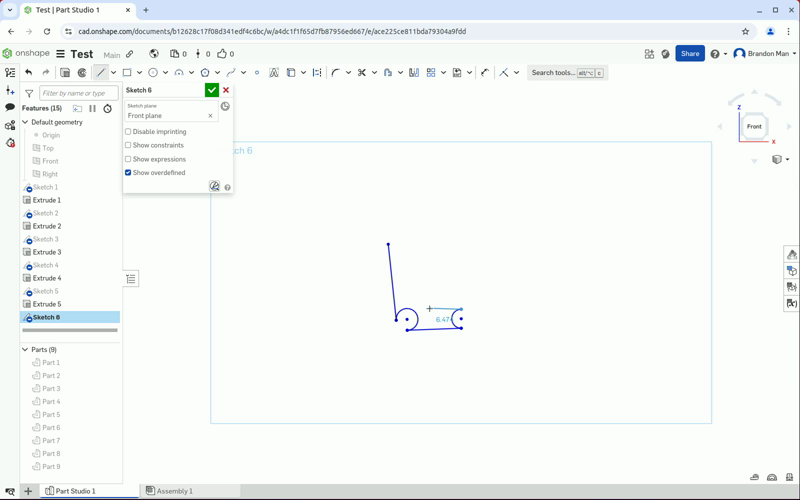
key_up(shift)
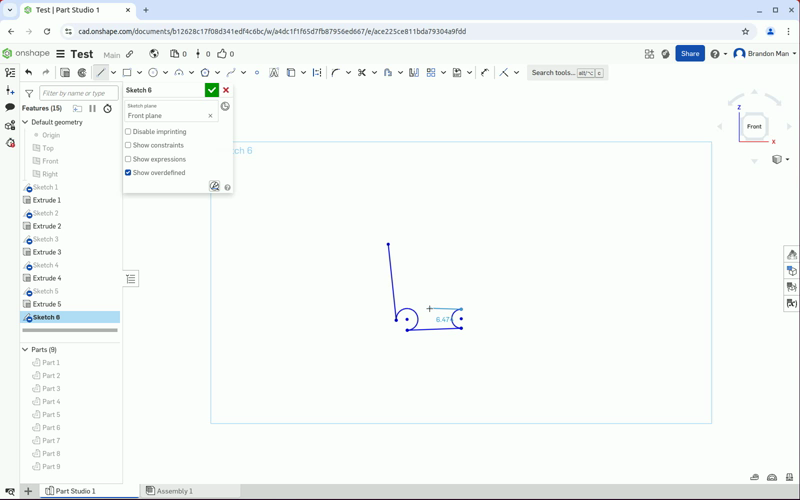
key(esc)
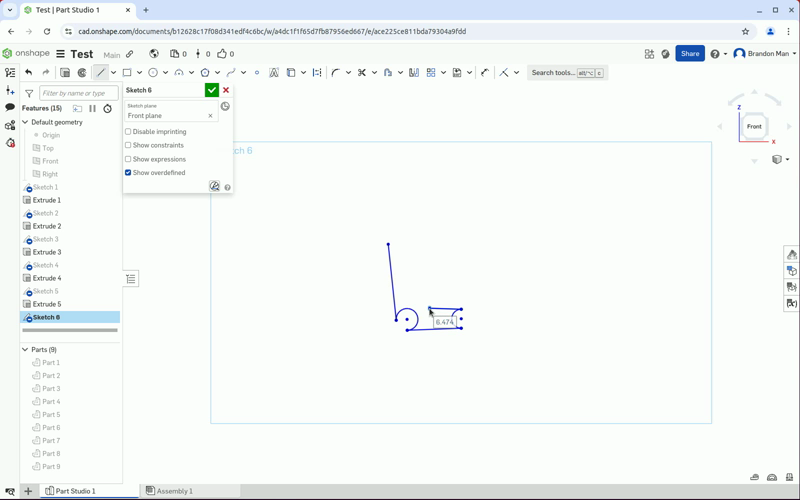
key(a)
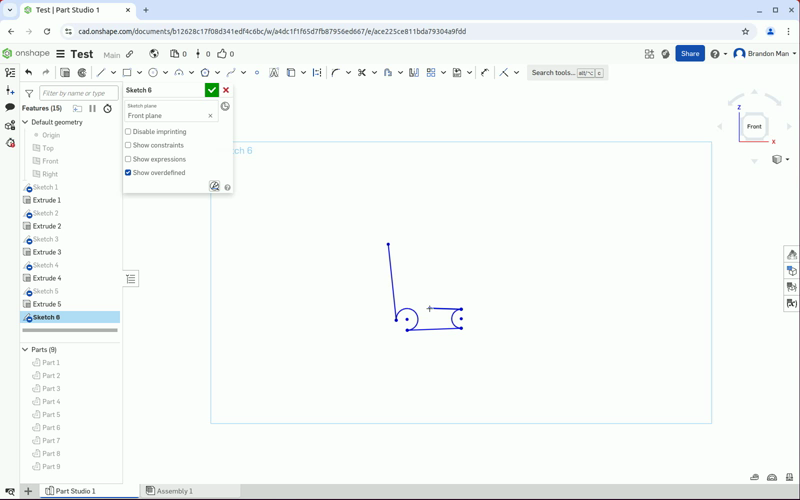
mouse_move(429, 308)
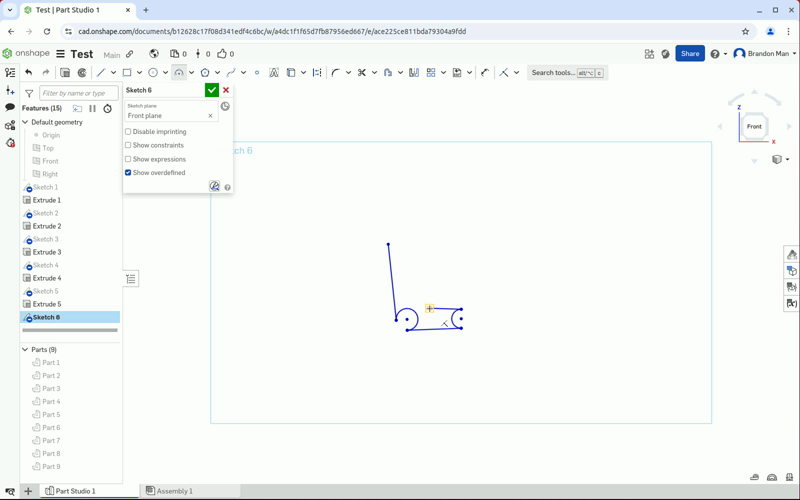
click(429, 308)
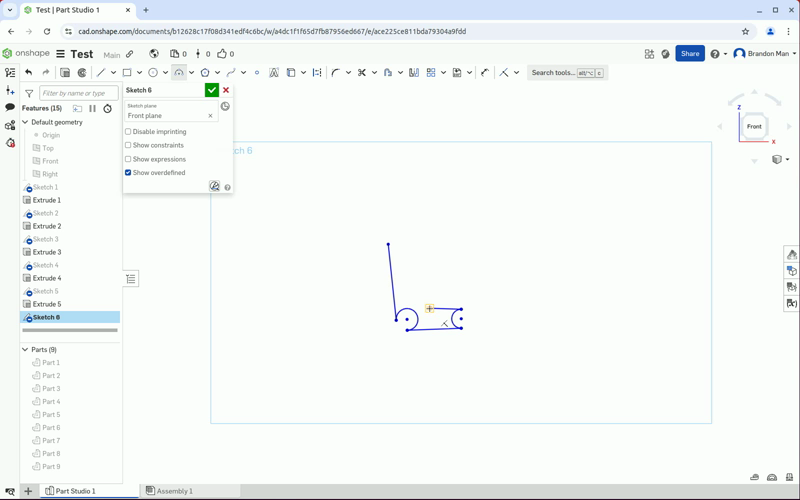
key_down(shift)
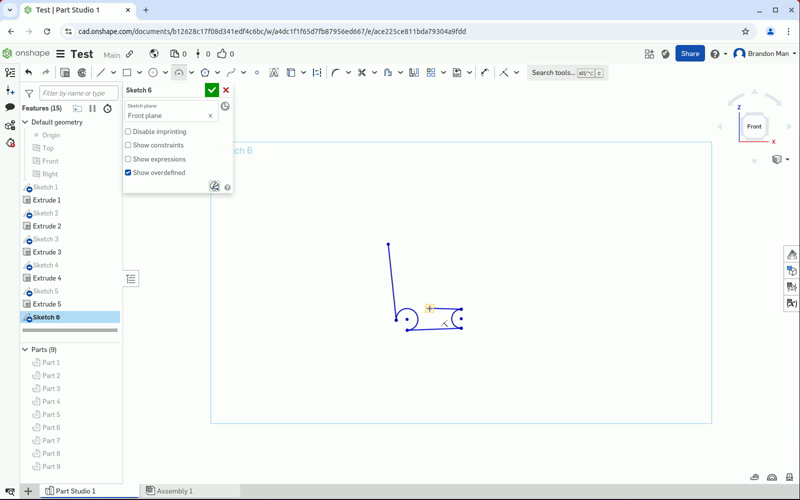
mouse_move(420, 297)
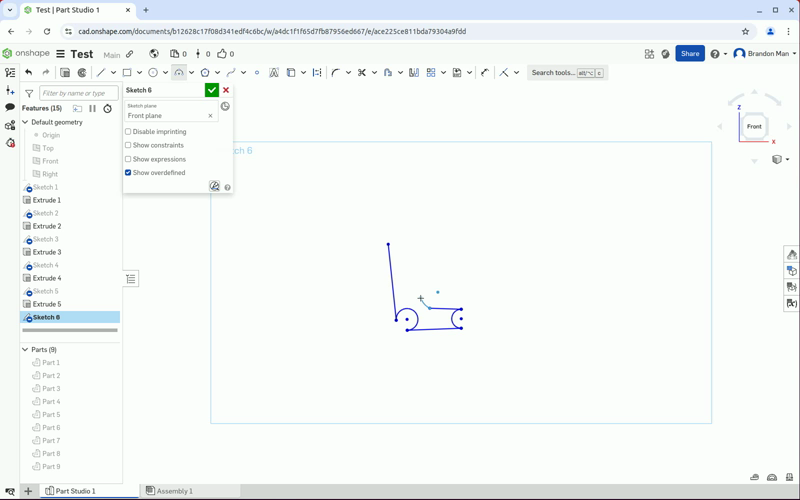
click(420, 297)
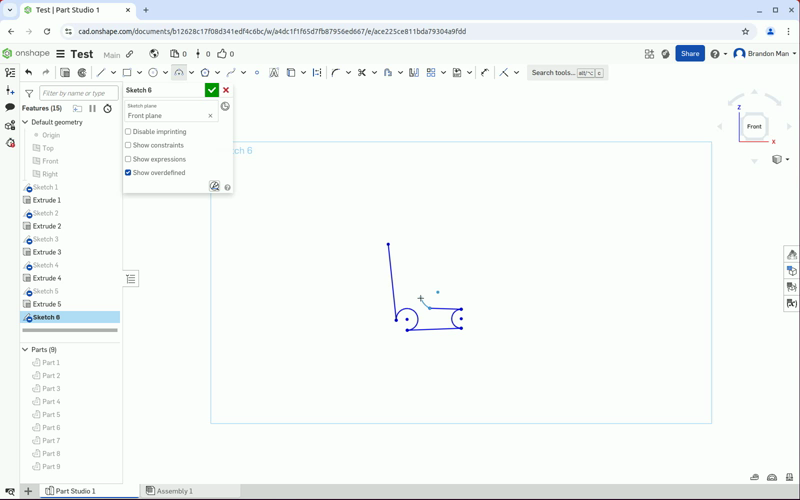
mouse_move(422, 304)
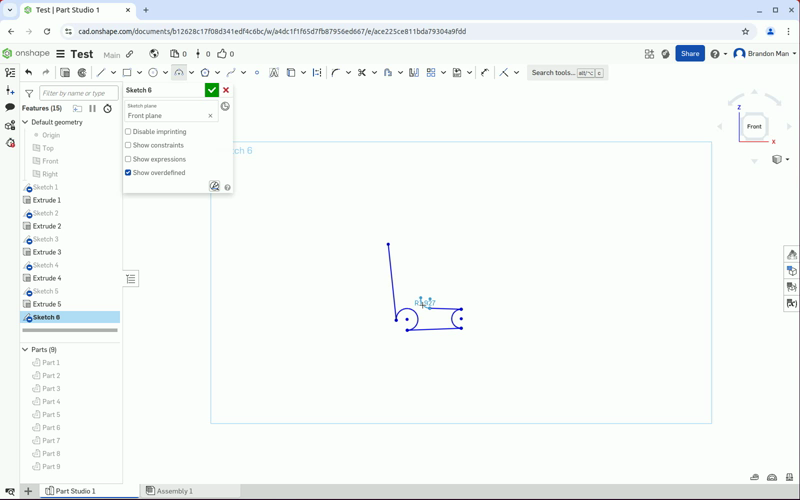
click(422, 304)
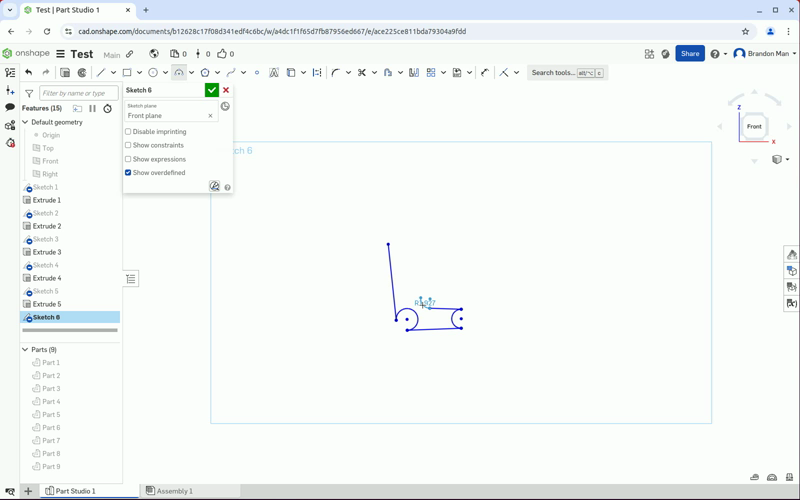
key_up(shift)
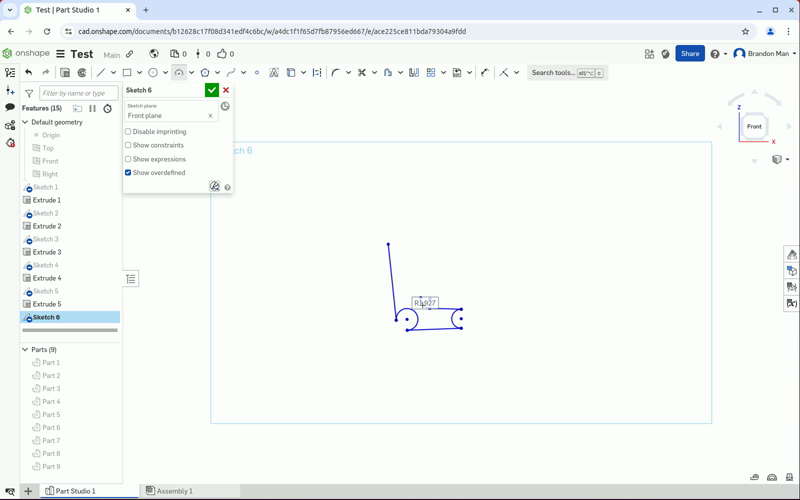
key(esc)
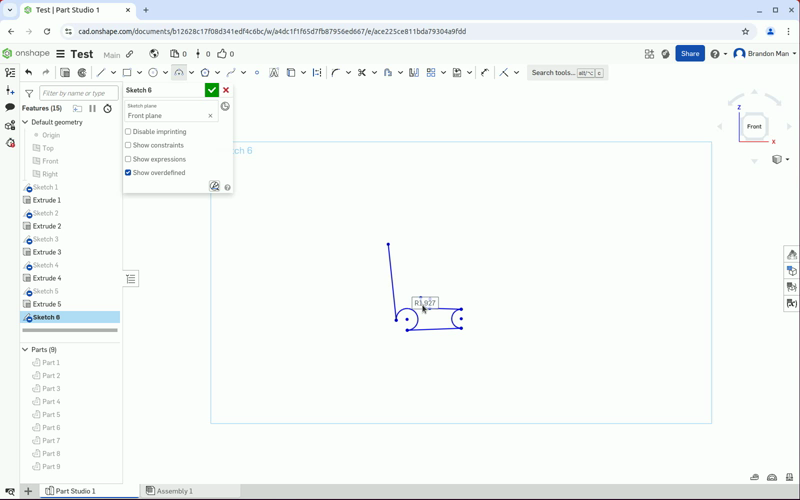
key(l)
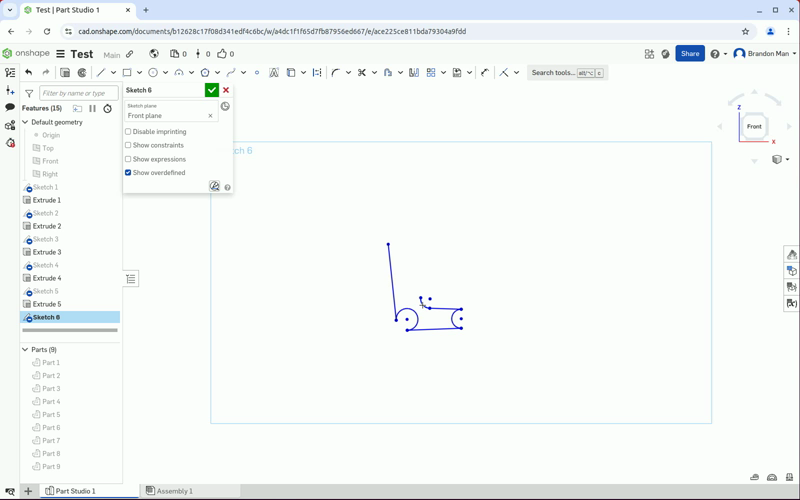
mouse_move(420, 297)
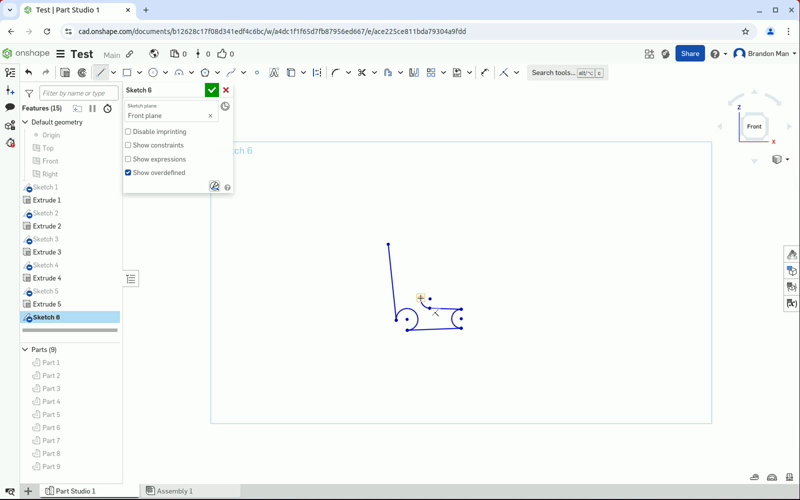
click(420, 297)
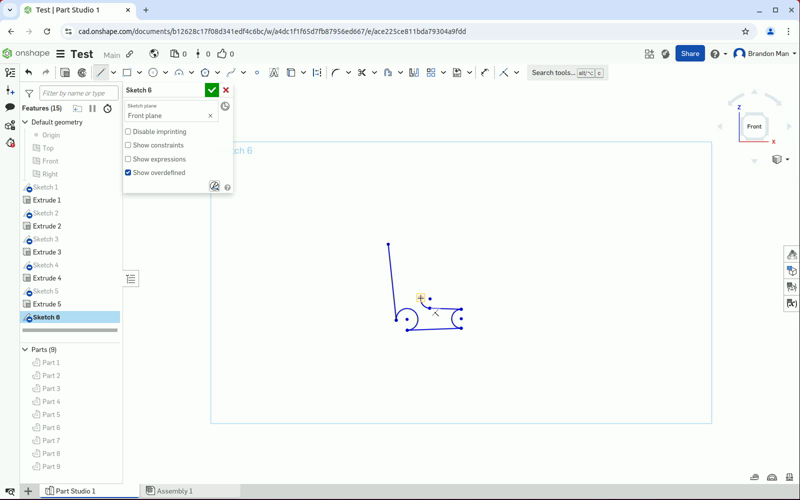
key_down(shift)
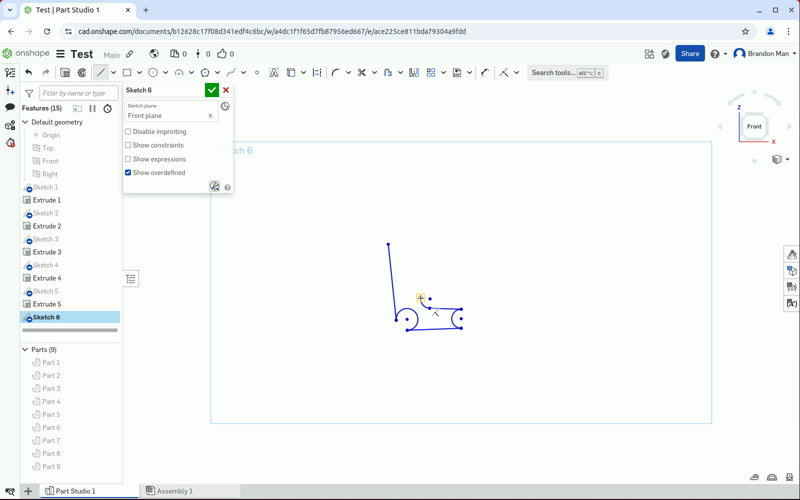
mouse_move(450, 297)
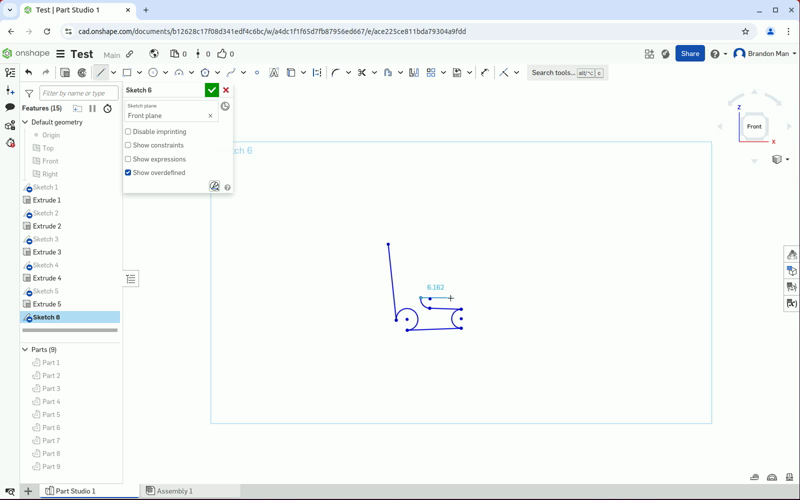
mouse_move(426, 244)
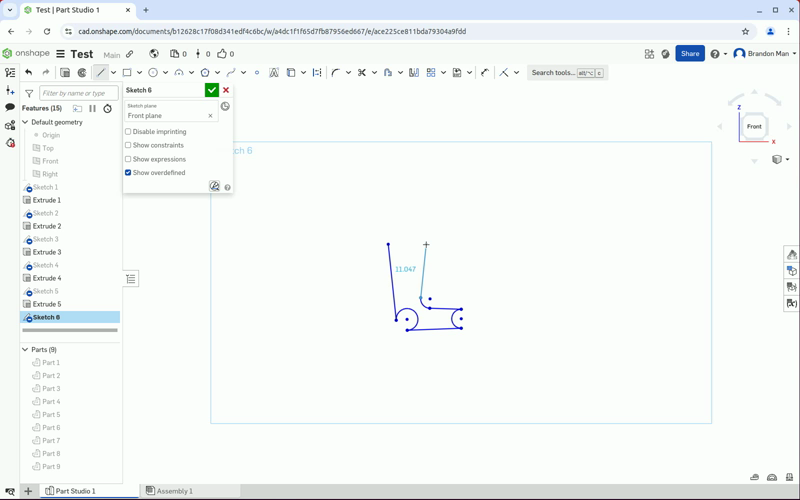
click(426, 244)
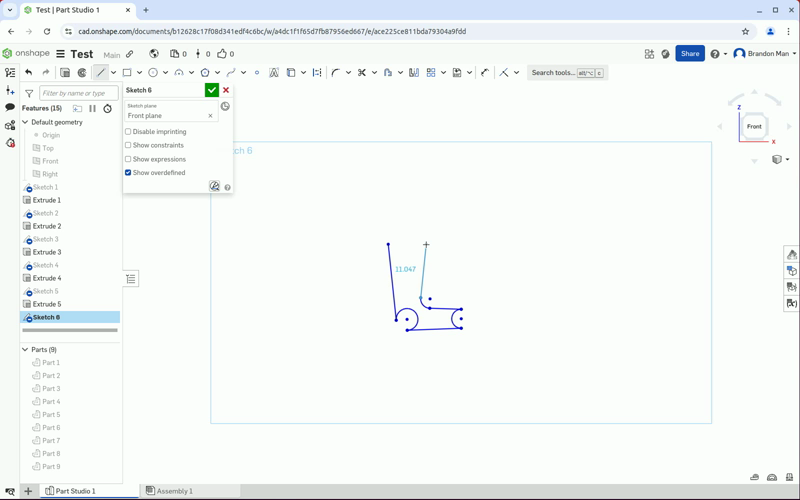
key_up(shift)
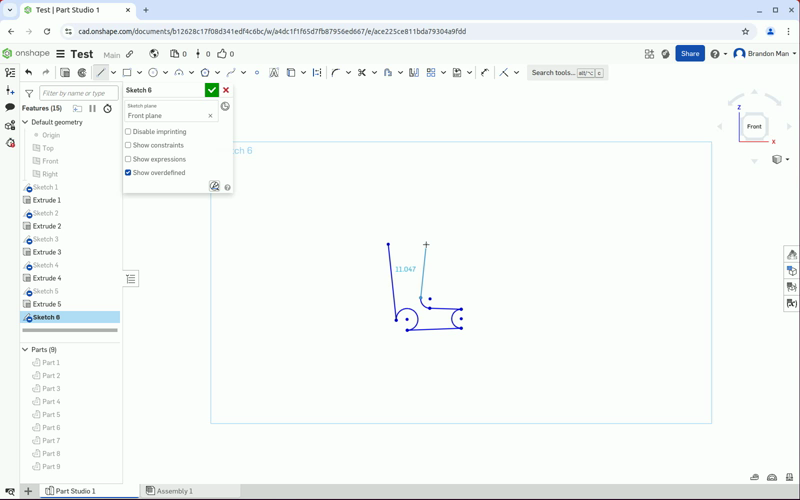
key(esc)
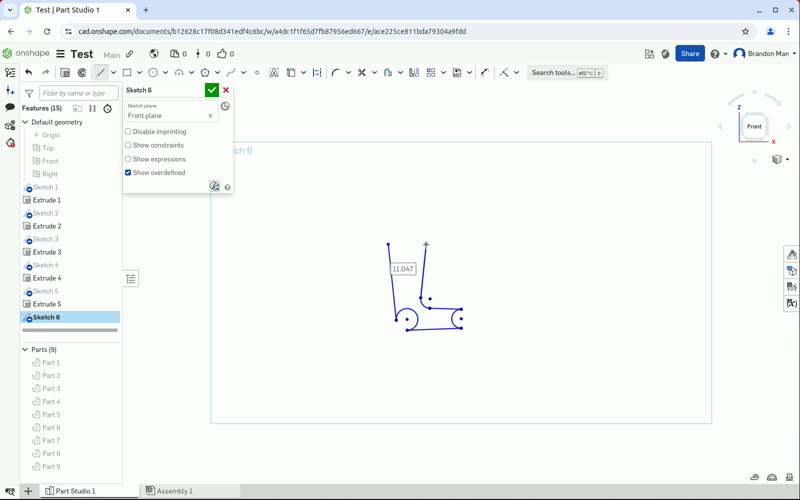
key(a)
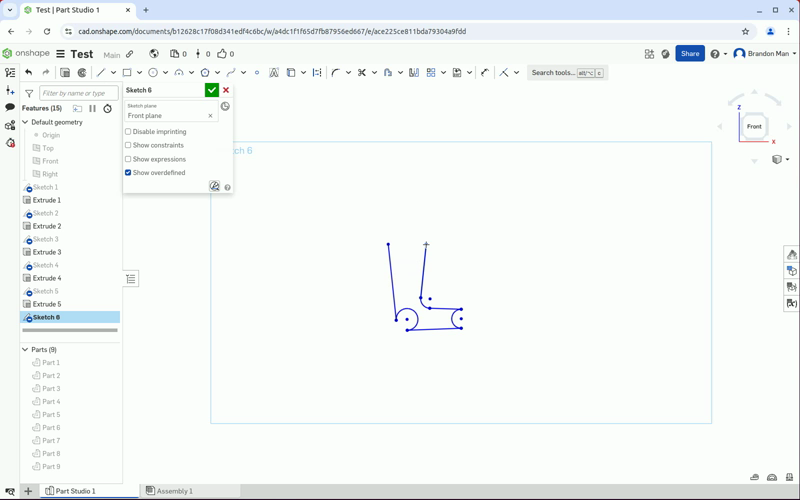
mouse_move(426, 244)
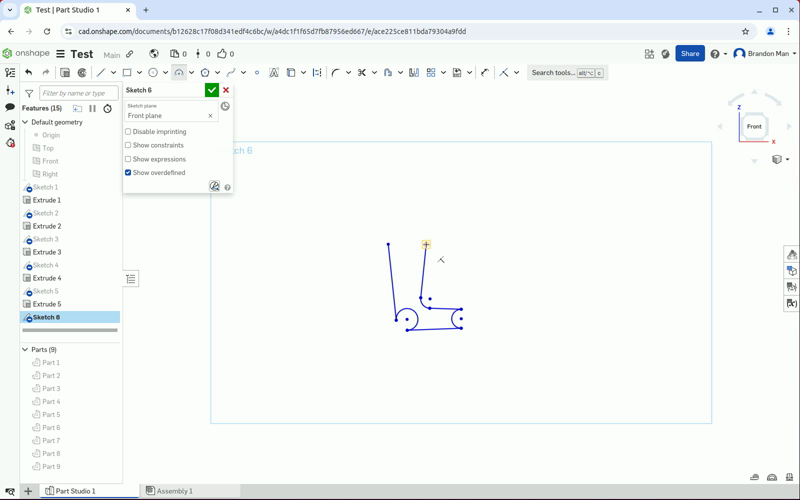
click(426, 244)
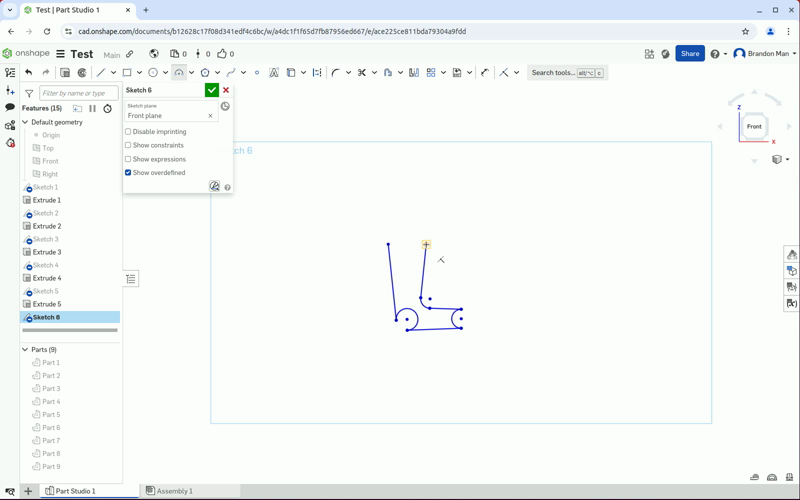
mouse_move(388, 244)
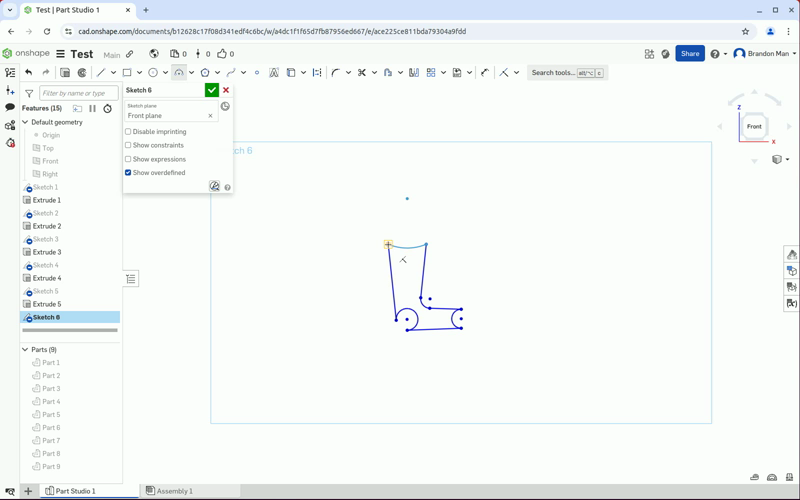
click(388, 244)
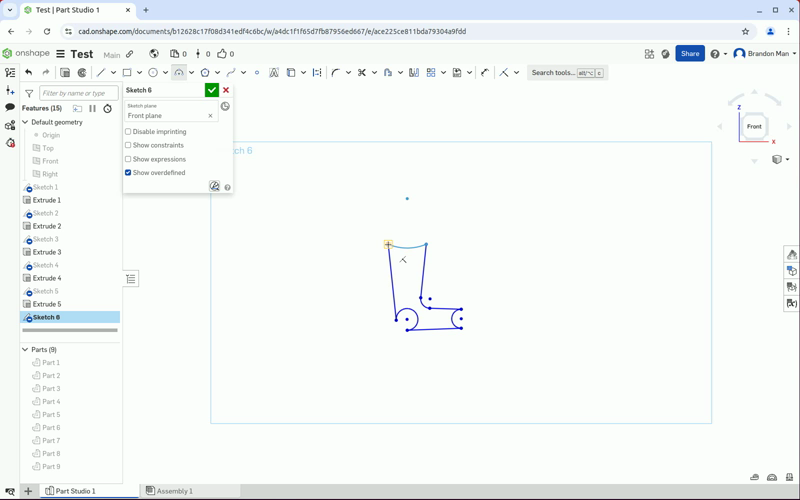
key_down(shift)
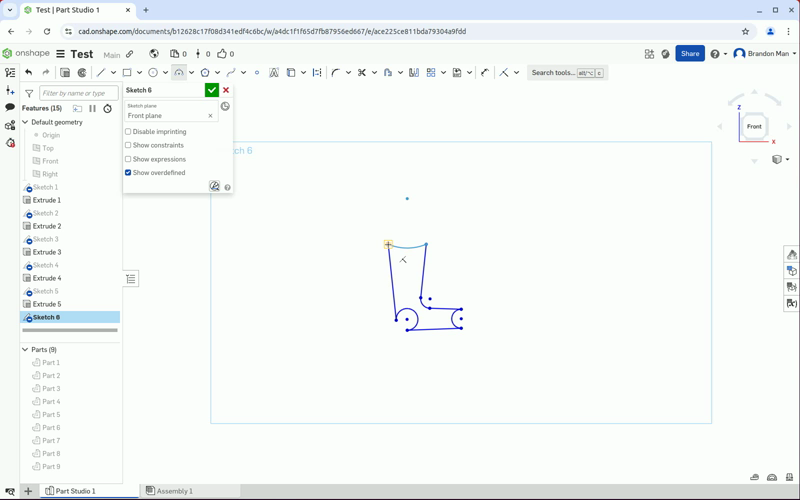
mouse_move(407, 261)
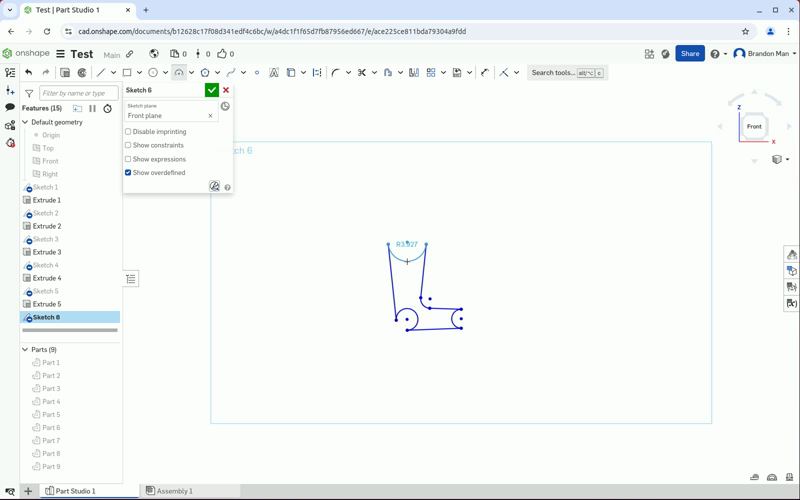
click(407, 261)
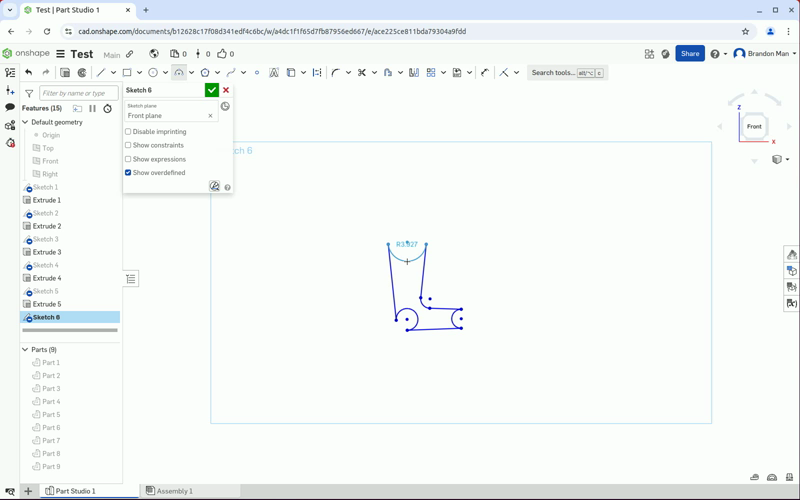
key_up(shift)
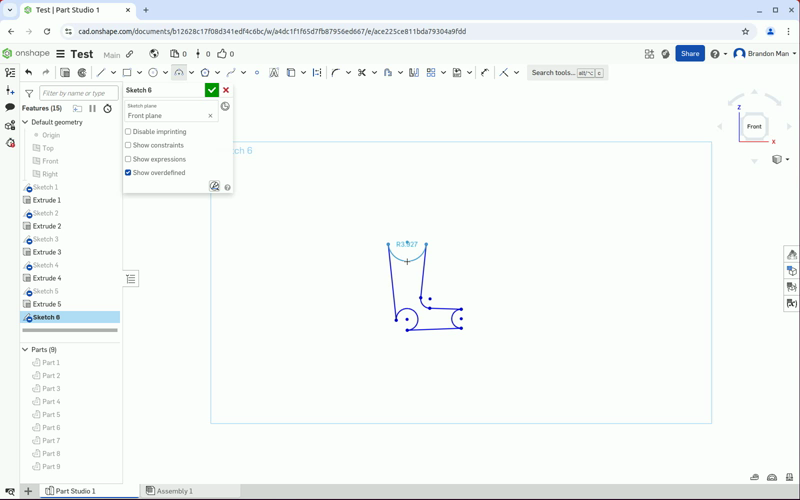
key(esc)
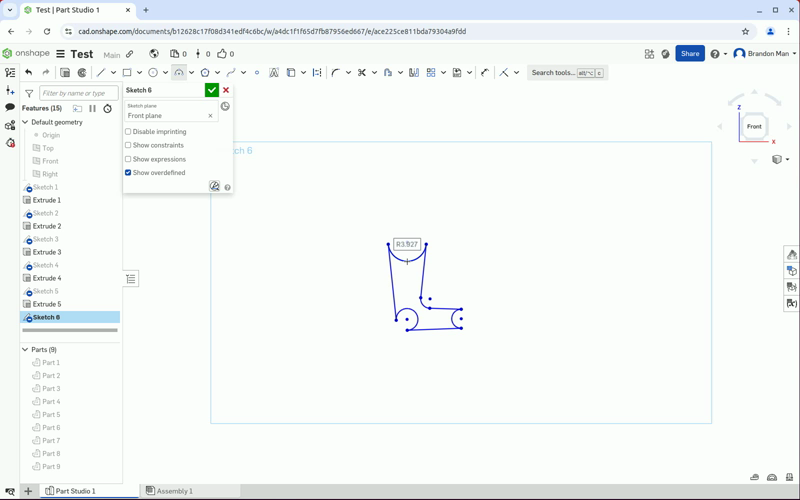
mouse_move(448, 317)
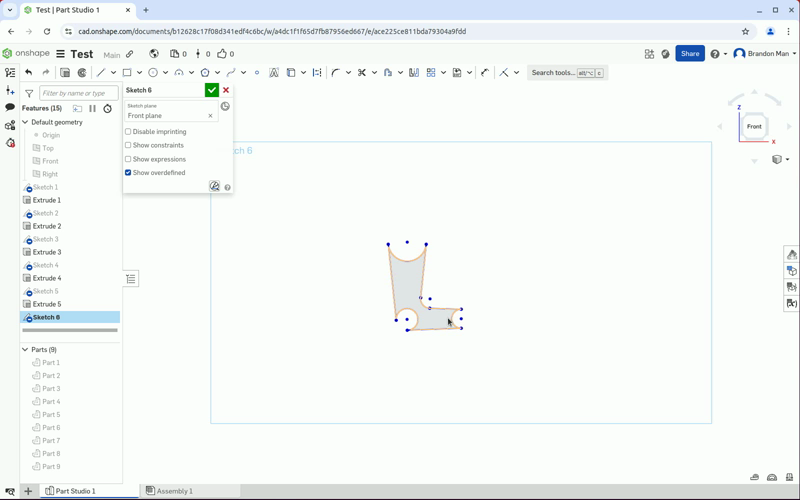
click(448, 317)
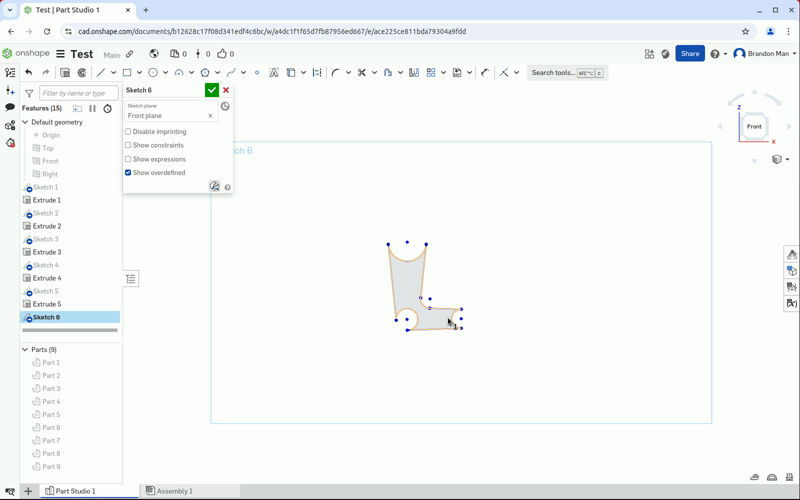
mouse_move(73, 352)
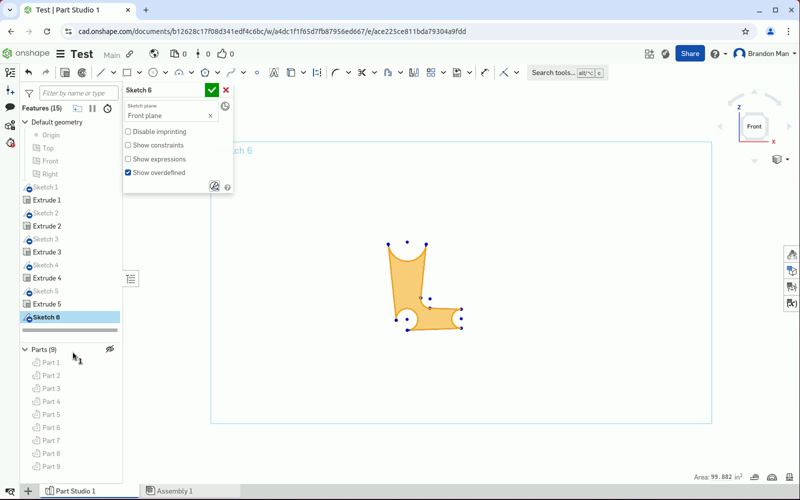
key(shift+y)
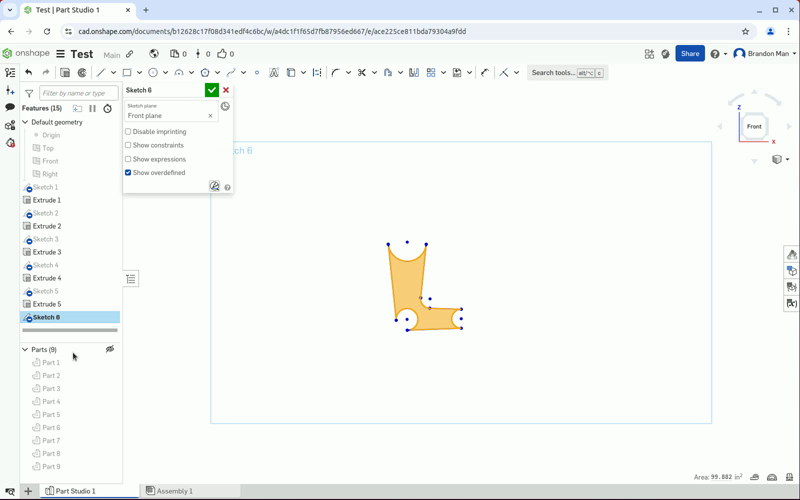
key(shift+e)
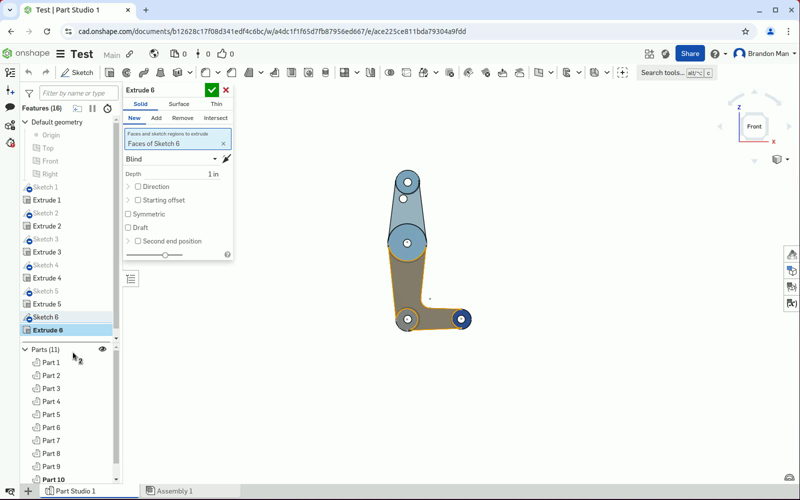
mouse_move(143, 106)
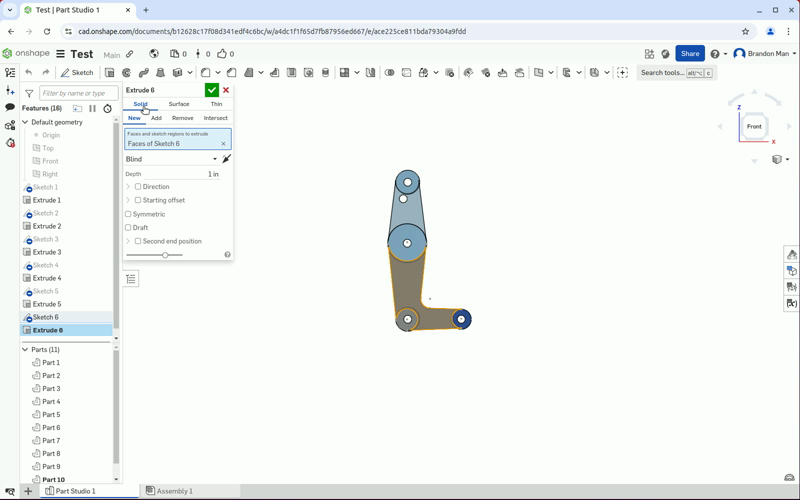
click(143, 106)
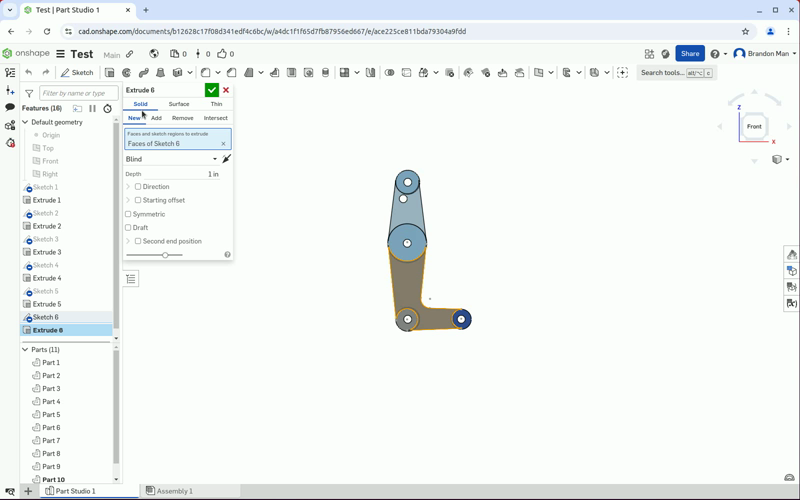
mouse_move(137, 120)
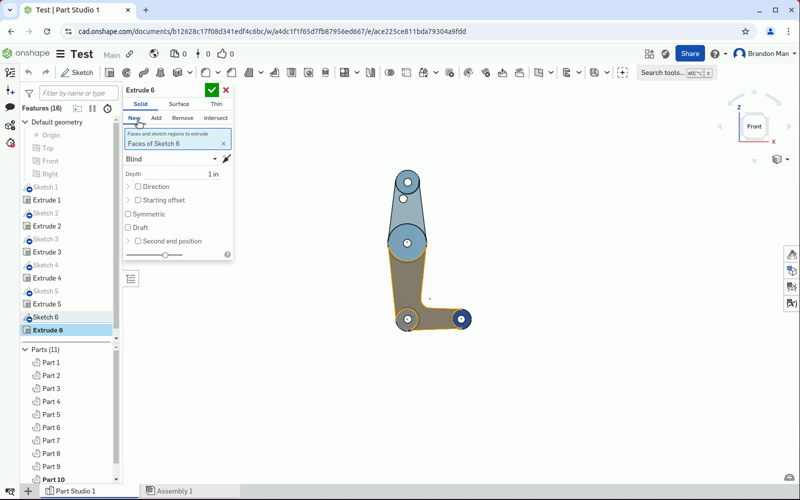
click(137, 120)
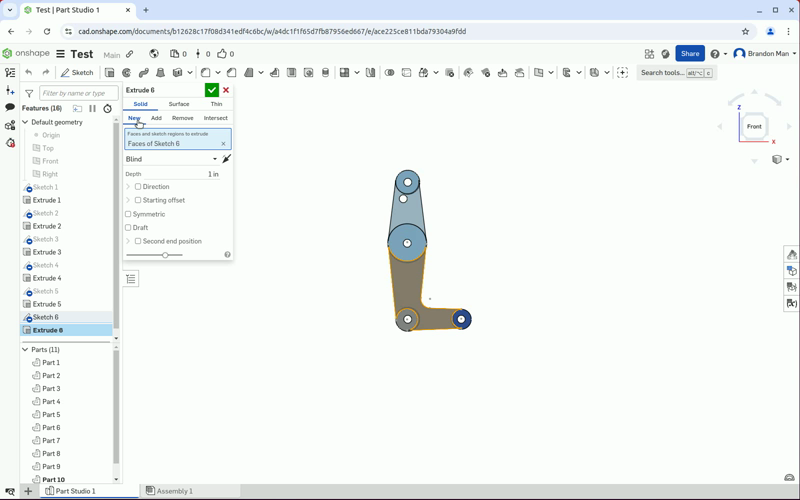
key(tab, 4)
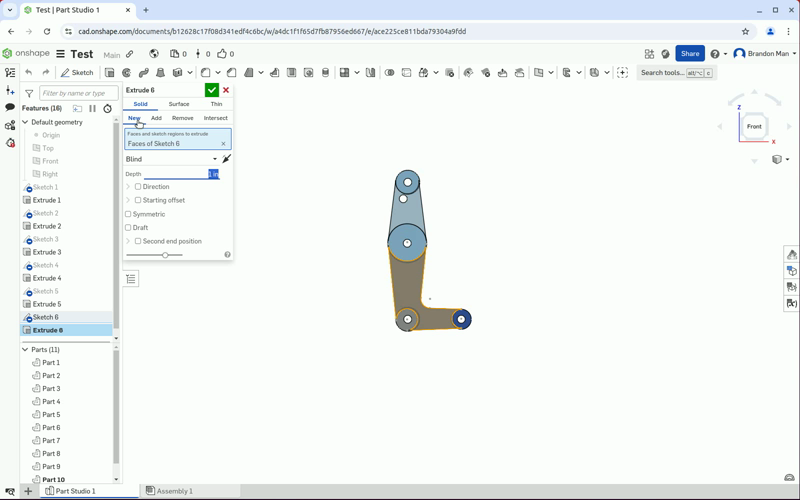
text(0.722)
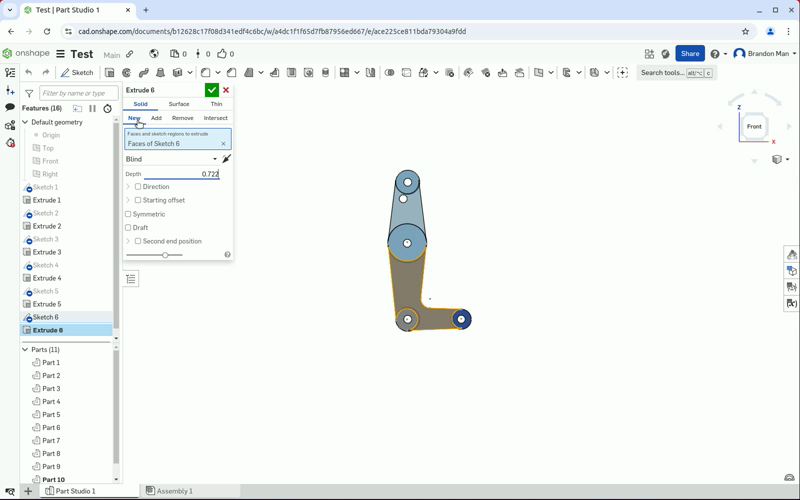
key(enter)
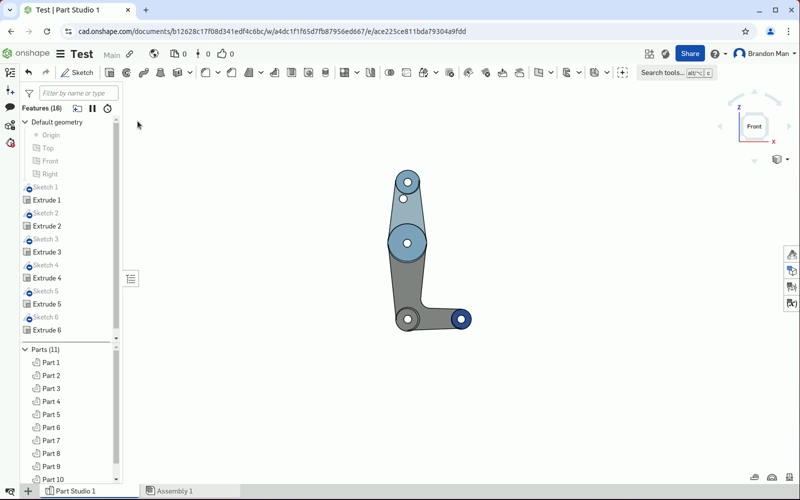
key(shift+h)
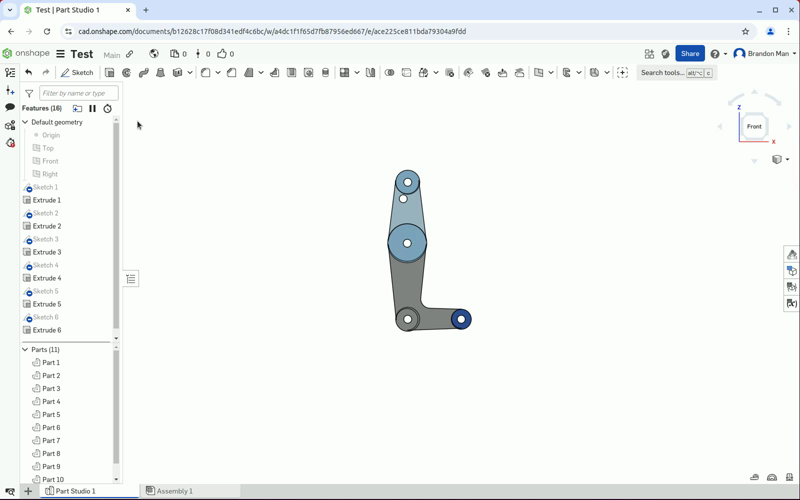
key(shift+h)
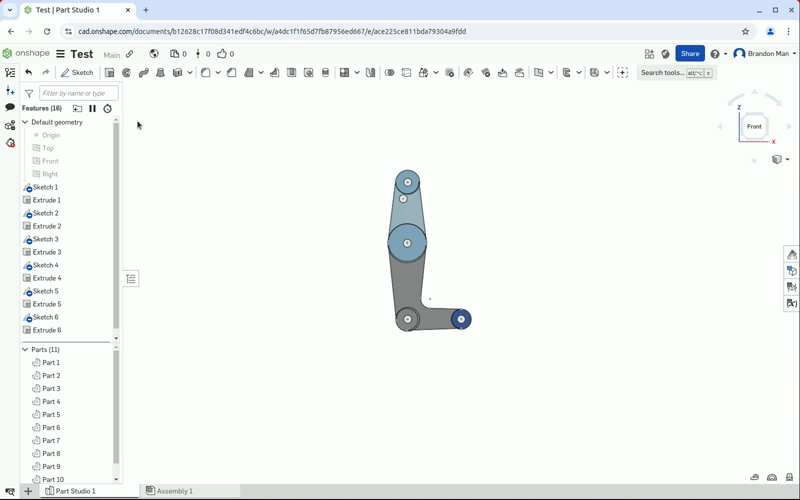
key(shift+7)
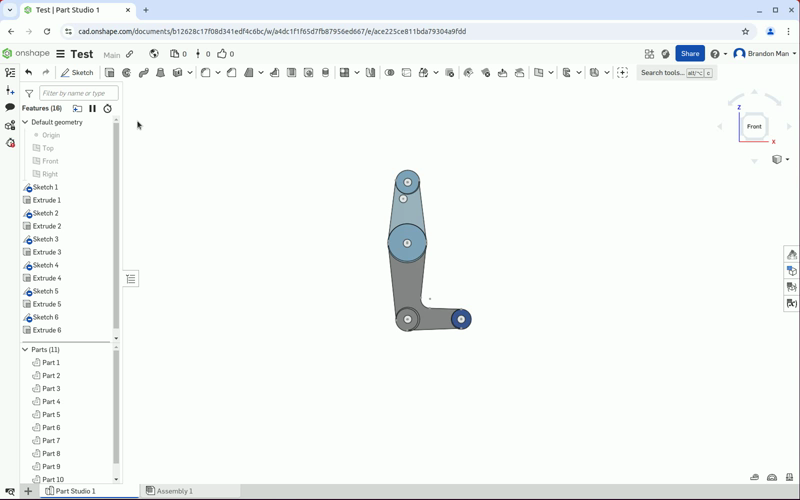
key(left, 2)
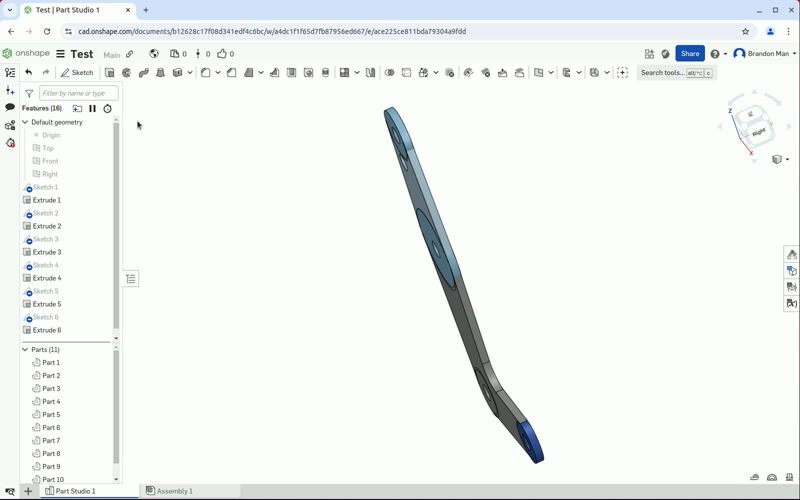
key(down, 2)
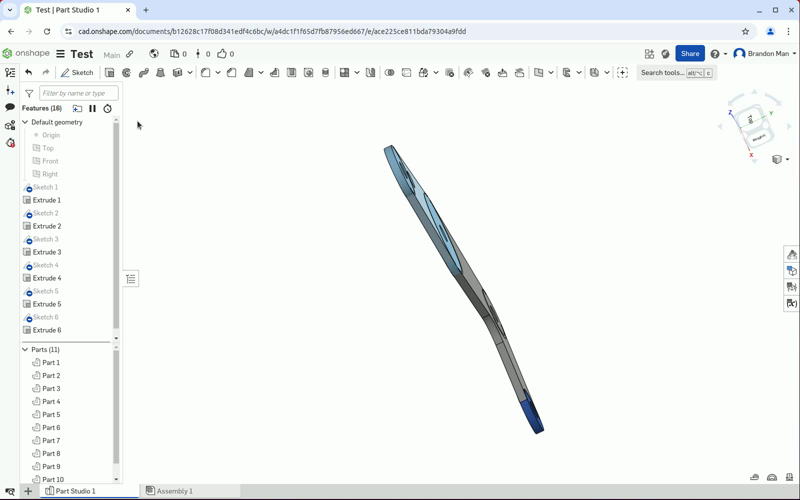
key(up, 2)
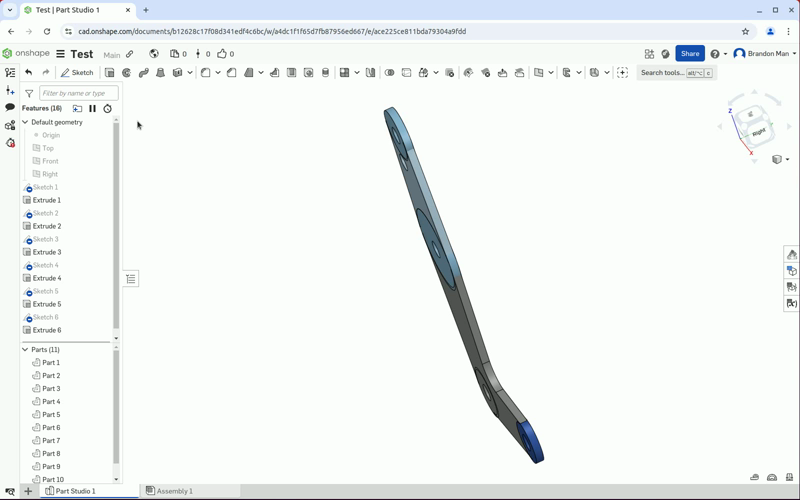
key(right, 2)
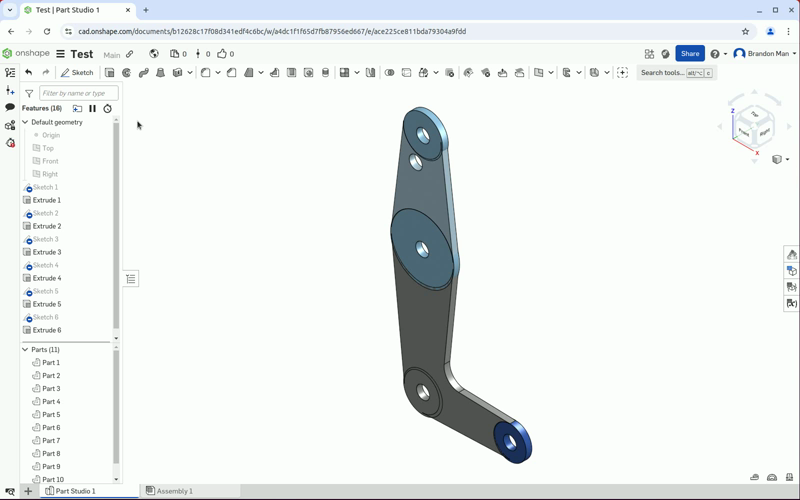
mouse_move(69, 189)
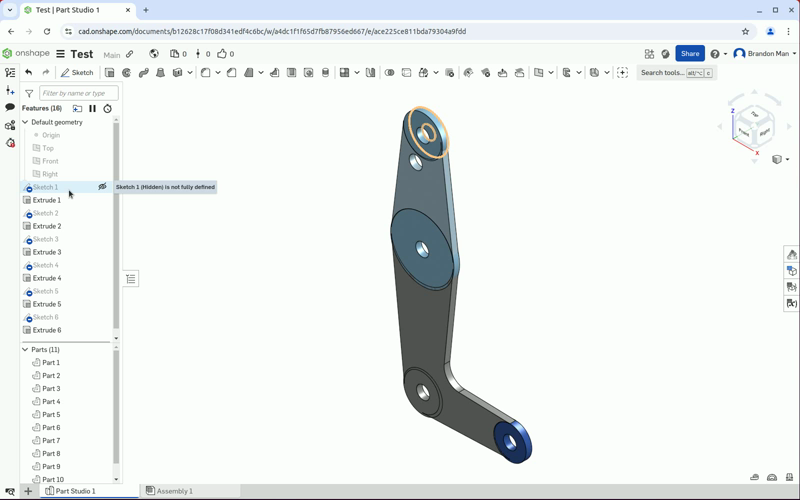
click(69, 189)